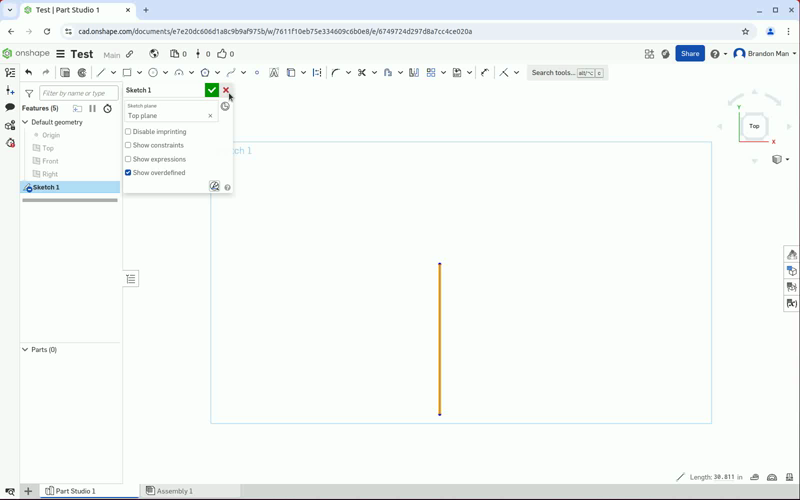
key(shift+h)
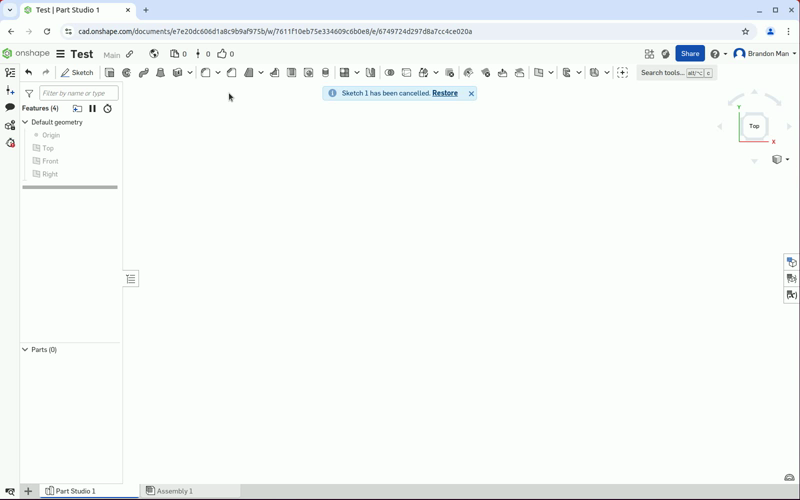
mouse_move(73, 352)
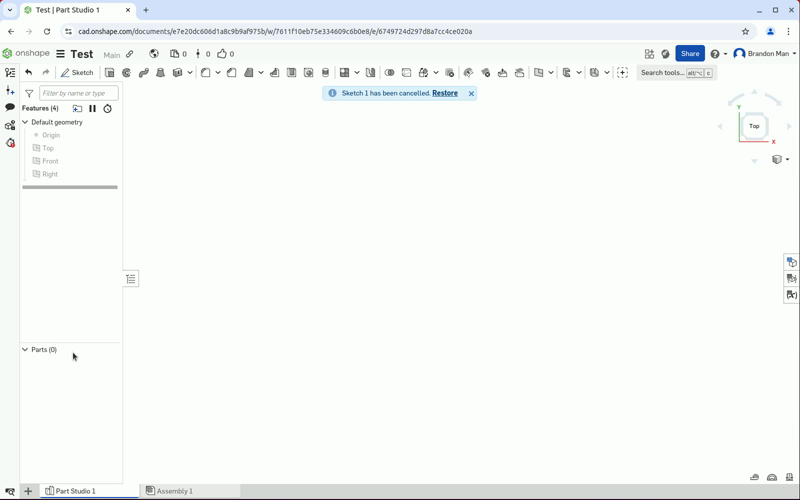
key(y)
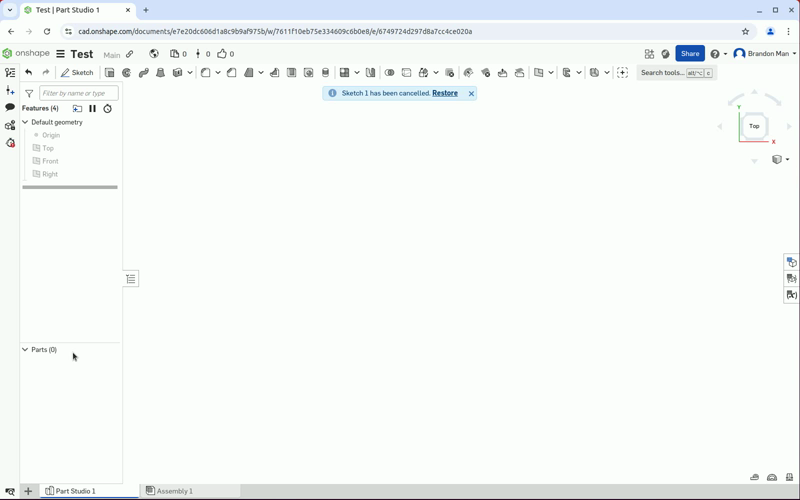
key(shift+p)
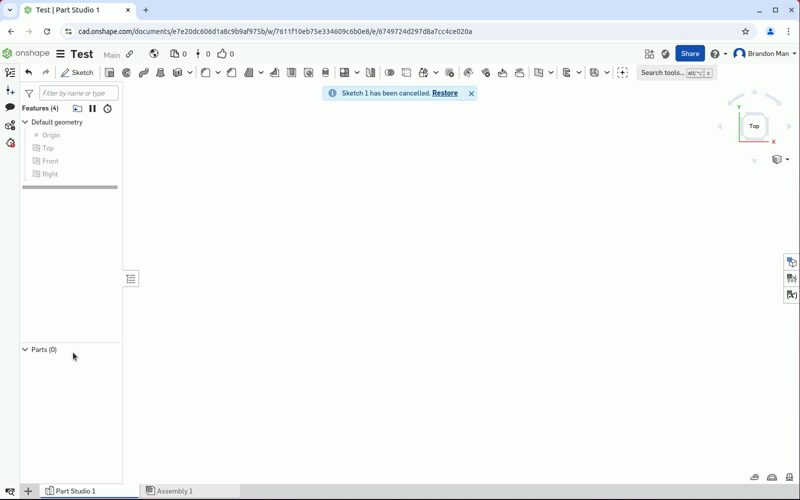
key(space)
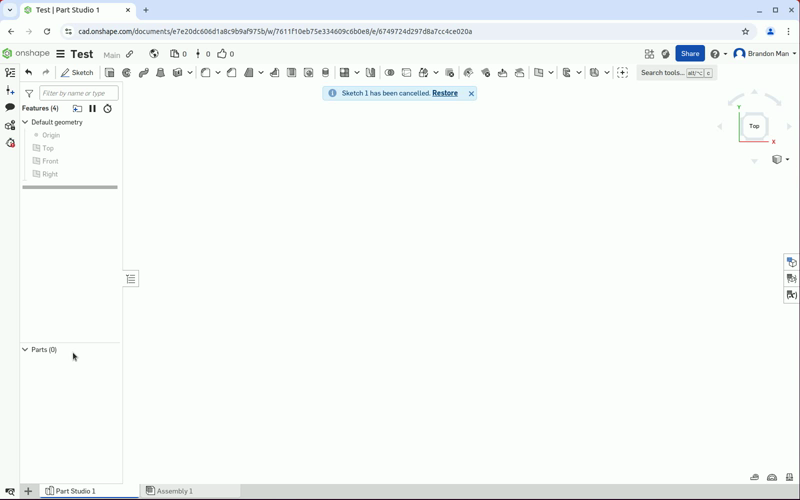
key_down(shift)
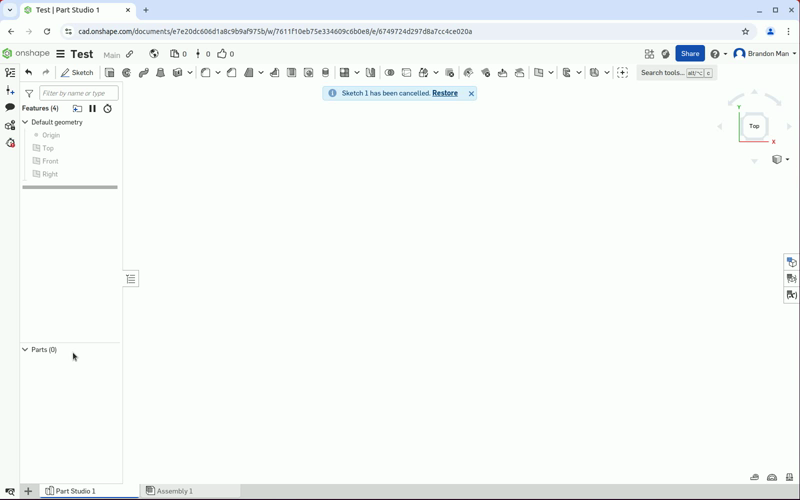
key(up)
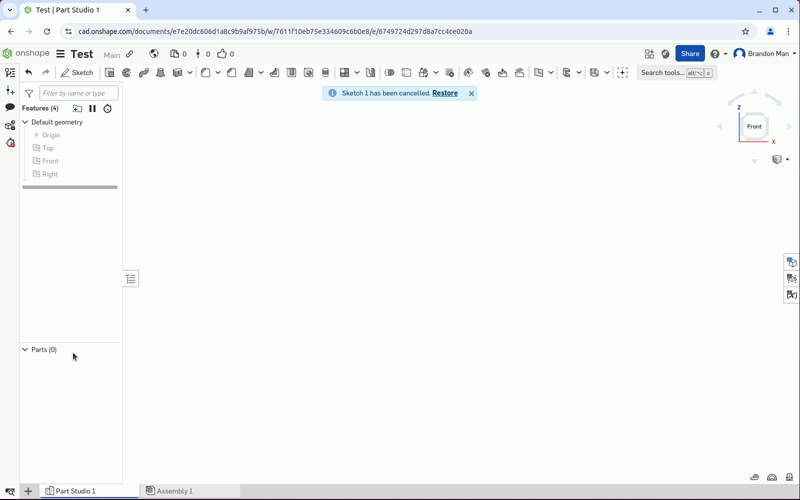
key_up(shift)
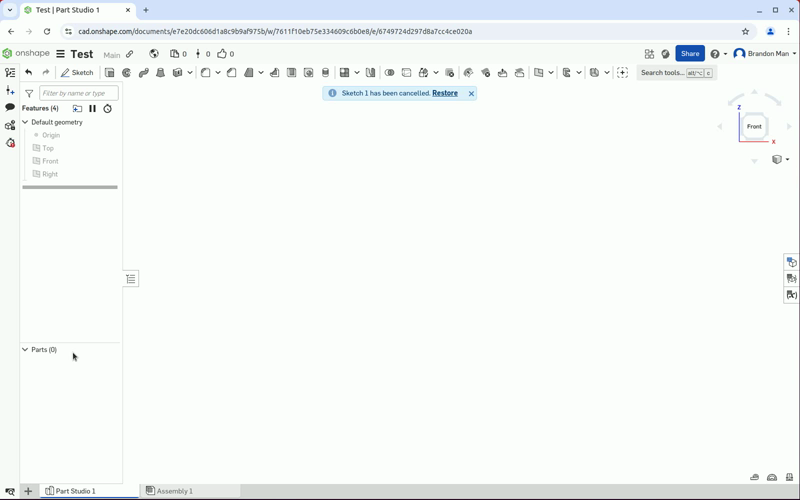
mouse_move(73, 352)
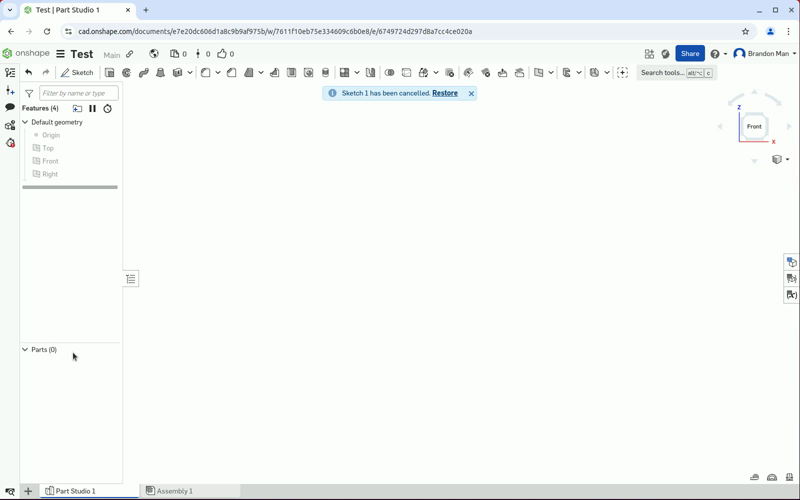
key(shift+y)
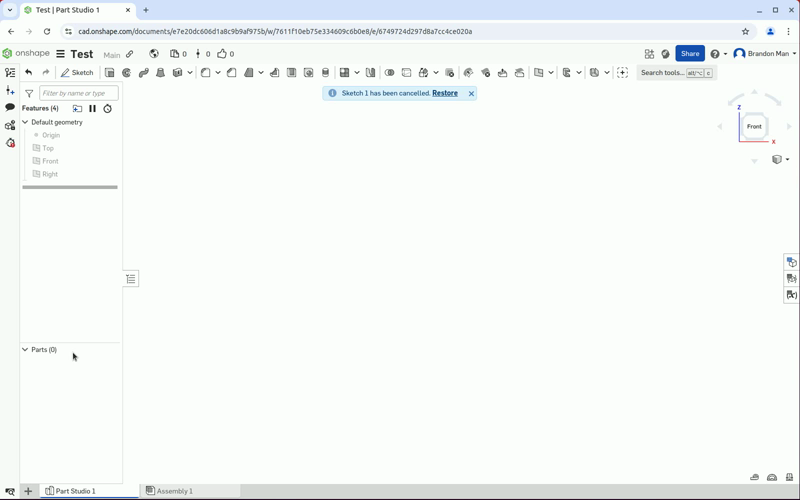
key(shift+s)
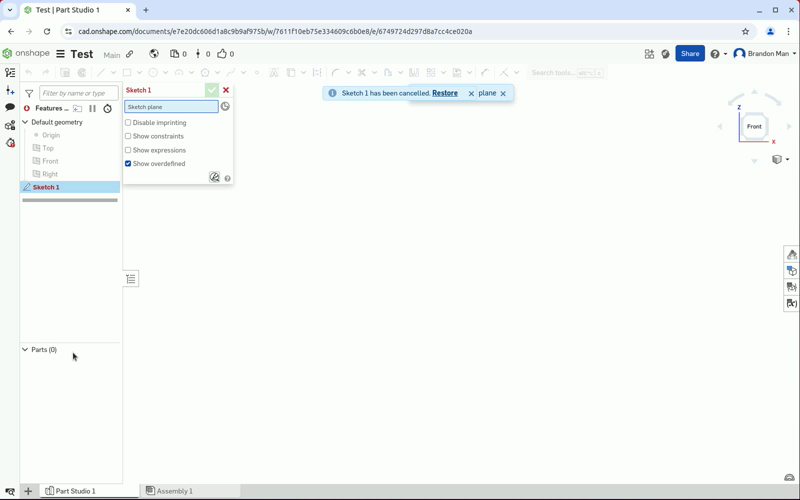
mouse_move(73, 163)
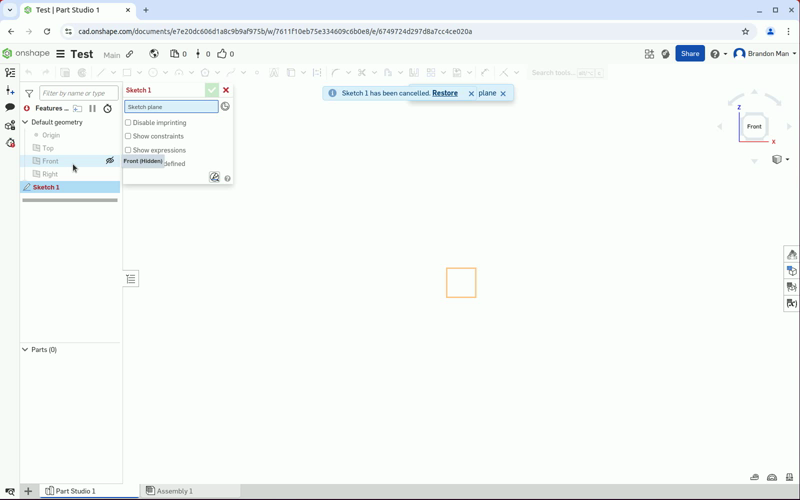
click(73, 163)
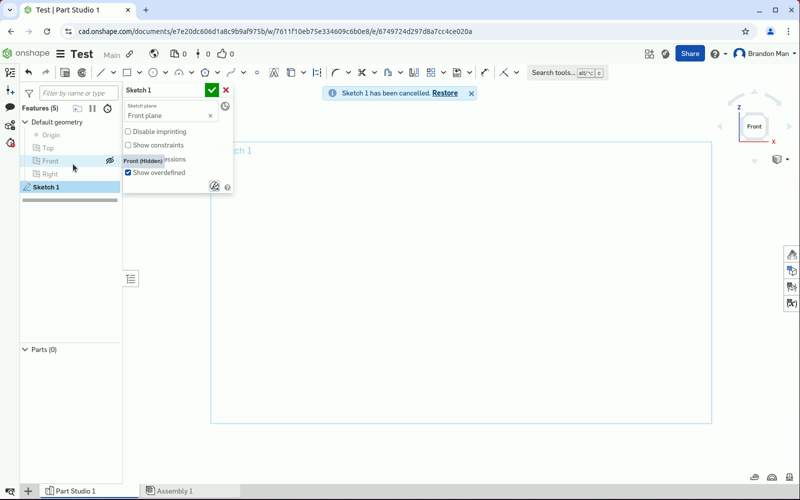
mouse_move(73, 352)
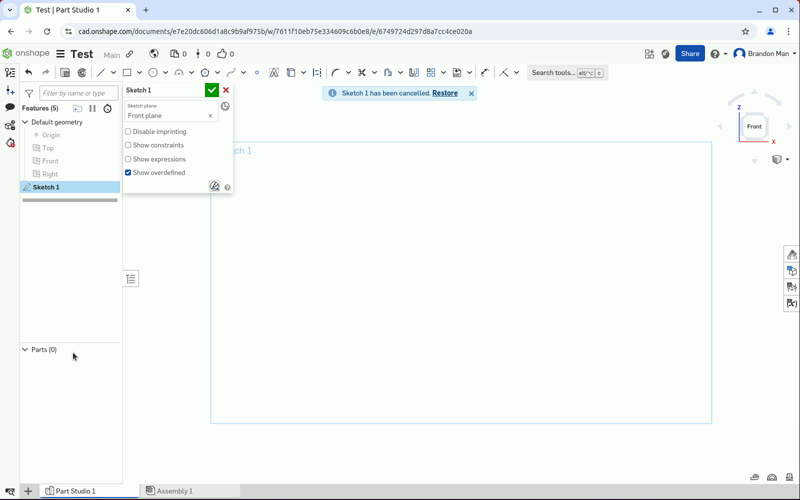
key(y)
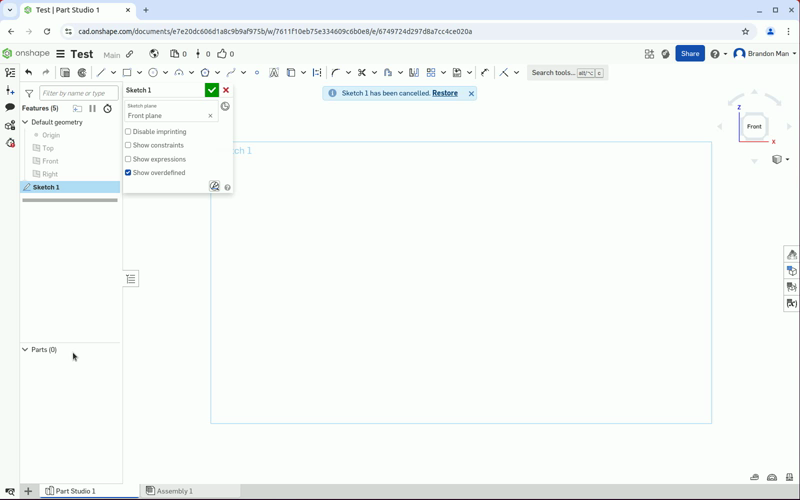
key(l)
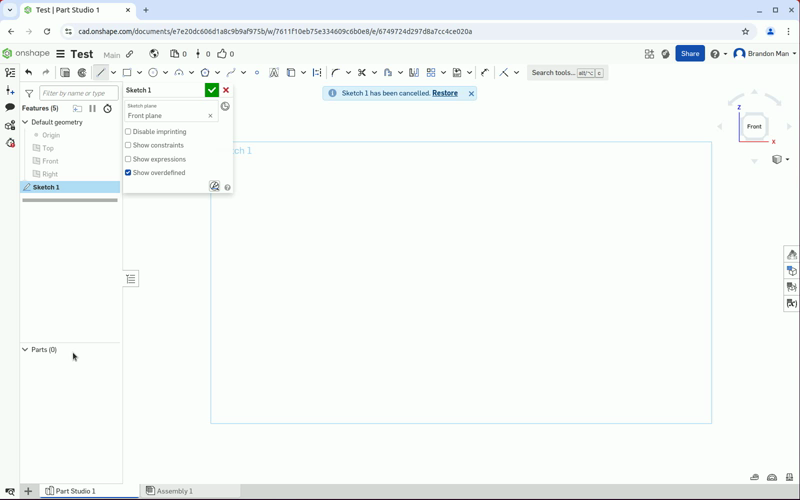
key_down(shift)
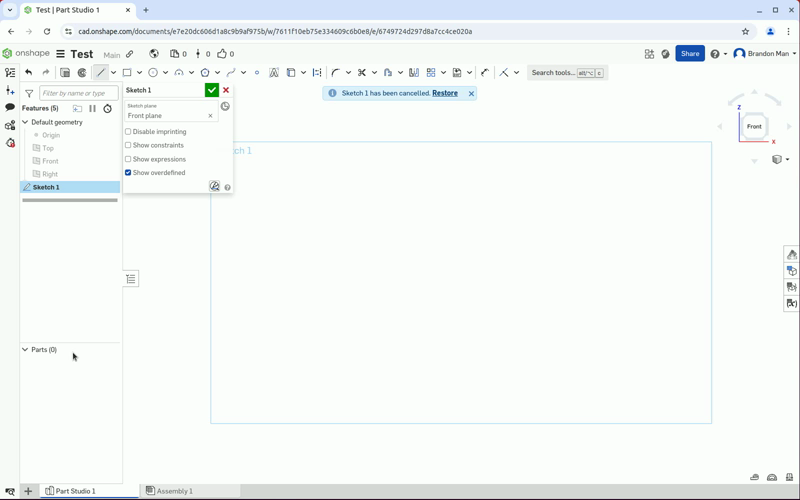
mouse_move(348, 376)
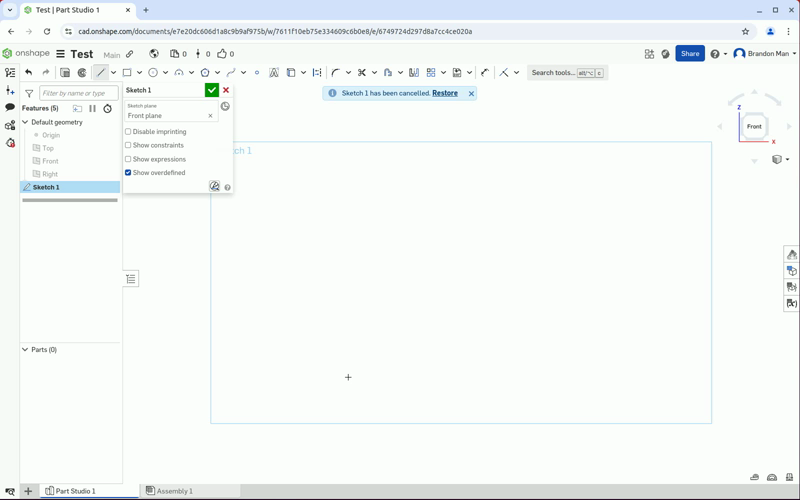
click(348, 376)
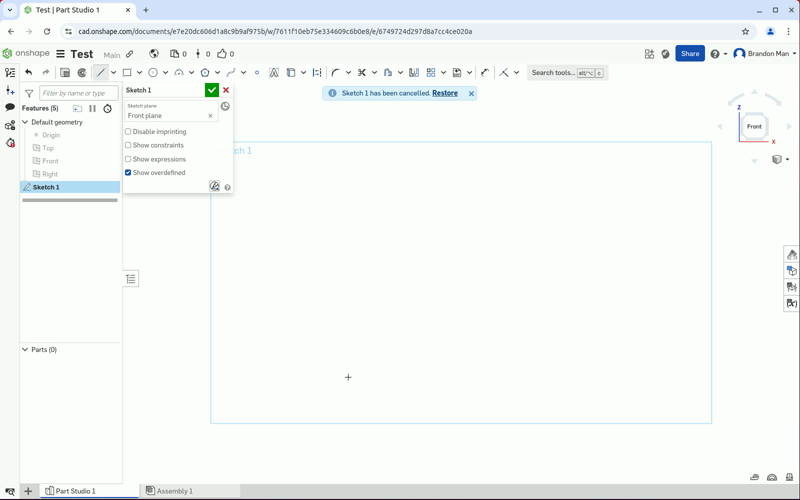
key_up(shift)
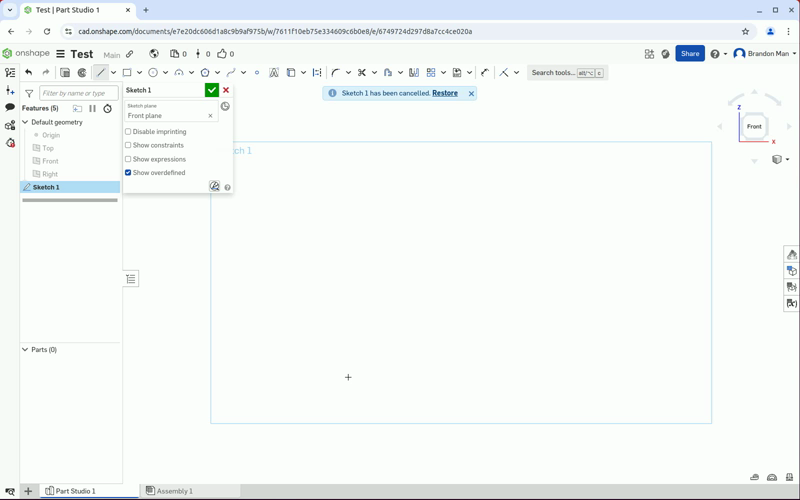
key_down(shift)
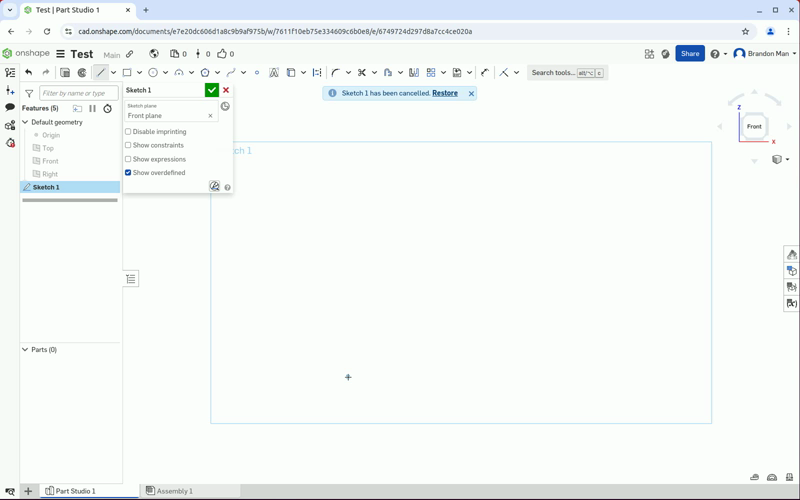
mouse_move(459, 376)
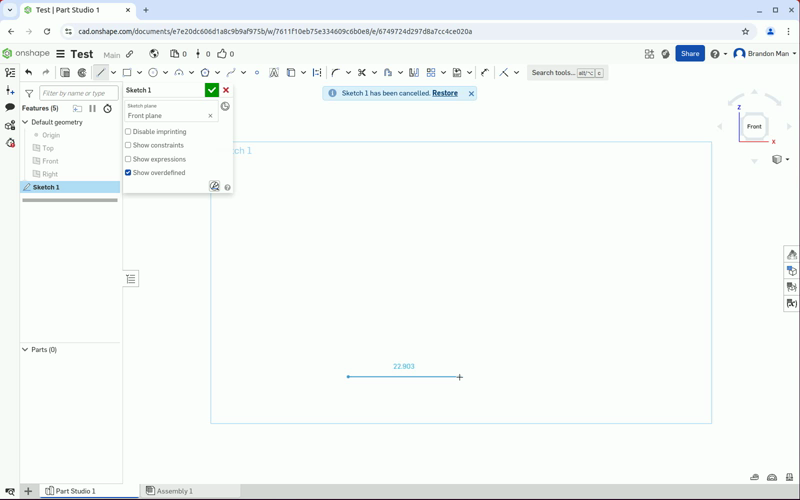
click(459, 376)
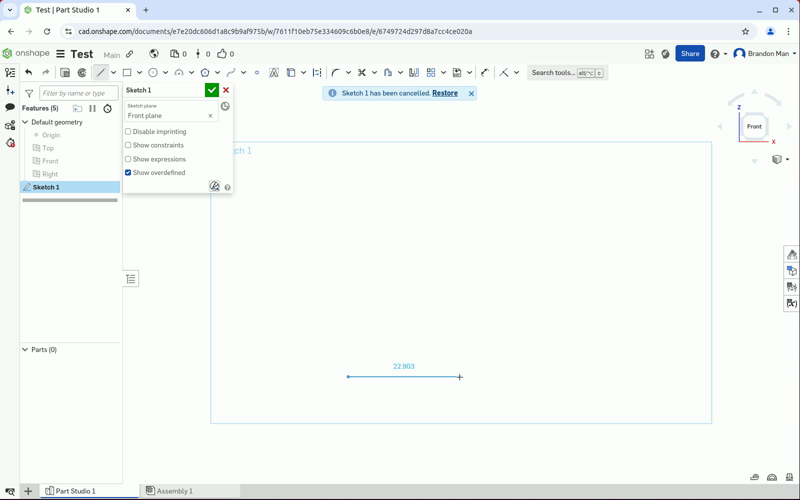
key_up(shift)
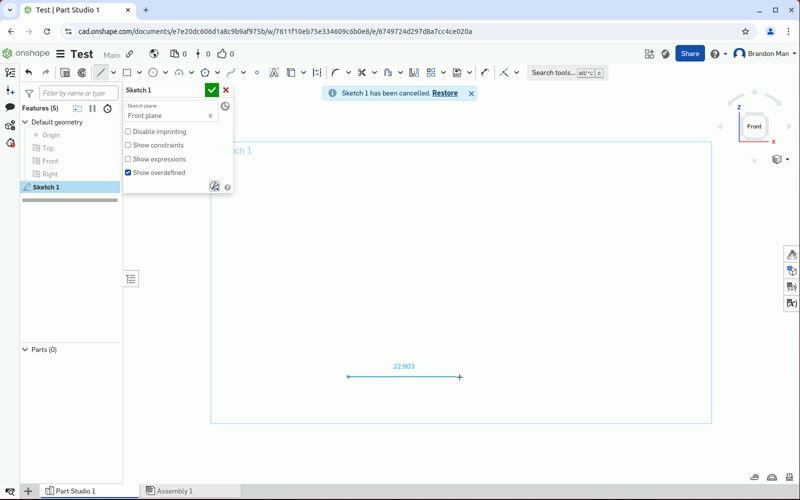
key(esc)
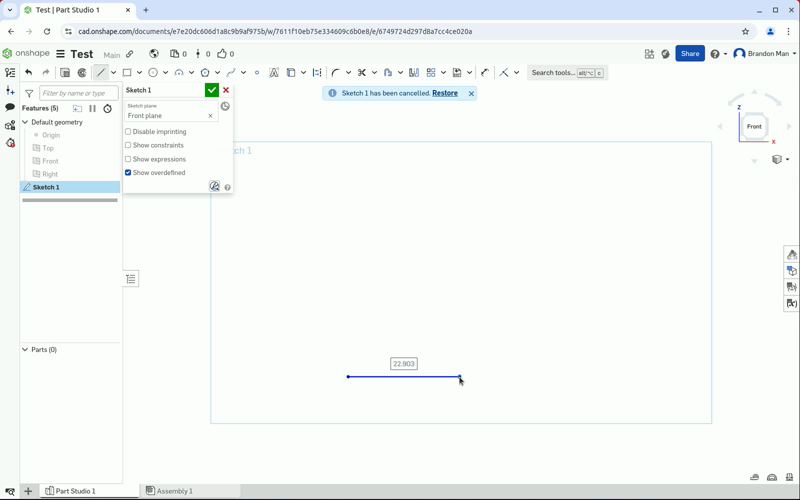
key(a)
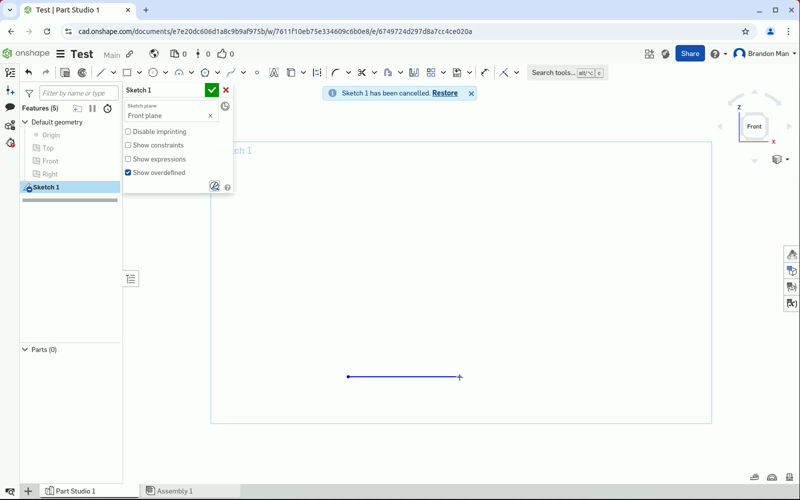
mouse_move(459, 376)
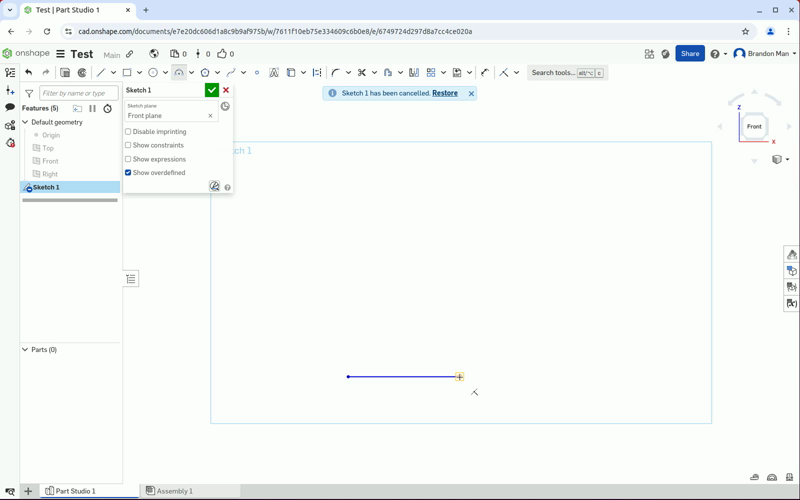
click(459, 376)
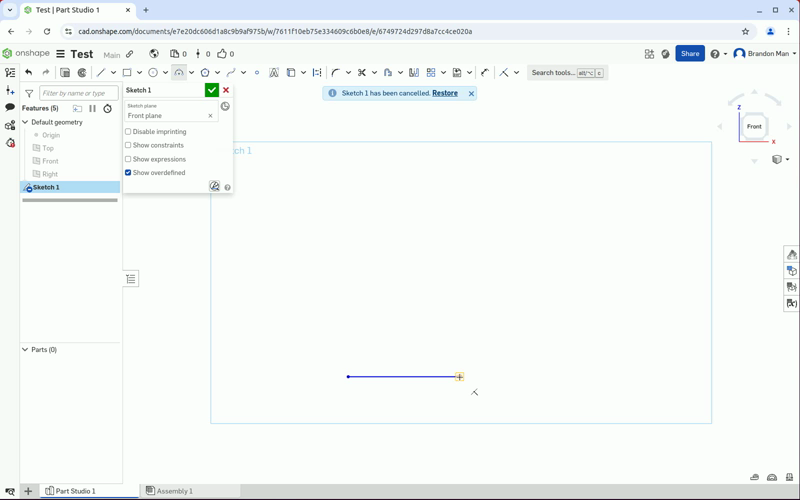
key_down(shift)
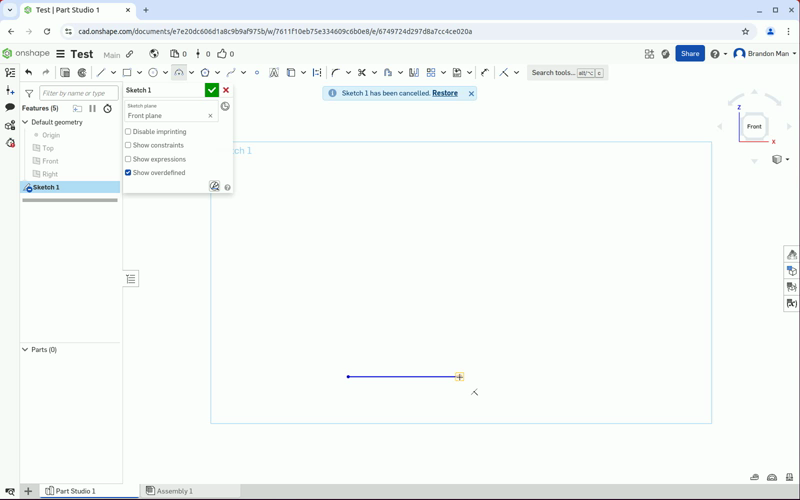
mouse_move(459, 191)
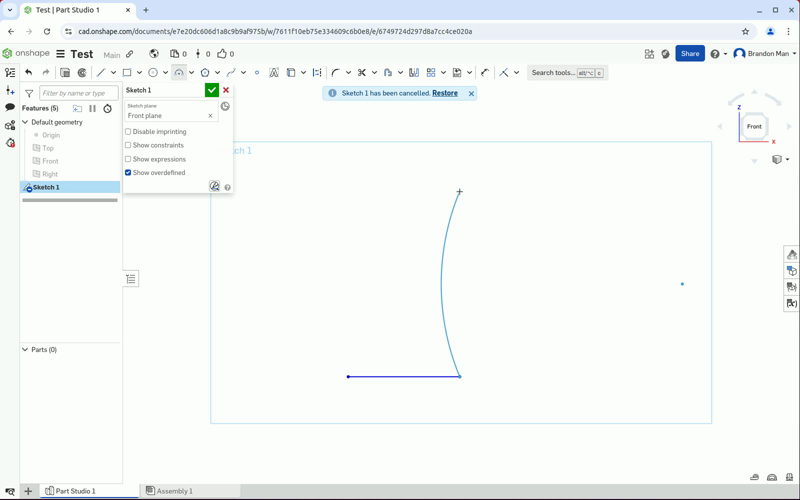
click(459, 191)
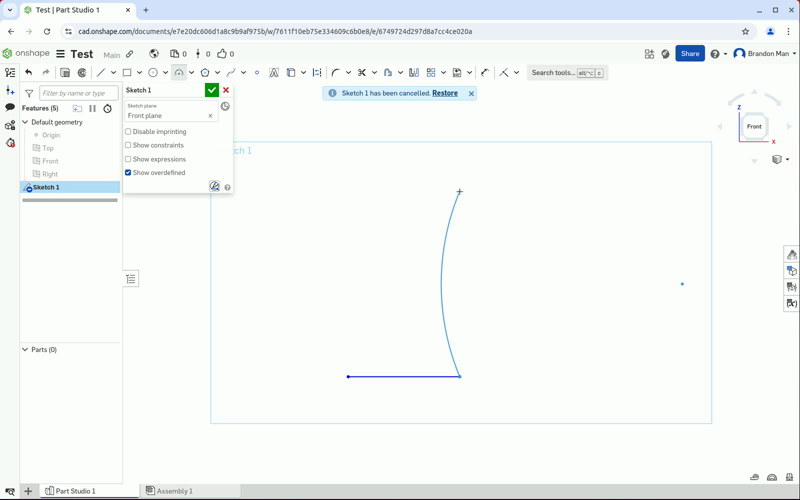
mouse_move(366, 283)
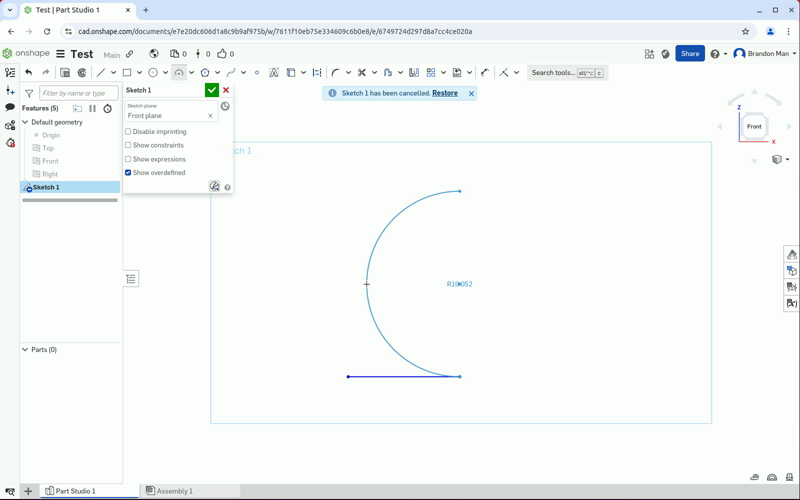
click(366, 283)
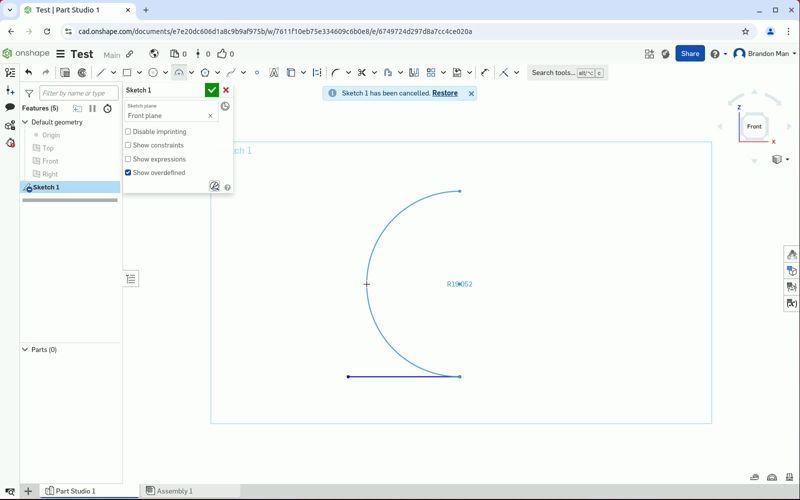
key_up(shift)
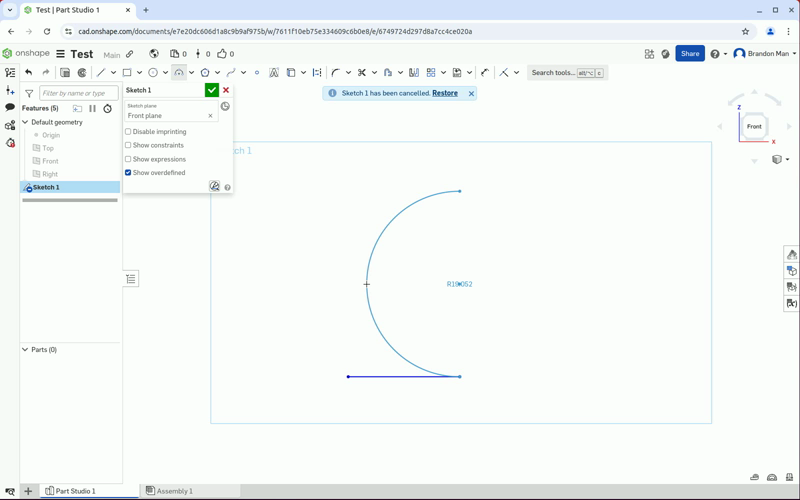
key(esc)
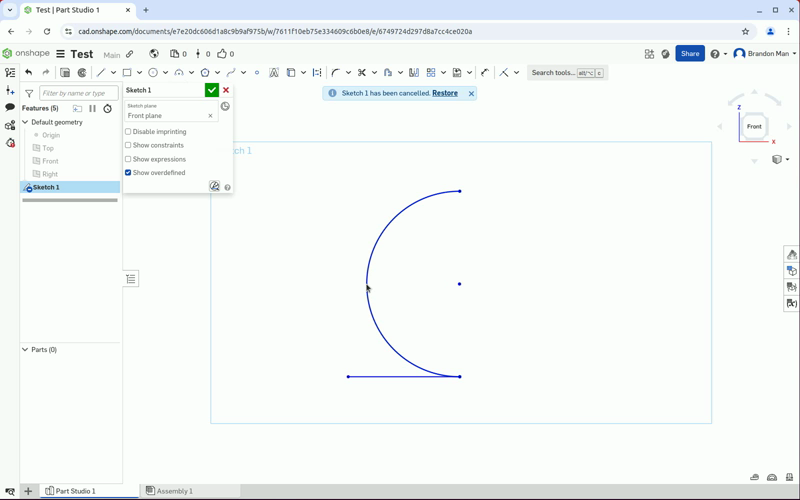
key(l)
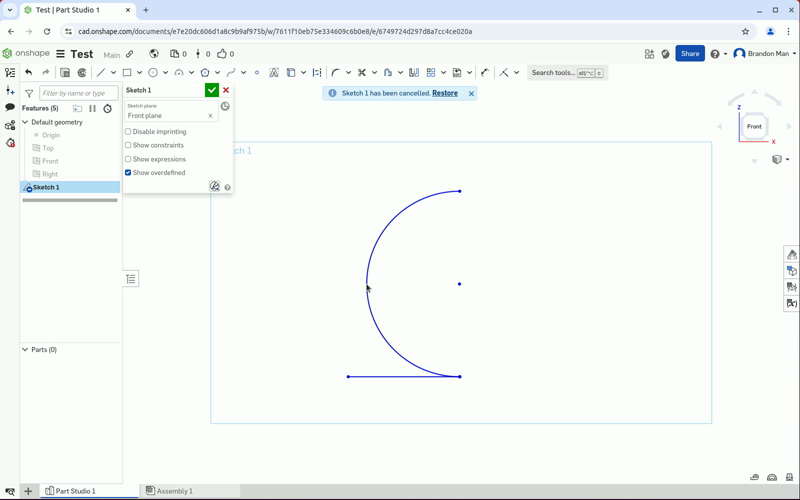
mouse_move(459, 191)
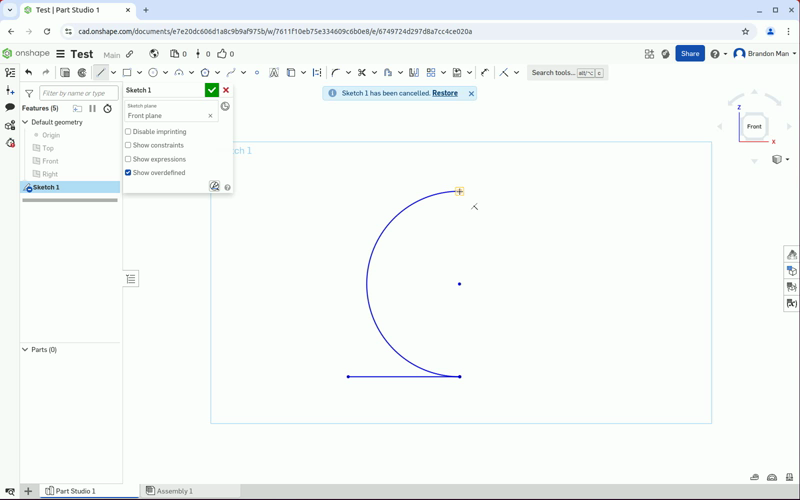
click(459, 191)
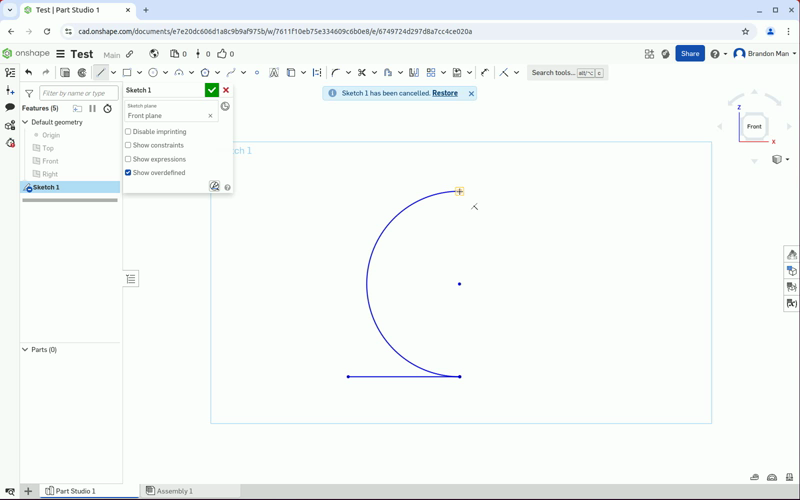
key_down(shift)
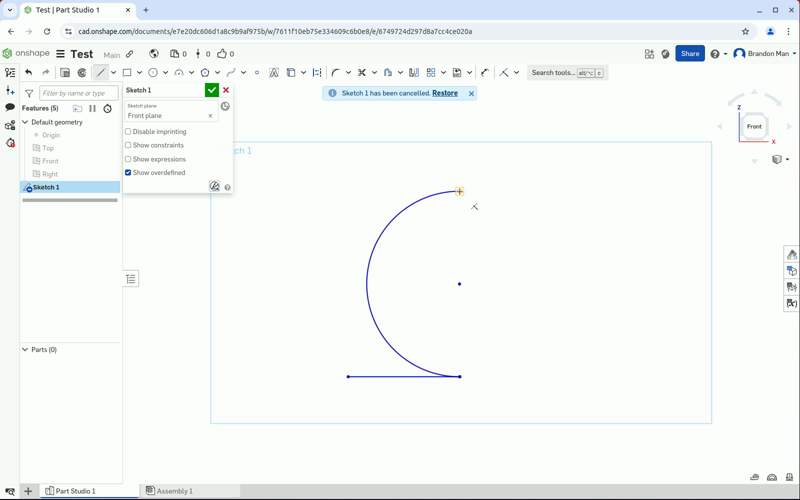
mouse_move(348, 191)
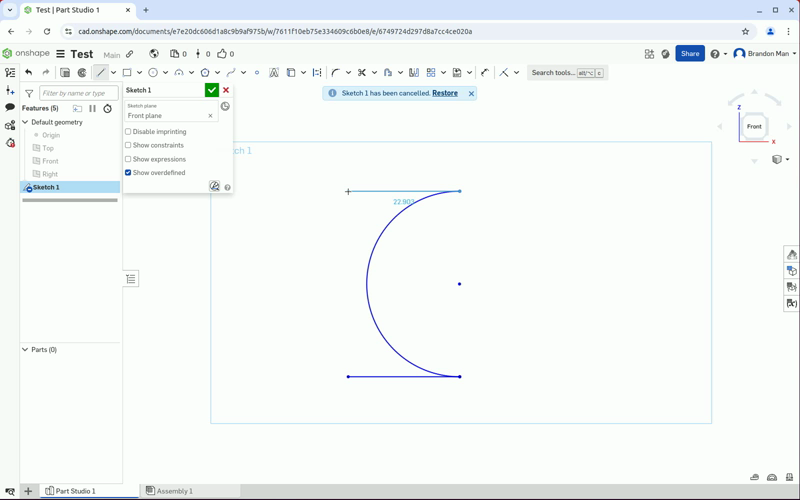
click(348, 191)
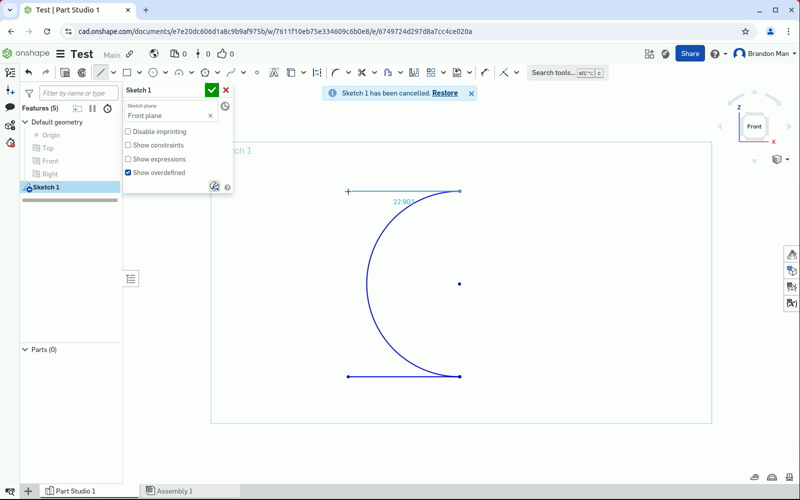
key_up(shift)
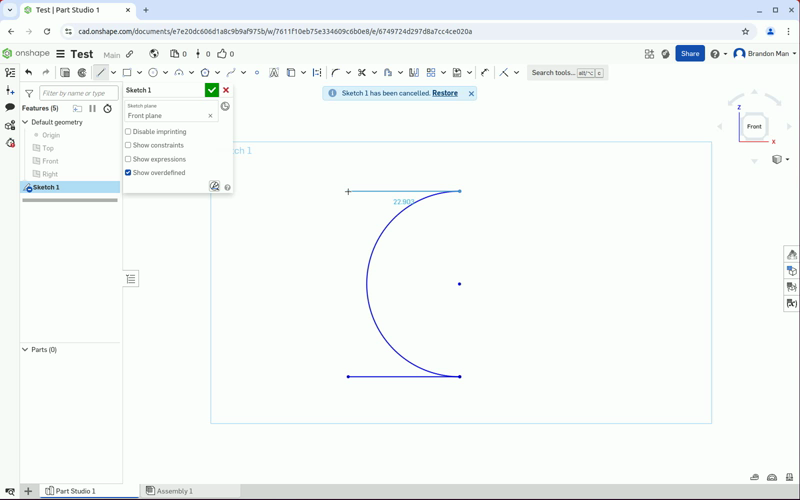
key_down(shift)
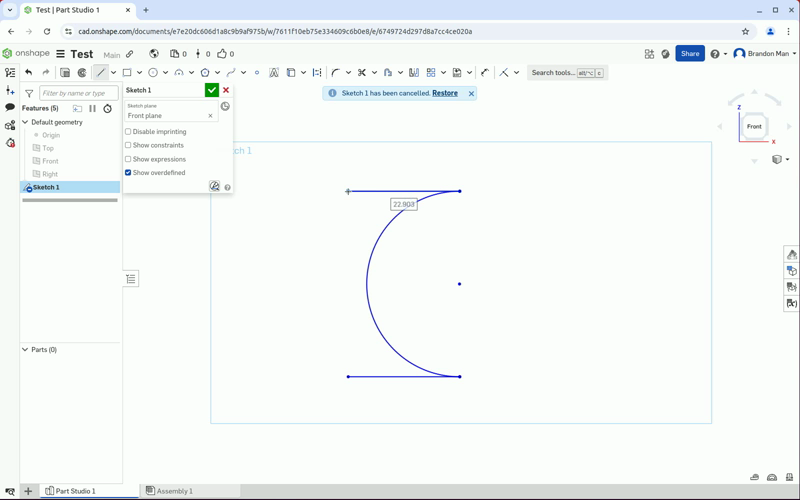
mouse_move(348, 376)
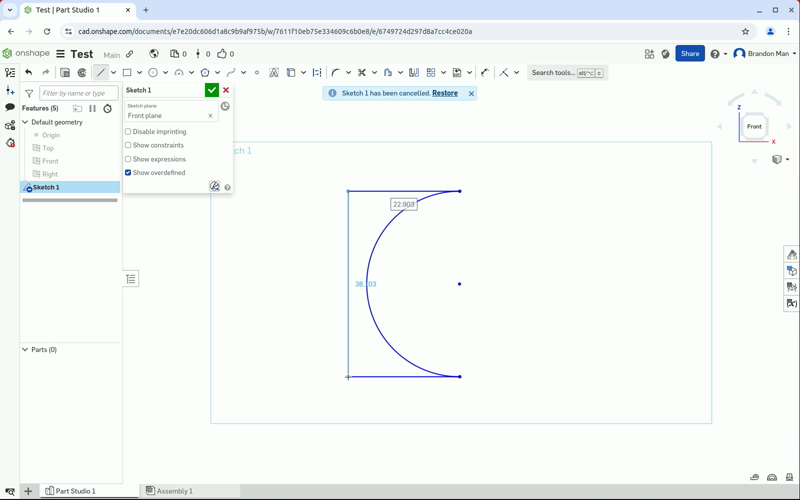
key_up(shift)
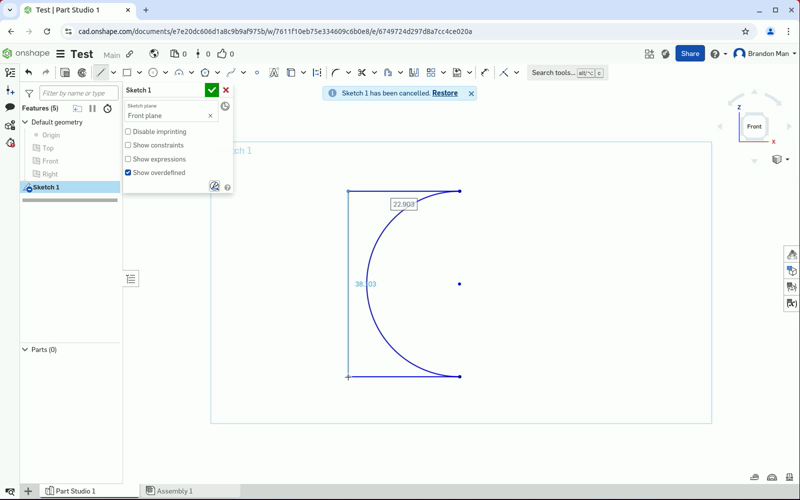
click(348, 376)
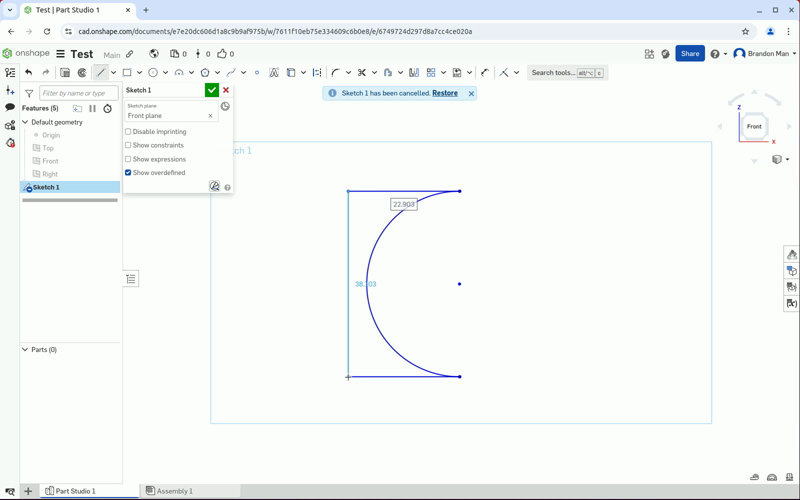
key(esc)
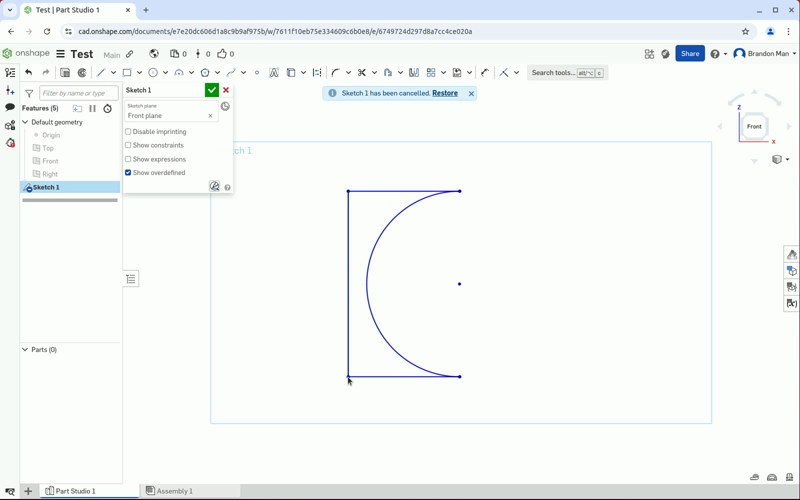
mouse_move(362, 370)
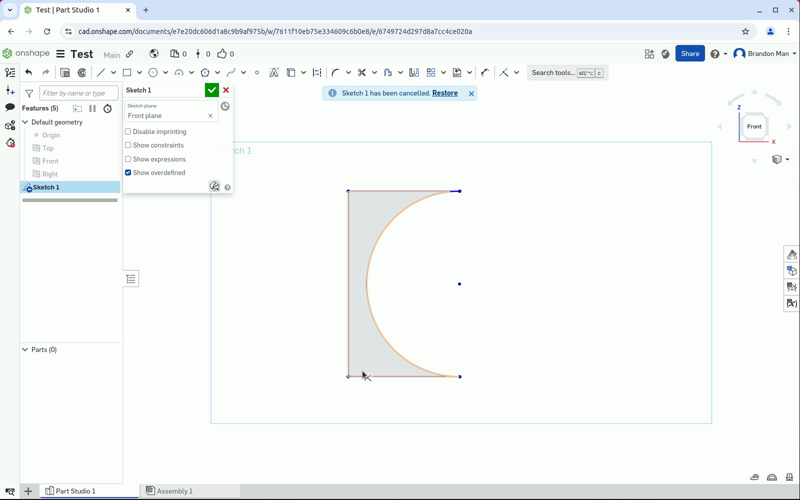
click(362, 370)
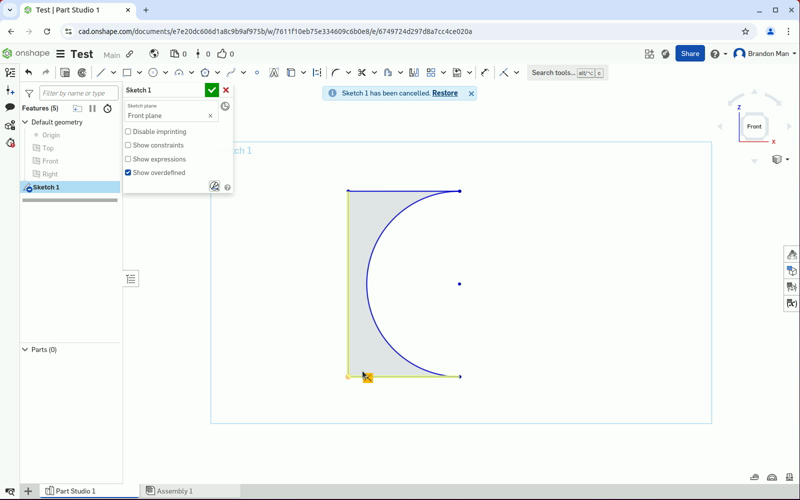
mouse_move(73, 352)
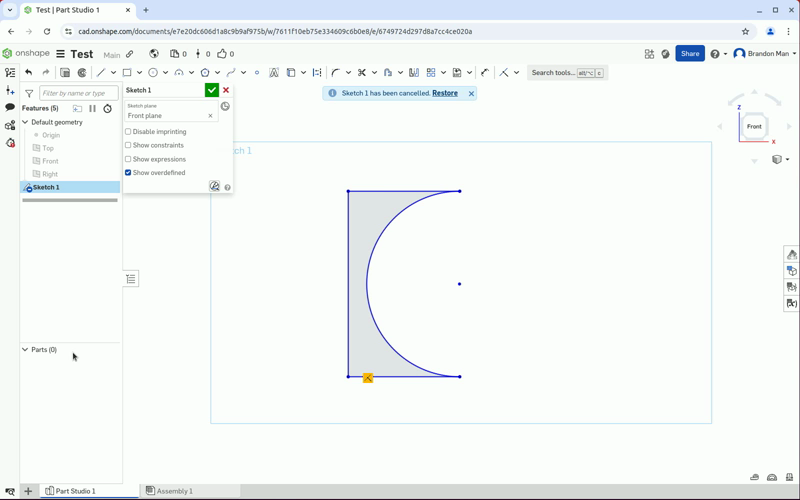
key(shift+y)
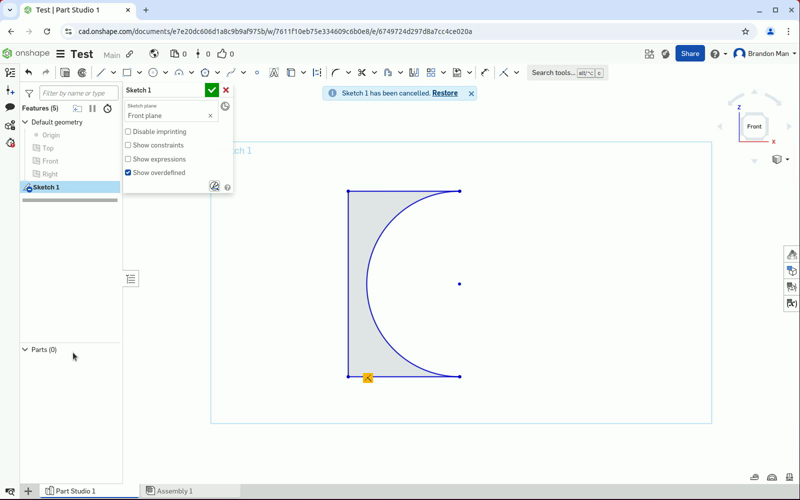
key(shift+e)
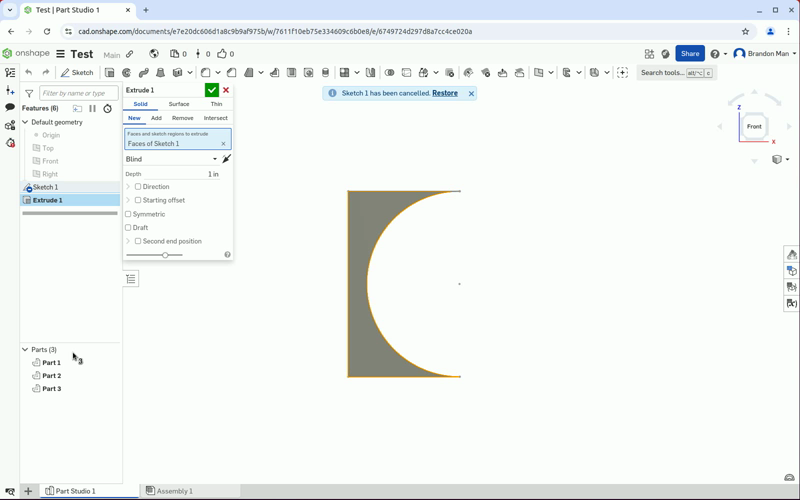
mouse_move(143, 106)
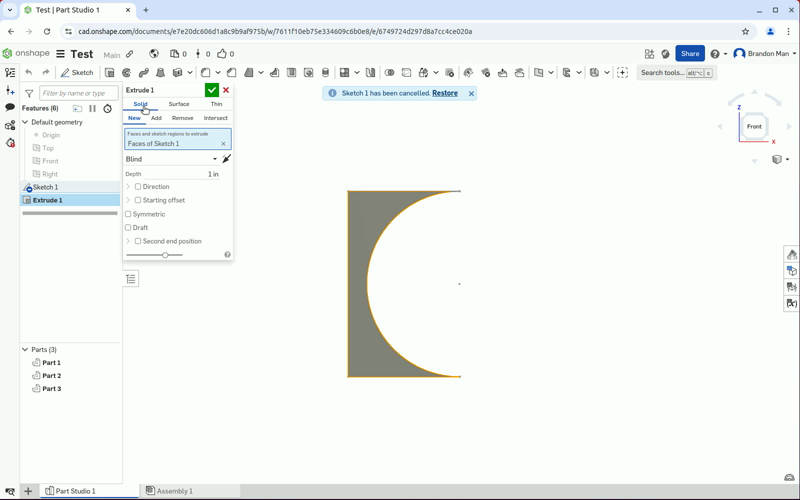
click(143, 106)
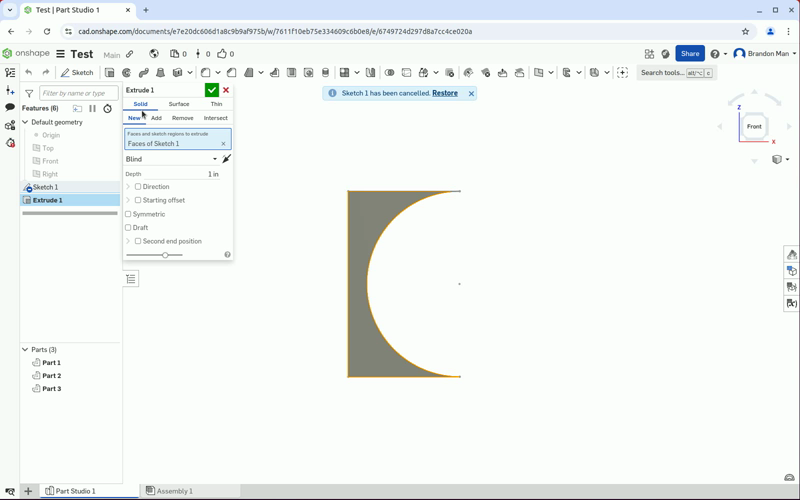
mouse_move(137, 120)
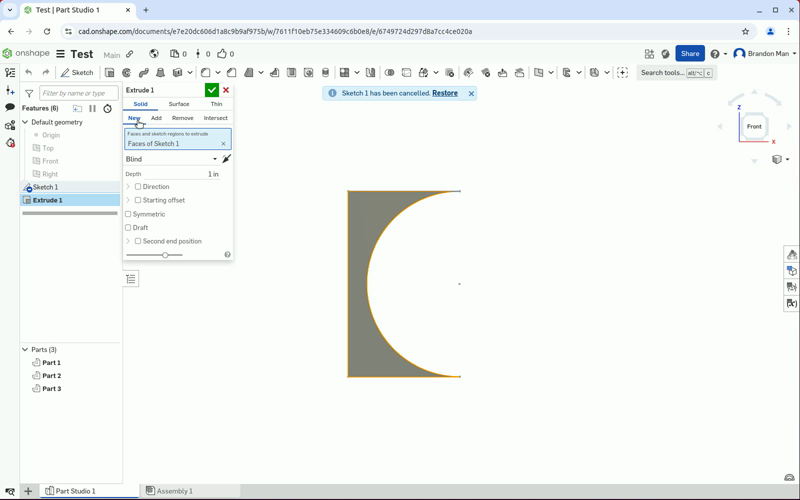
click(137, 120)
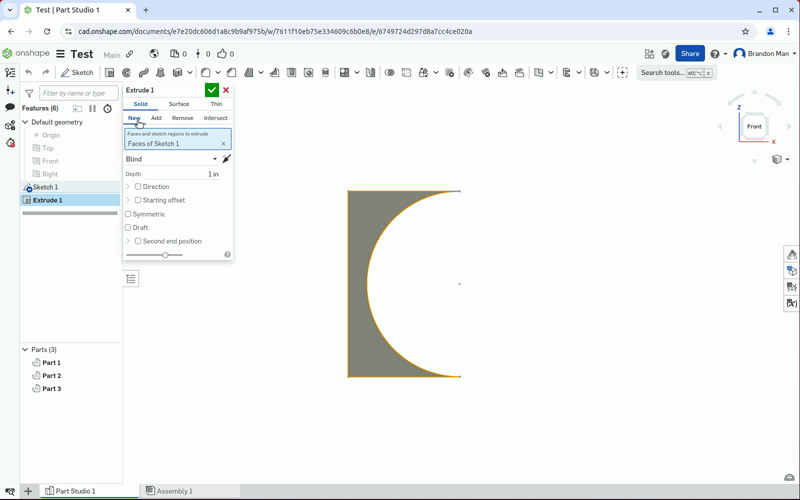
key(tab, 4)
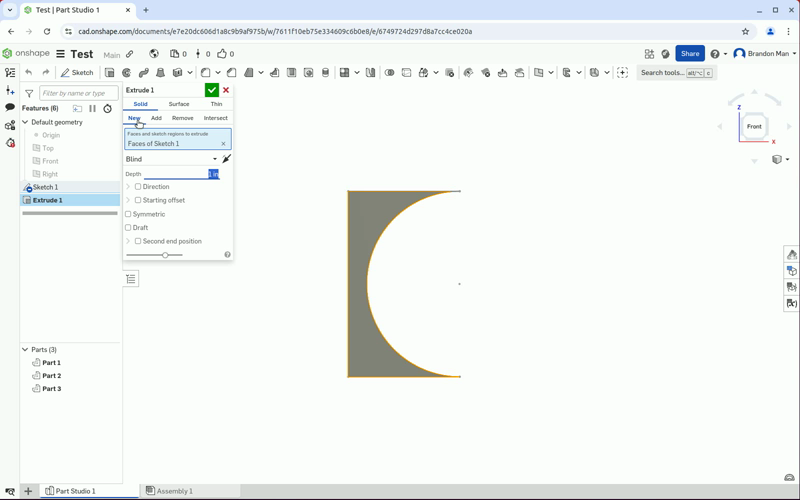
text(10.351)
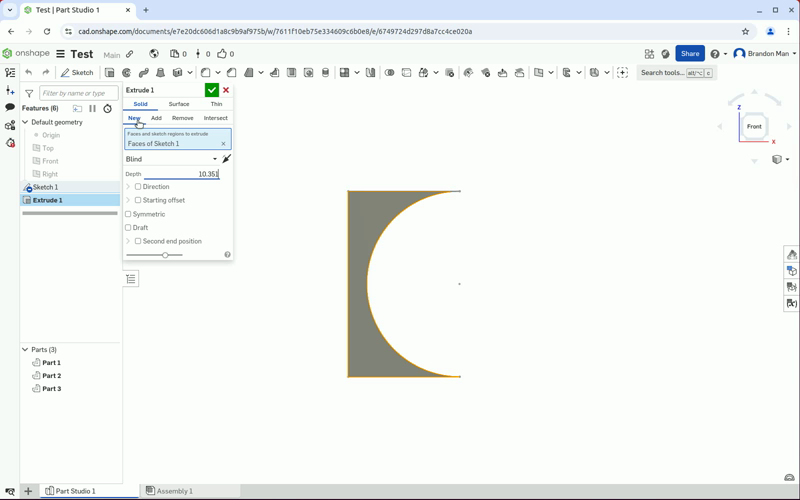
key(enter)
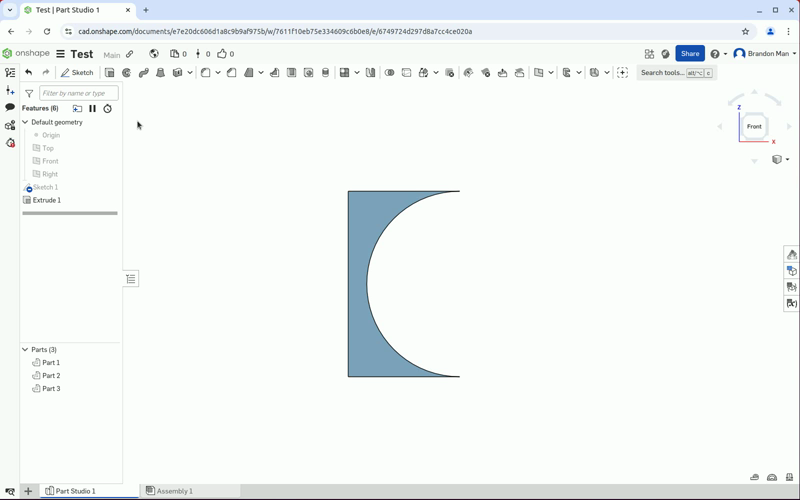
key(shift+h)
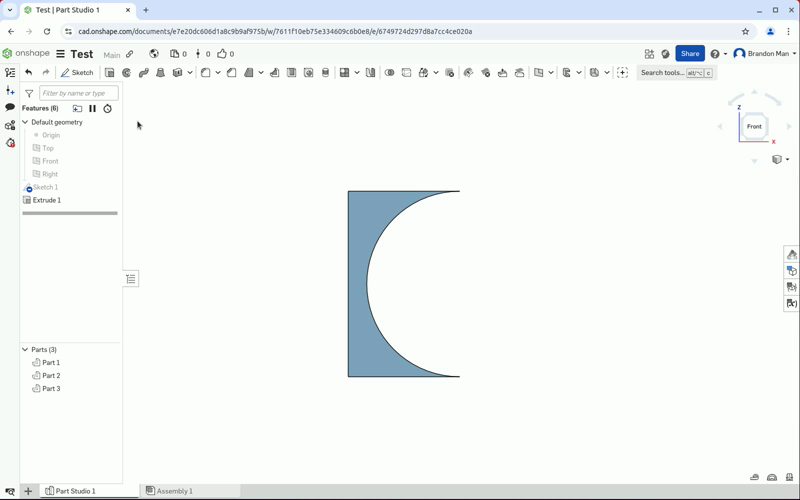
key(shift+h)
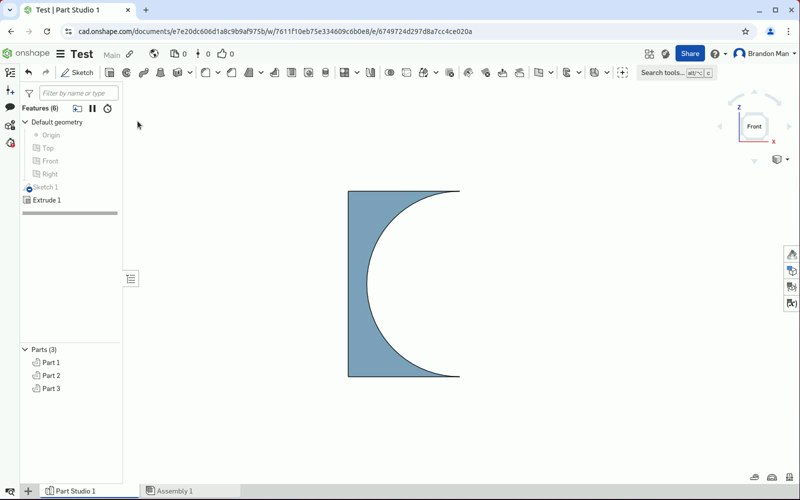
mouse_move(73, 189)
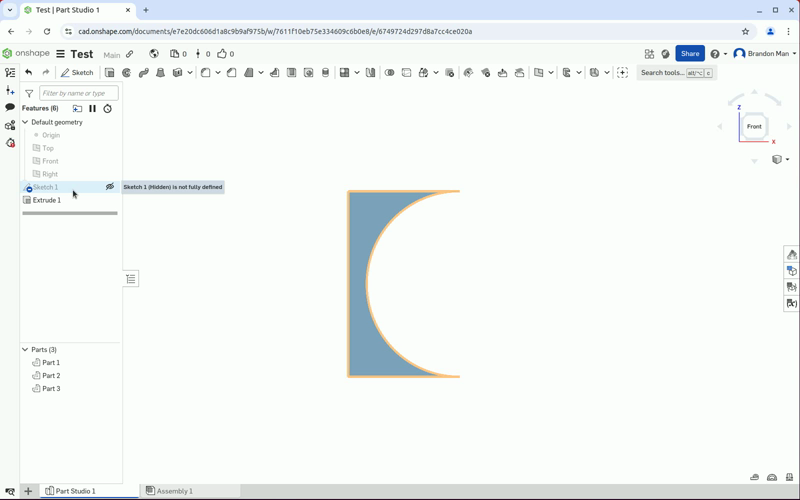
click(73, 189)
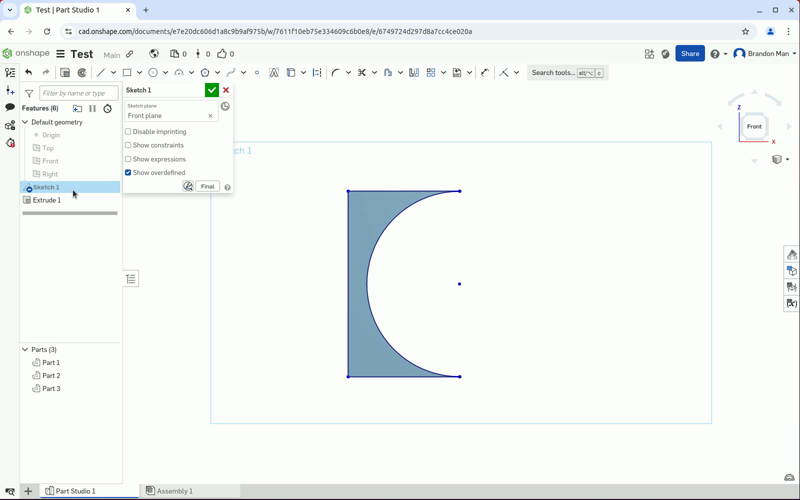
mouse_move(229, 92)
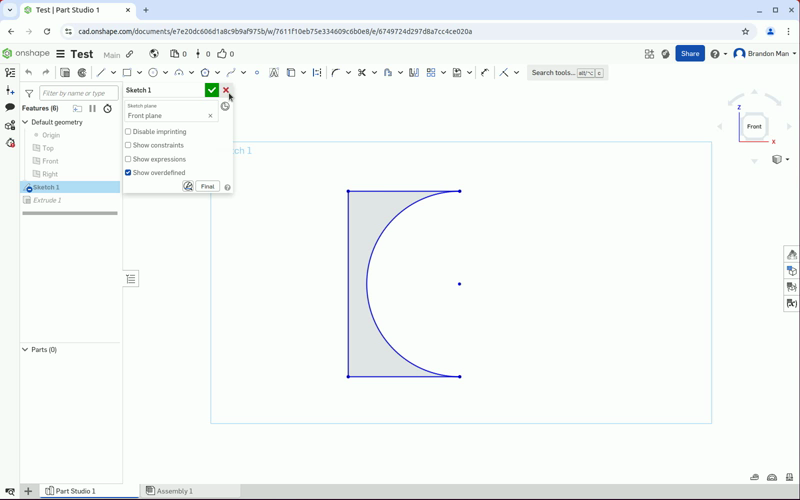
click(229, 92)
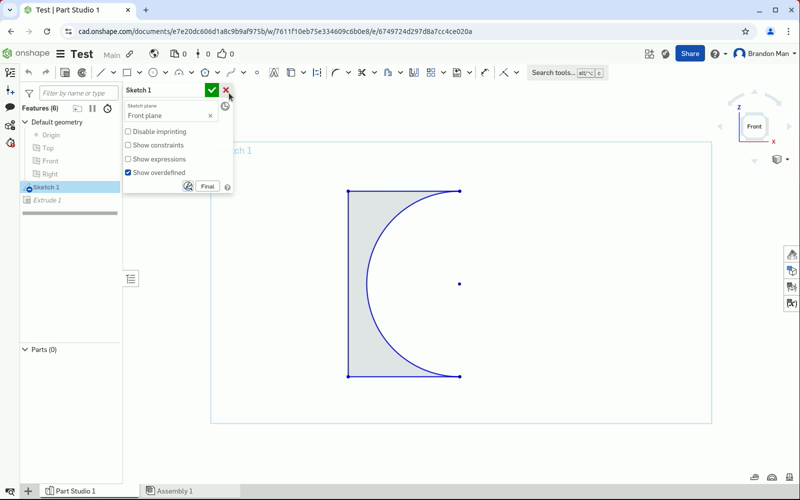
key(shift+s)
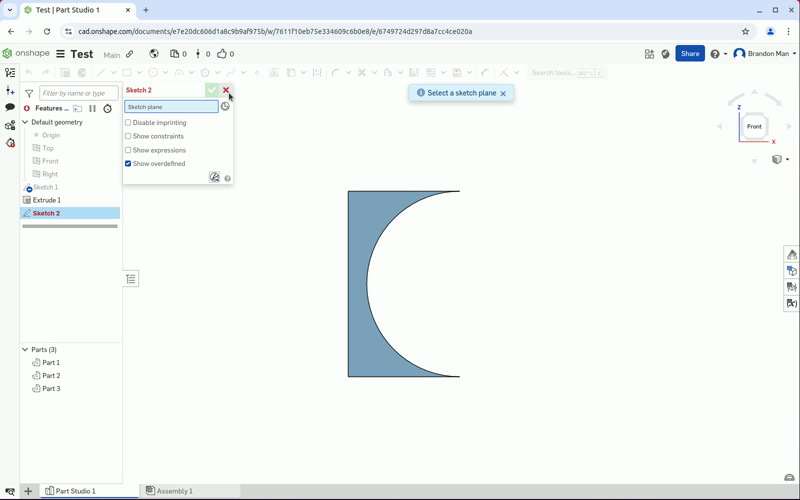
mouse_move(73, 163)
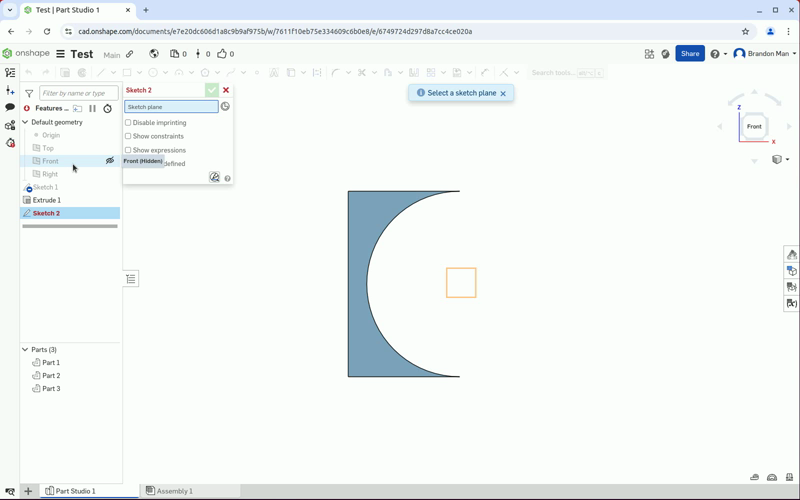
click(73, 163)
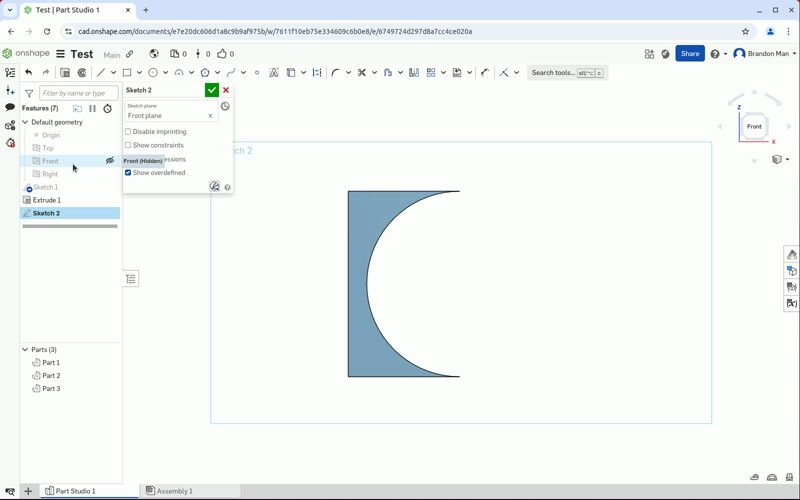
mouse_move(73, 352)
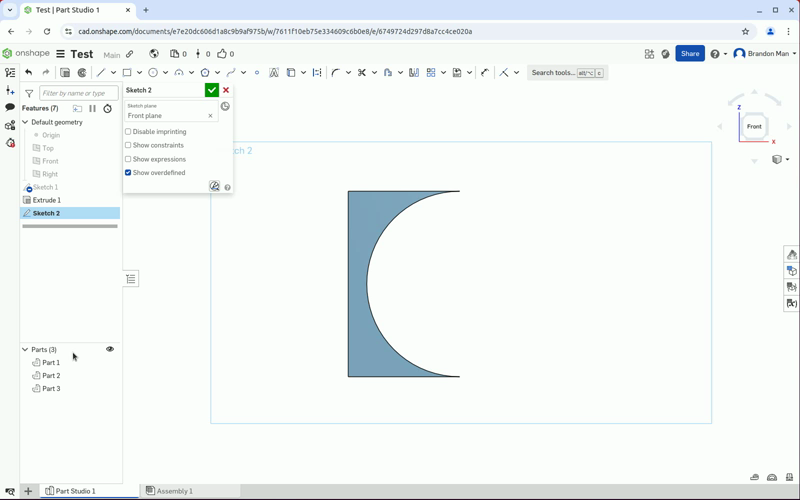
key(y)
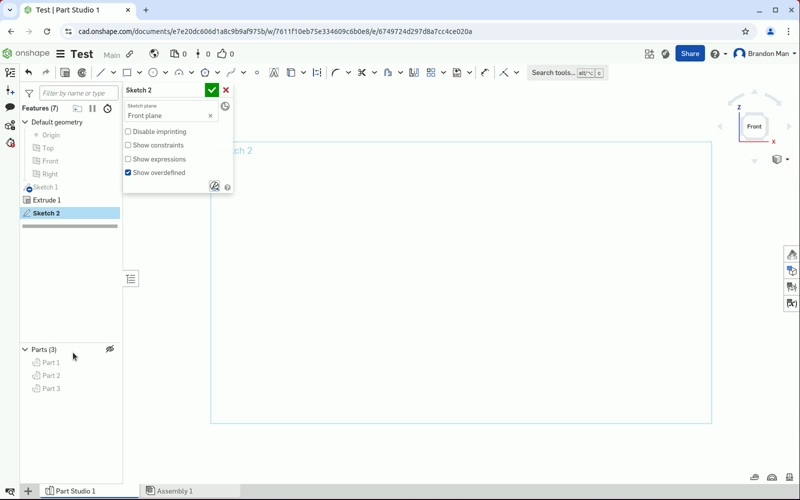
key(c)
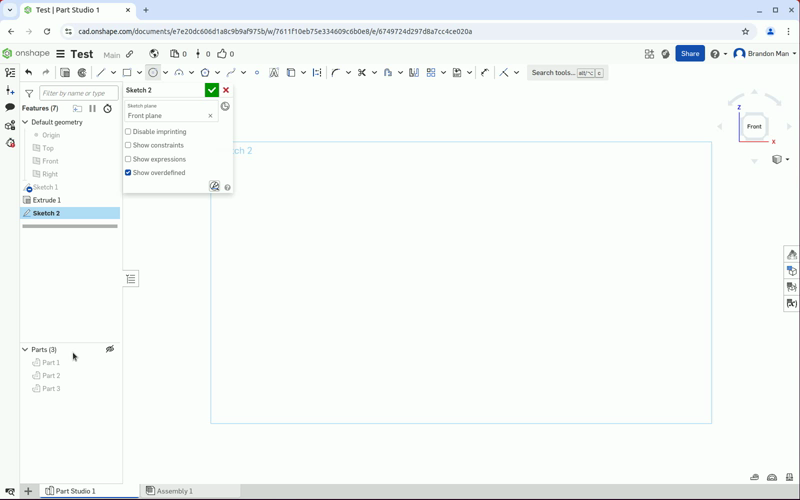
key_down(shift)
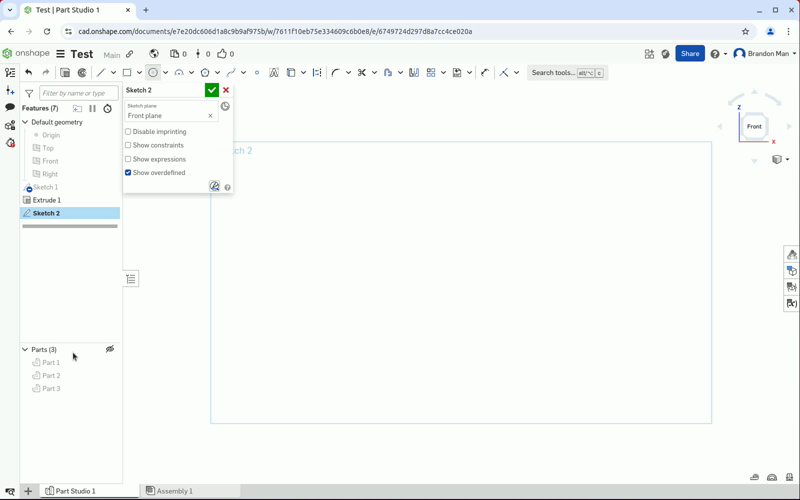
mouse_move(460, 282)
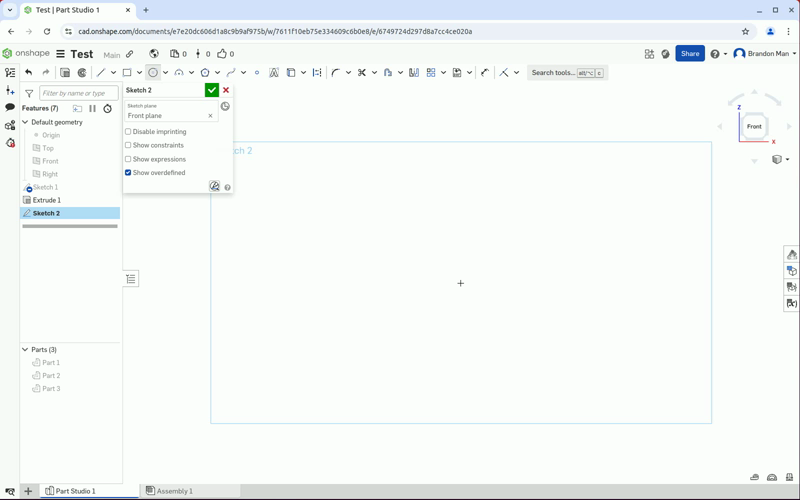
click(460, 282)
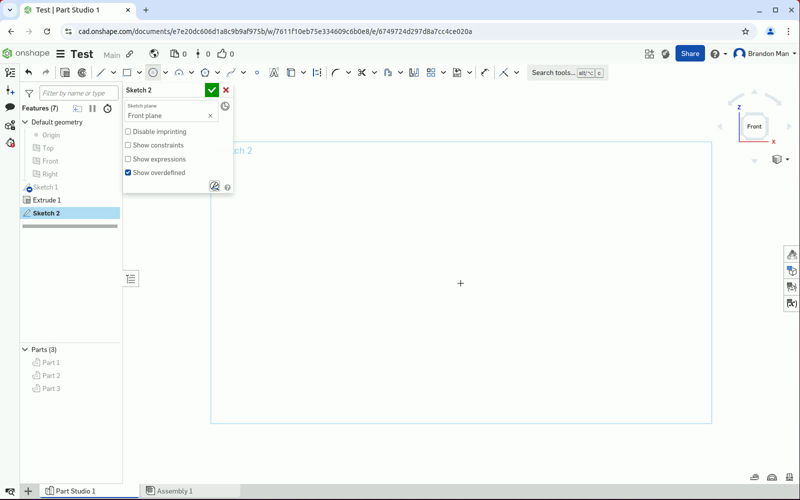
key_up(shift)
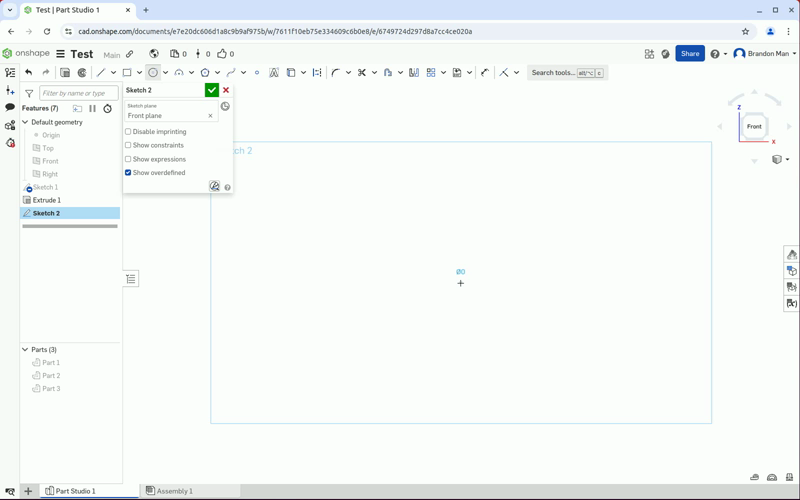
mouse_move(552, 282)
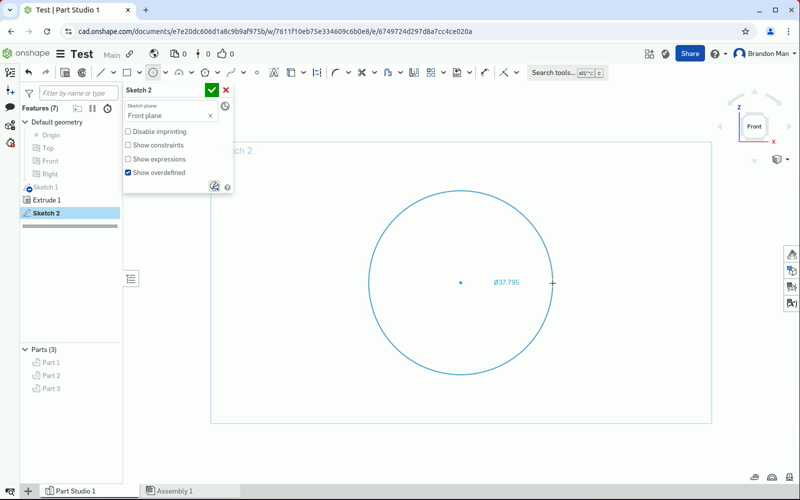
click(552, 282)
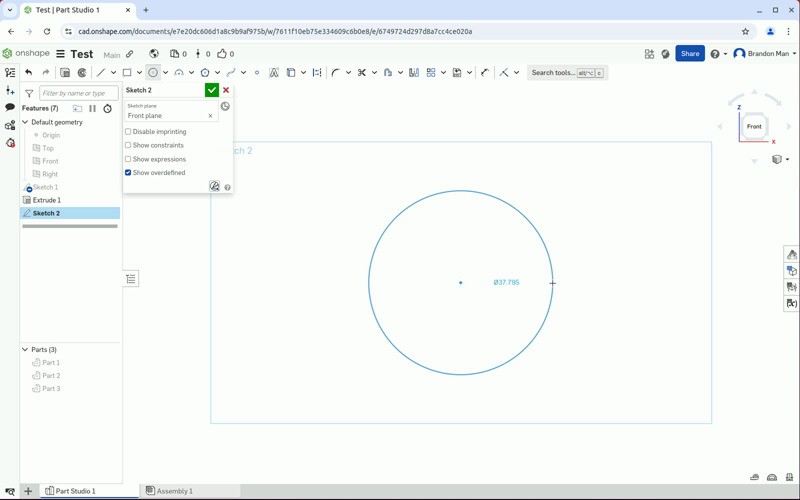
key(esc)
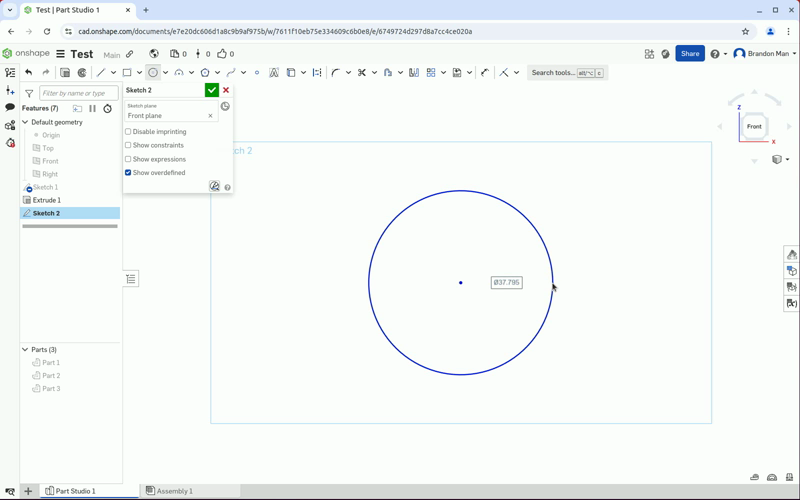
key(c)
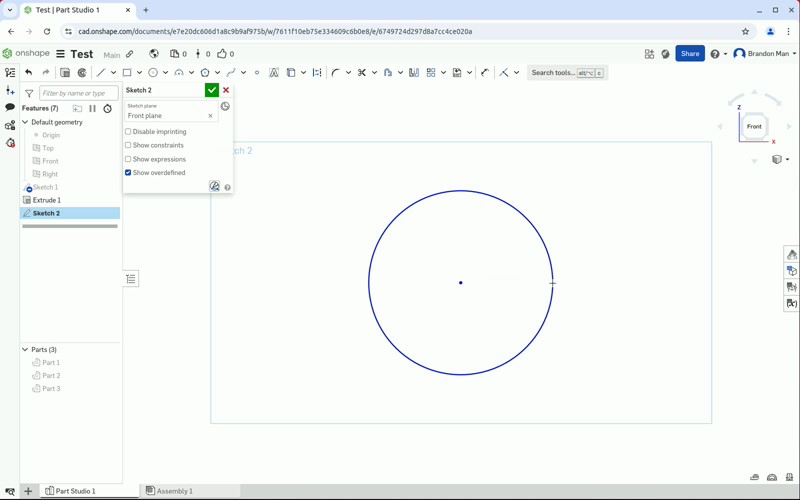
key_down(shift)
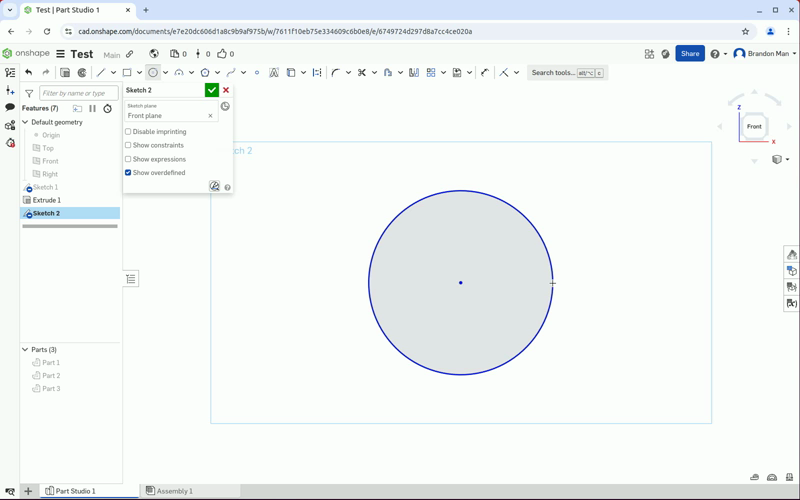
mouse_move(460, 282)
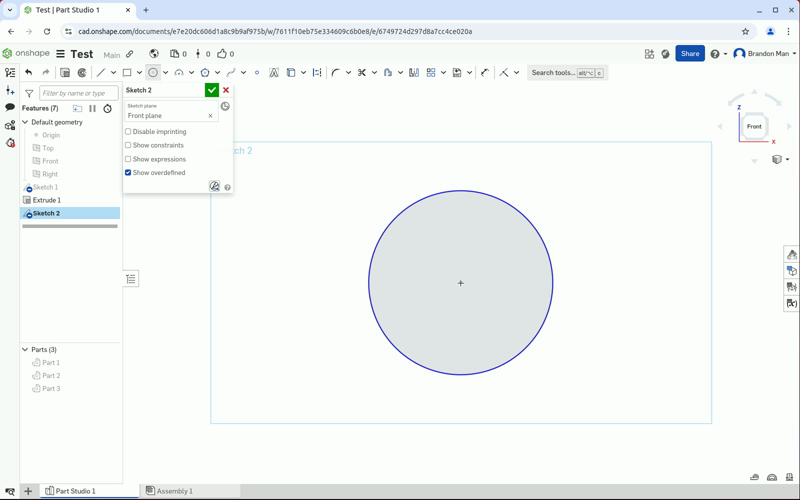
click(460, 282)
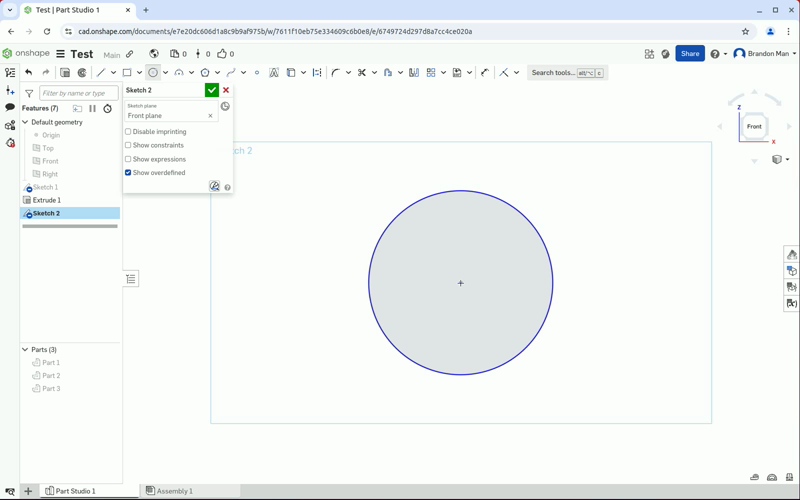
key_up(shift)
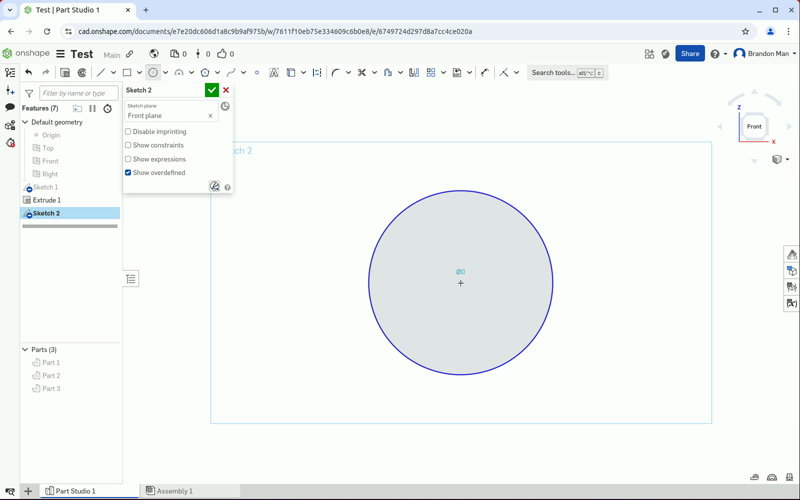
mouse_move(538, 282)
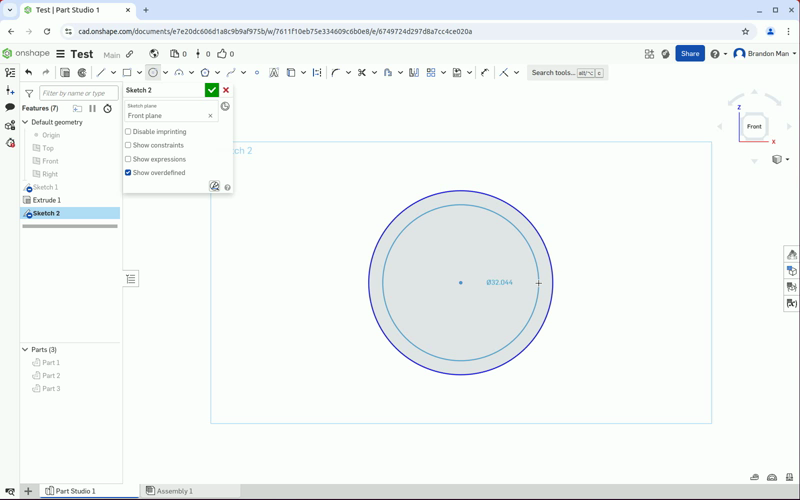
click(538, 282)
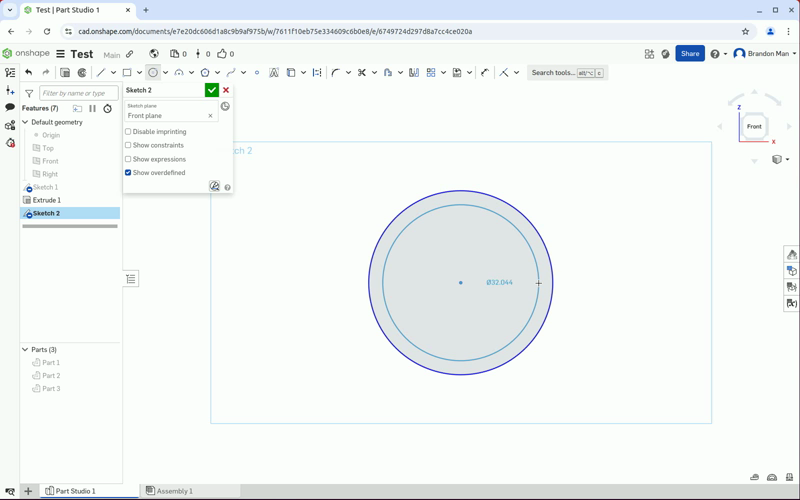
key(esc)
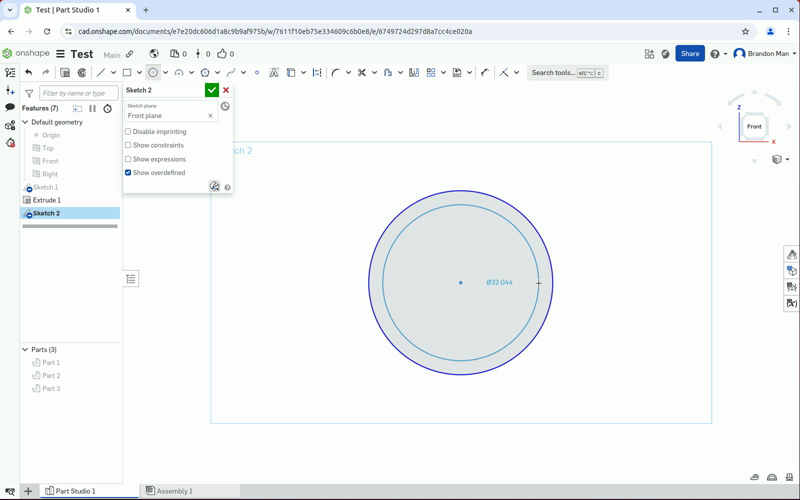
mouse_move(376, 294)
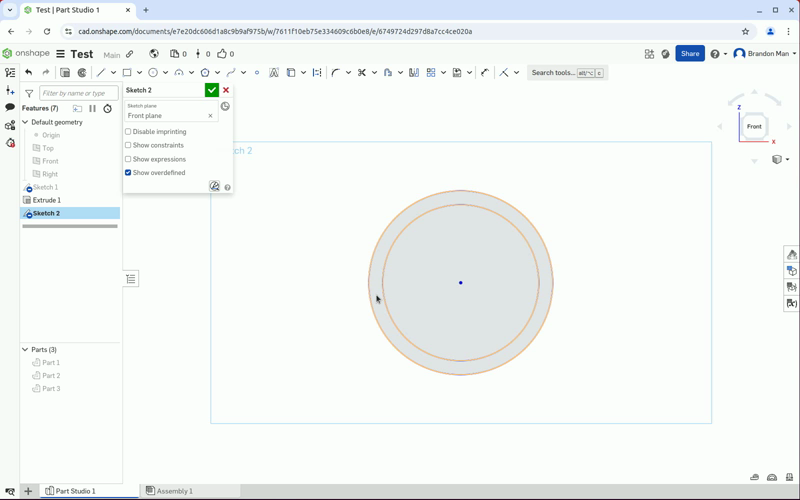
click(376, 294)
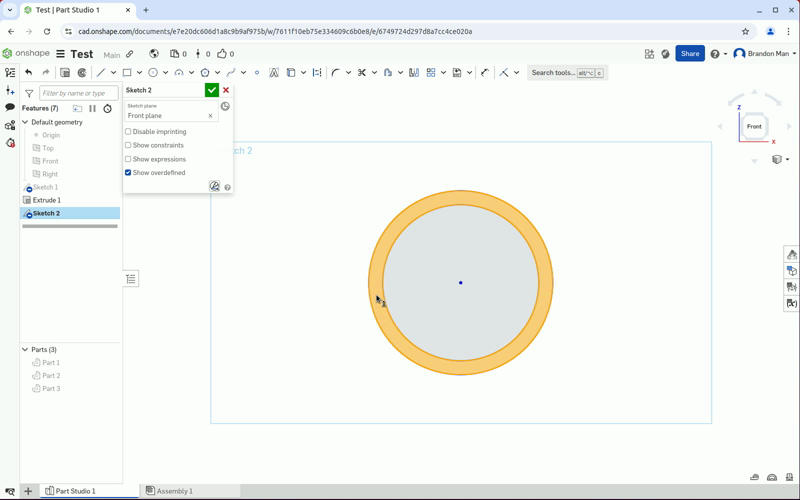
mouse_move(73, 352)
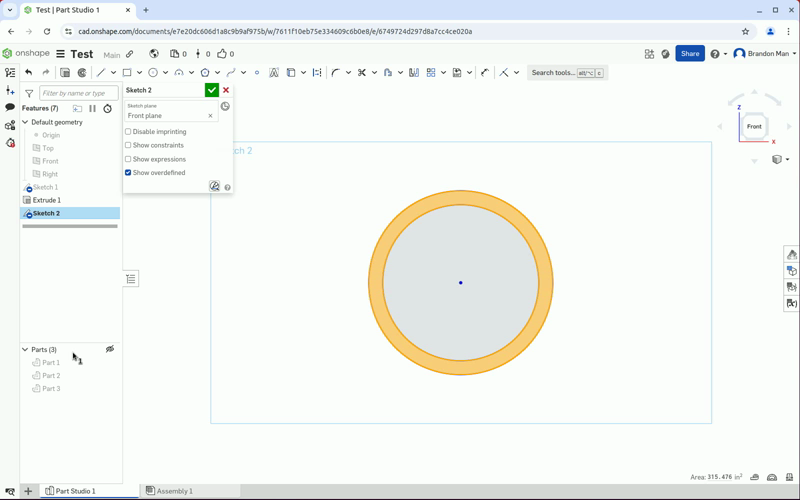
key(shift+y)
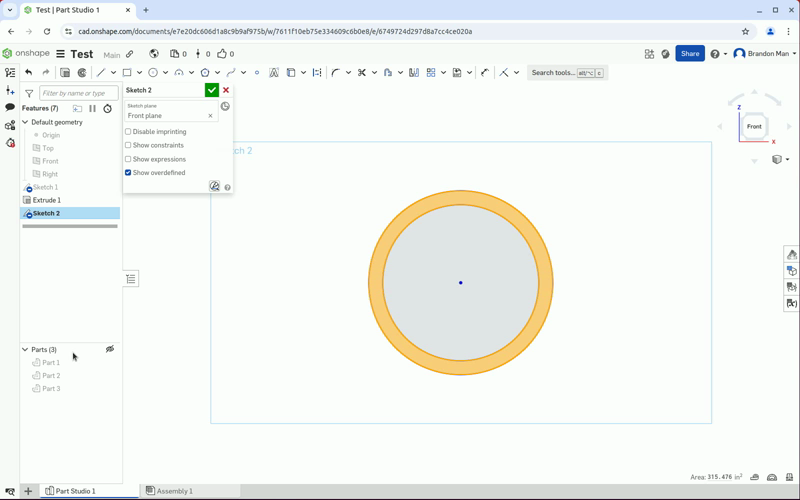
key(shift+e)
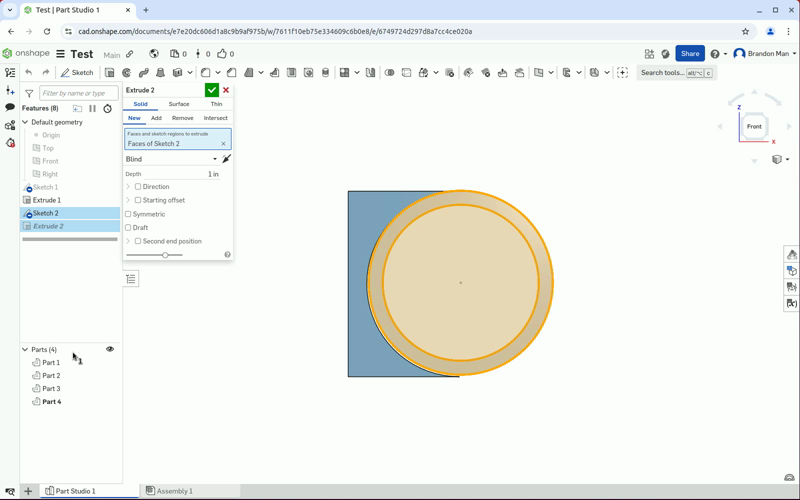
mouse_move(143, 106)
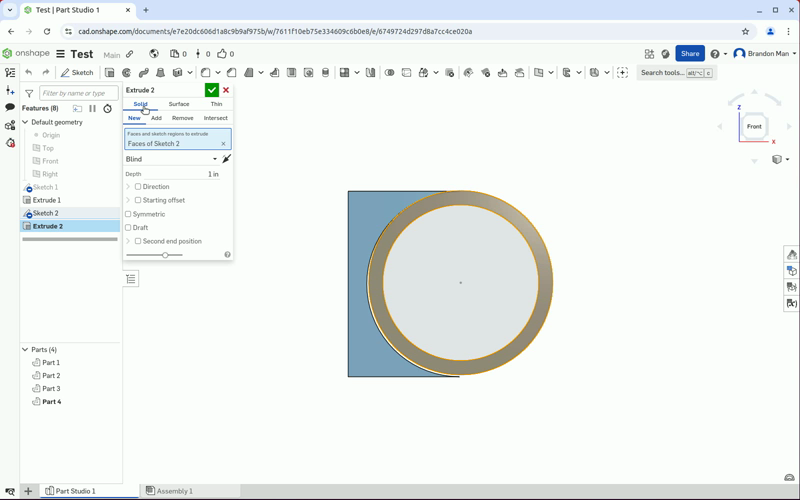
click(143, 106)
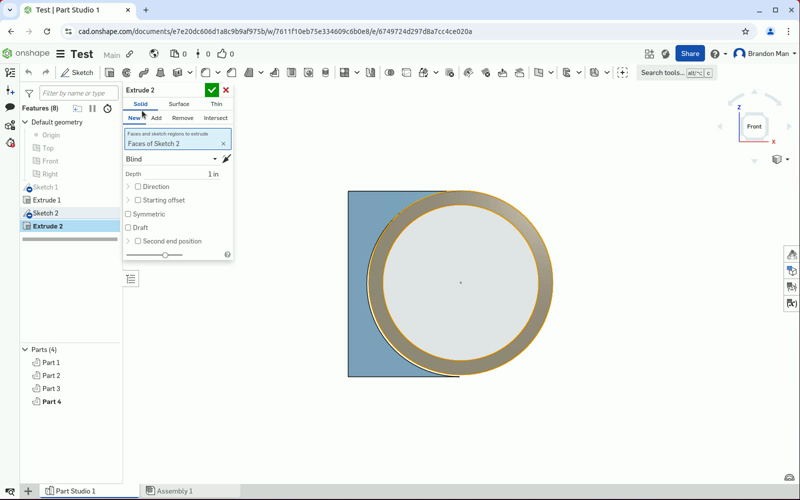
mouse_move(137, 120)
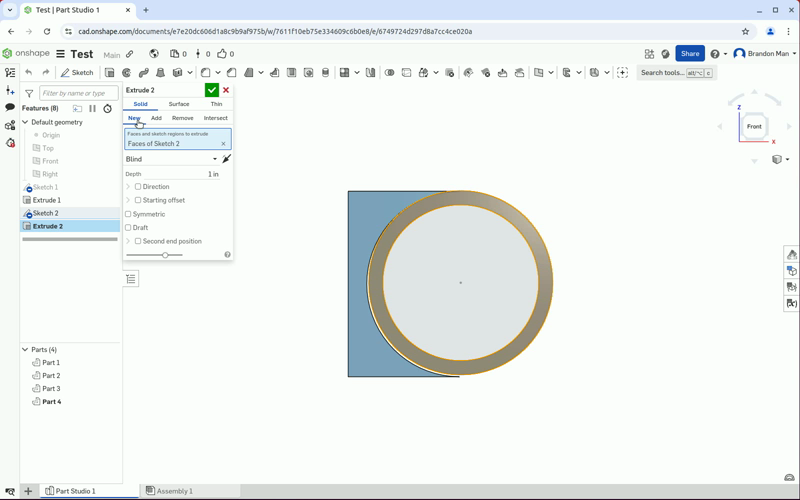
click(137, 120)
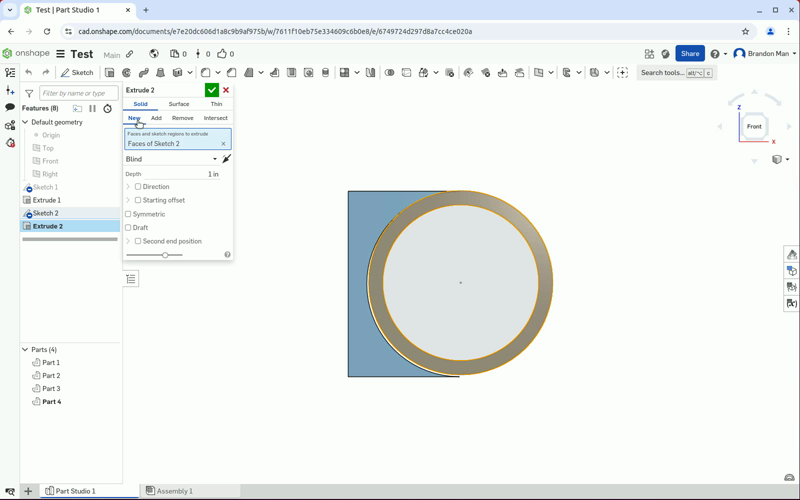
key(tab, 4)
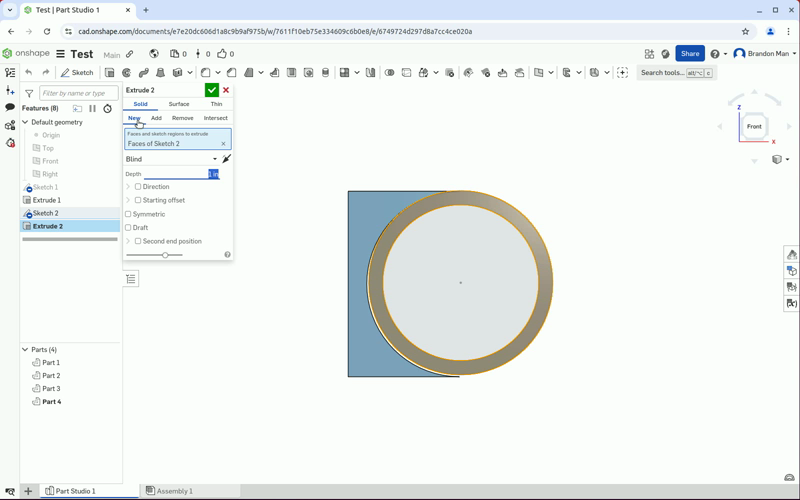
text(10.351)
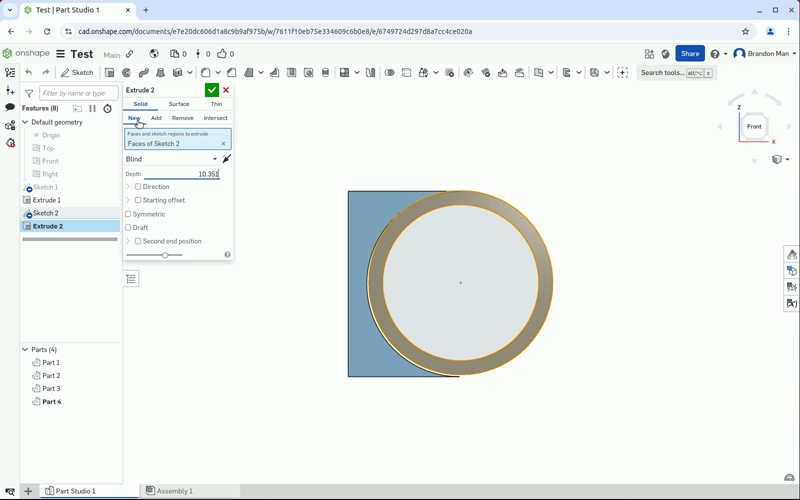
key(enter)
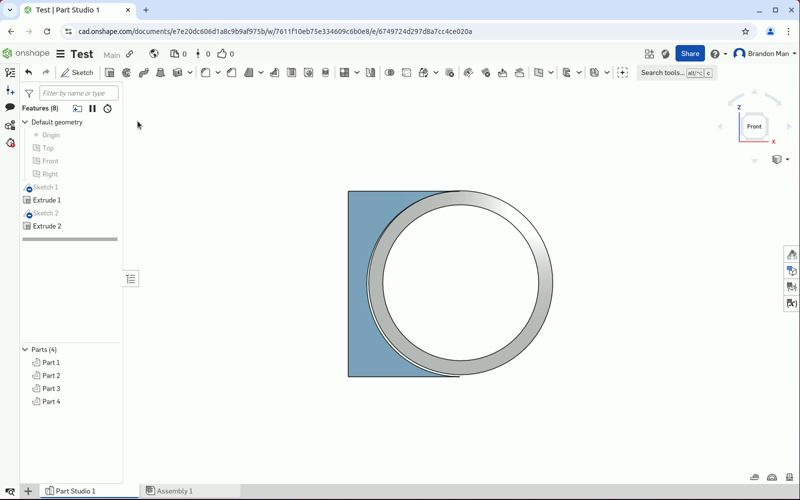
key(shift+h)
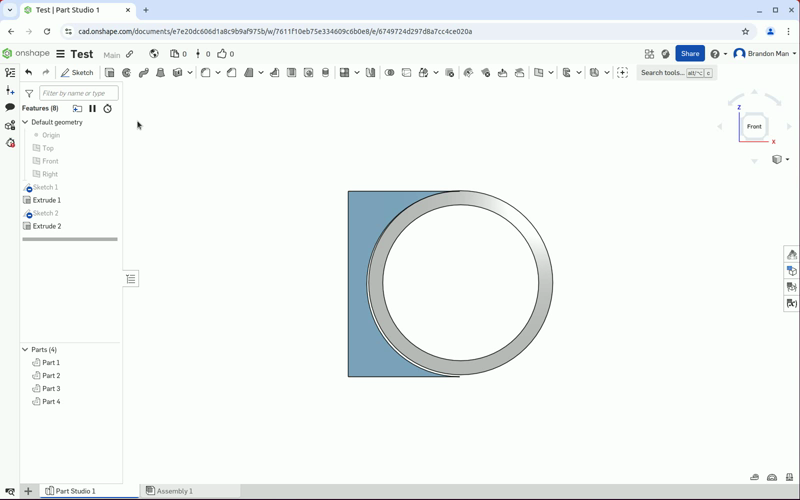
key(shift+h)
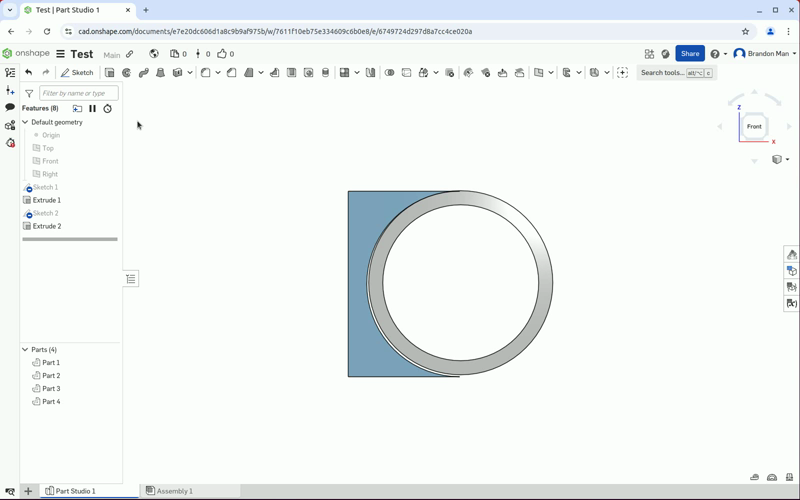
mouse_move(73, 189)
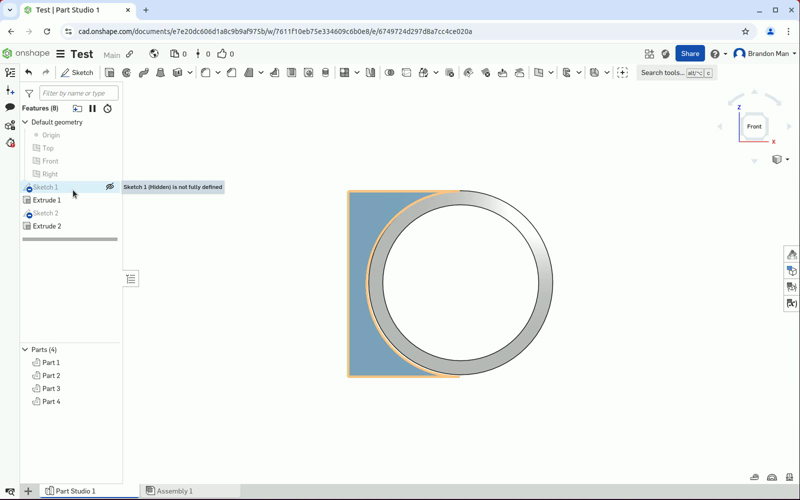
click(73, 189)
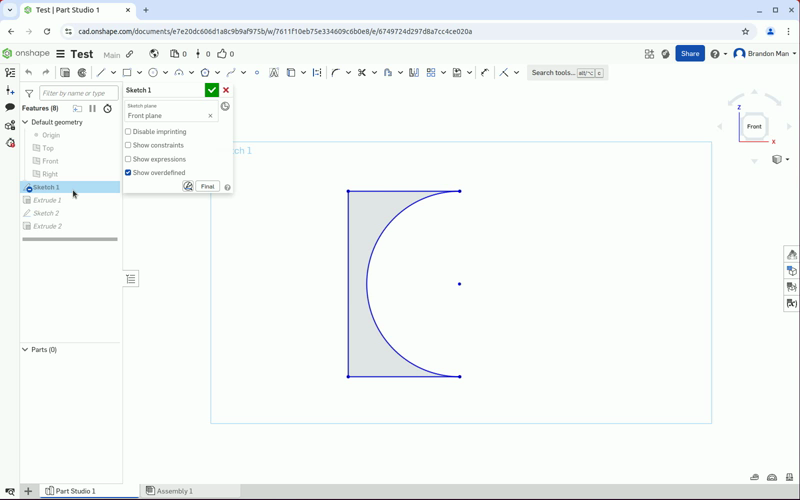
mouse_move(229, 92)
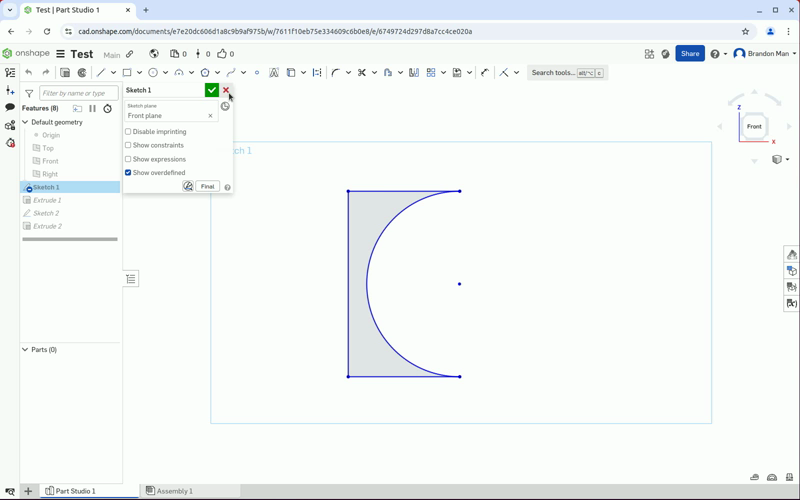
click(229, 92)
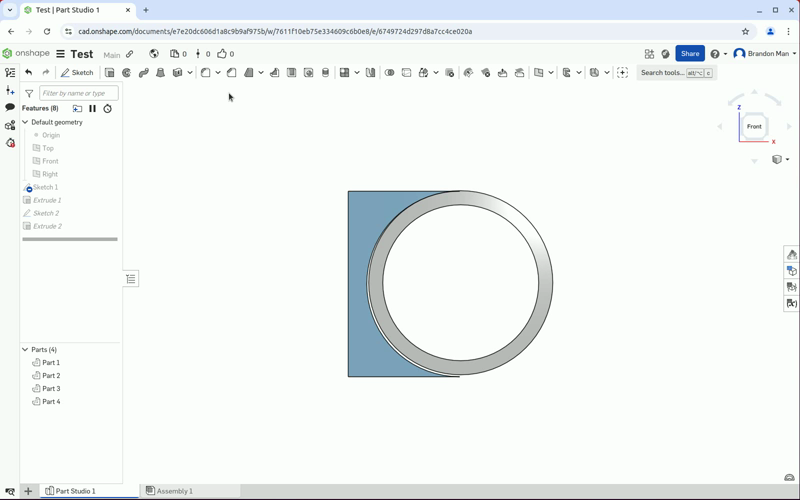
mouse_move(73, 352)
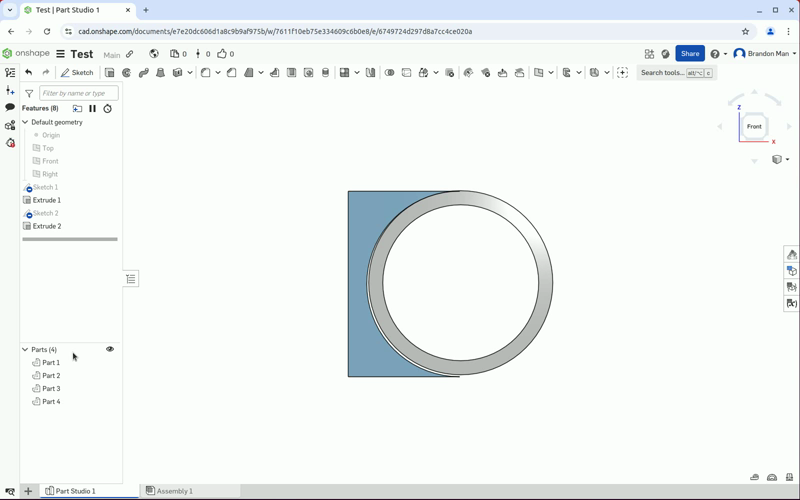
key(y)
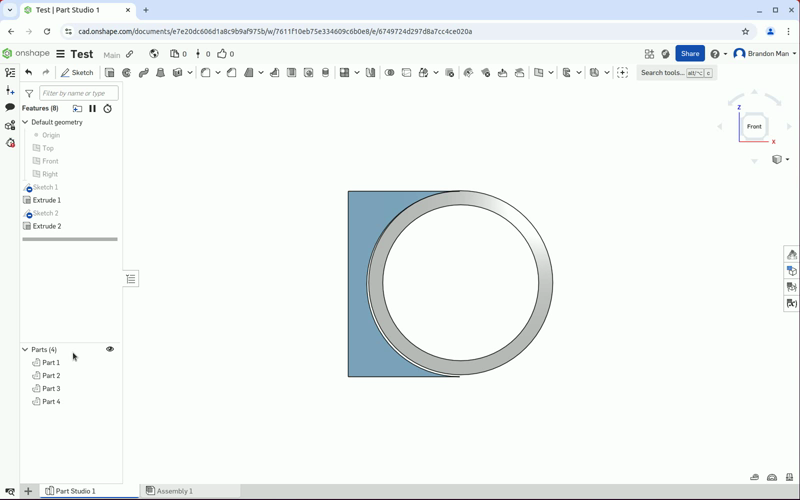
key(shift+p)
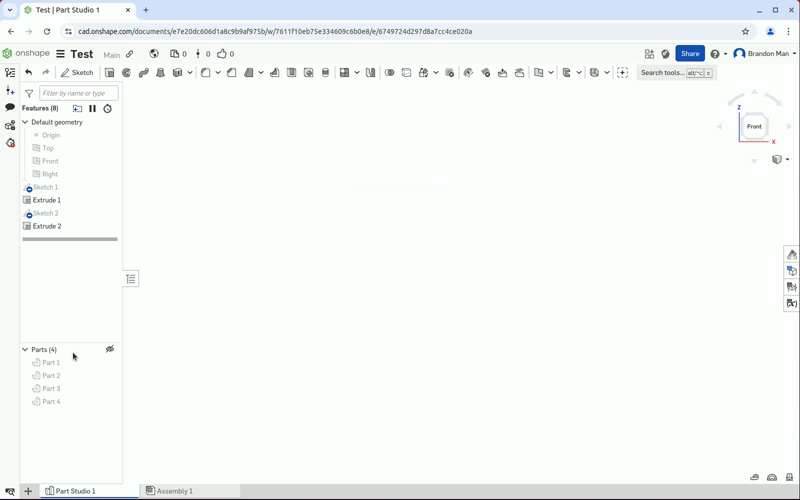
key(space)
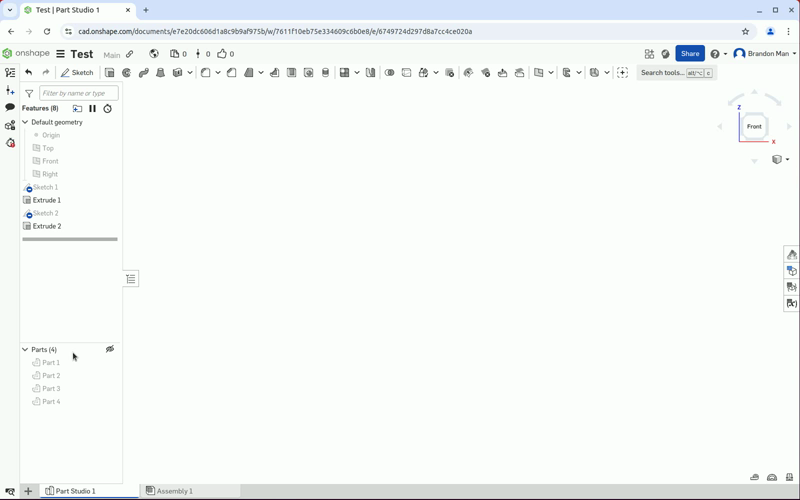
key_down(shift)
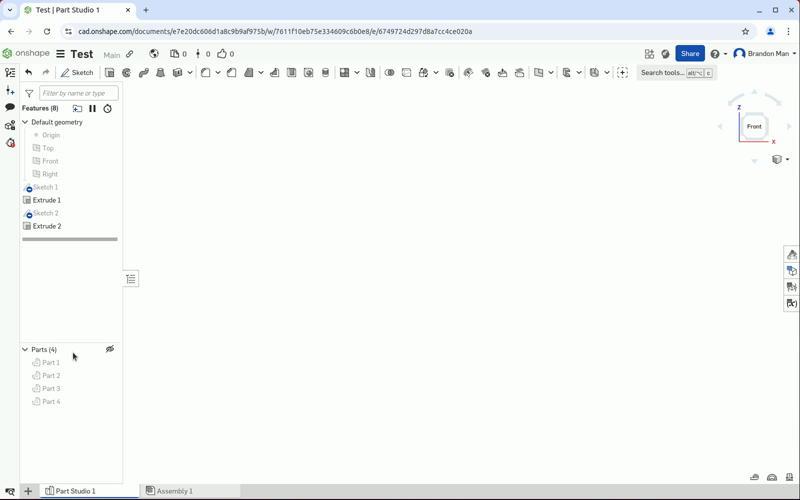
key(left)
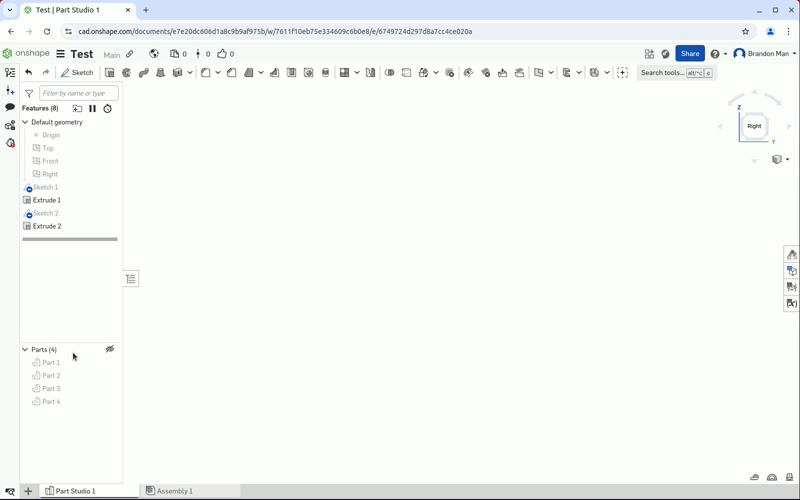
key_up(shift)
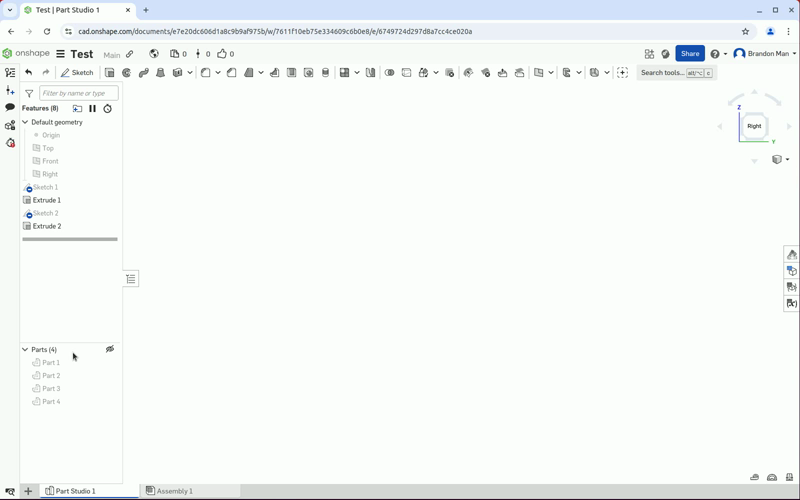
mouse_move(73, 352)
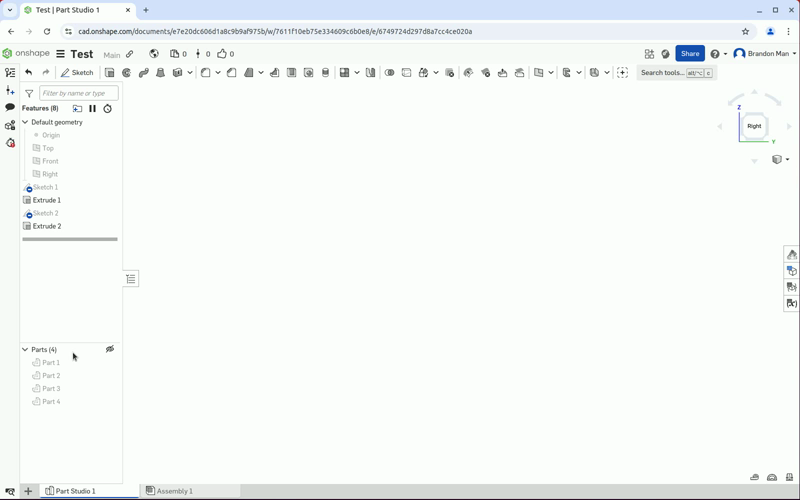
key(shift+y)
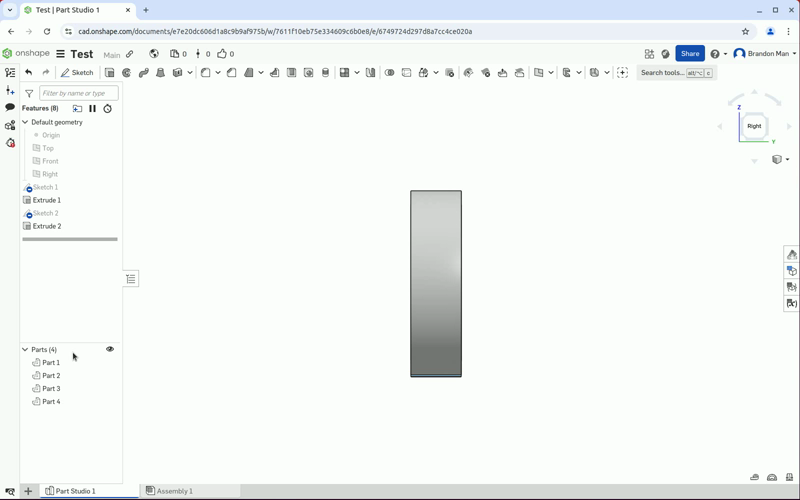
mouse_move(541, 75)
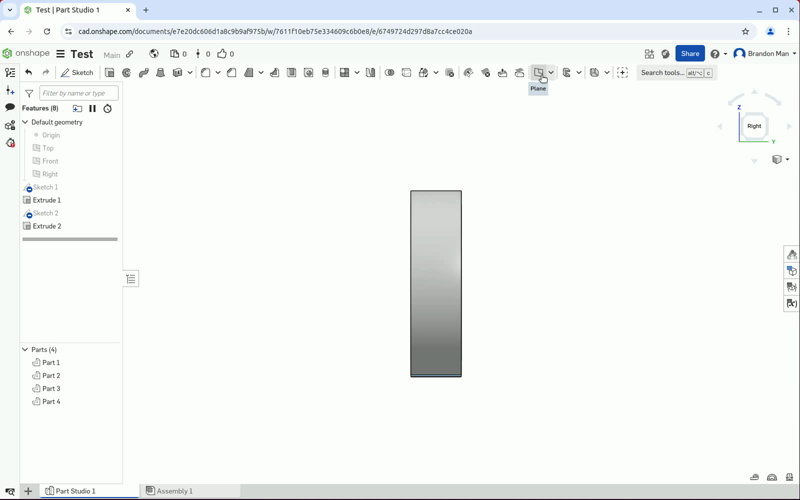
click(541, 75)
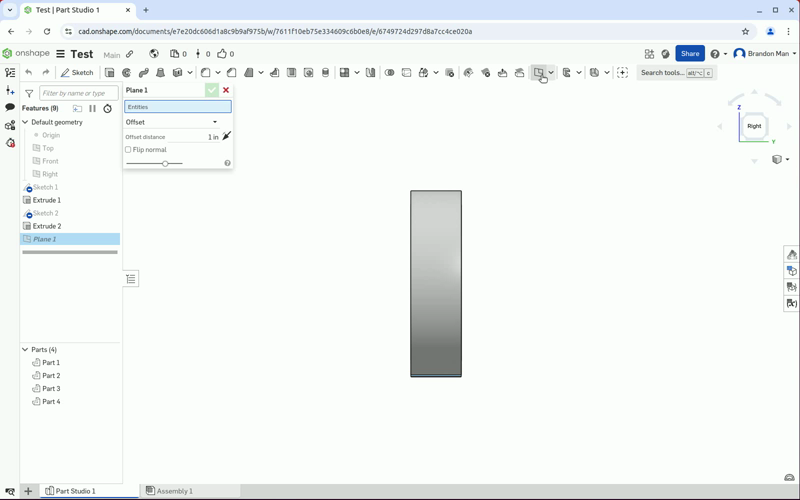
mouse_move(73, 176)
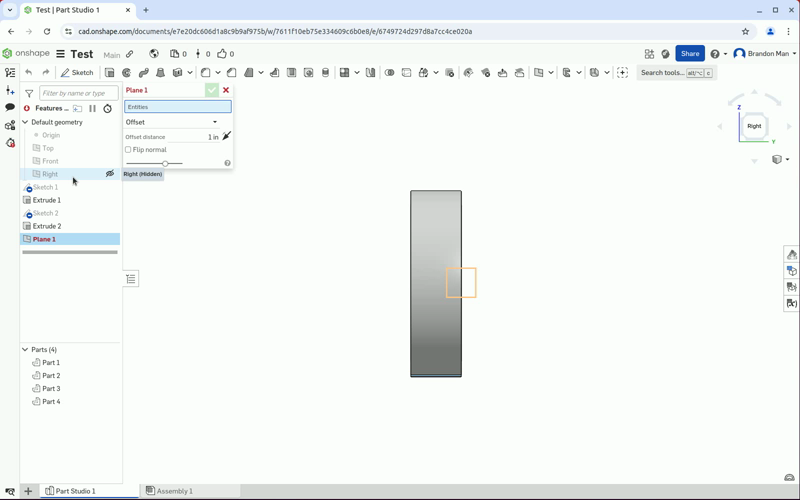
click(73, 176)
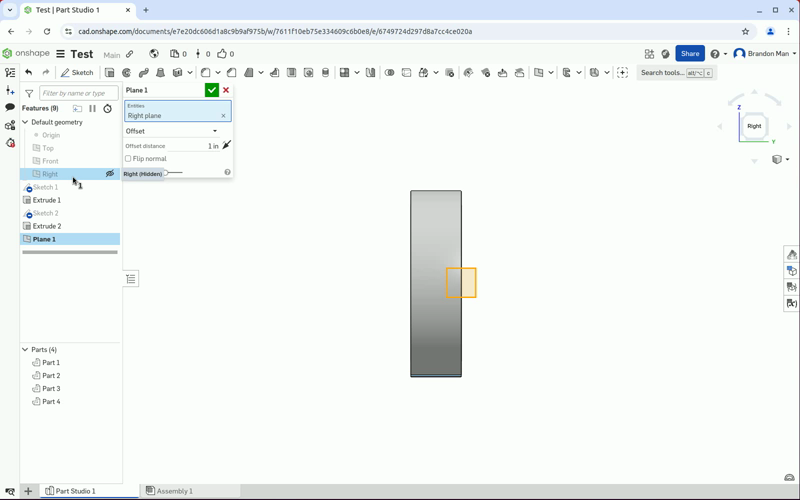
key(tab, 2)
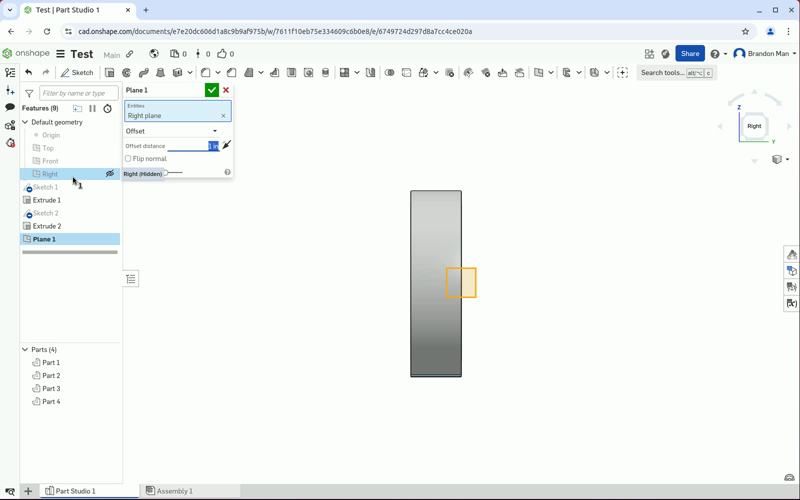
text(23.108)
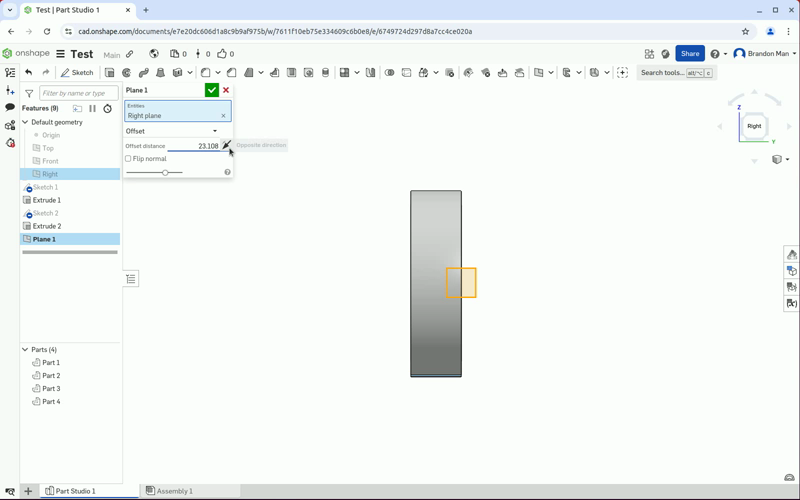
mouse_move(229, 147)
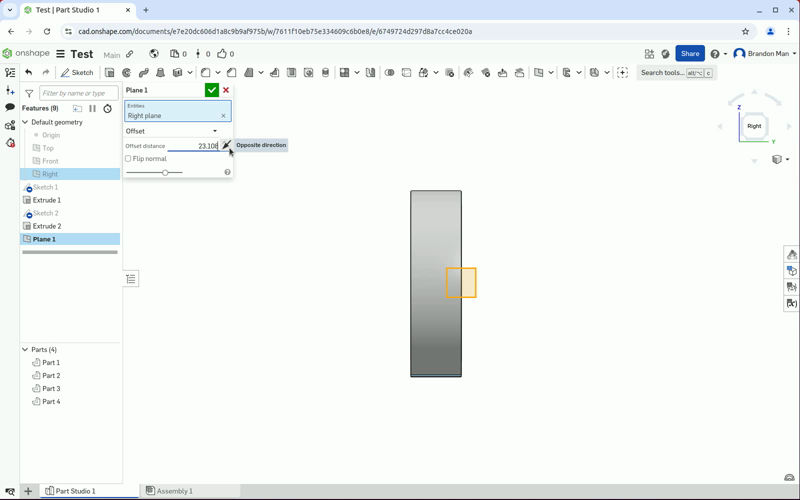
click(229, 147)
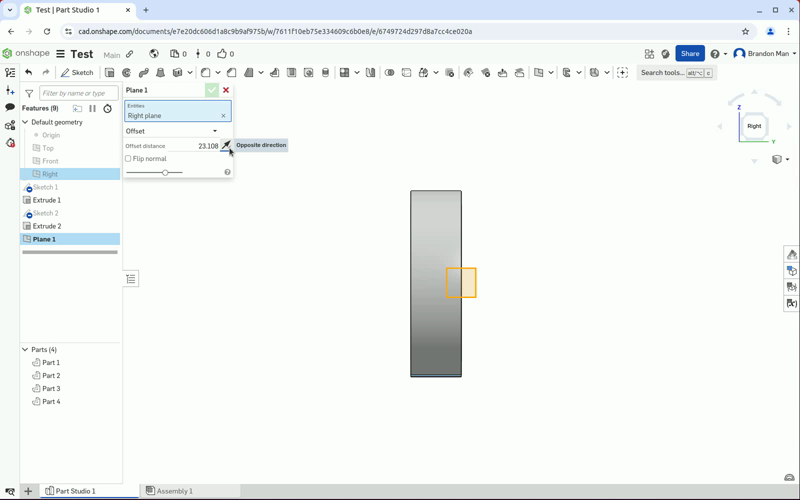
key(enter, 2)
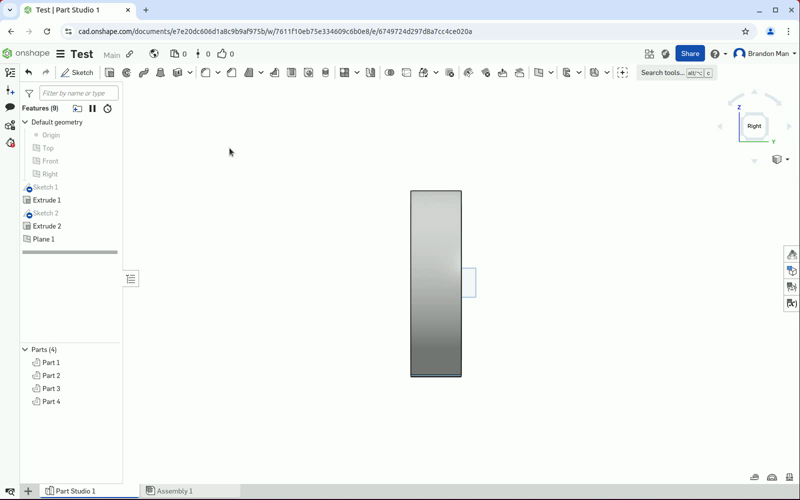
key(shift+s)
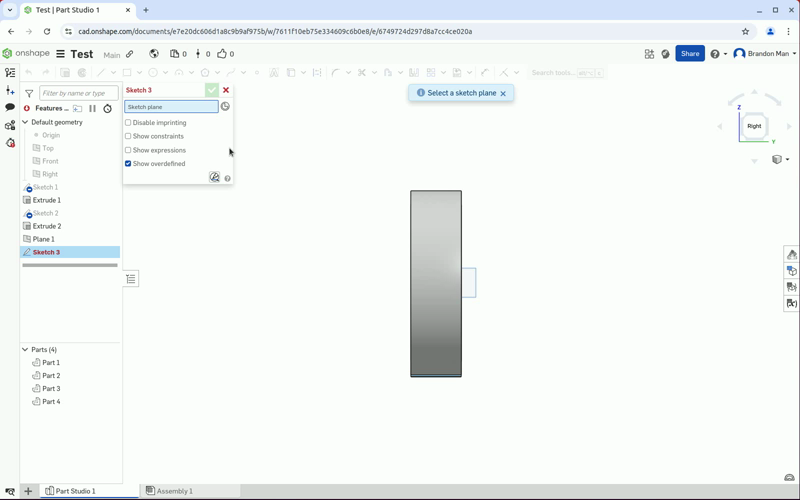
mouse_move(73, 241)
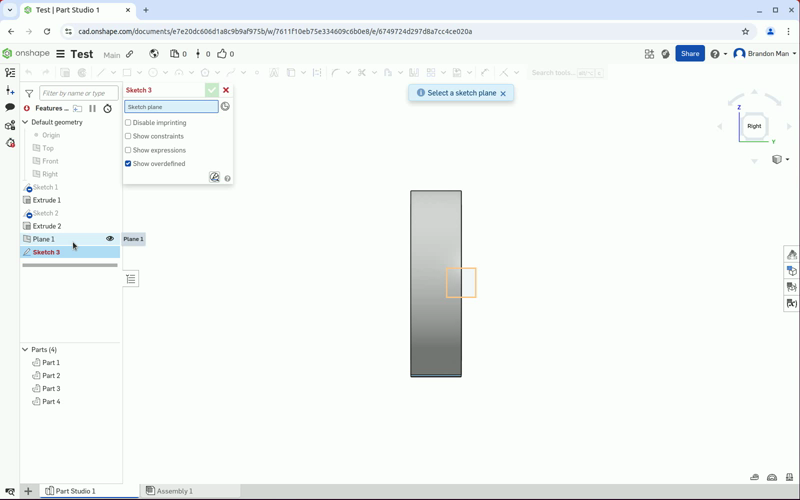
click(73, 241)
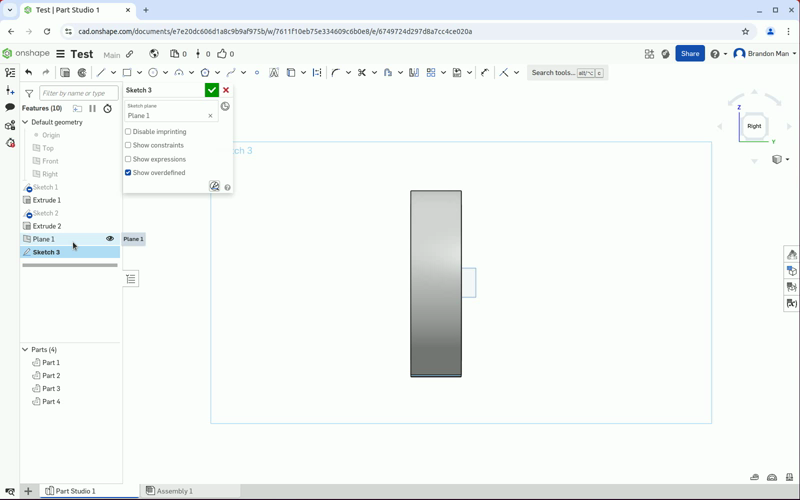
mouse_move(73, 352)
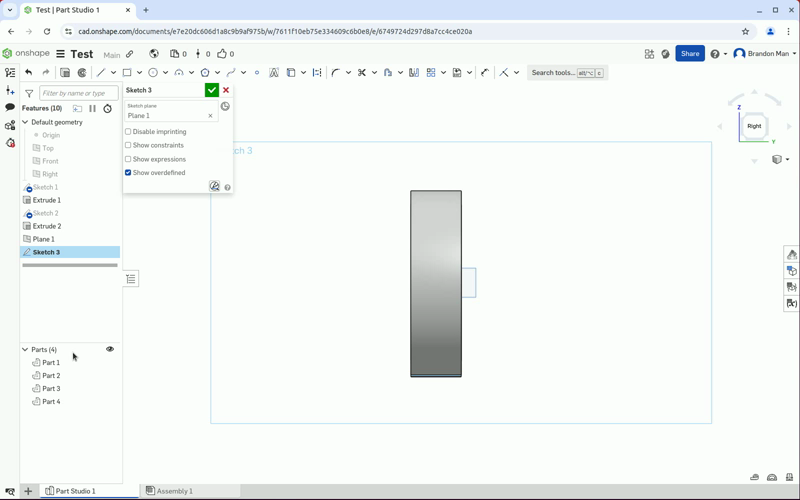
key(y)
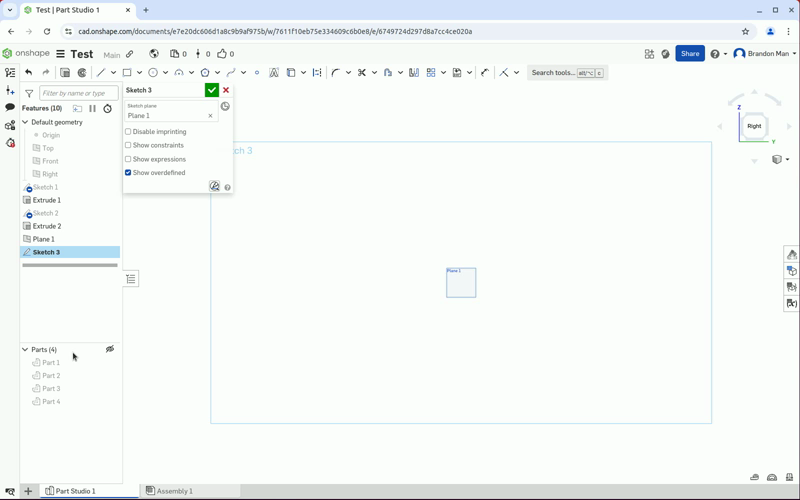
key(l)
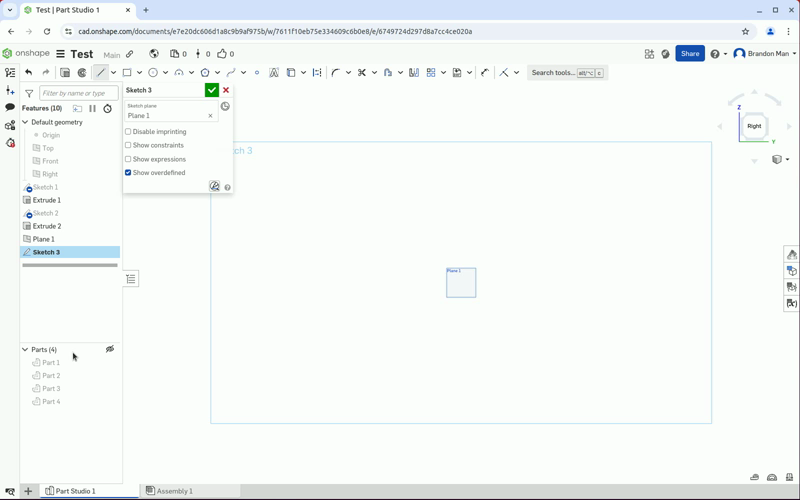
key_down(shift)
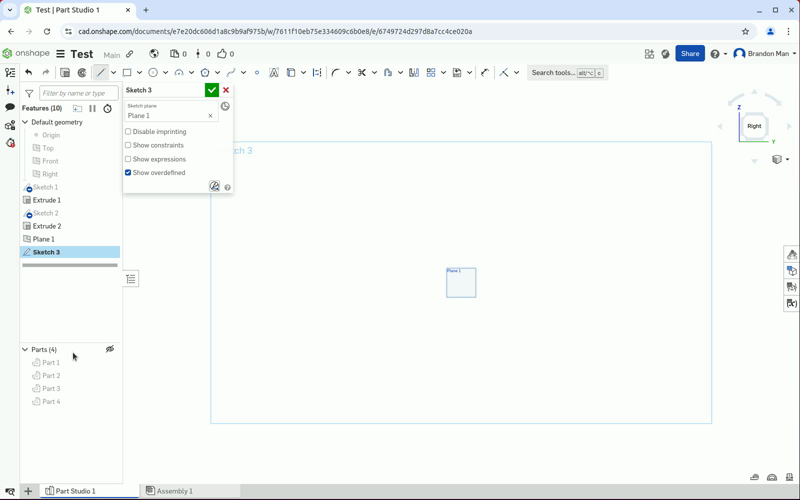
mouse_move(434, 227)
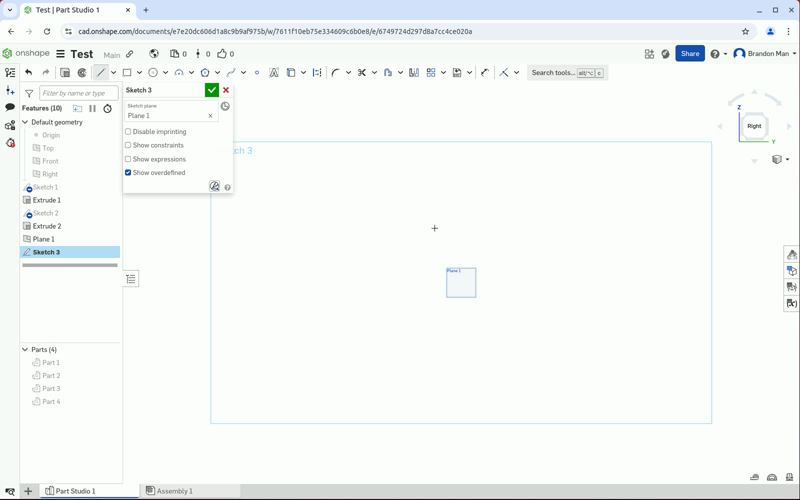
click(434, 227)
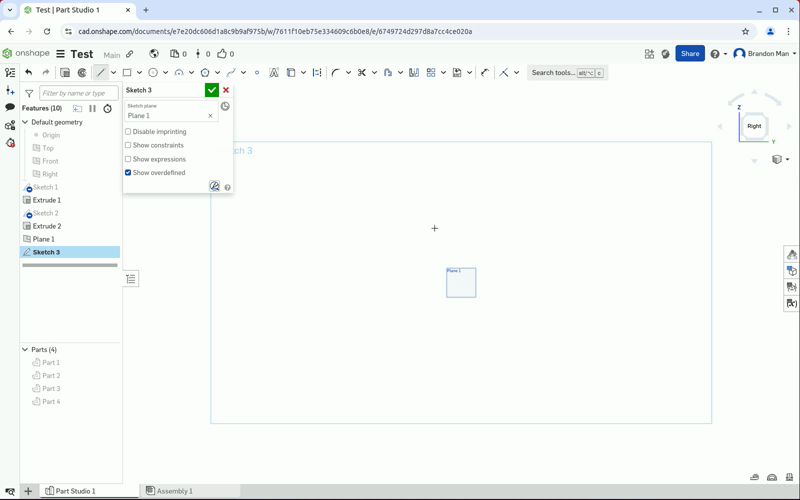
key_up(shift)
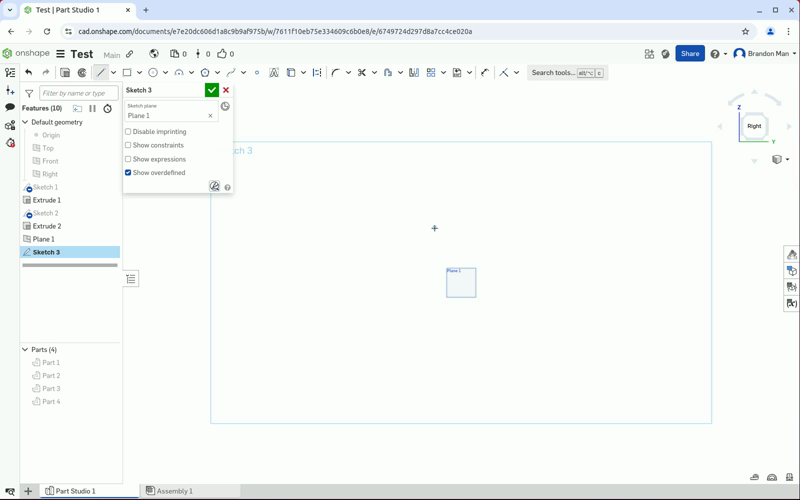
key_down(shift)
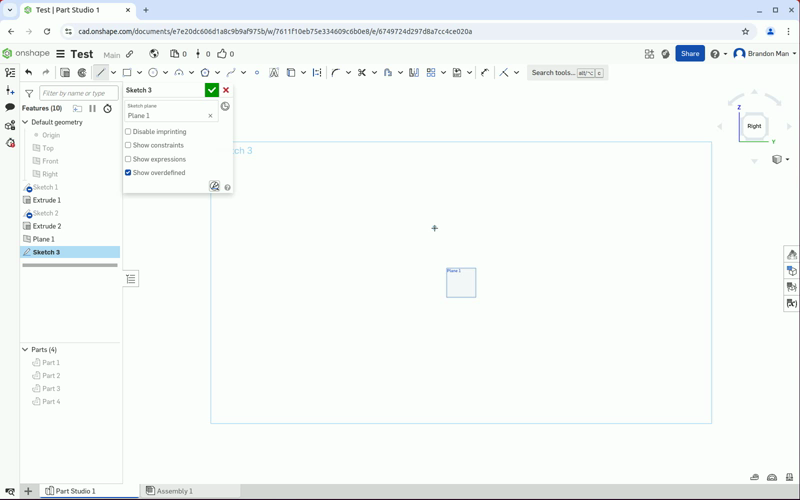
mouse_move(464, 227)
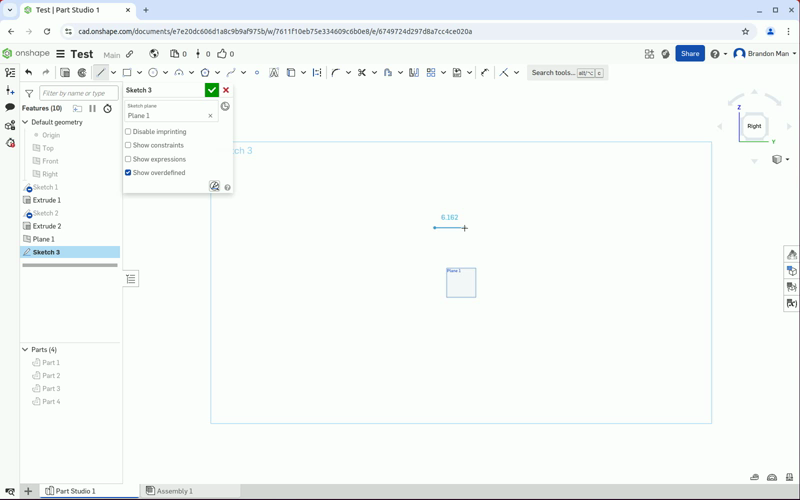
mouse_move(434, 210)
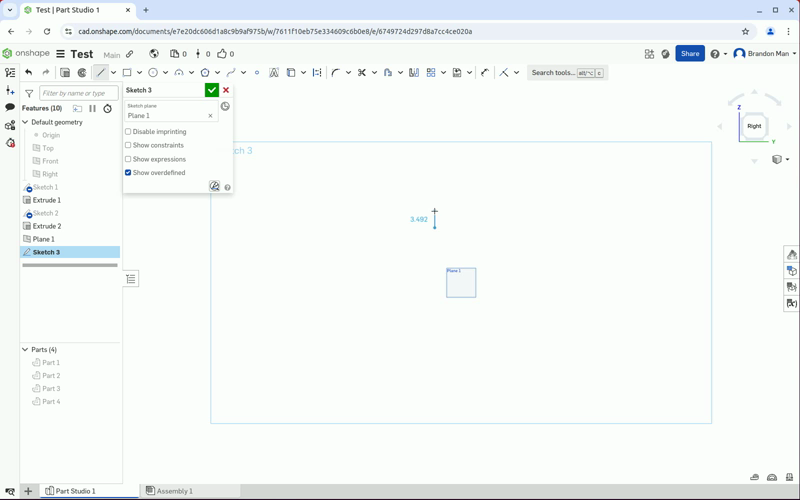
click(434, 210)
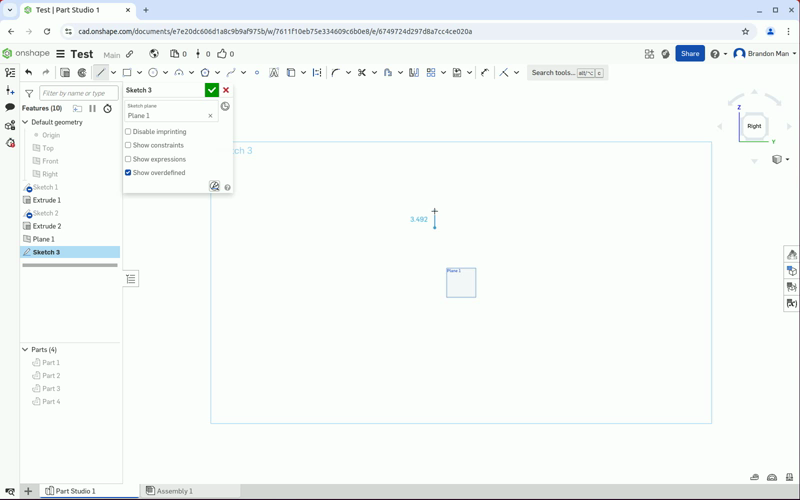
key_up(shift)
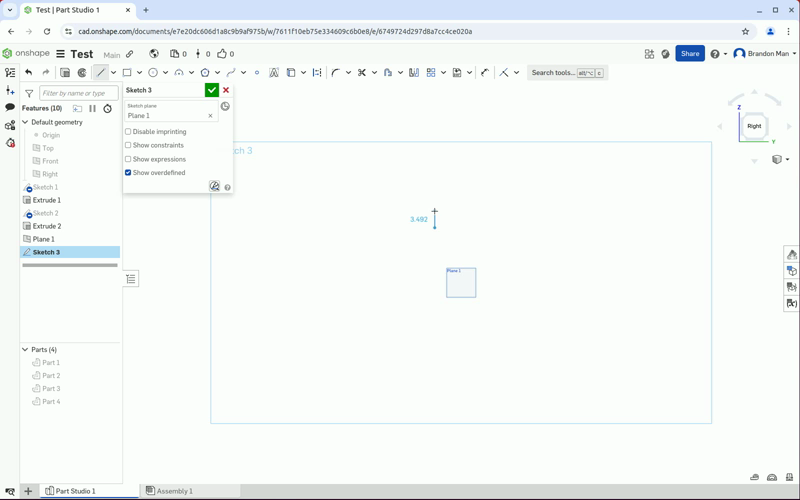
key(esc)
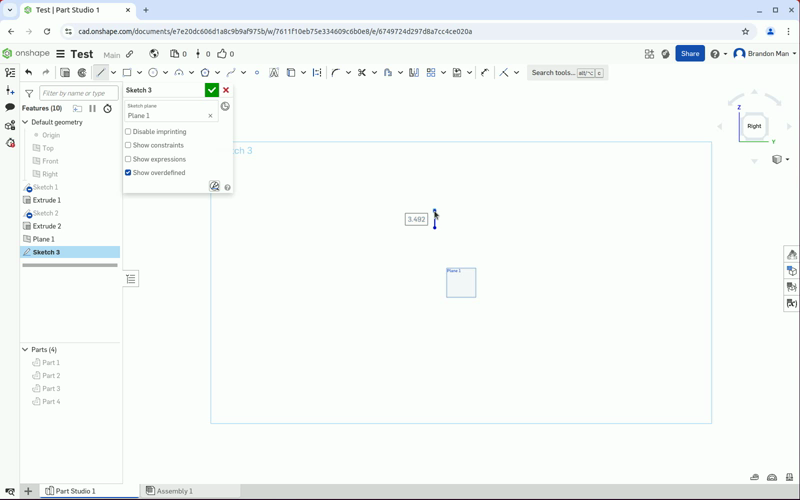
key(a)
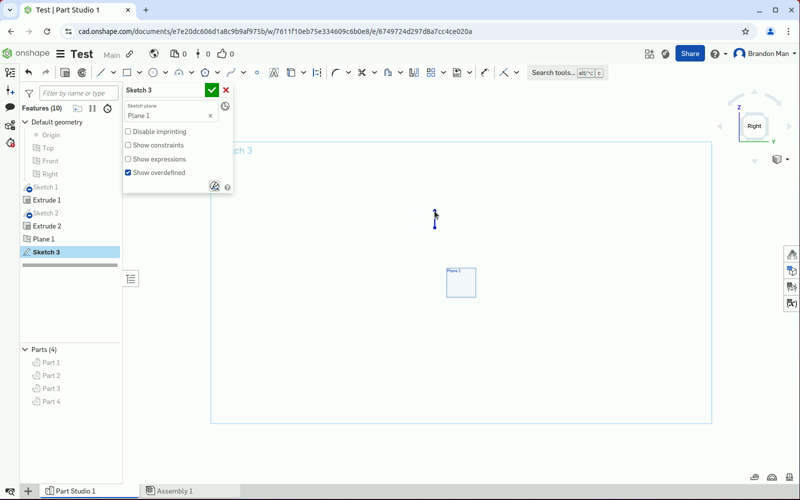
mouse_move(434, 210)
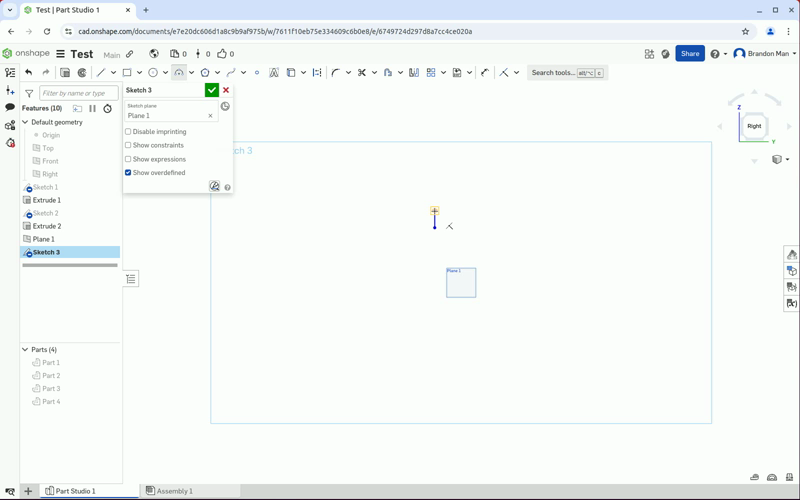
click(434, 210)
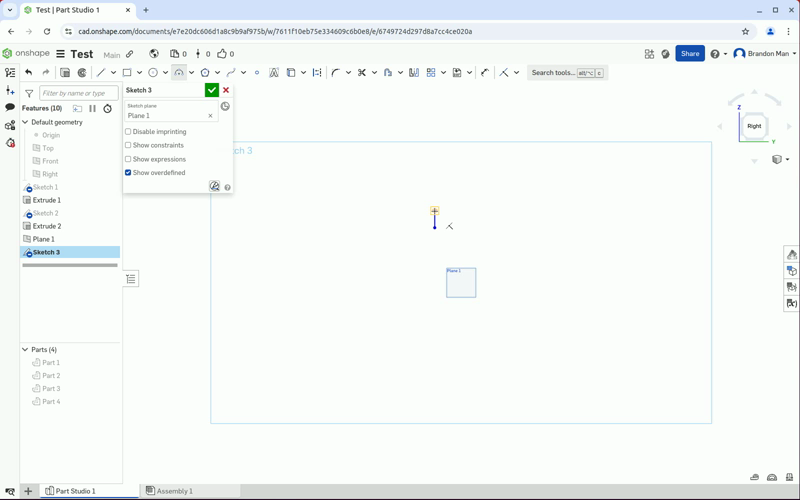
mouse_move(434, 227)
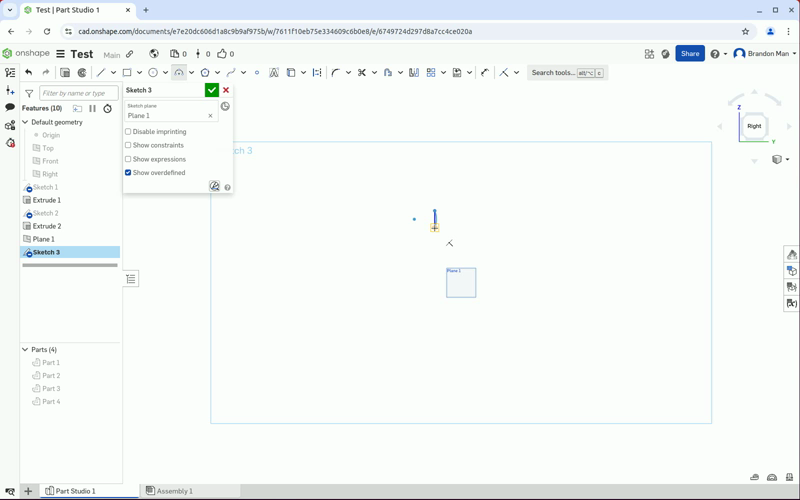
click(434, 227)
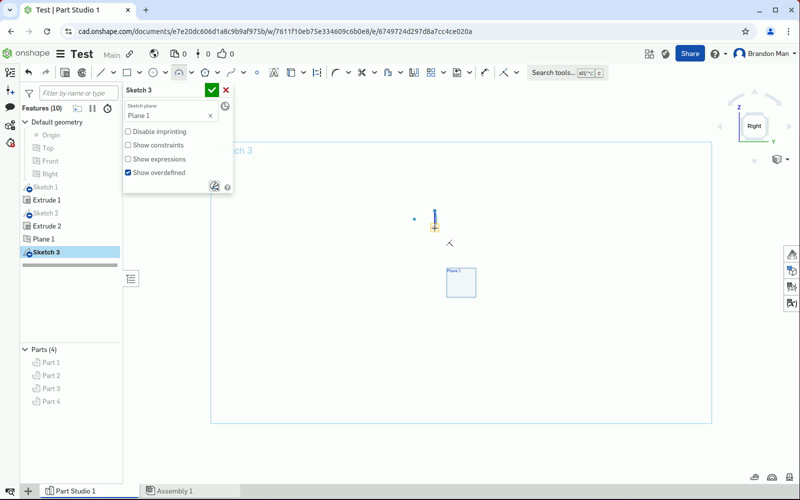
key_down(shift)
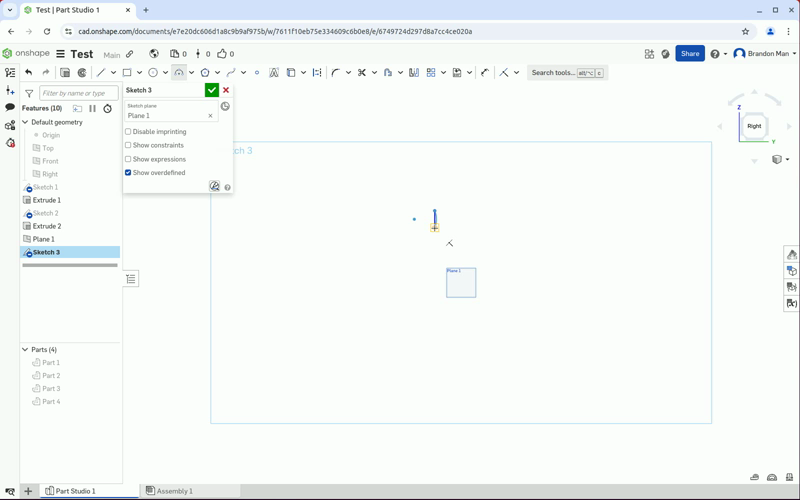
mouse_move(426, 219)
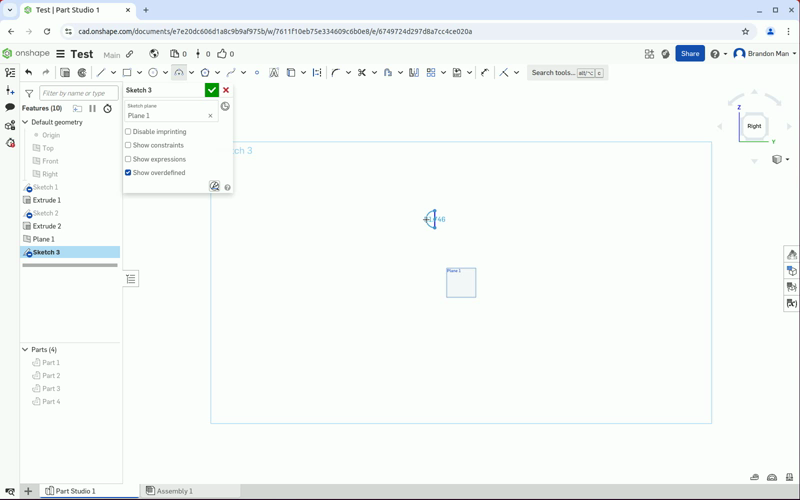
click(426, 219)
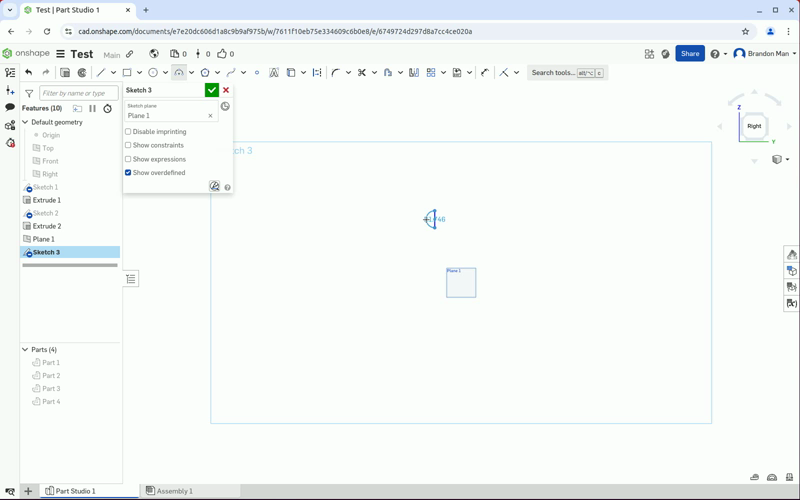
key_up(shift)
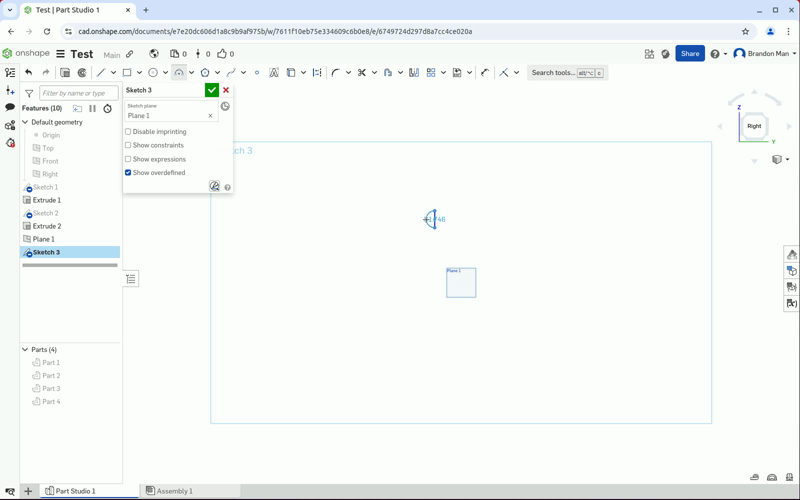
key(esc)
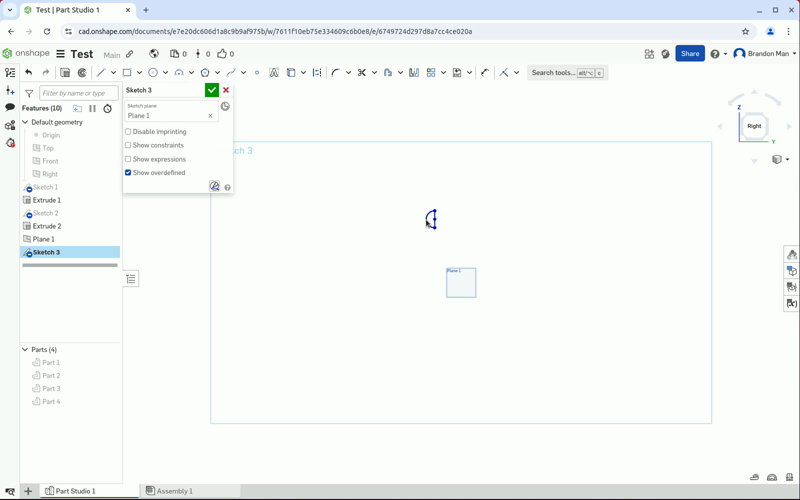
mouse_move(431, 218)
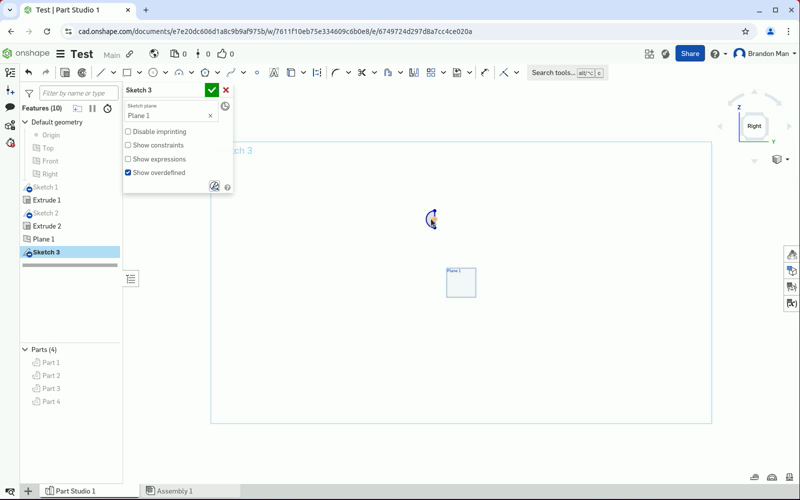
scroll(6)
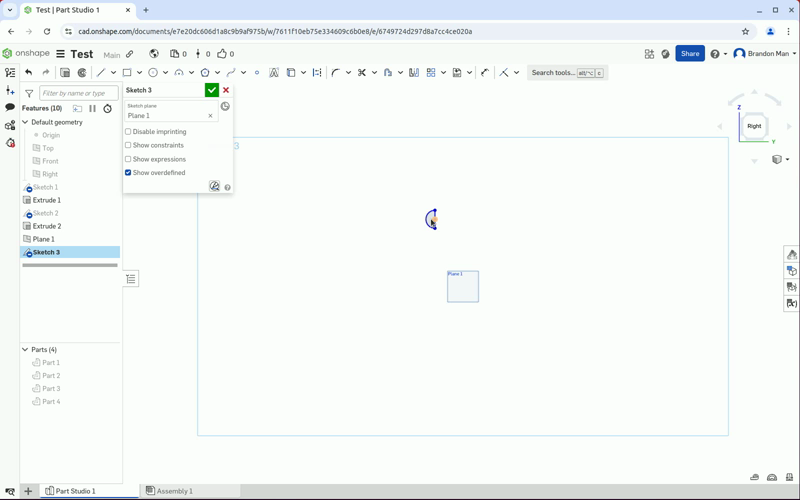
scroll(6)
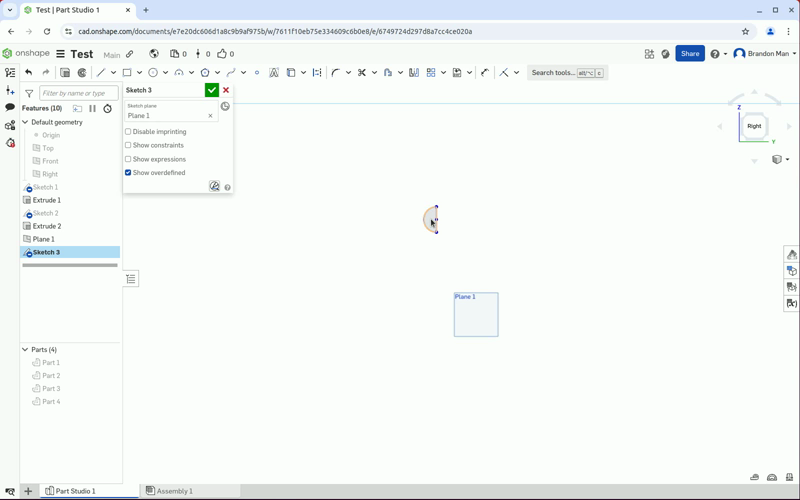
scroll(6)
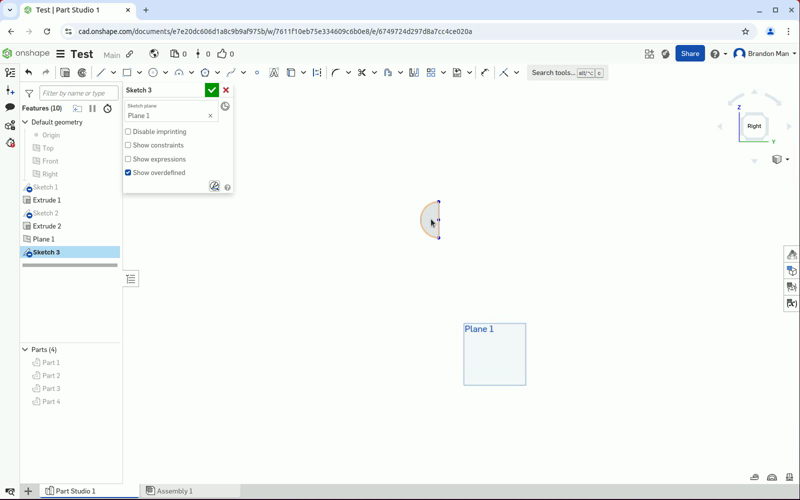
scroll(6)
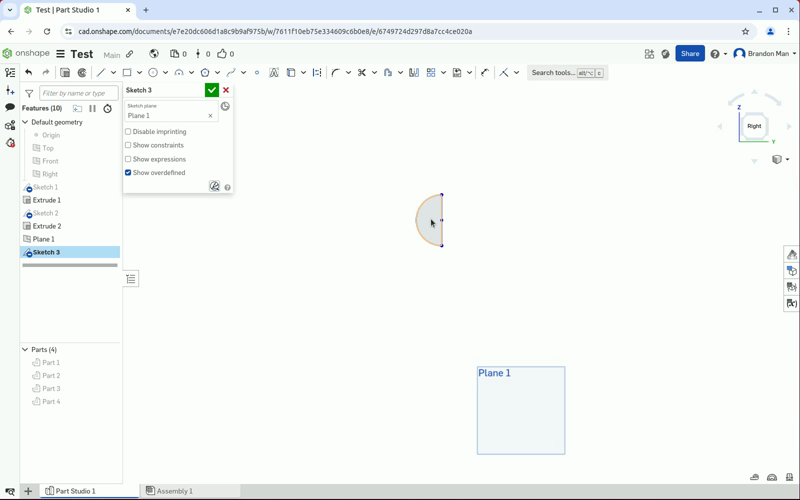
scroll(6)
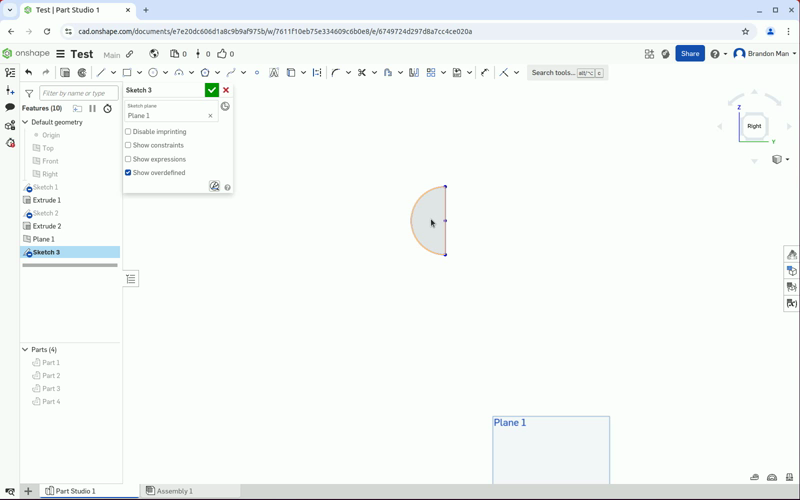
scroll(6)
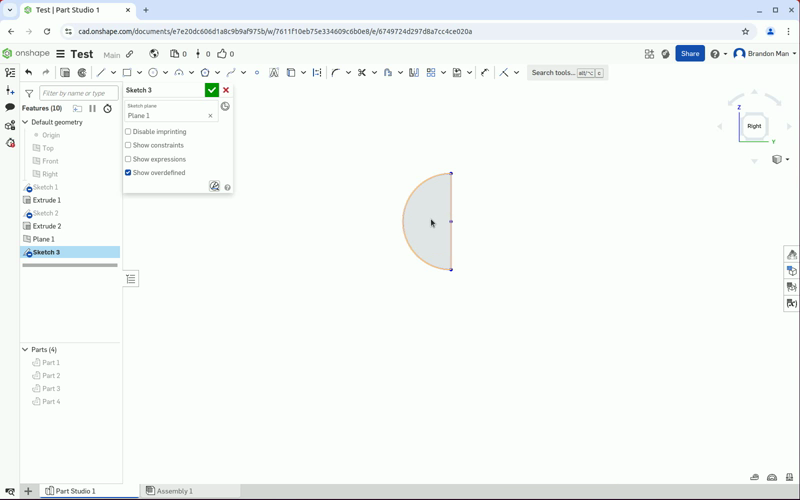
scroll(6)
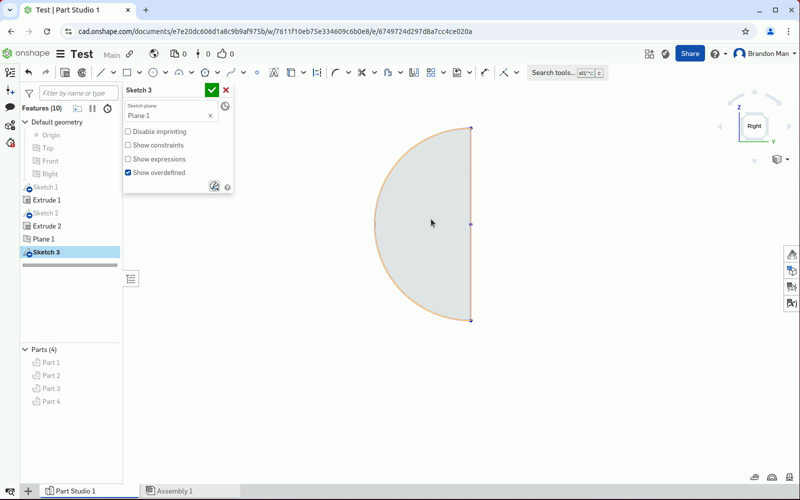
click(431, 218)
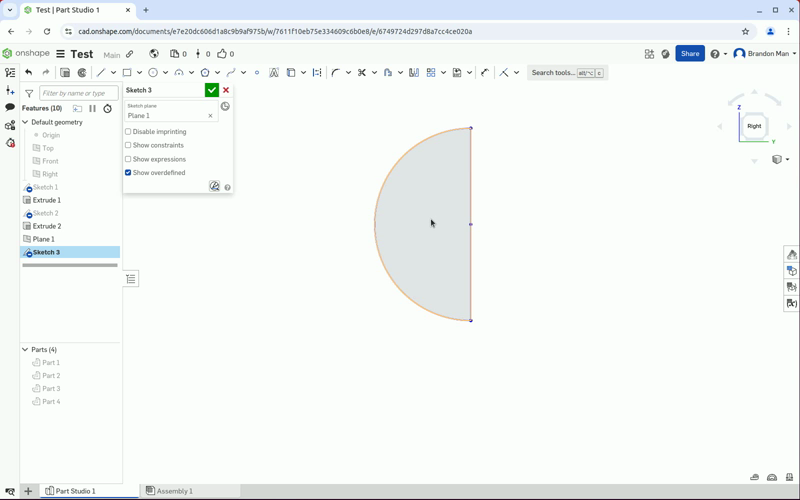
scroll(-6)
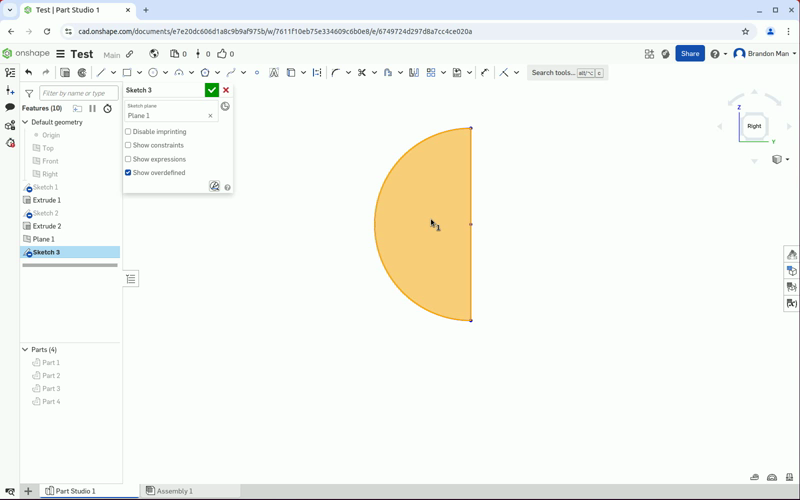
scroll(-6)
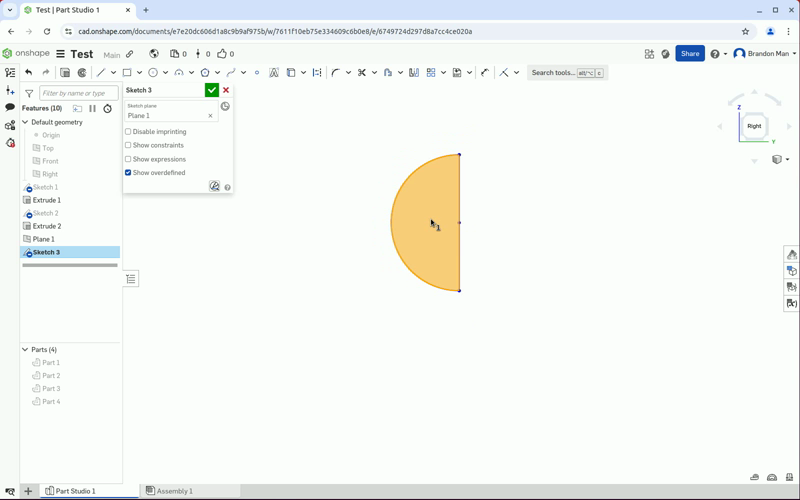
scroll(-6)
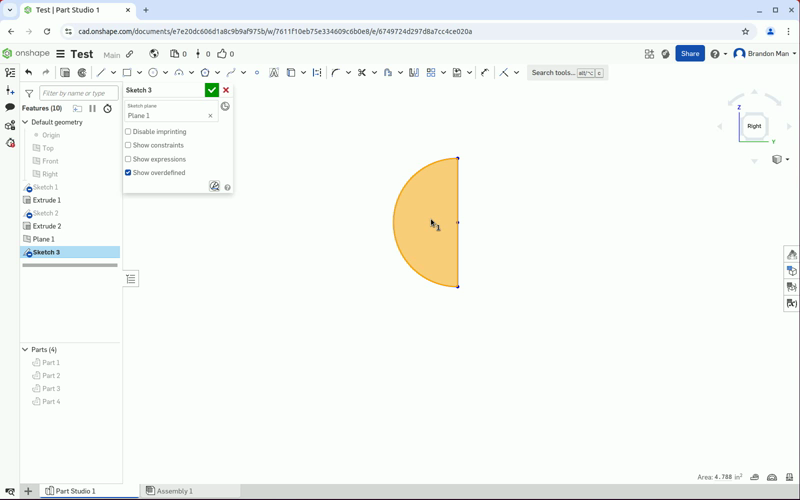
scroll(-6)
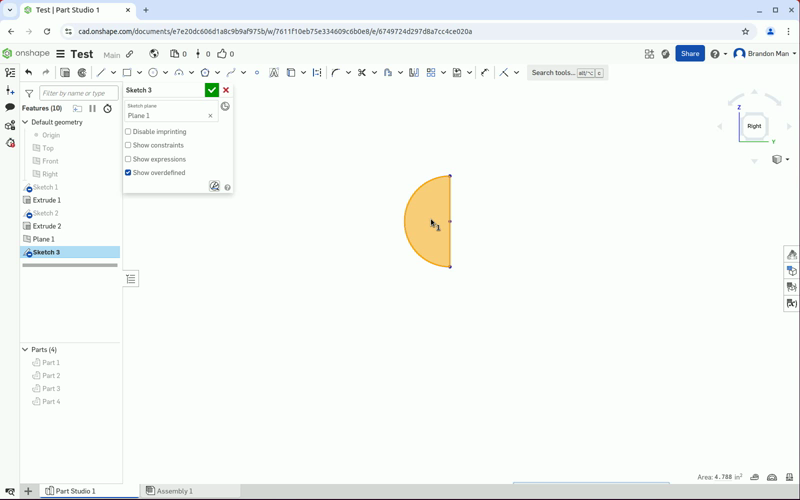
scroll(-6)
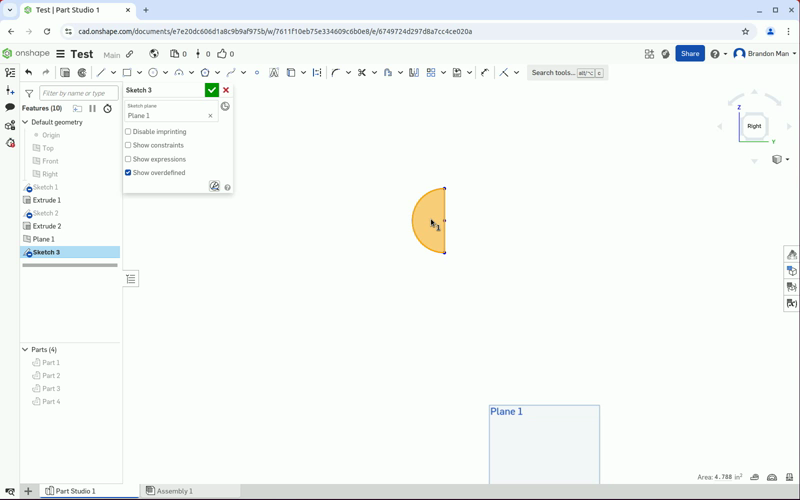
scroll(-6)
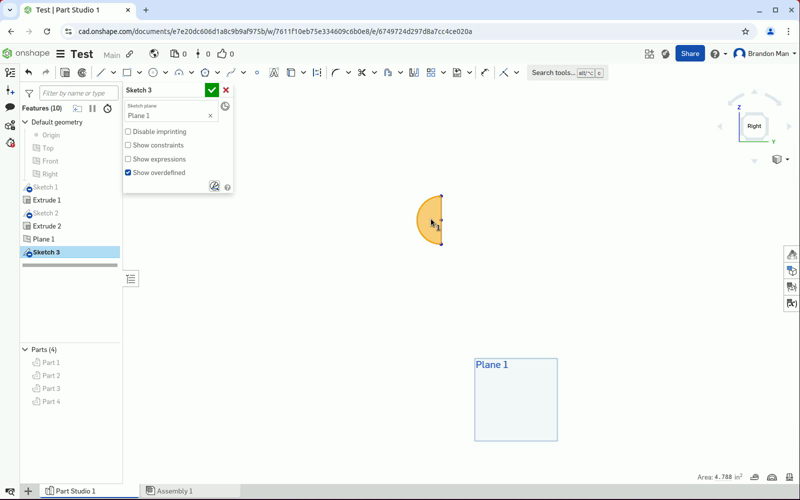
scroll(-6)
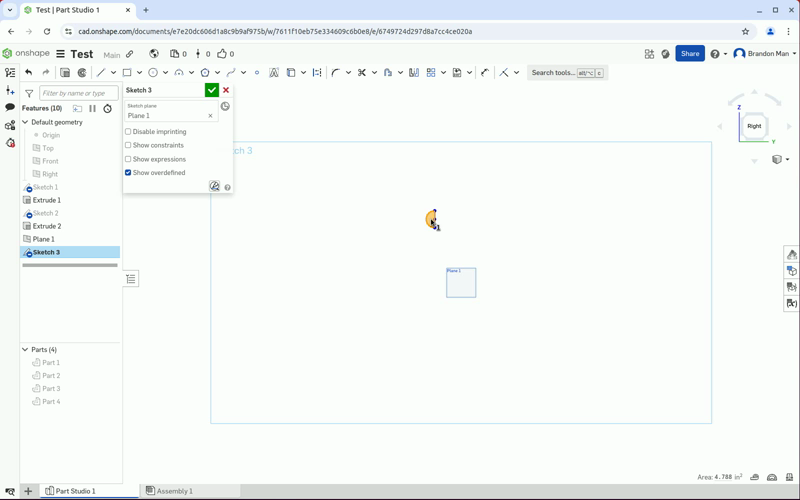
mouse_move(73, 352)
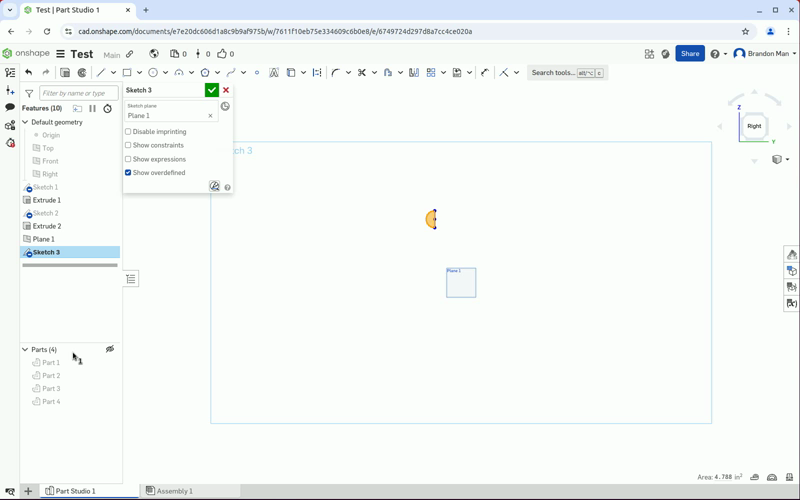
key(shift+y)
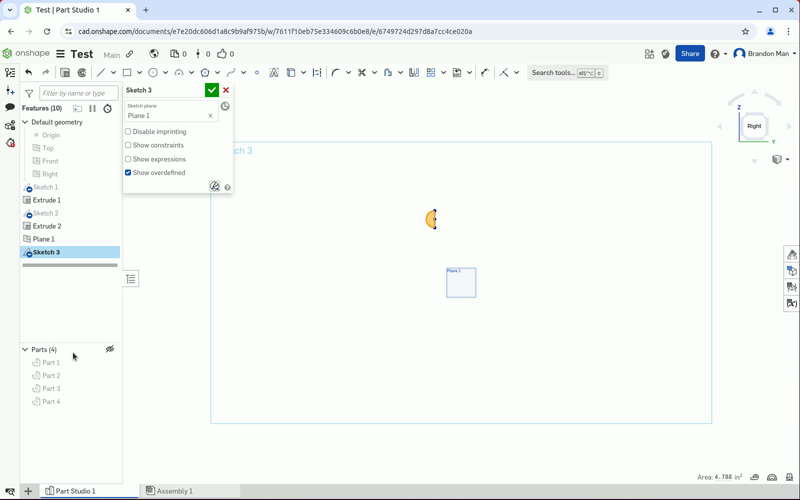
key(shift+e)
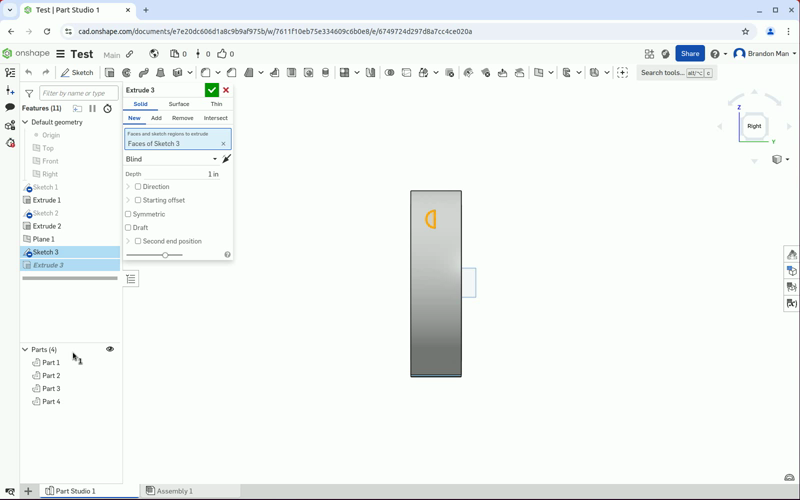
mouse_move(143, 106)
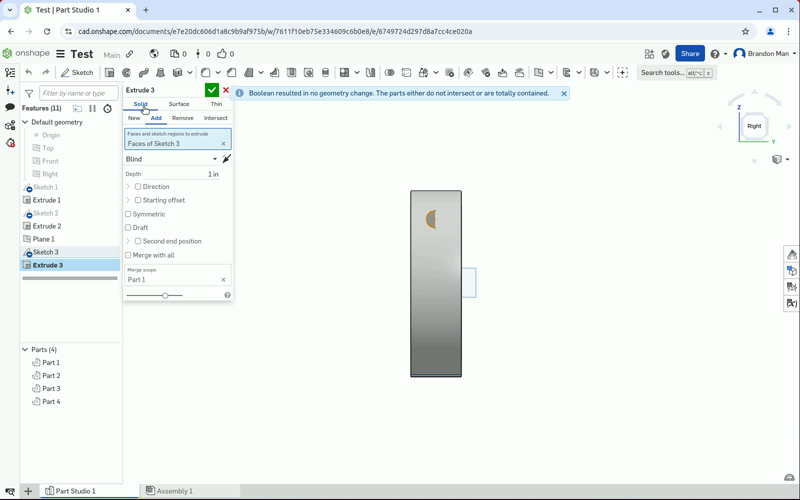
click(143, 106)
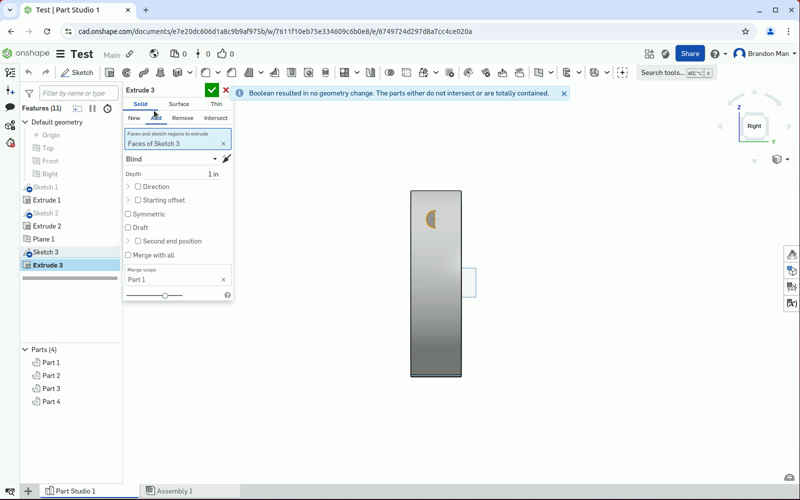
mouse_move(186, 120)
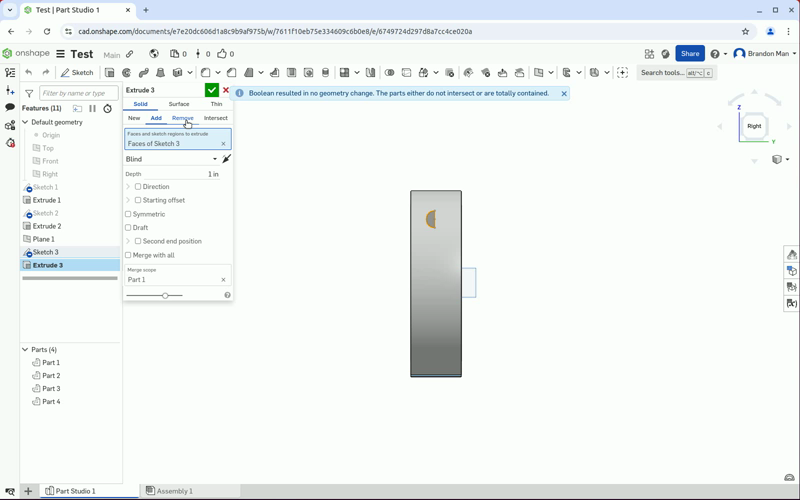
click(186, 120)
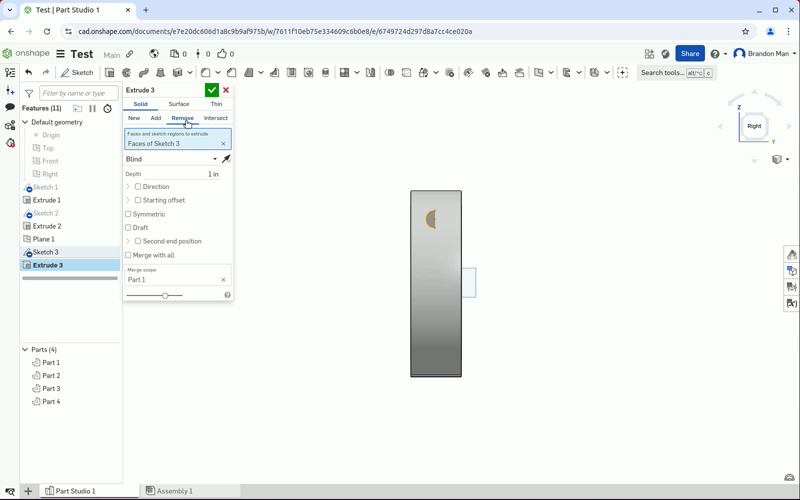
key(tab, 4)
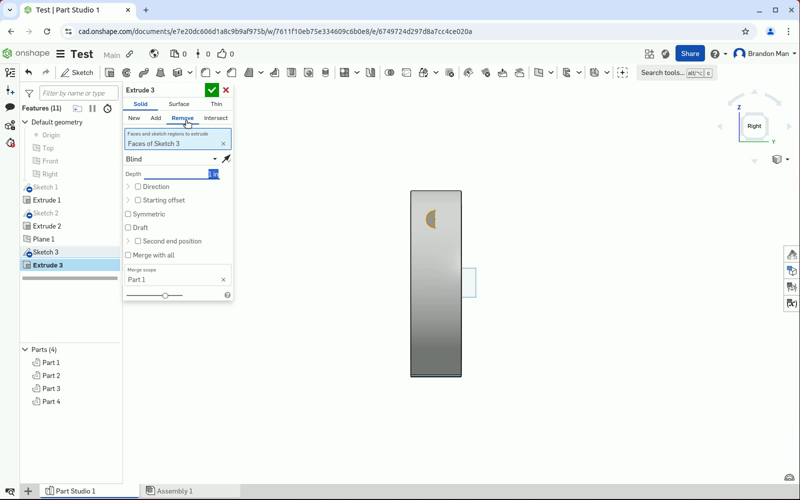
text(17.331)
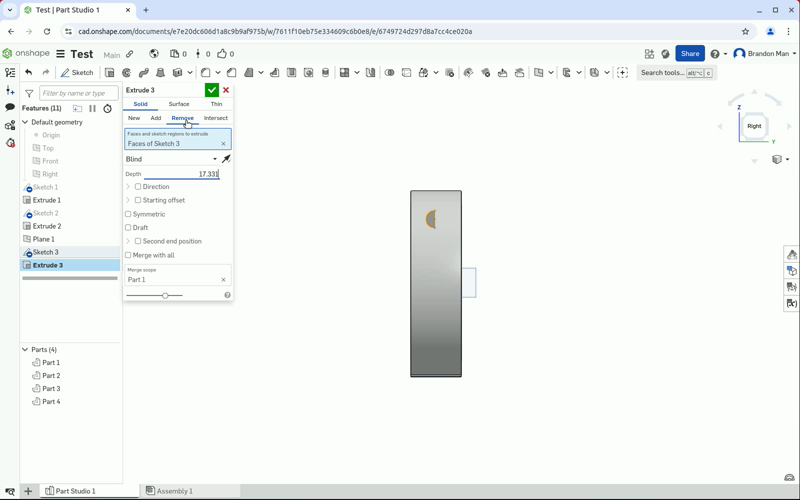
key(tab, 6)
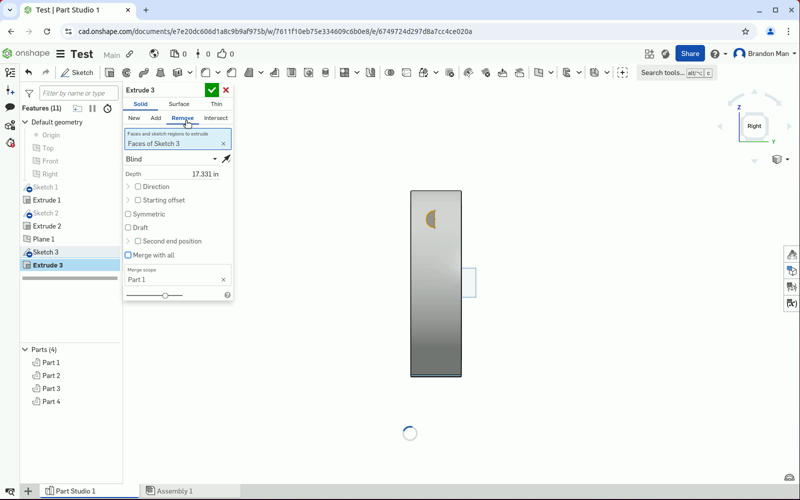
key(space)
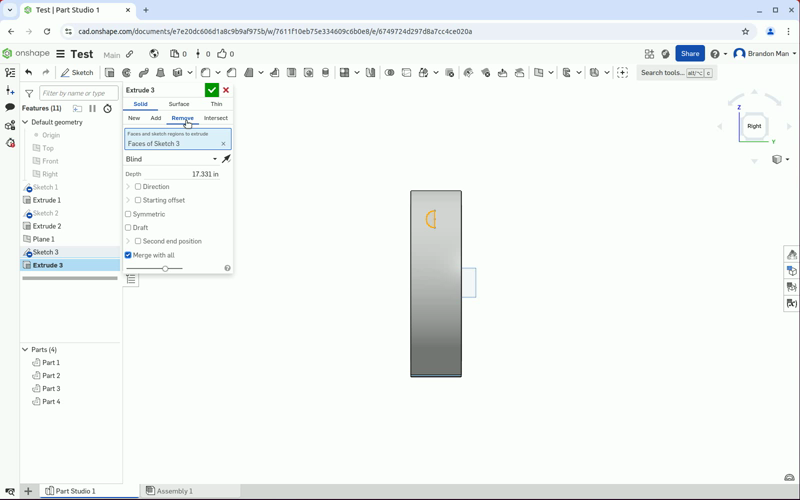
key(enter)
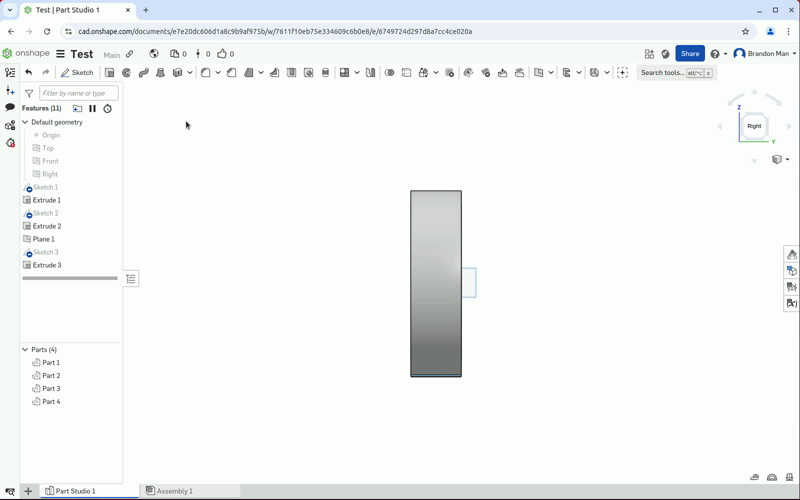
key(shift+h)
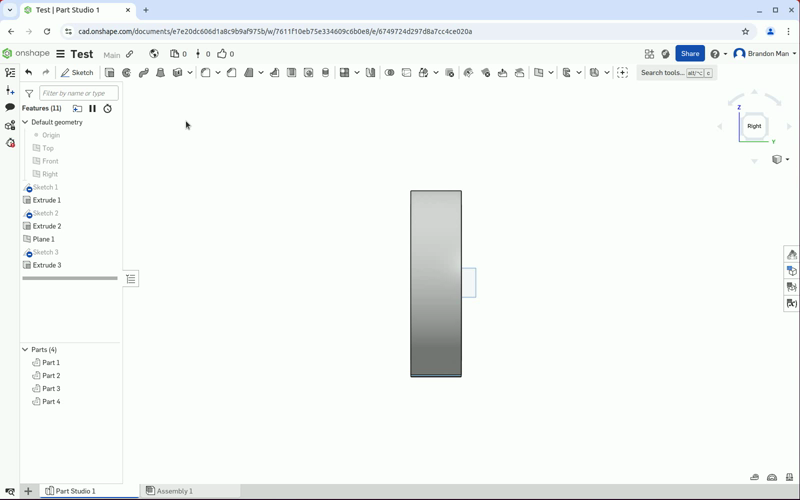
key(shift+h)
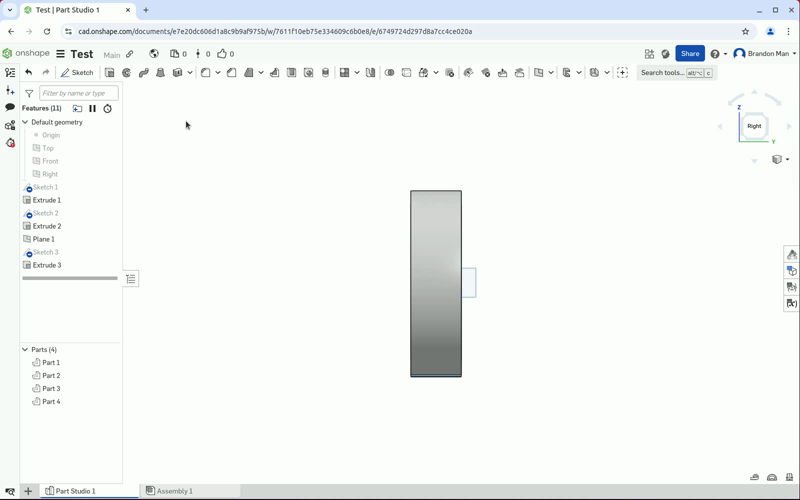
mouse_move(73, 189)
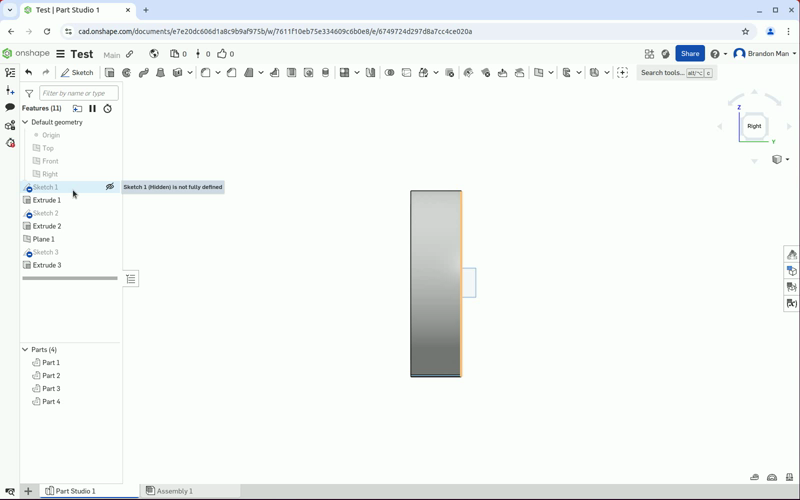
click(73, 189)
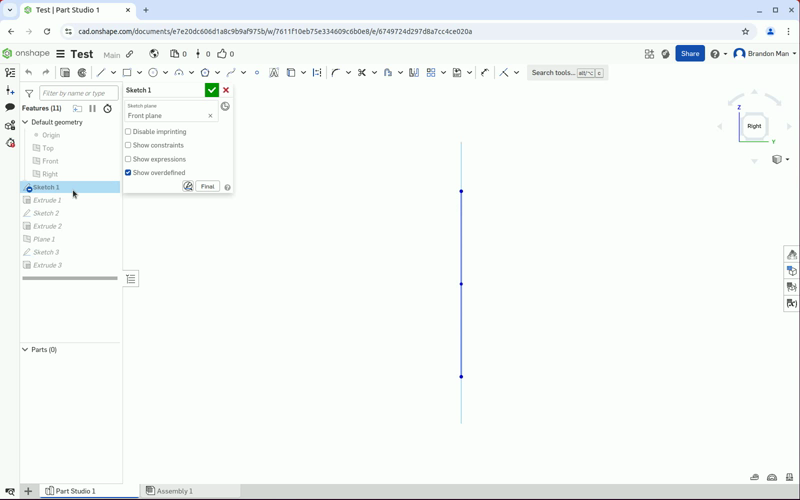
mouse_move(229, 92)
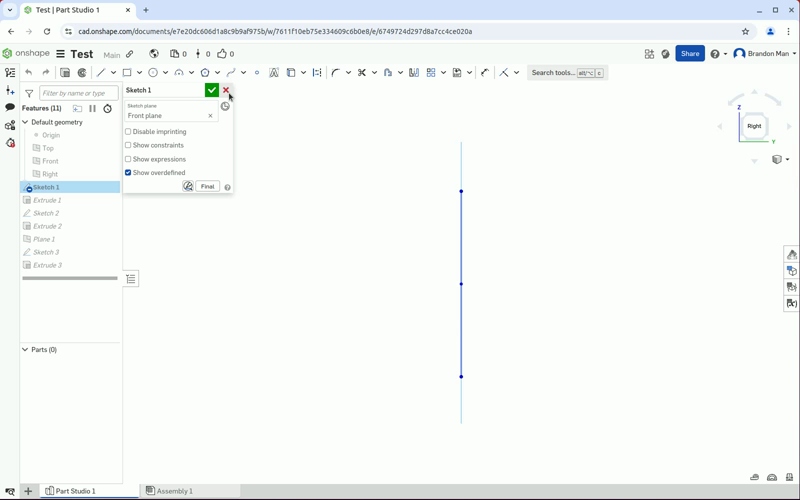
click(229, 92)
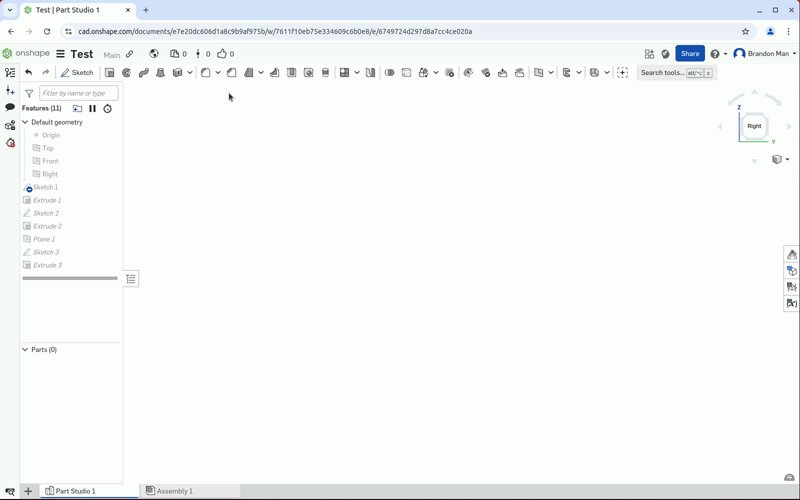
key(shift+s)
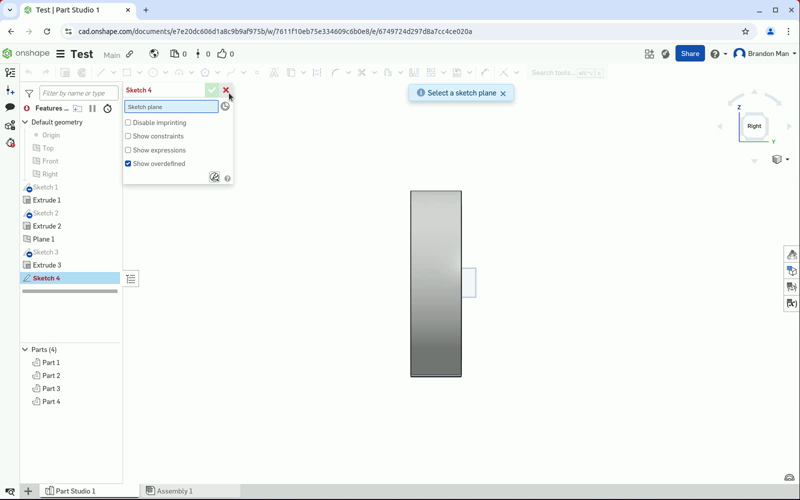
mouse_move(73, 241)
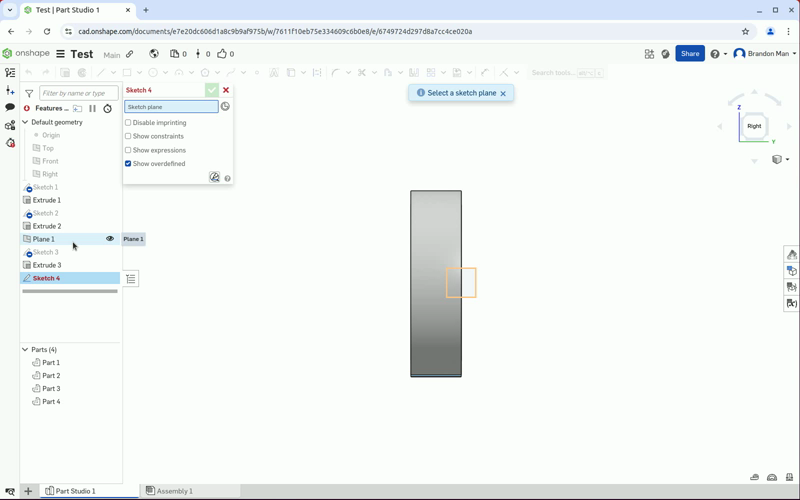
click(73, 241)
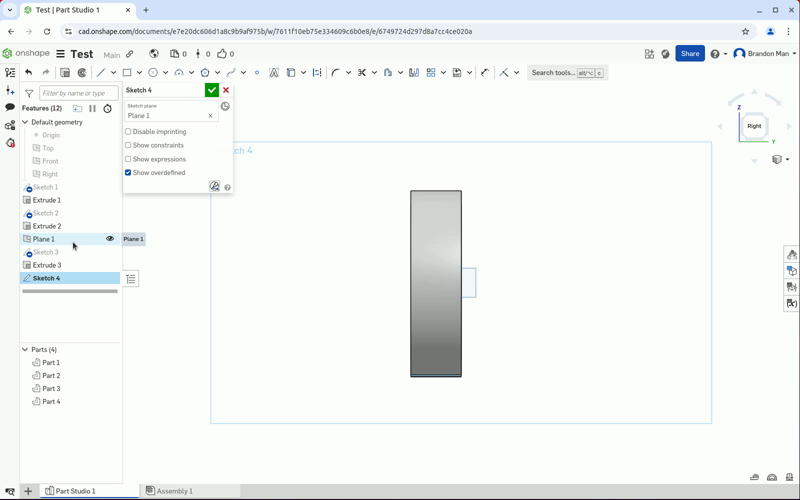
mouse_move(73, 352)
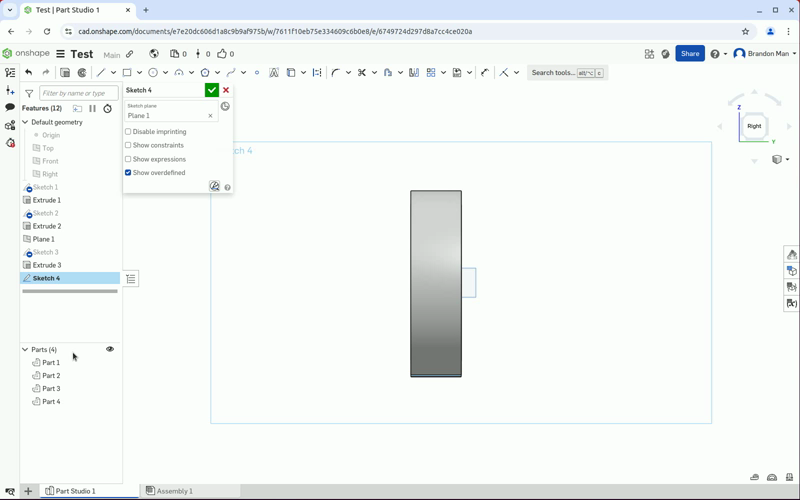
key(y)
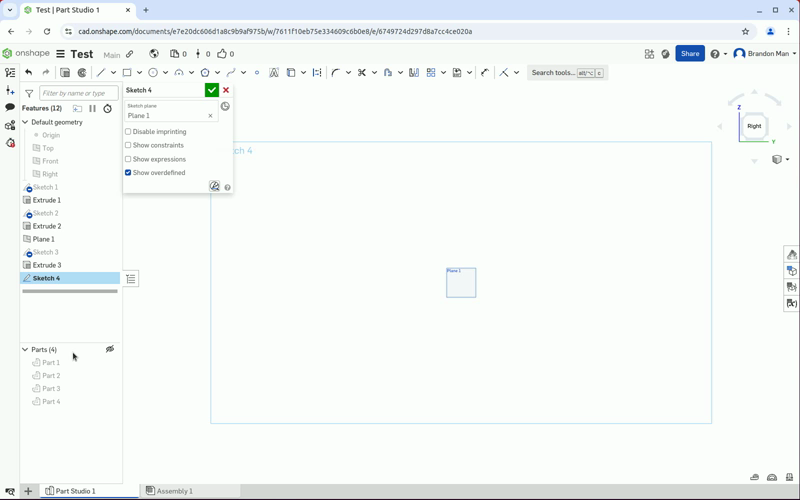
key(a)
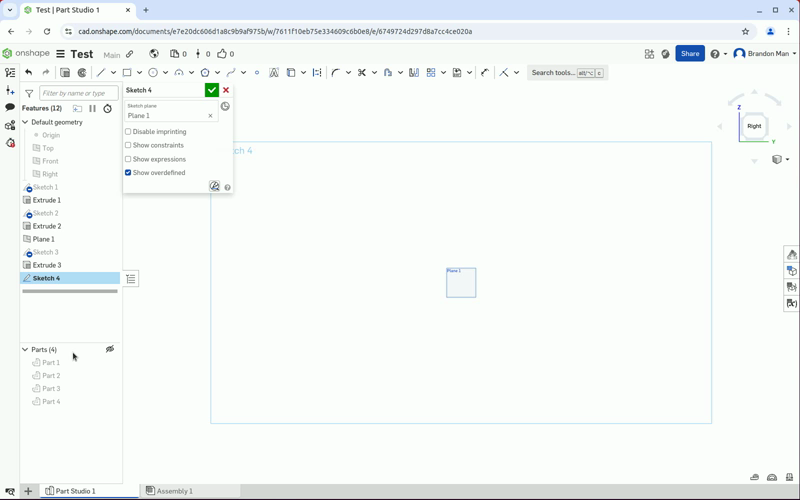
key_down(shift)
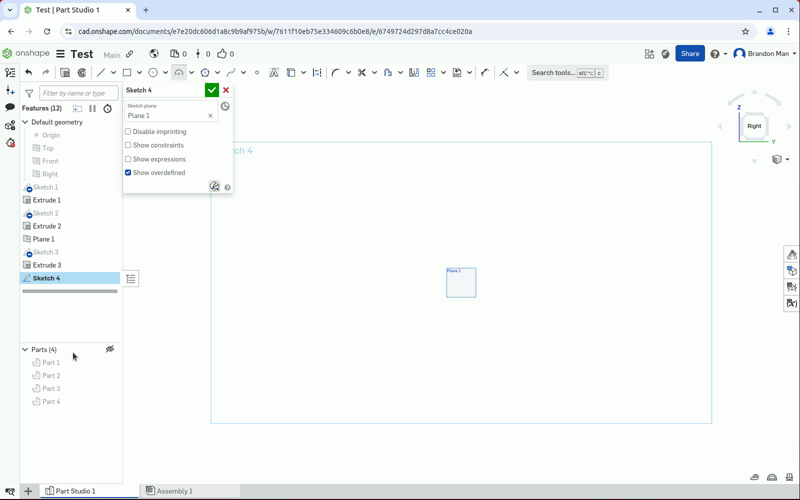
mouse_move(434, 291)
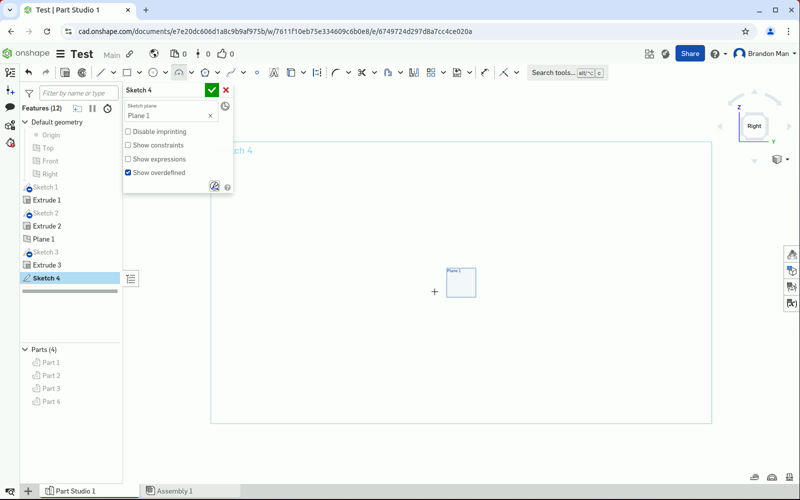
click(434, 291)
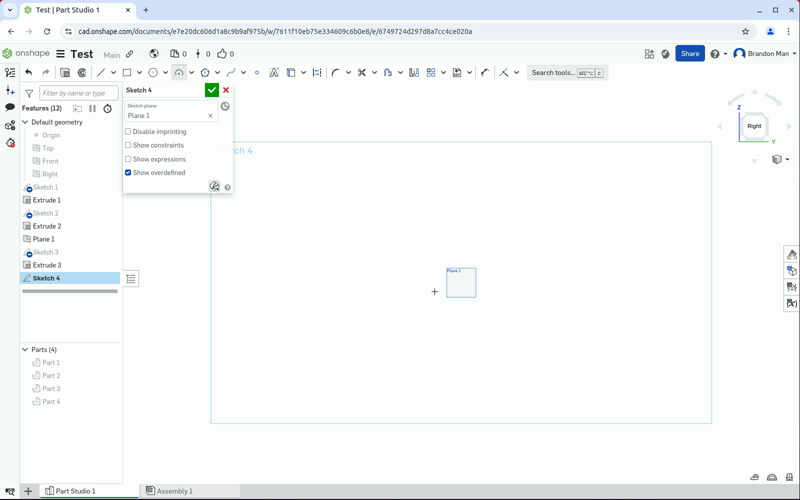
key_up(shift)
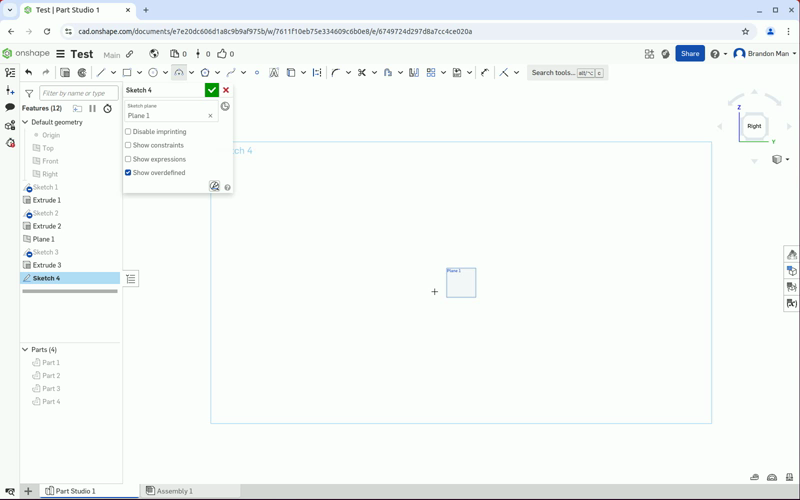
key_down(shift)
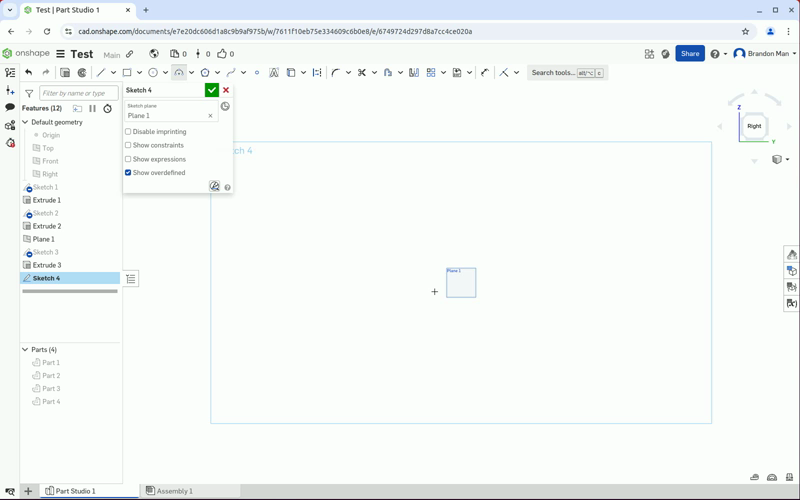
mouse_move(434, 273)
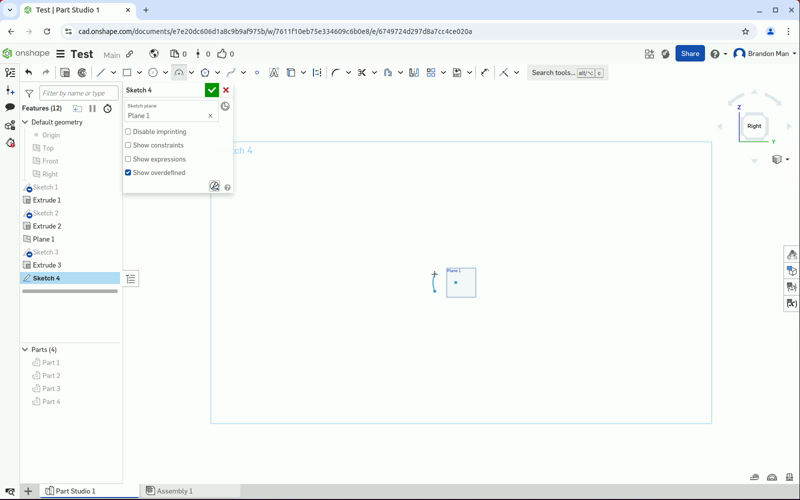
click(434, 273)
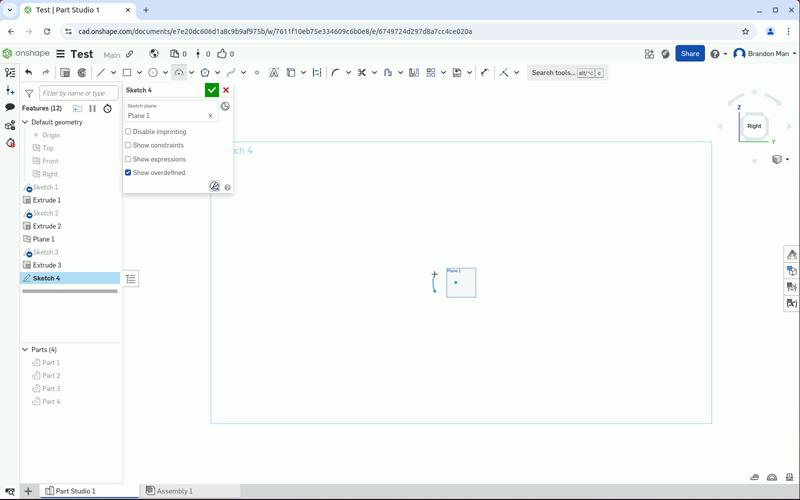
mouse_move(443, 282)
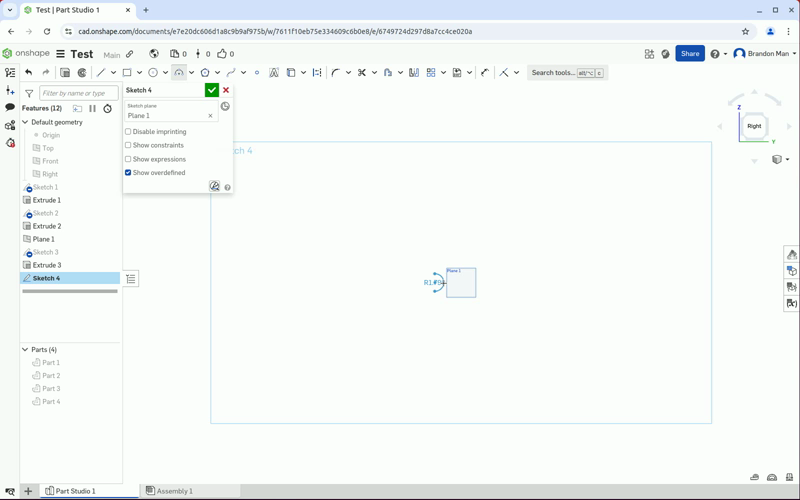
click(443, 282)
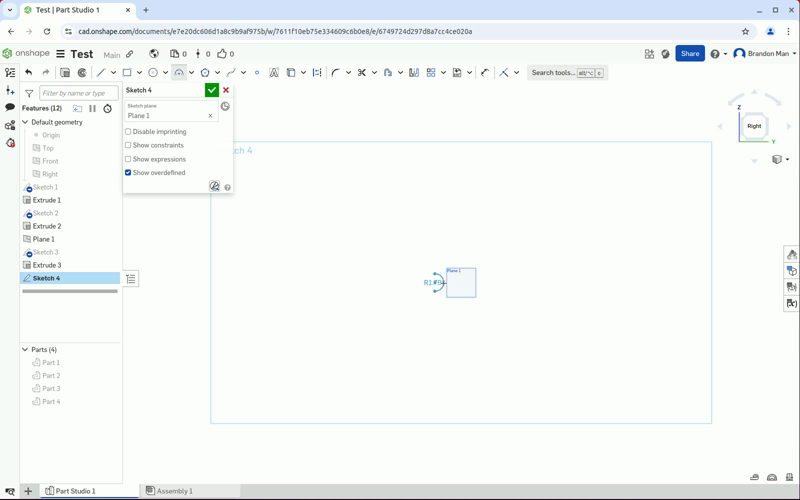
key_up(shift)
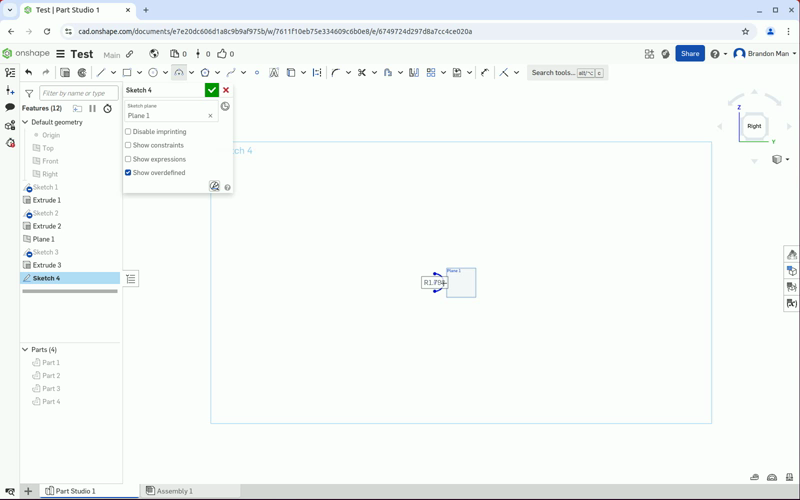
key(esc)
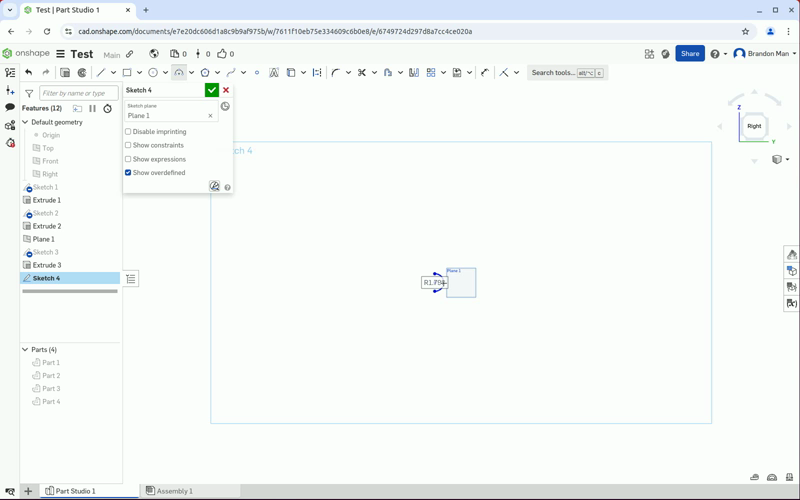
key(l)
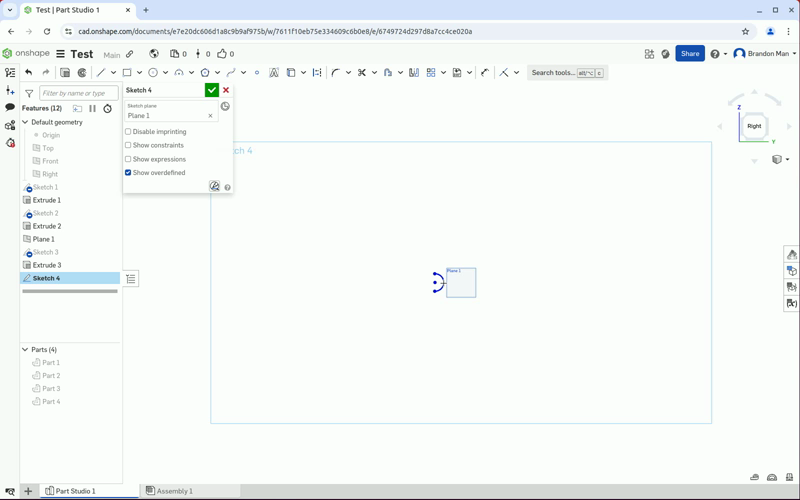
mouse_move(434, 273)
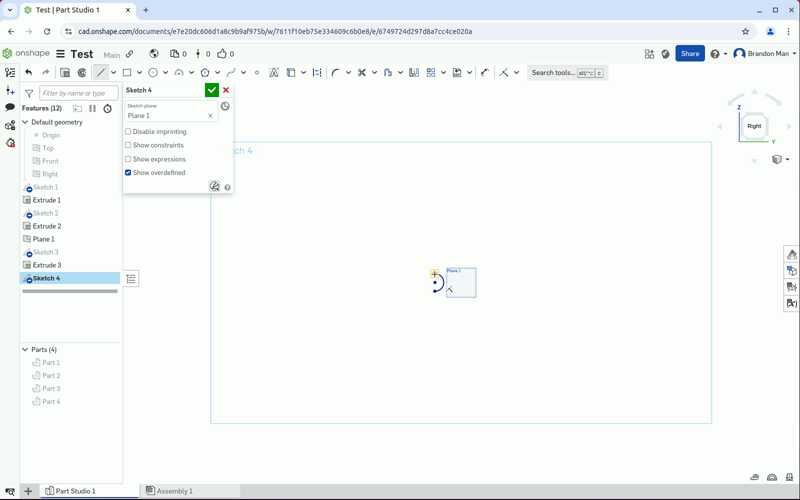
click(434, 273)
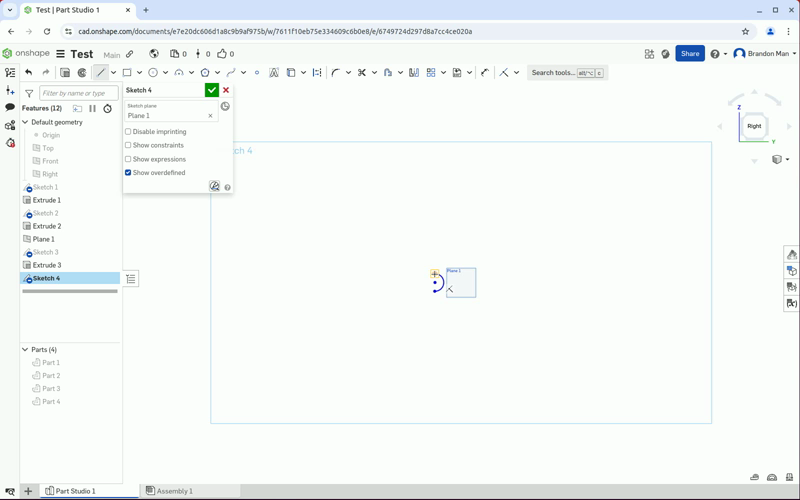
mouse_move(464, 273)
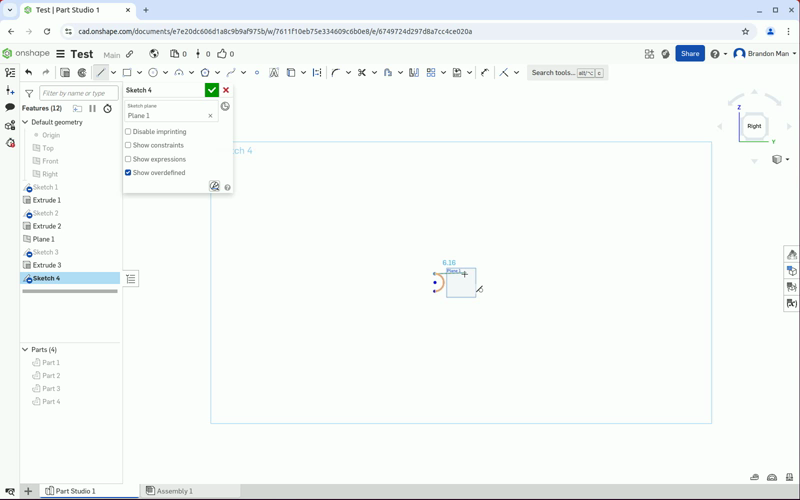
key_down(shift)
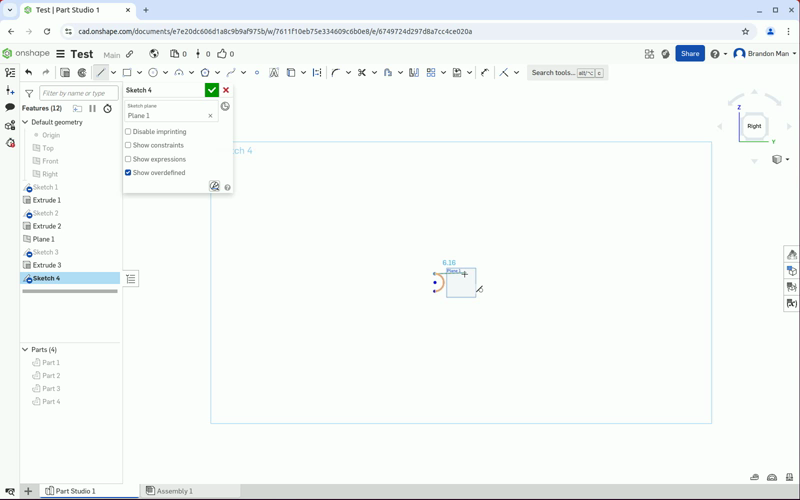
mouse_move(434, 291)
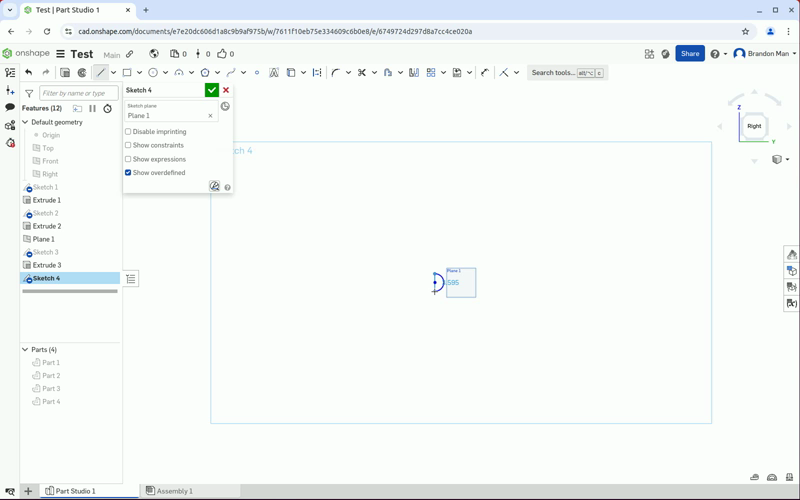
key_up(shift)
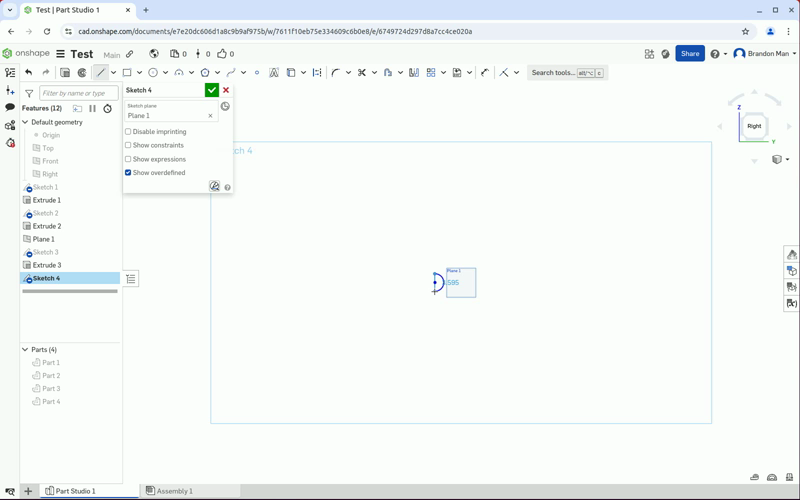
click(434, 291)
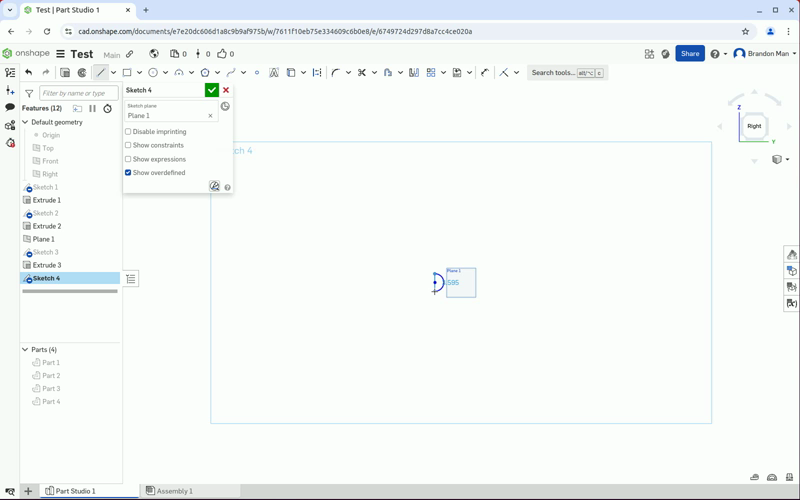
key(esc)
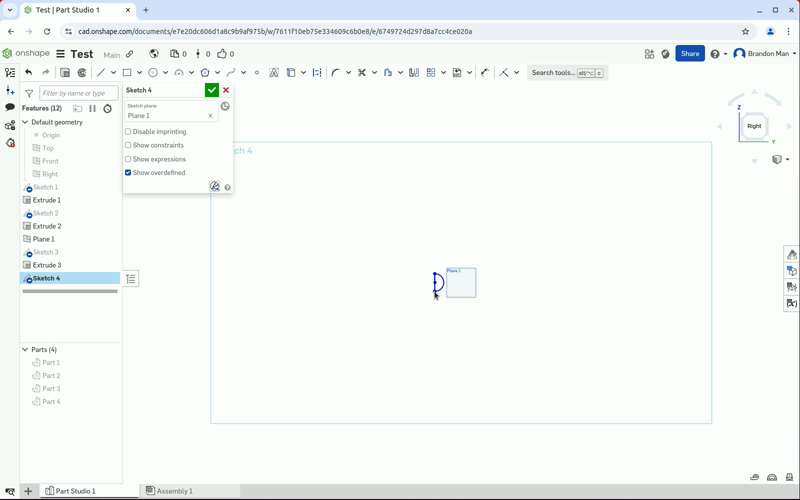
mouse_move(435, 287)
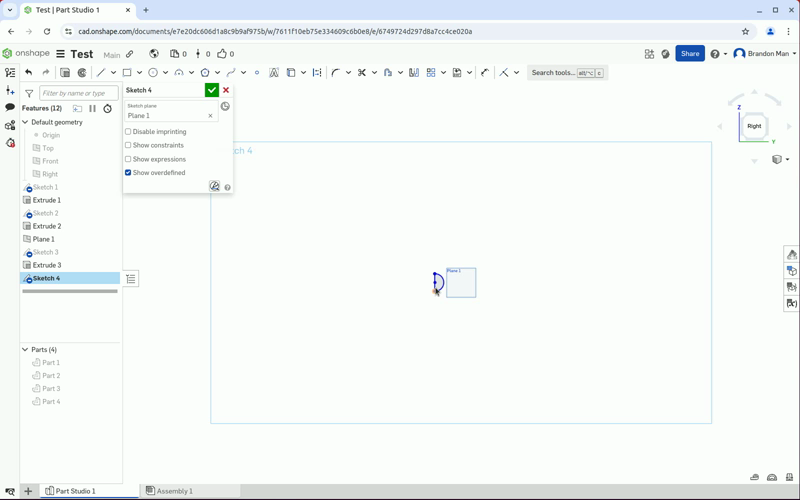
scroll(6)
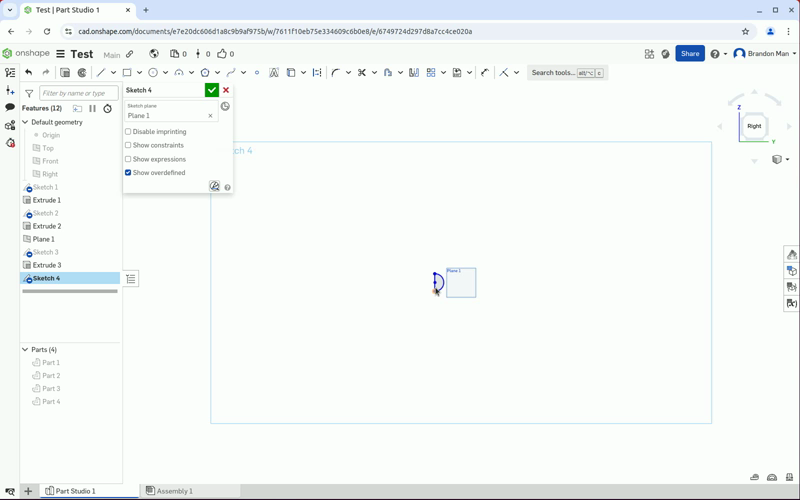
scroll(6)
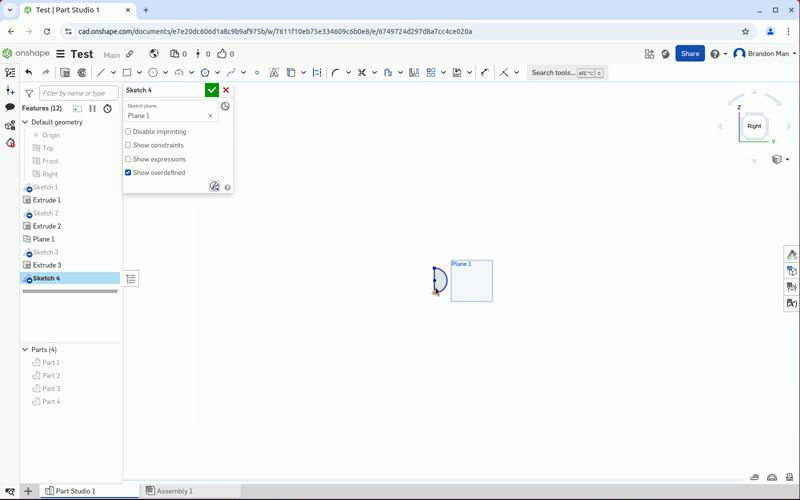
scroll(6)
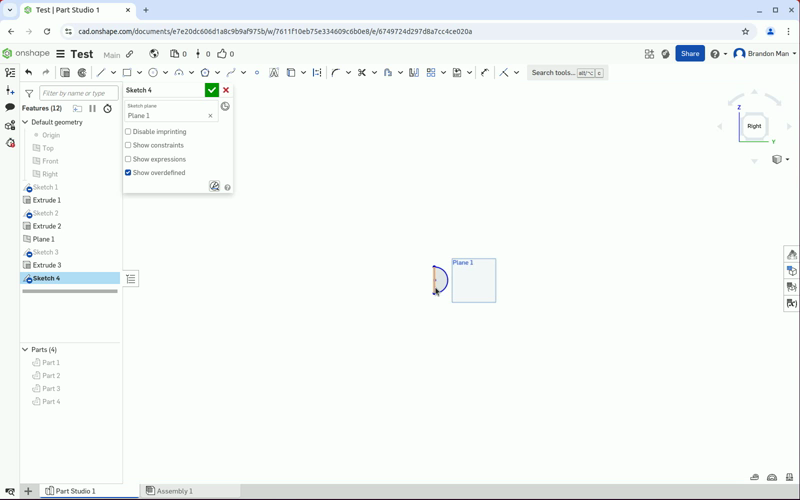
scroll(6)
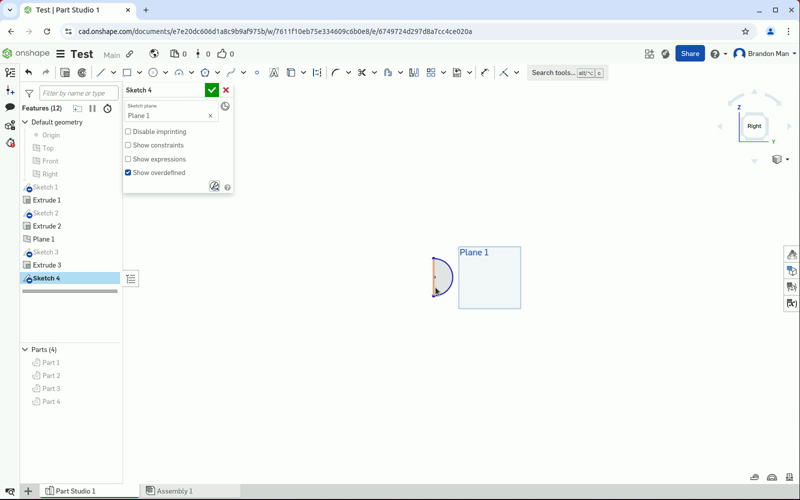
scroll(6)
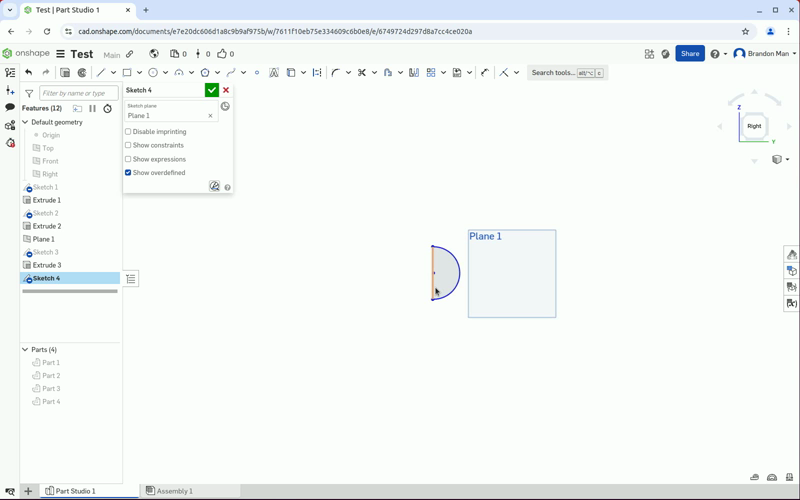
scroll(6)
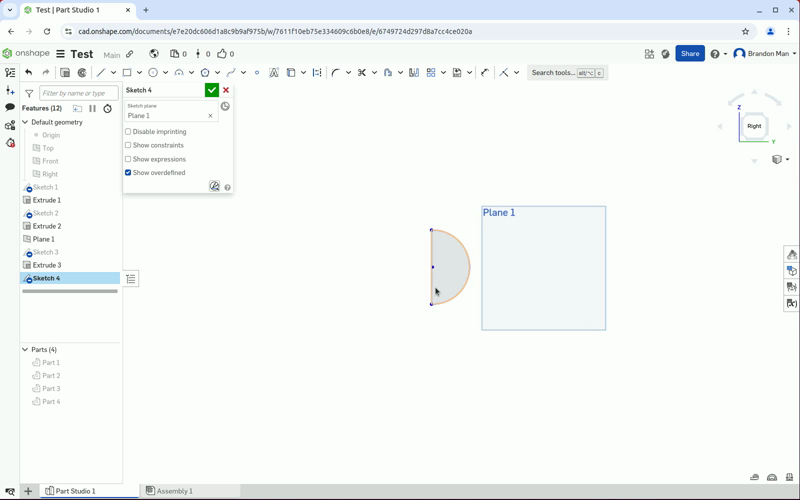
scroll(6)
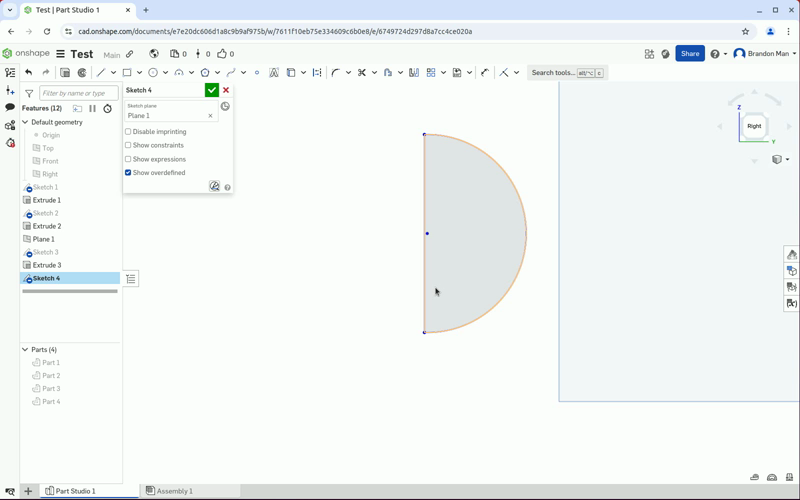
click(435, 287)
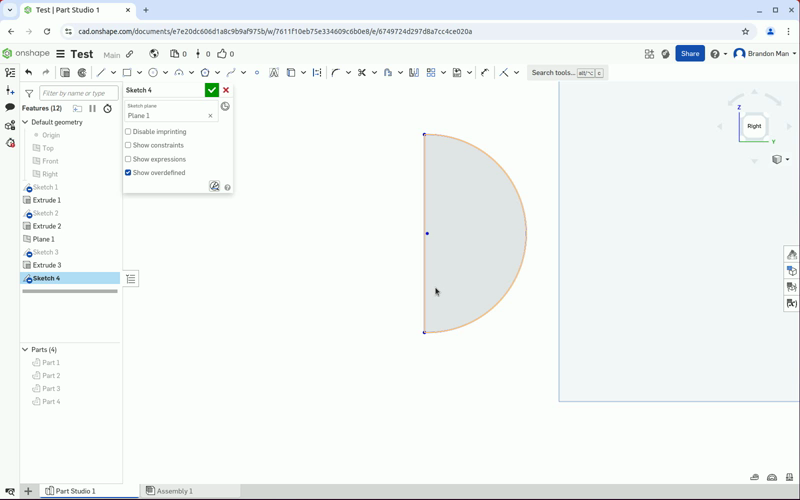
scroll(-6)
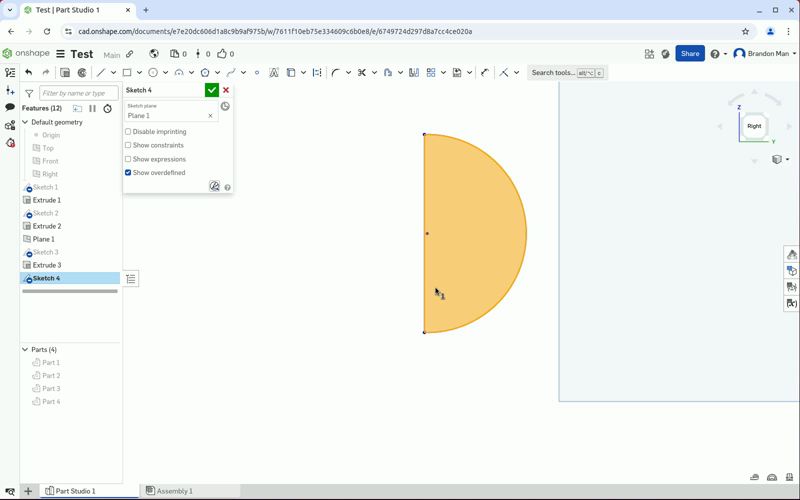
scroll(-6)
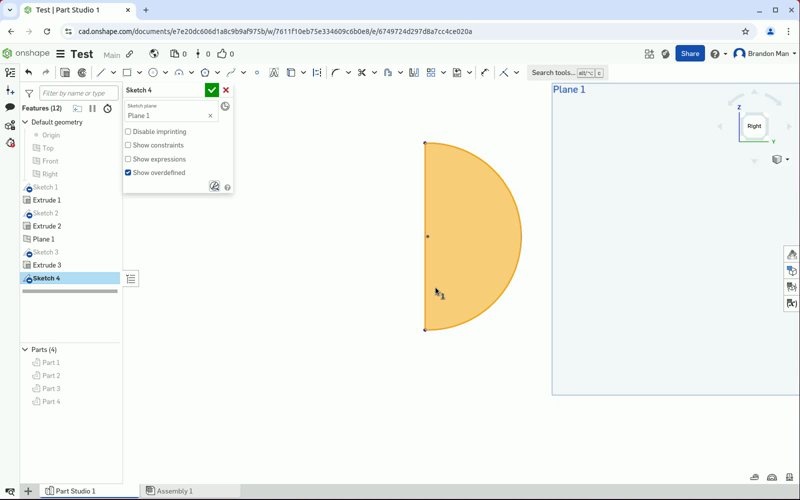
scroll(-6)
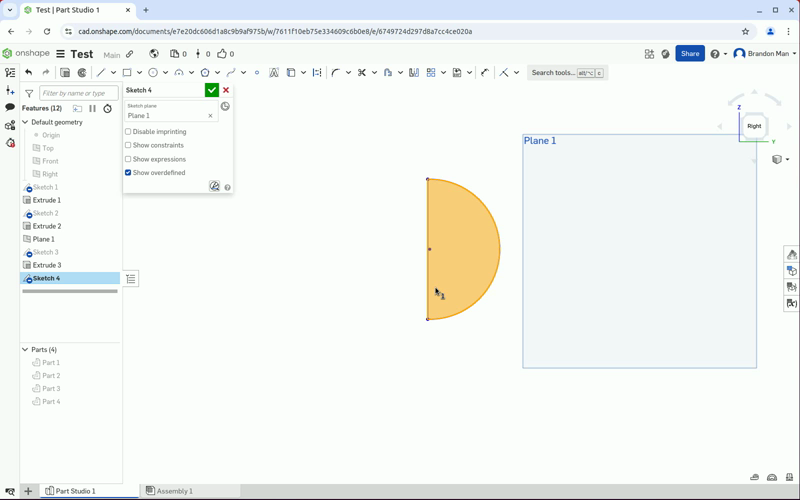
scroll(-6)
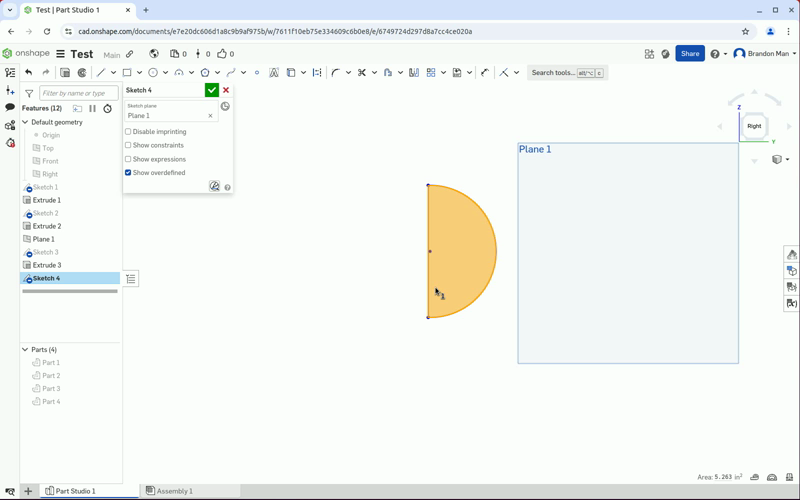
scroll(-6)
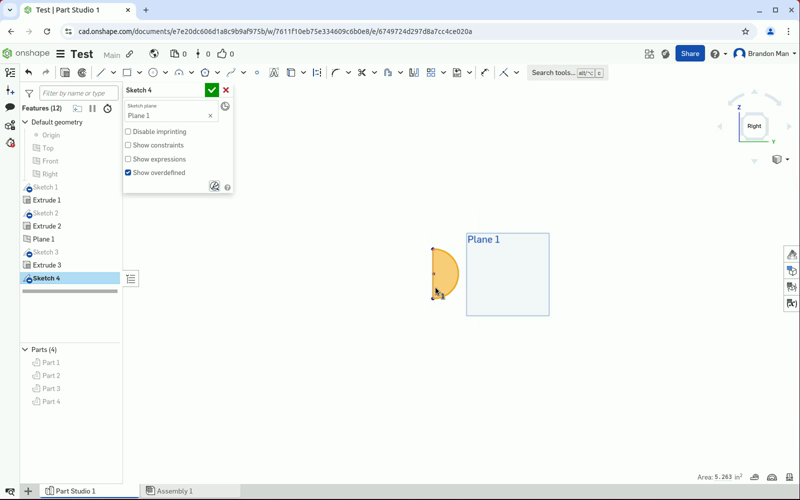
scroll(-6)
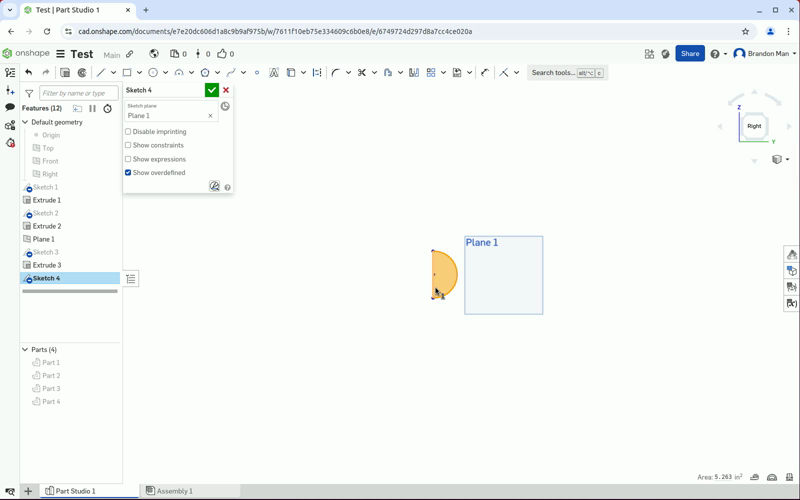
scroll(-6)
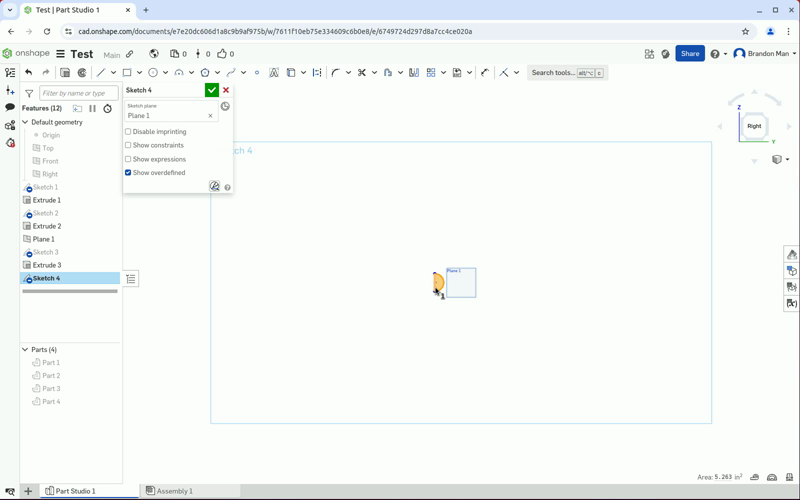
mouse_move(73, 352)
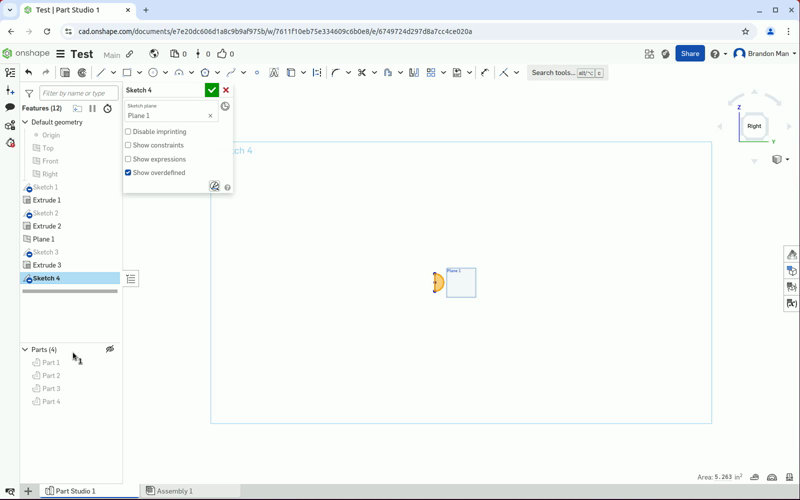
key(shift+y)
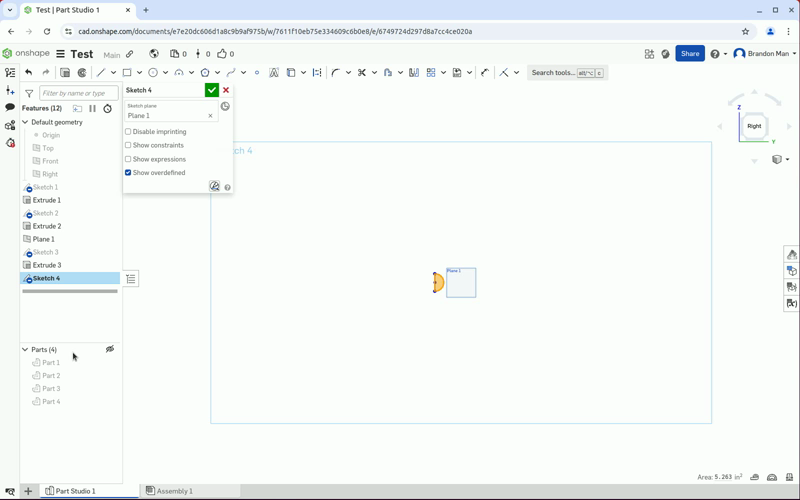
key(shift+e)
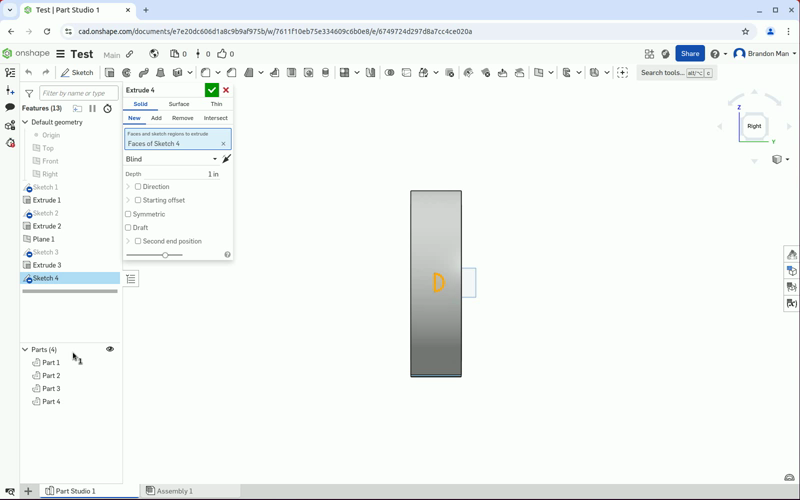
mouse_move(143, 106)
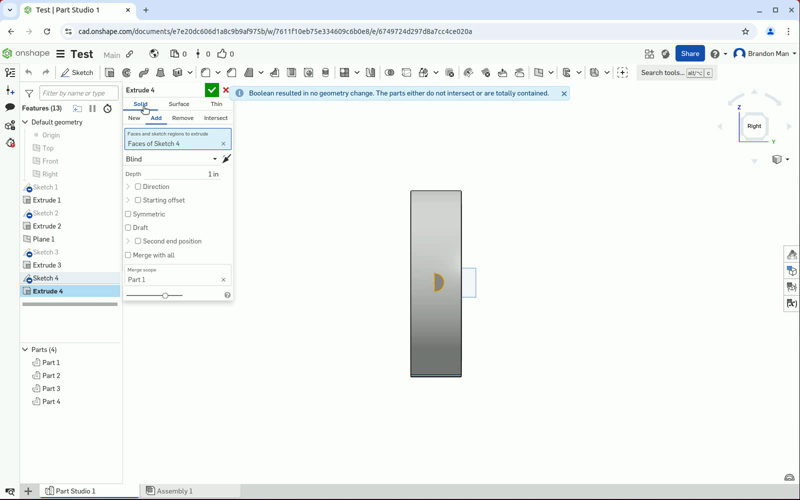
click(143, 106)
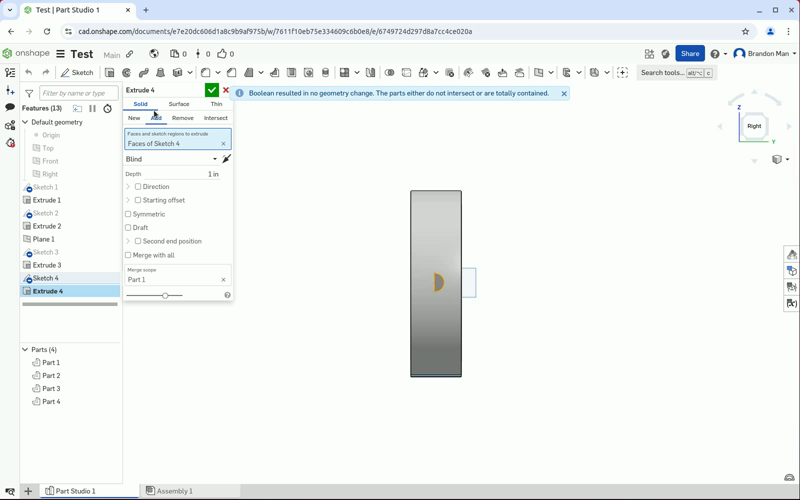
mouse_move(186, 120)
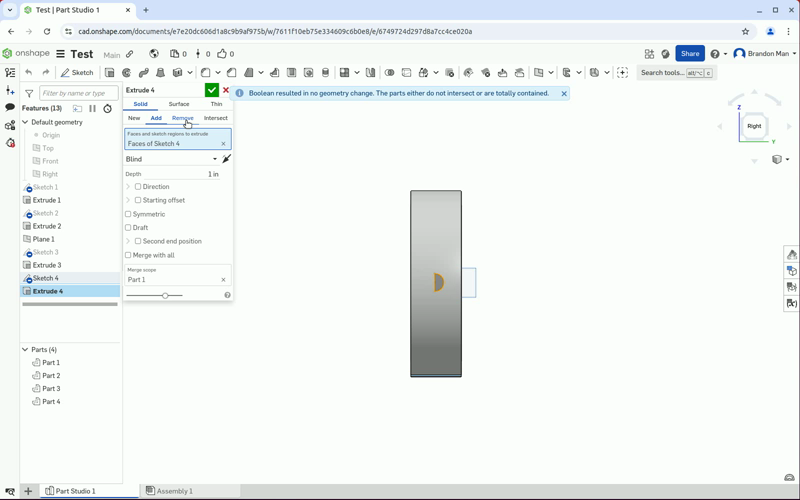
click(186, 120)
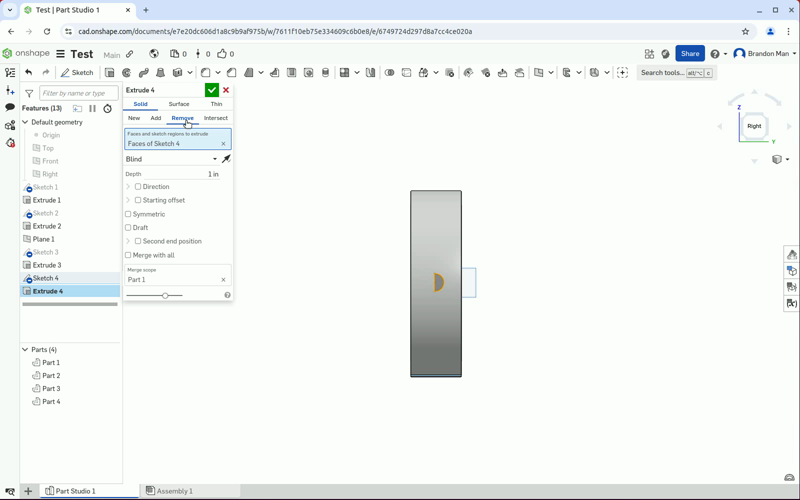
key(tab, 4)
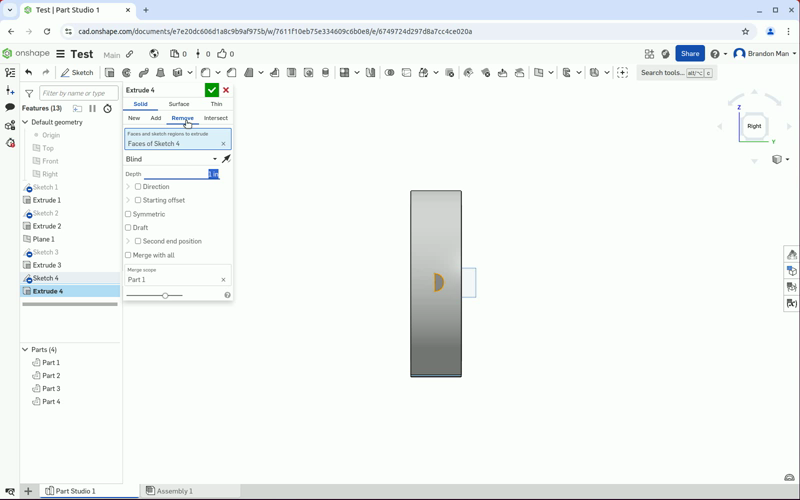
text(17.331)
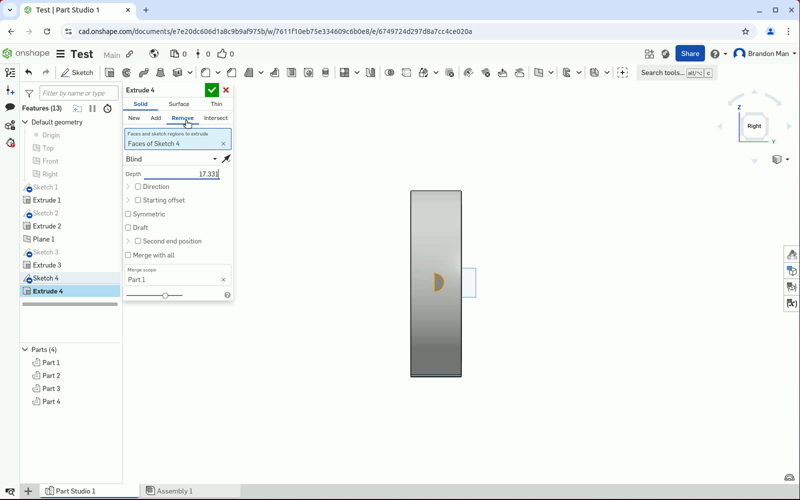
key(tab, 6)
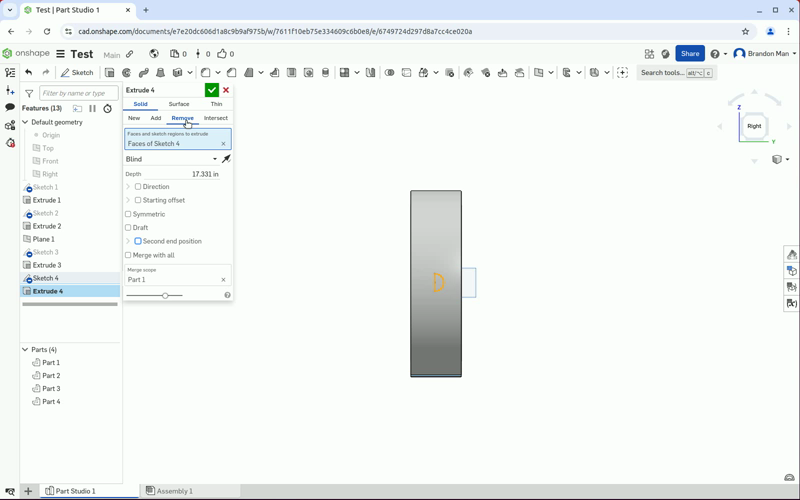
key(space)
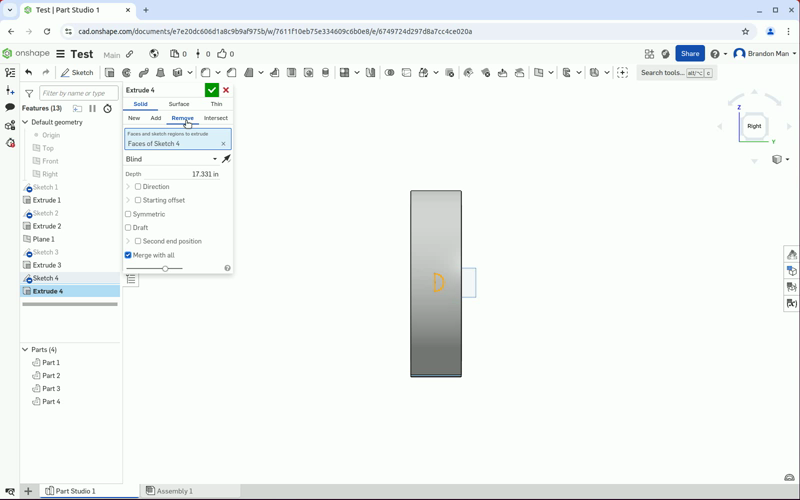
key(enter)
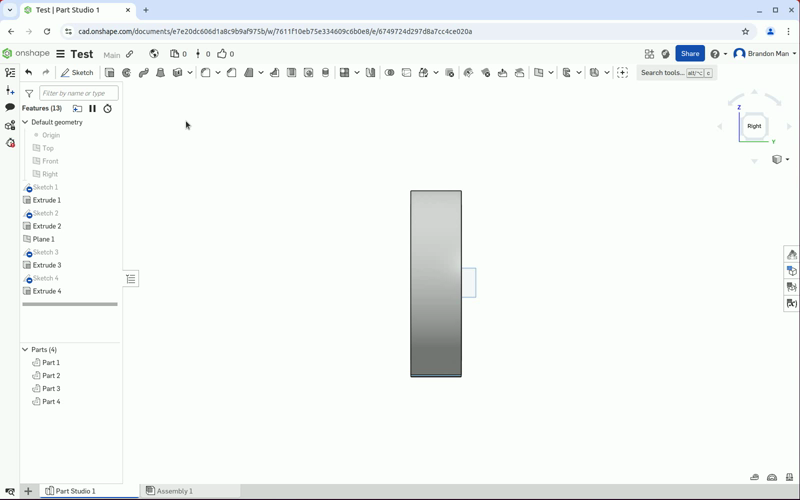
key(shift+h)
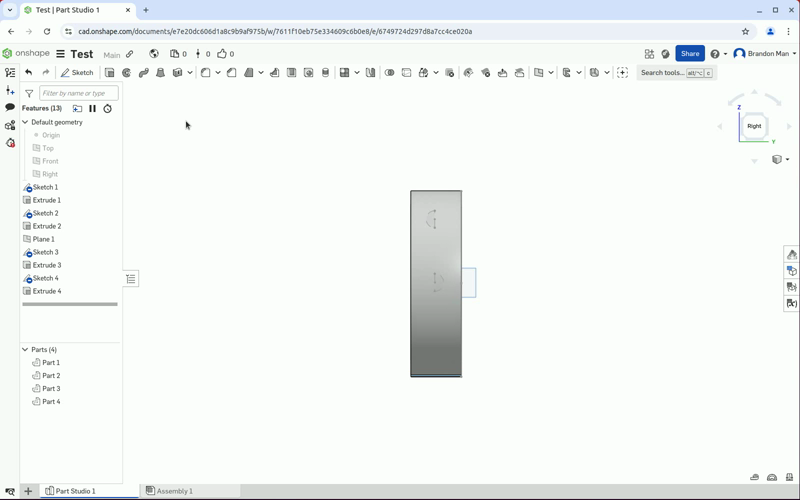
key(shift+h)
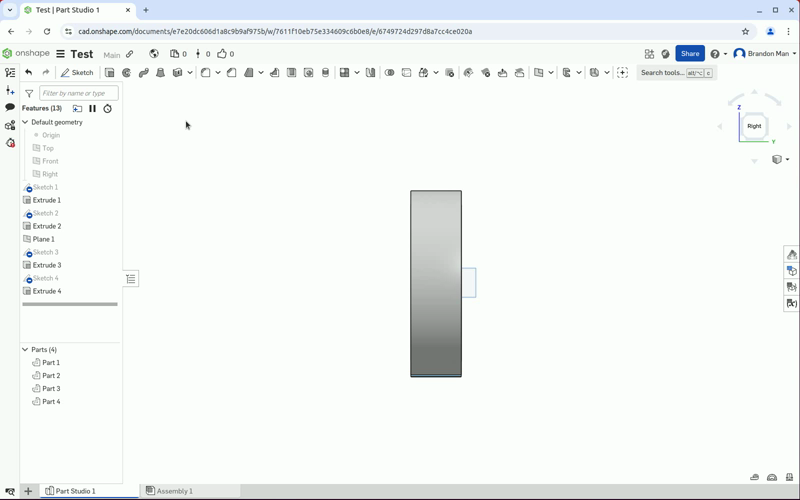
mouse_move(73, 189)
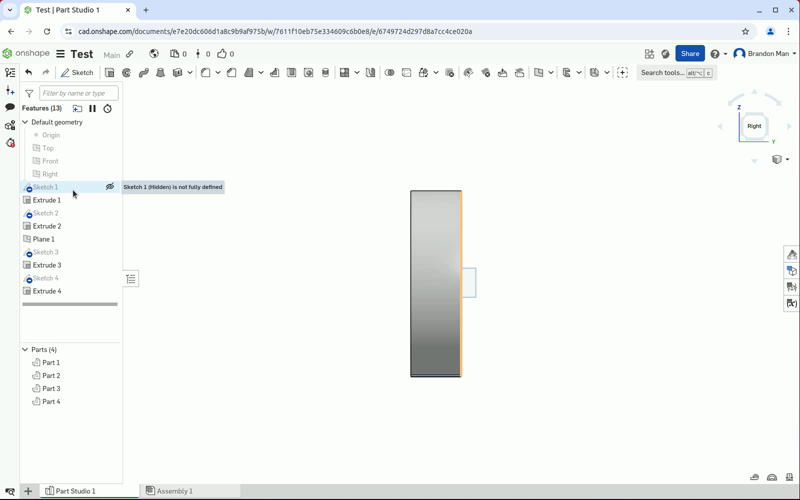
click(73, 189)
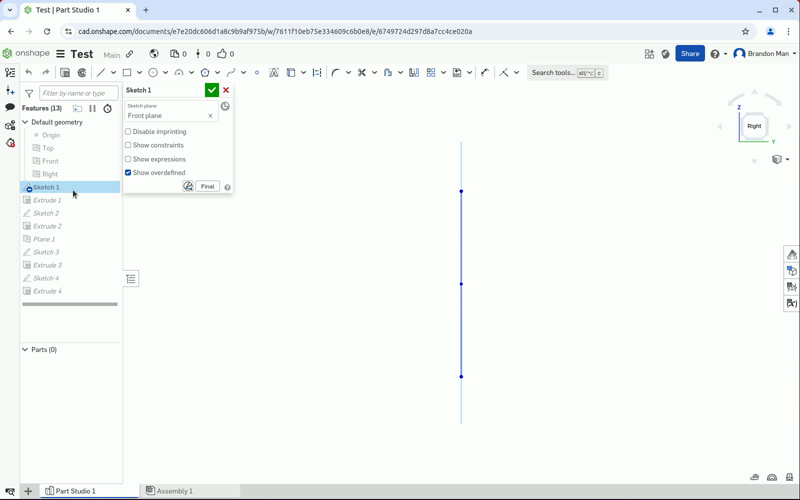
mouse_move(229, 92)
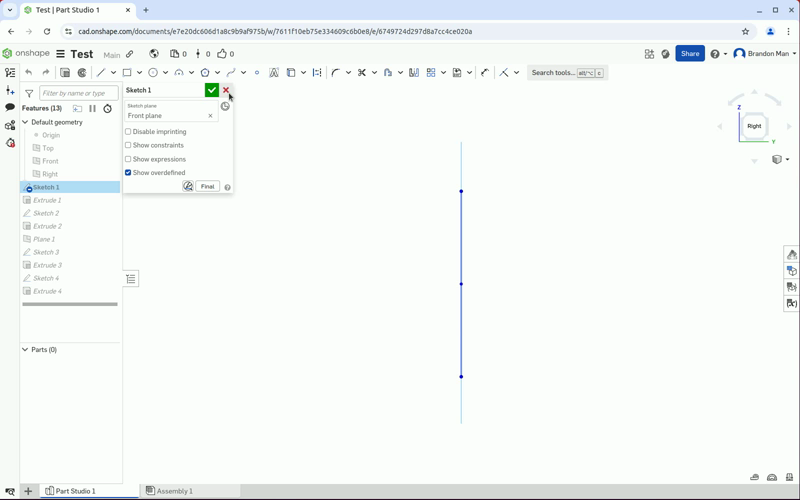
click(229, 92)
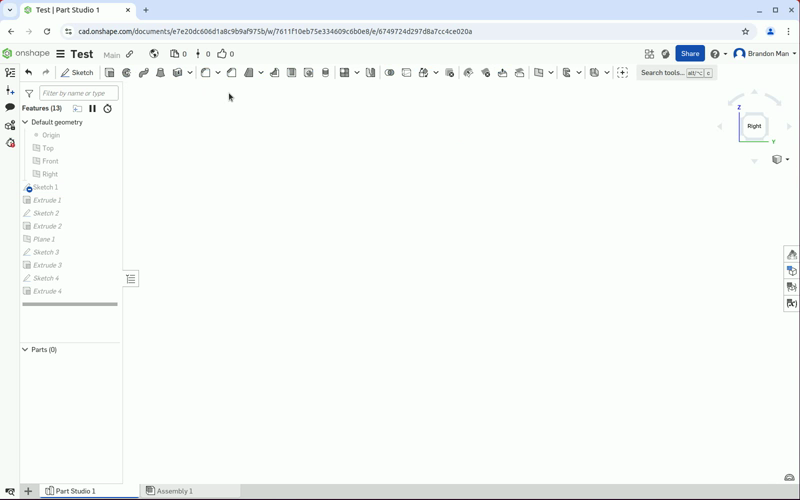
key(shift+s)
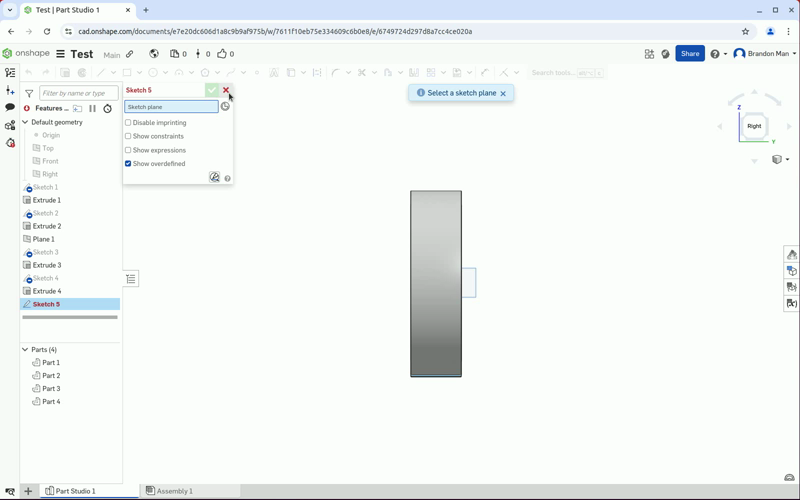
mouse_move(73, 241)
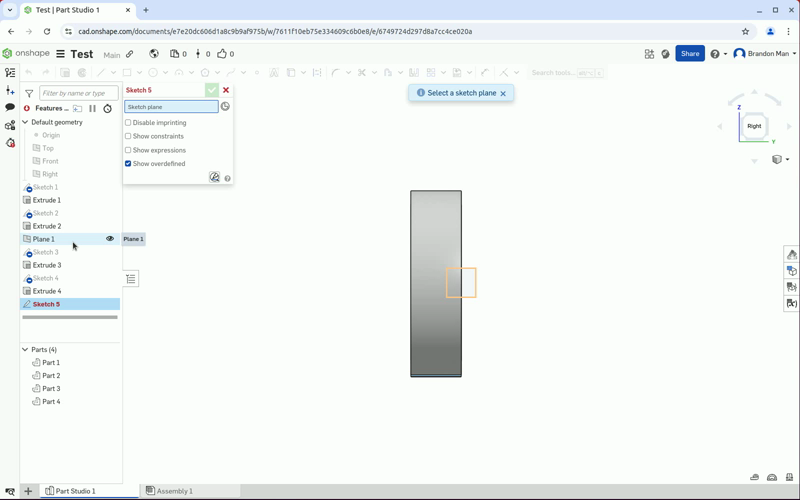
click(73, 241)
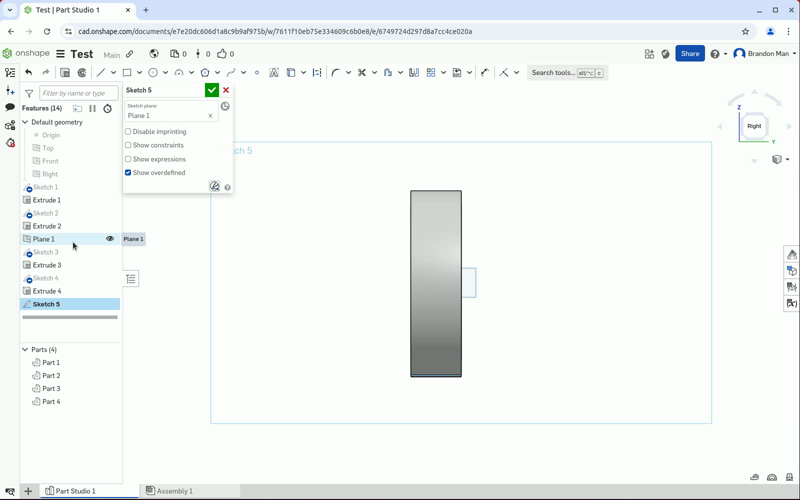
mouse_move(73, 352)
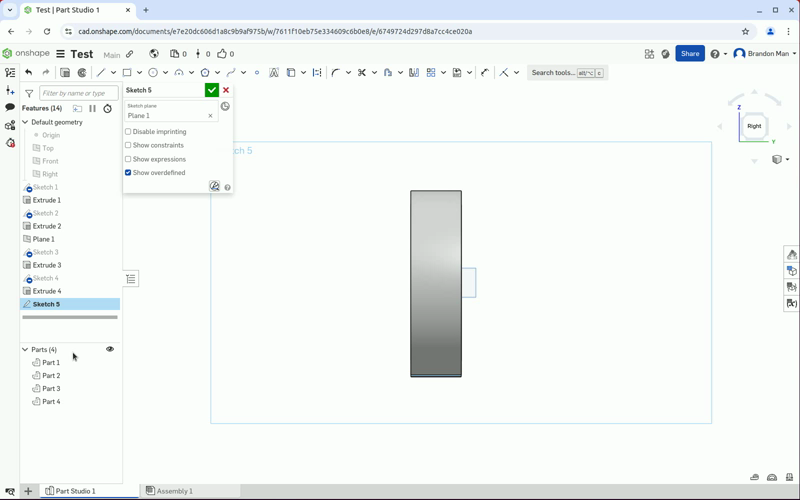
key(y)
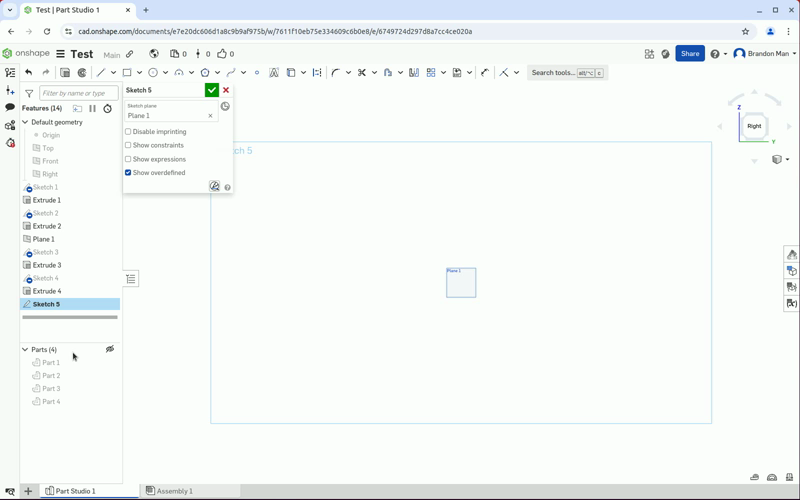
key(l)
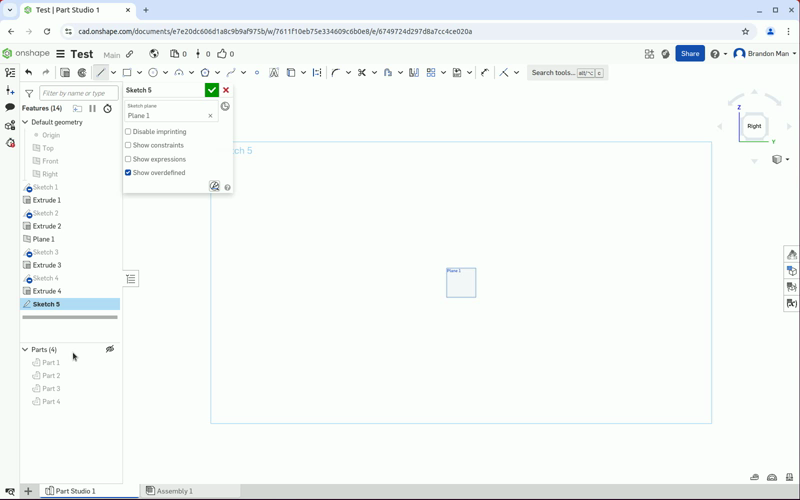
key_down(shift)
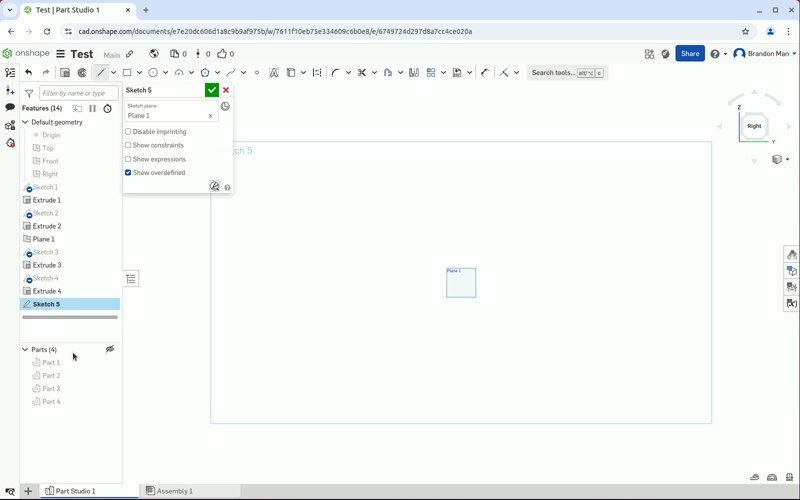
mouse_move(434, 291)
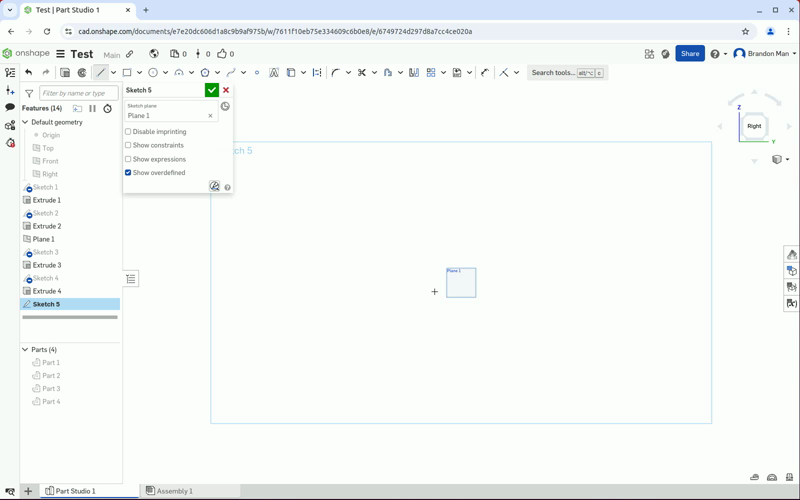
click(434, 291)
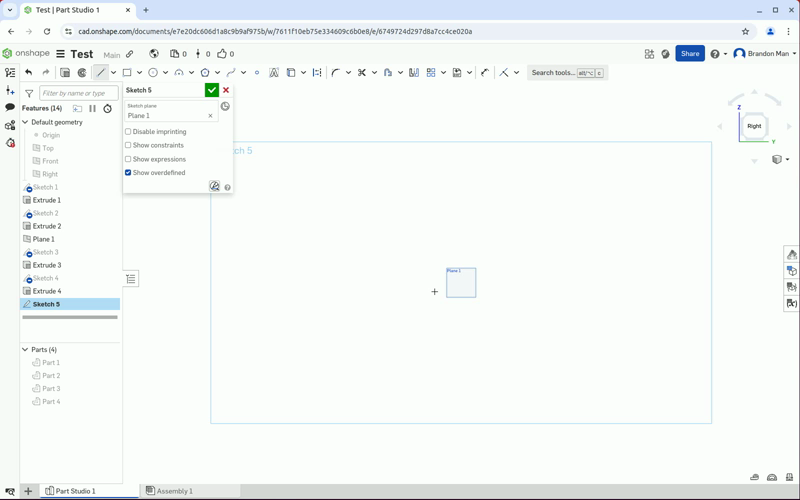
key_up(shift)
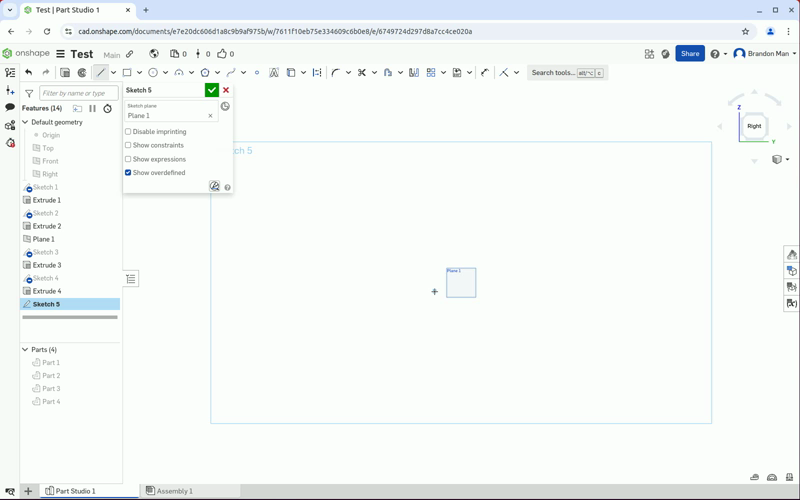
key_down(shift)
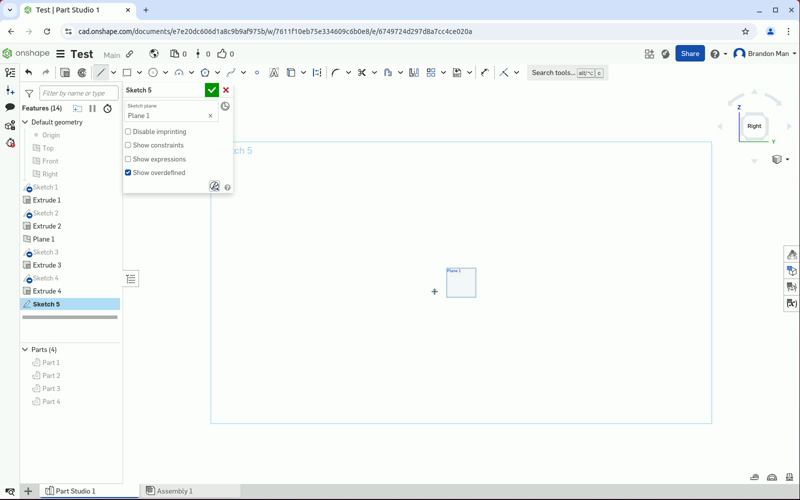
mouse_move(464, 291)
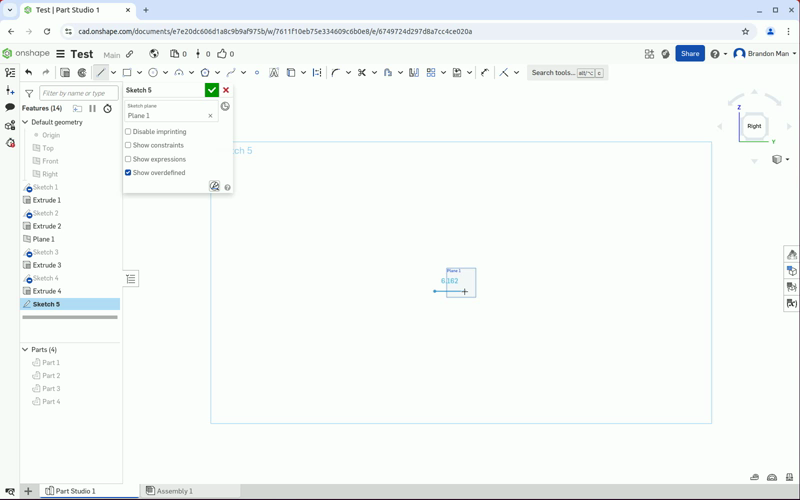
mouse_move(434, 273)
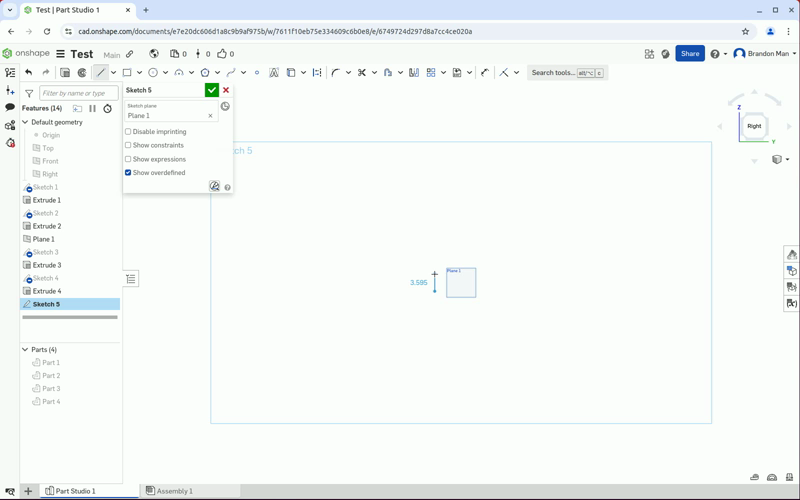
click(434, 273)
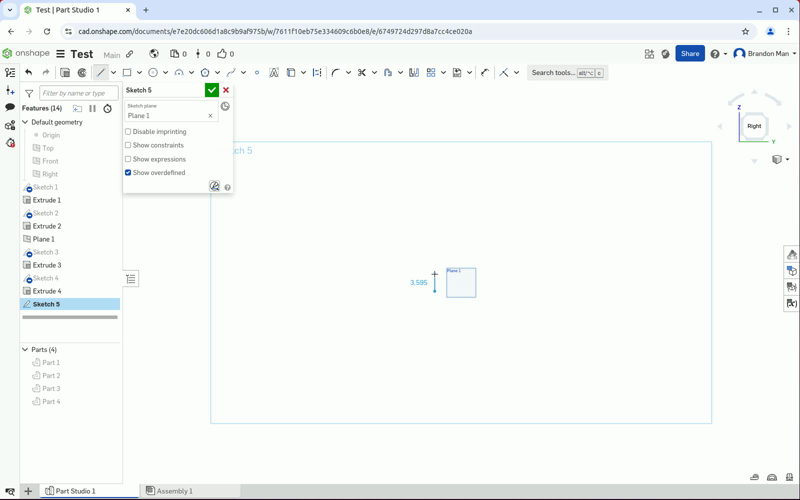
key_up(shift)
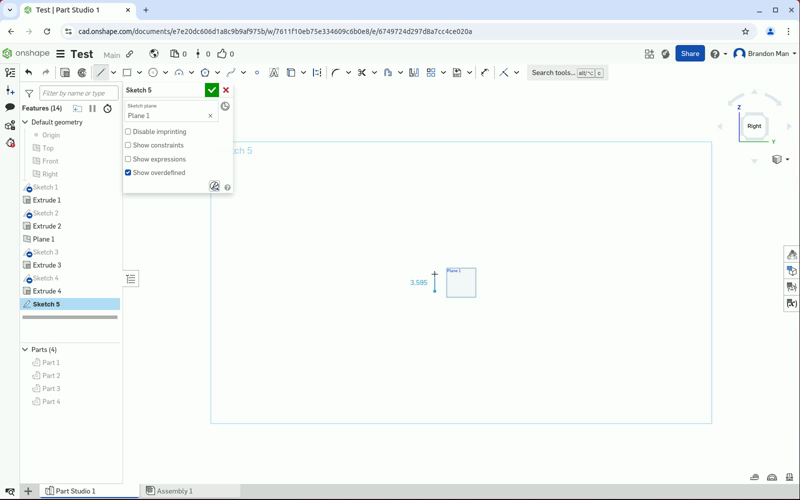
key(esc)
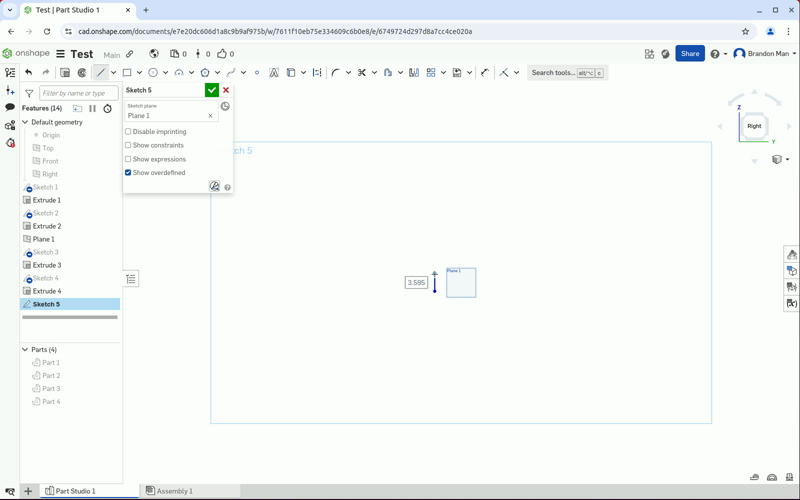
key(a)
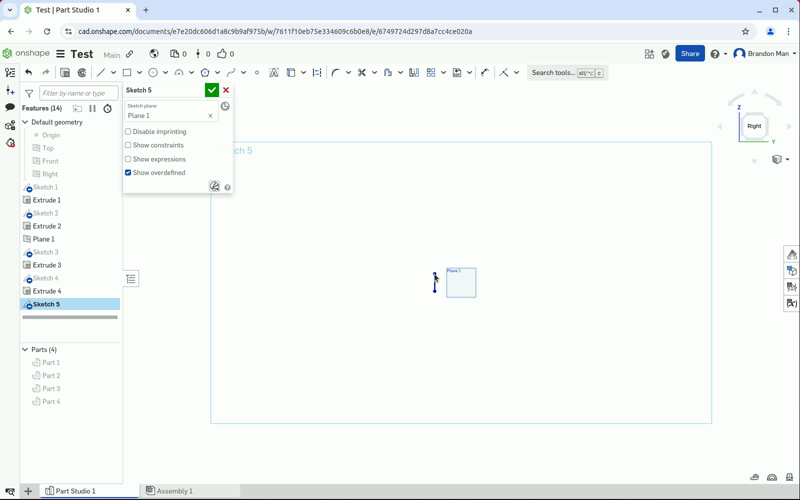
mouse_move(434, 273)
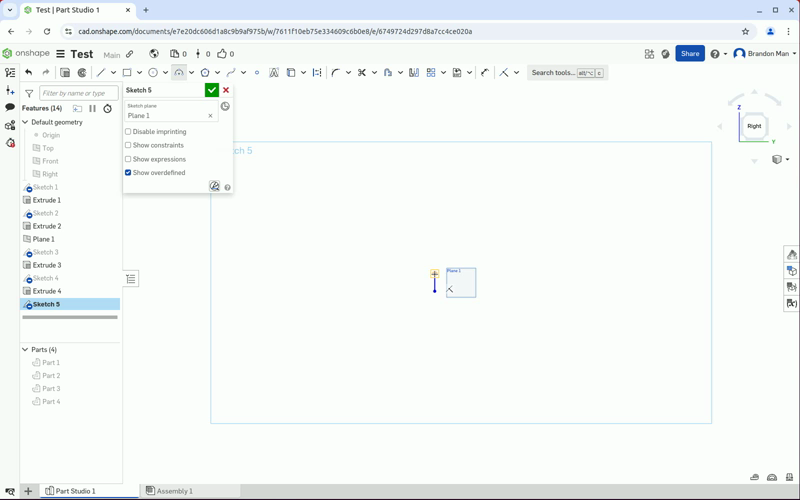
click(434, 273)
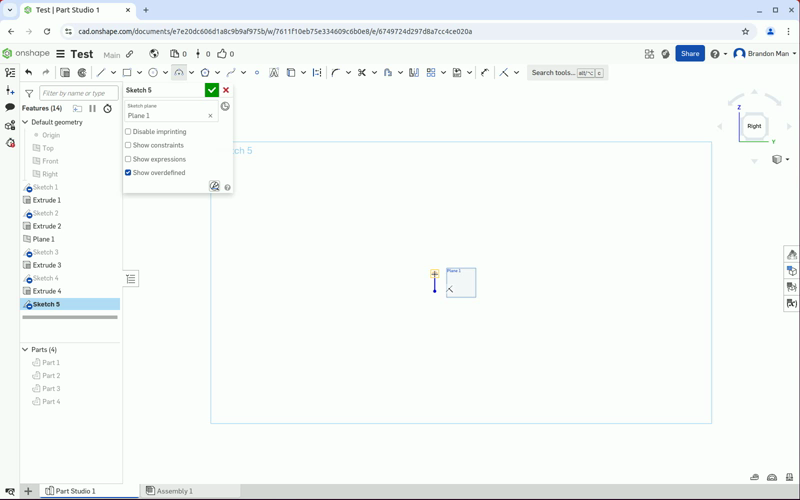
mouse_move(434, 291)
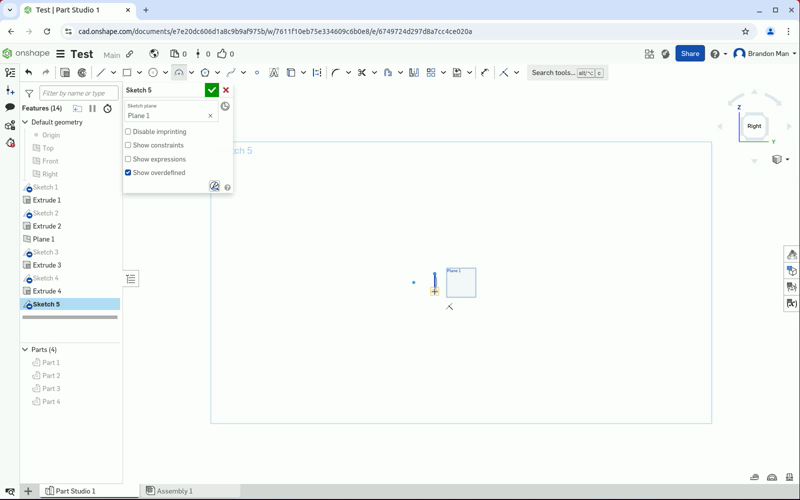
click(434, 291)
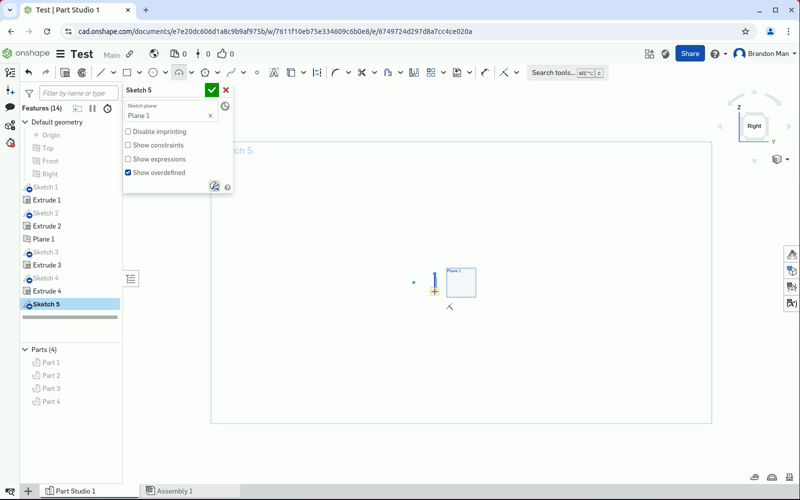
key_down(shift)
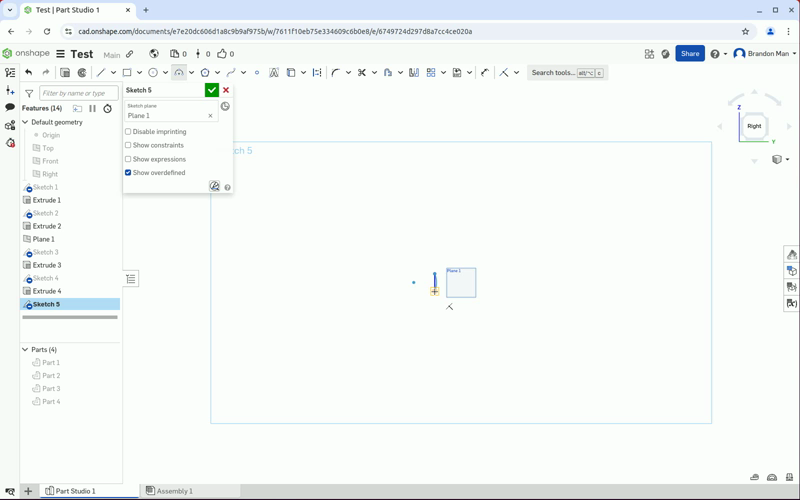
mouse_move(426, 282)
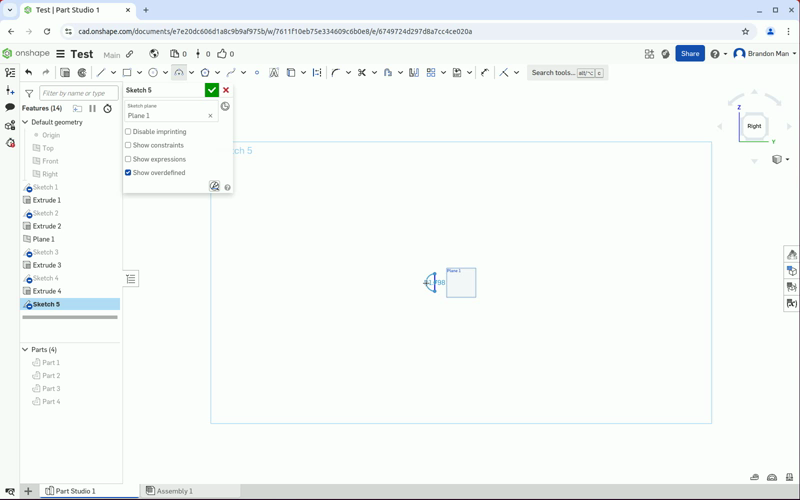
click(426, 282)
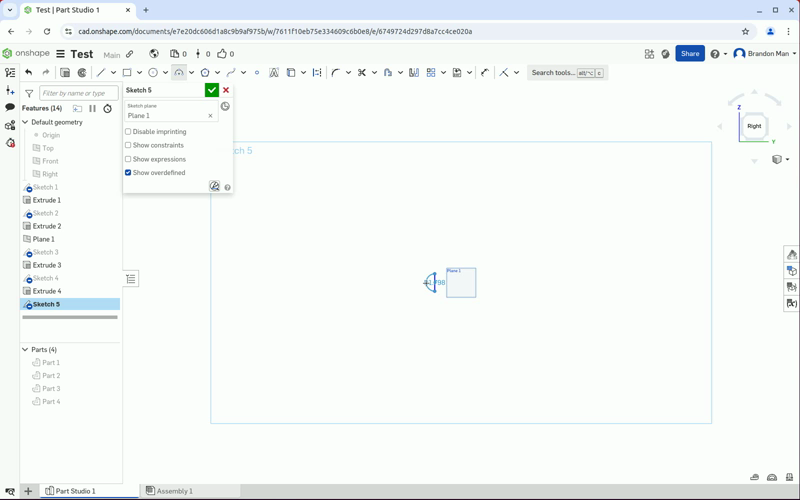
key_up(shift)
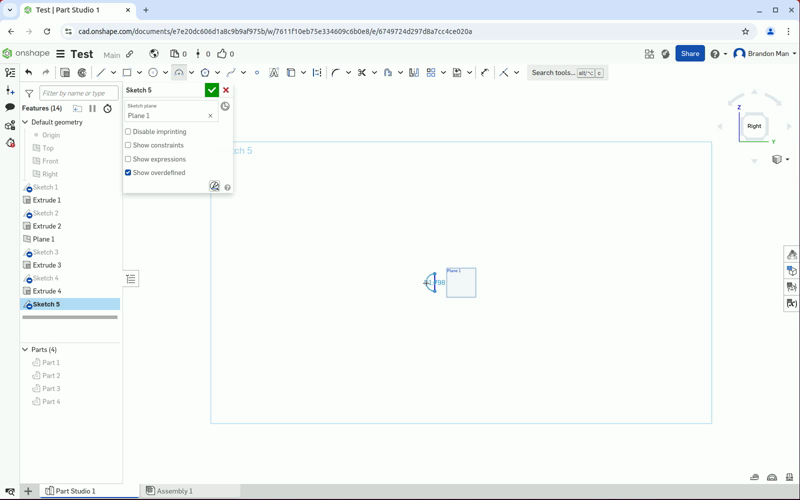
key(esc)
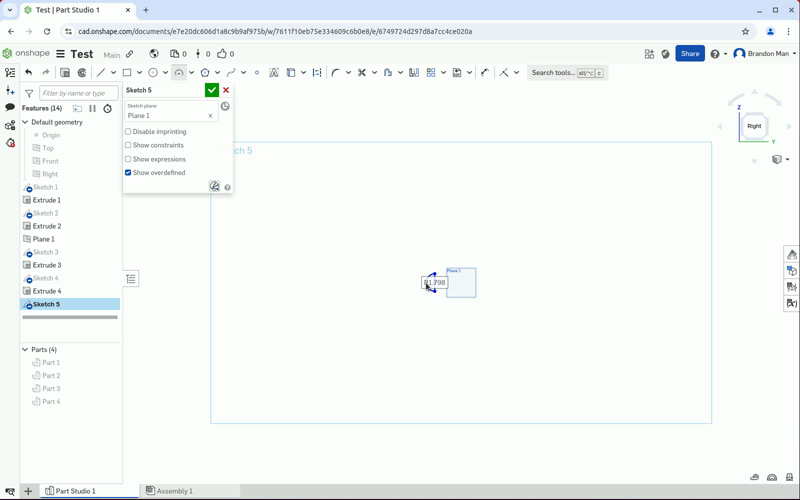
mouse_move(431, 276)
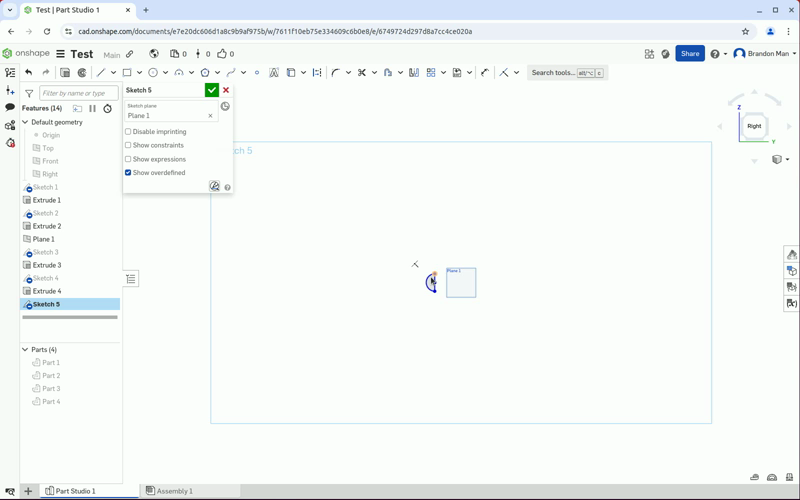
scroll(6)
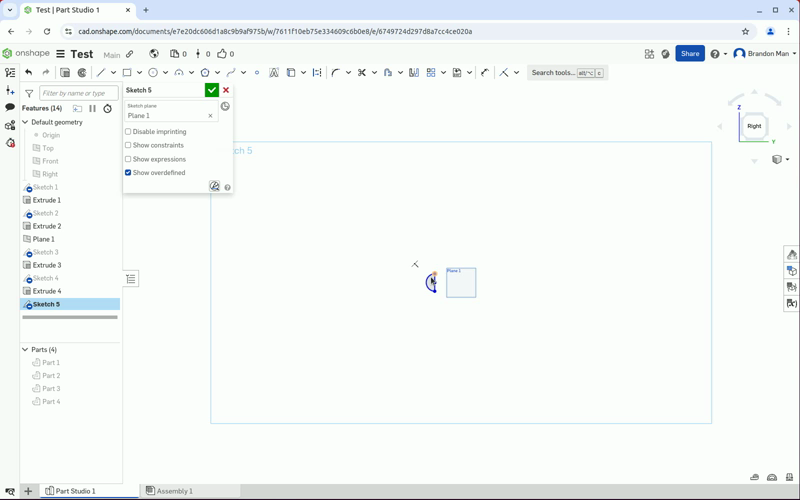
scroll(6)
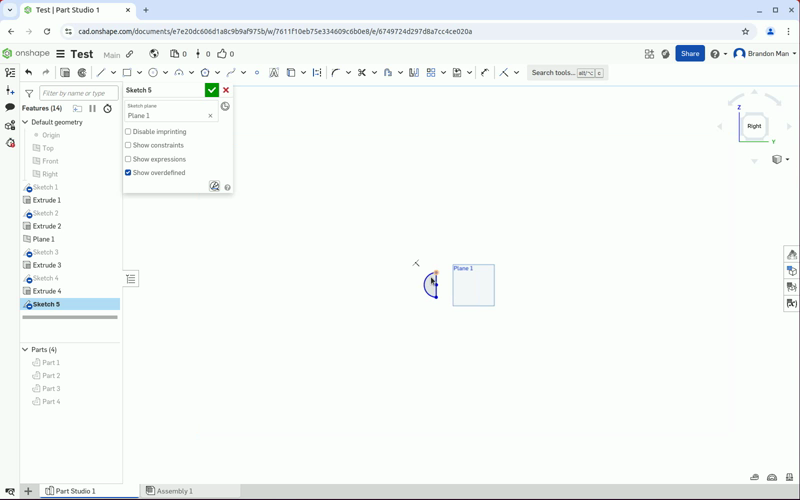
scroll(6)
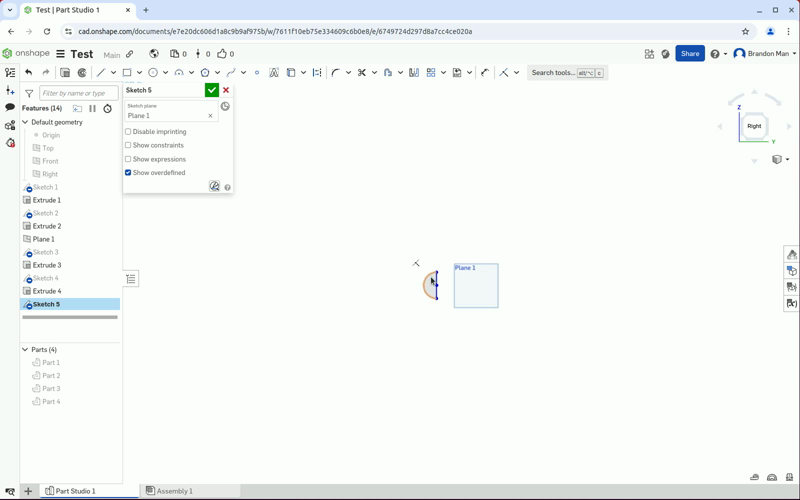
scroll(6)
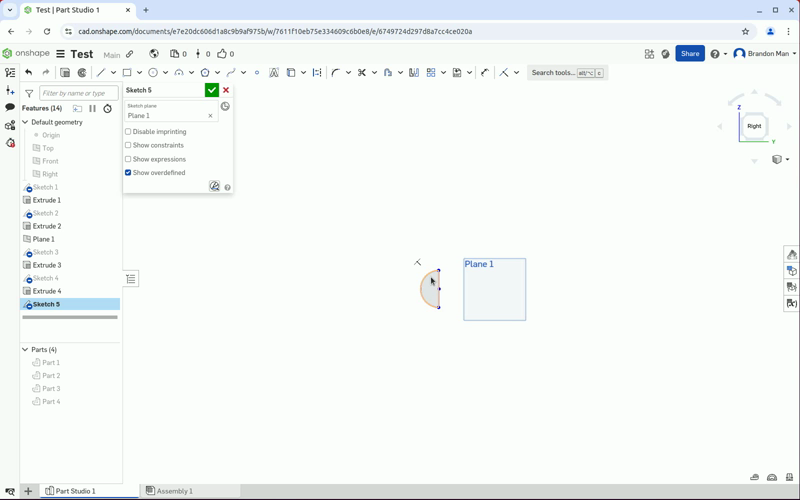
scroll(6)
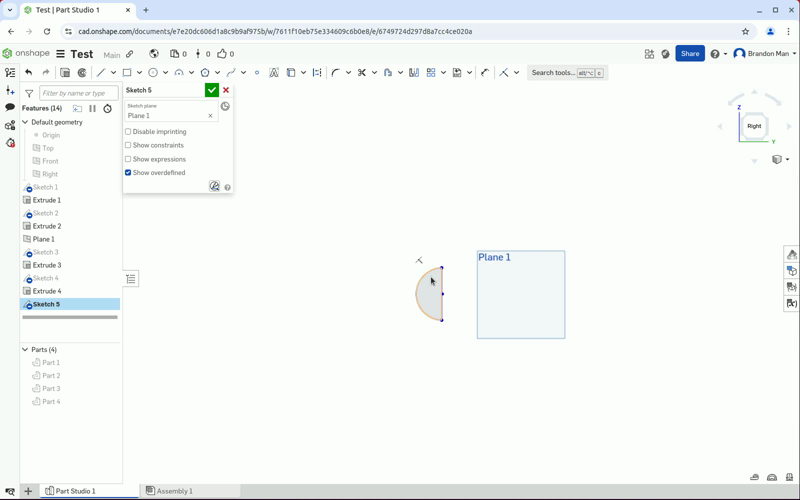
scroll(6)
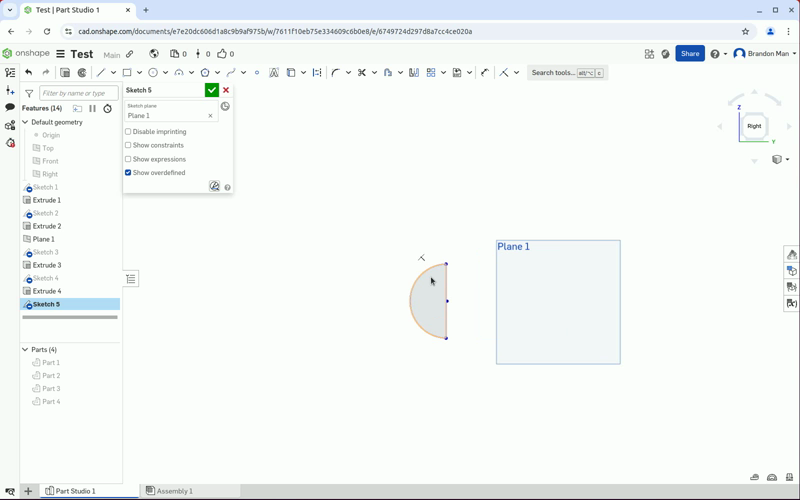
scroll(6)
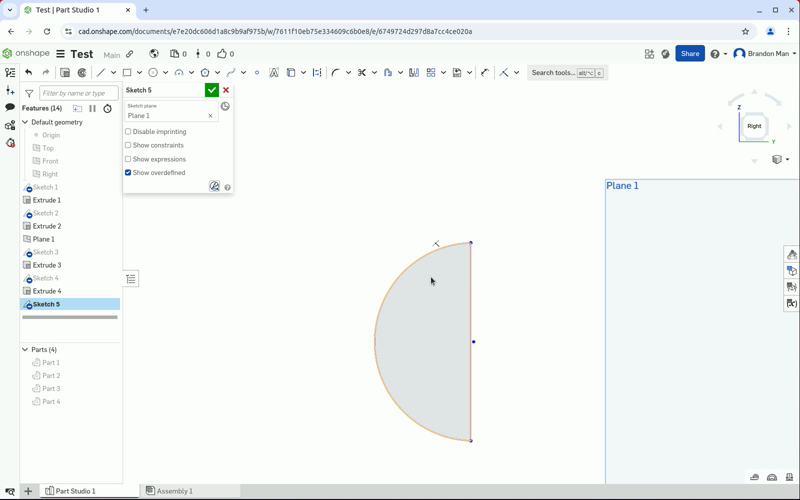
click(431, 276)
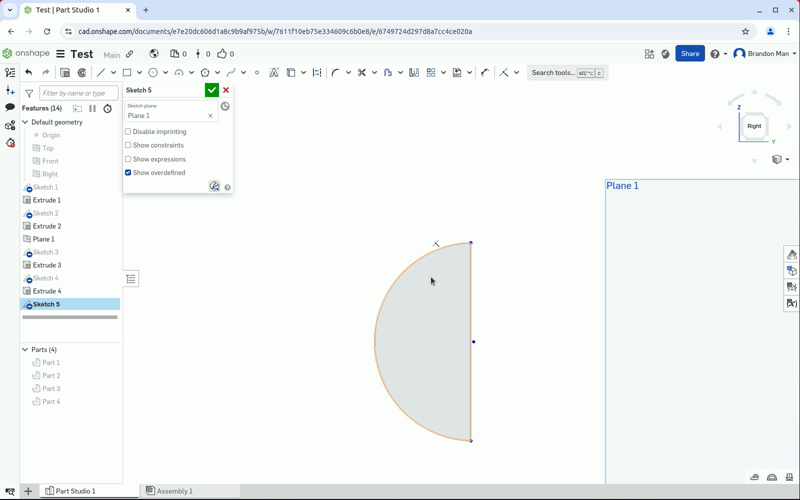
scroll(-6)
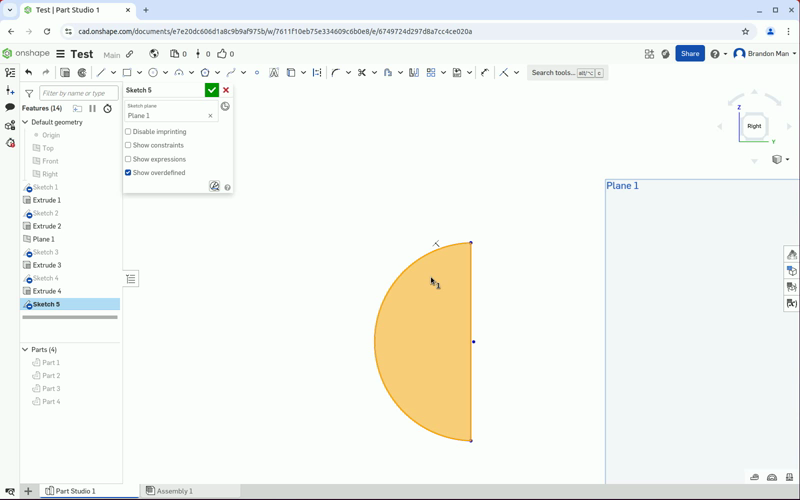
scroll(-6)
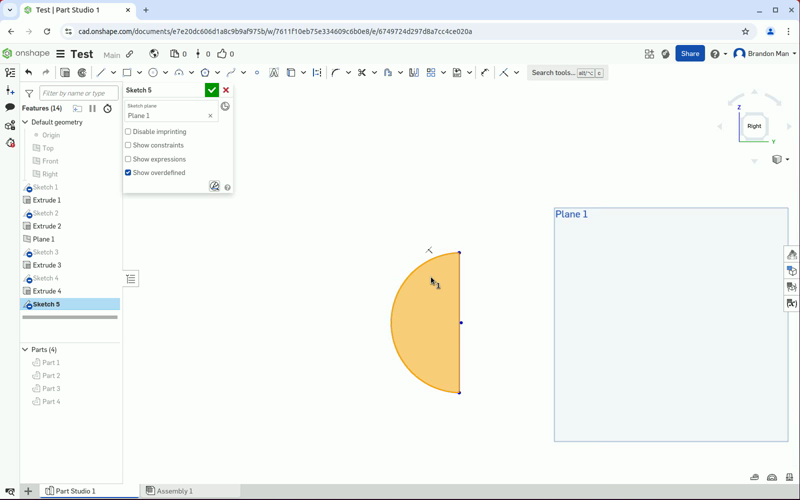
scroll(-6)
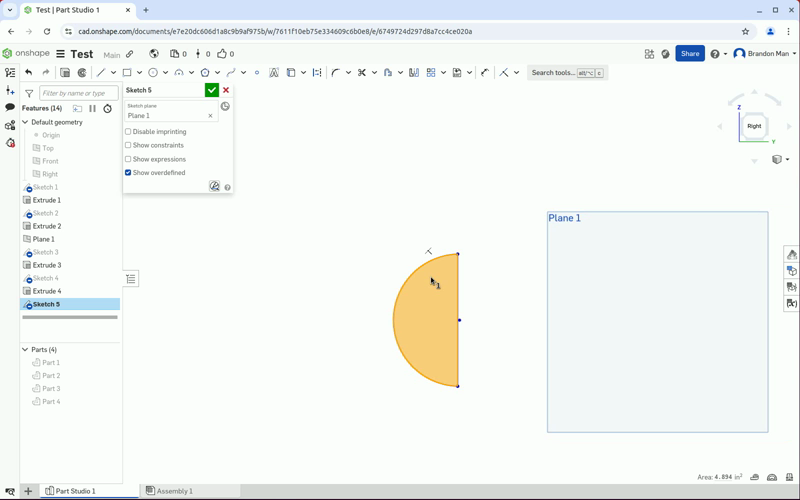
scroll(-6)
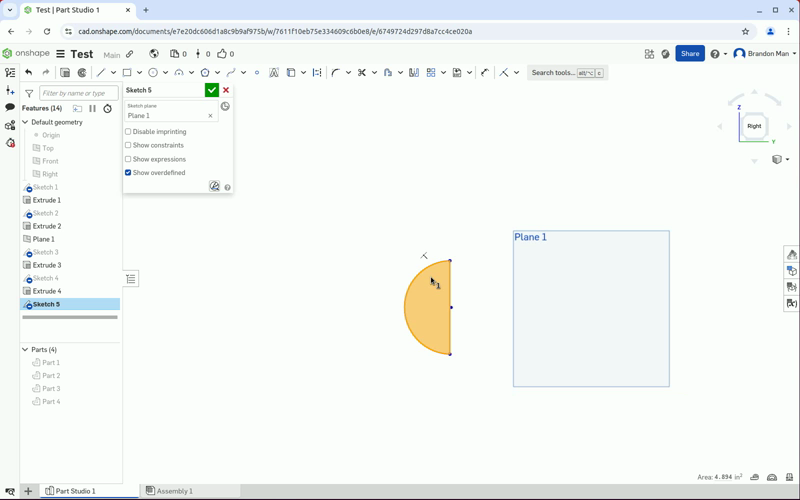
scroll(-6)
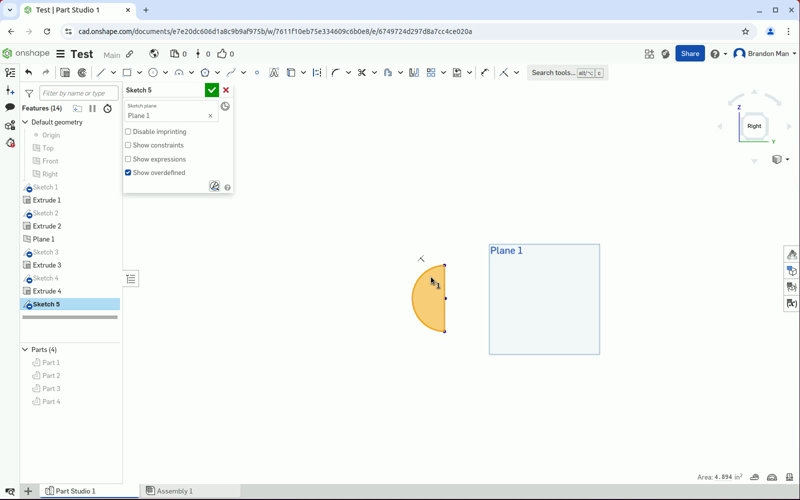
scroll(-6)
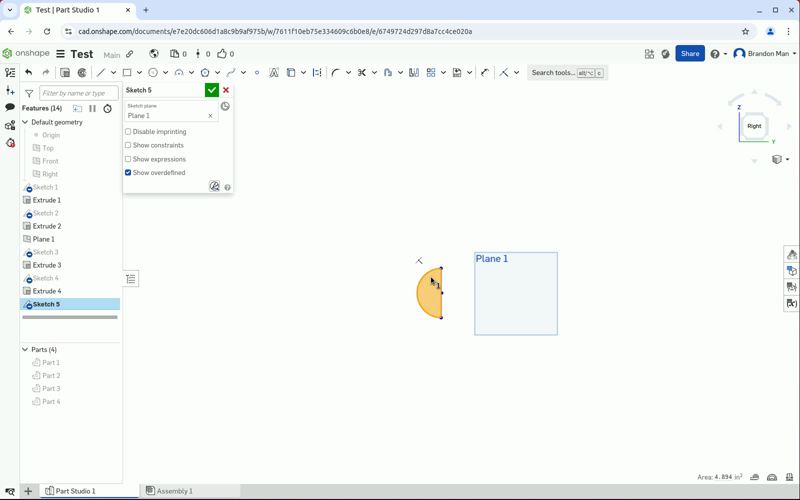
scroll(-6)
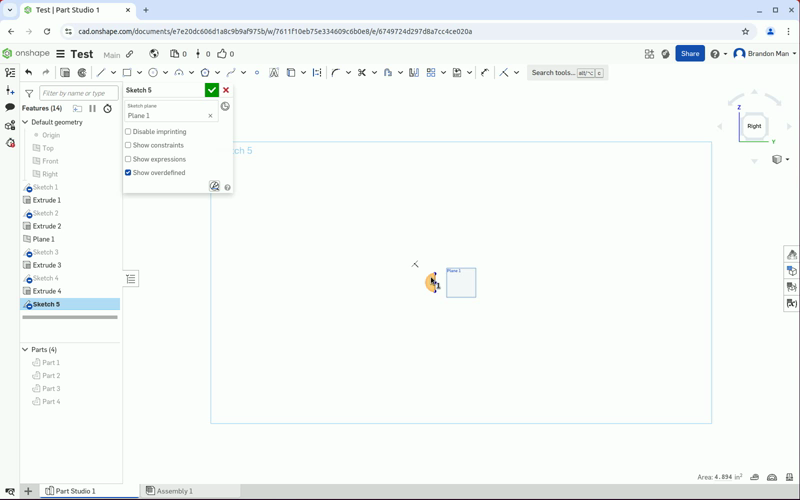
mouse_move(73, 352)
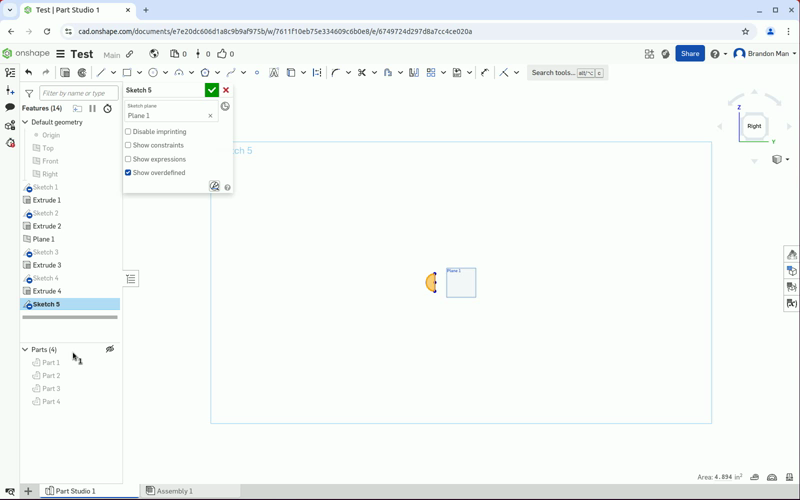
key(shift+y)
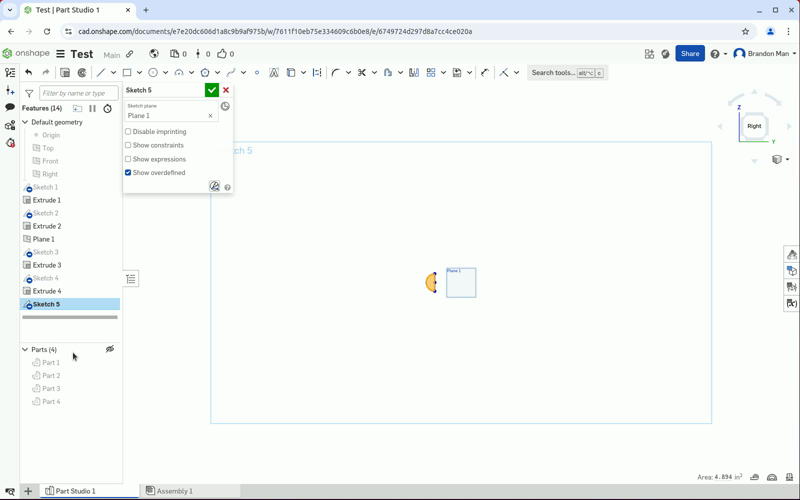
key(shift+e)
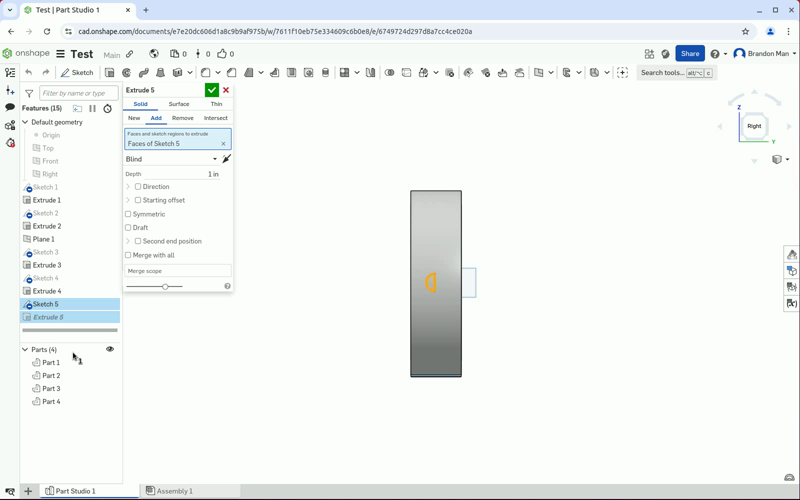
mouse_move(143, 106)
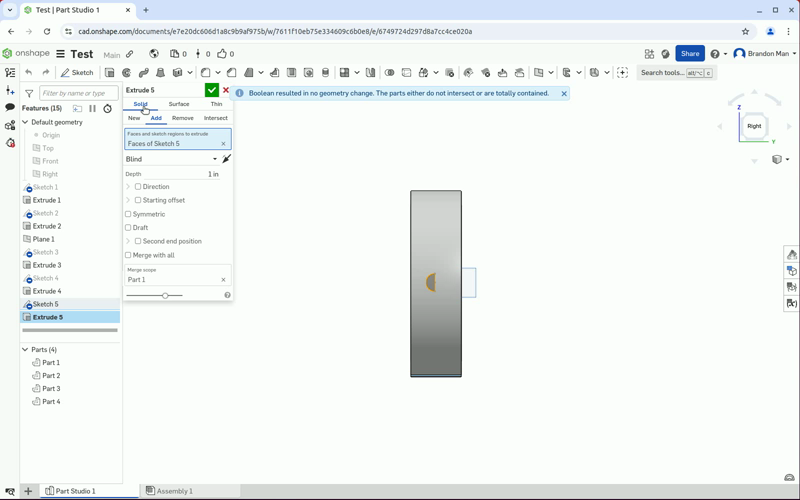
click(143, 106)
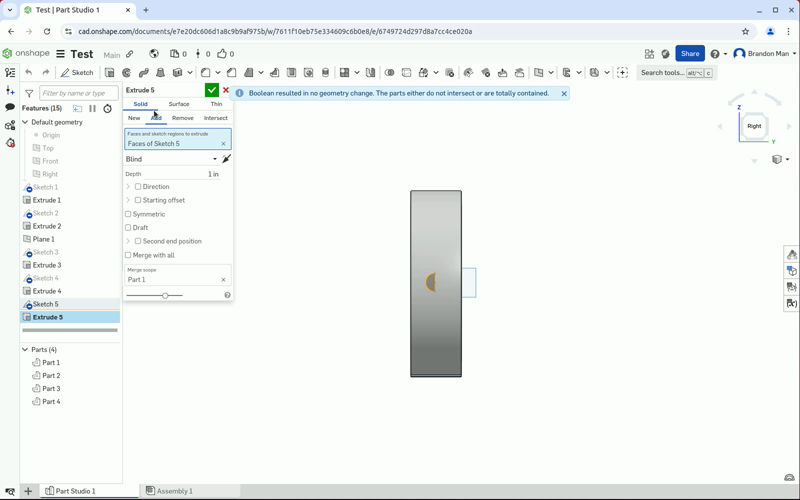
mouse_move(186, 120)
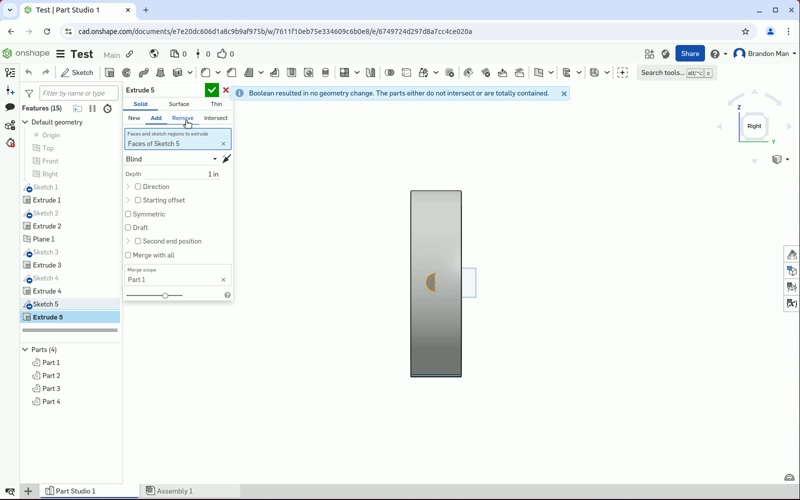
click(186, 120)
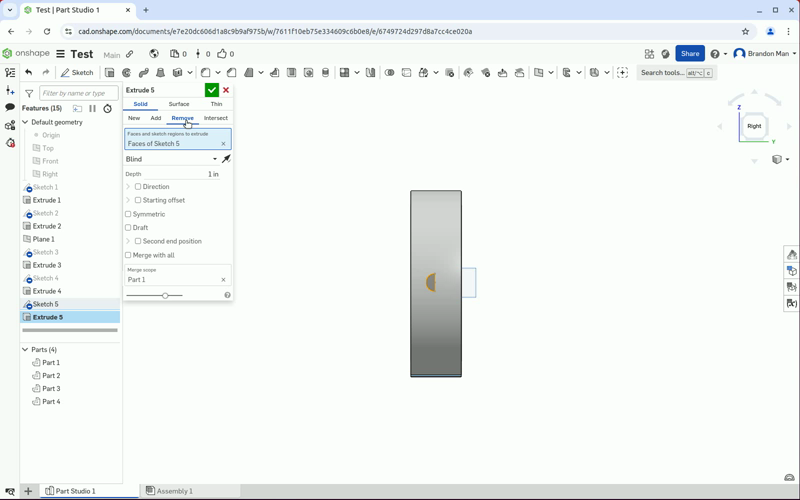
key(tab, 4)
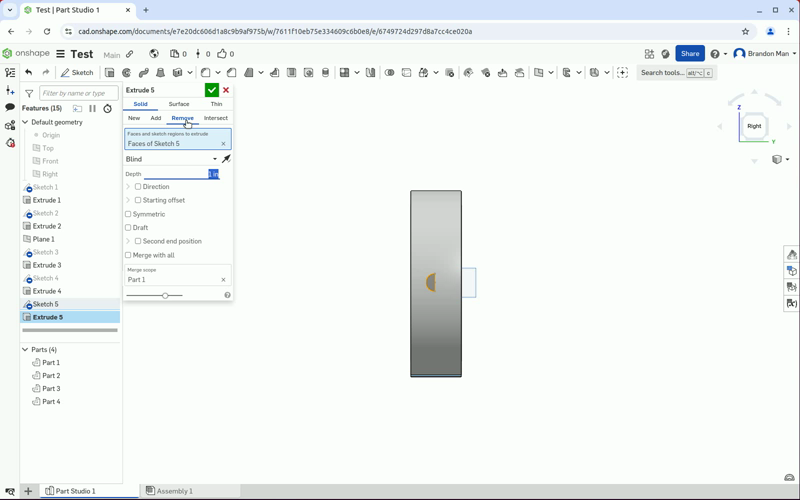
text(17.331)
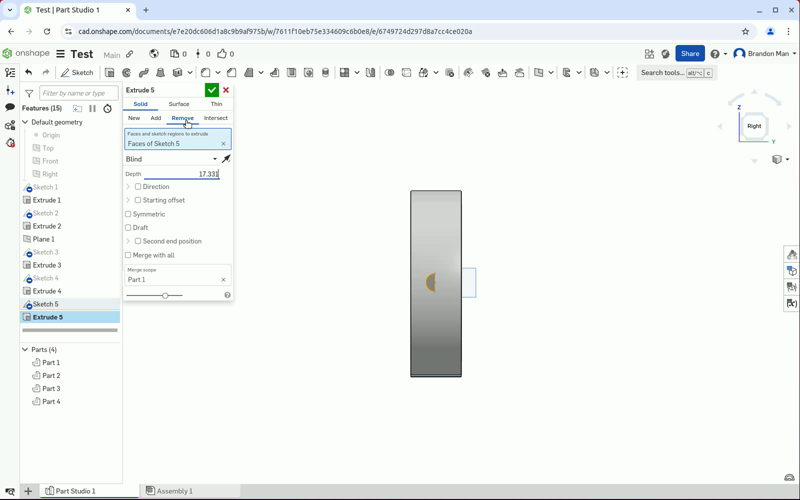
key(tab, 6)
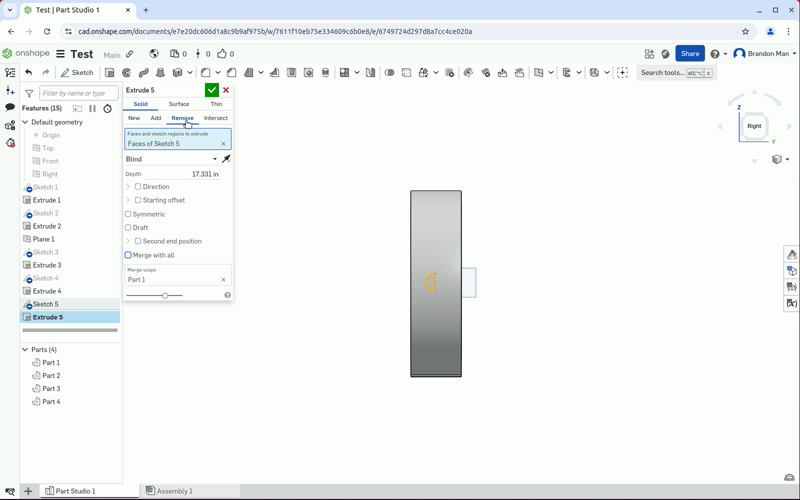
key(space)
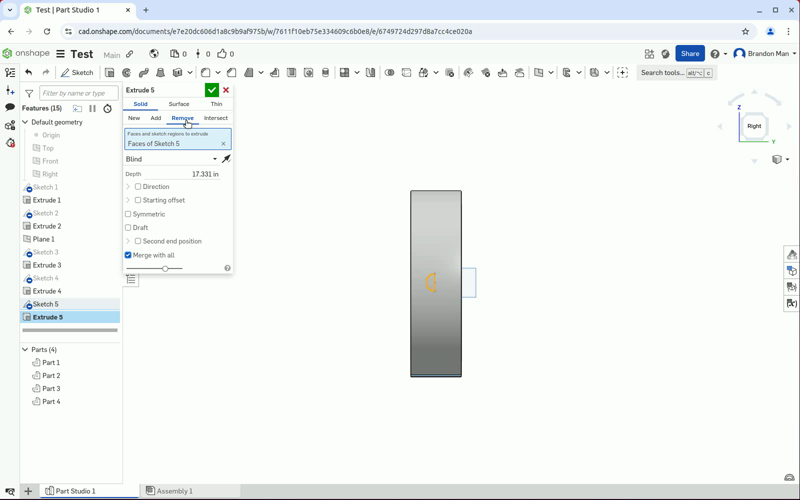
key(enter)
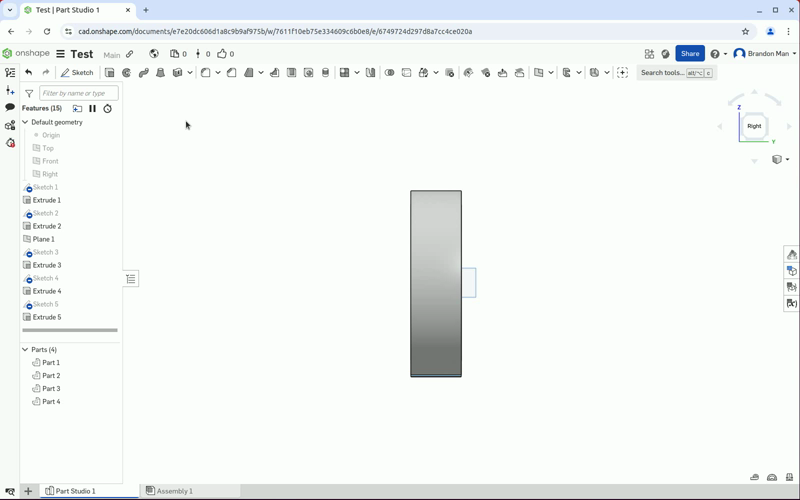
key(shift+h)
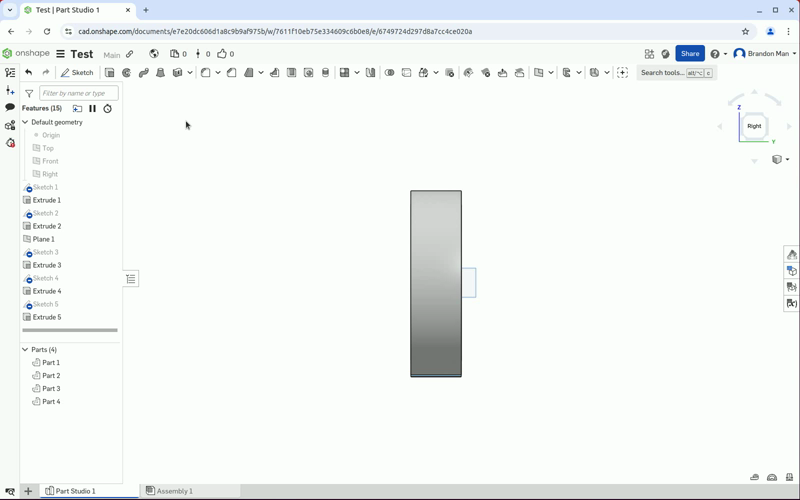
key(shift+h)
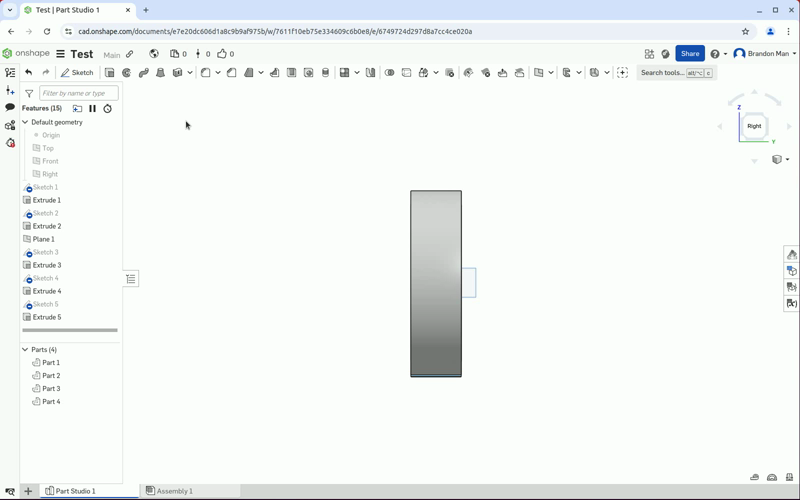
mouse_move(73, 189)
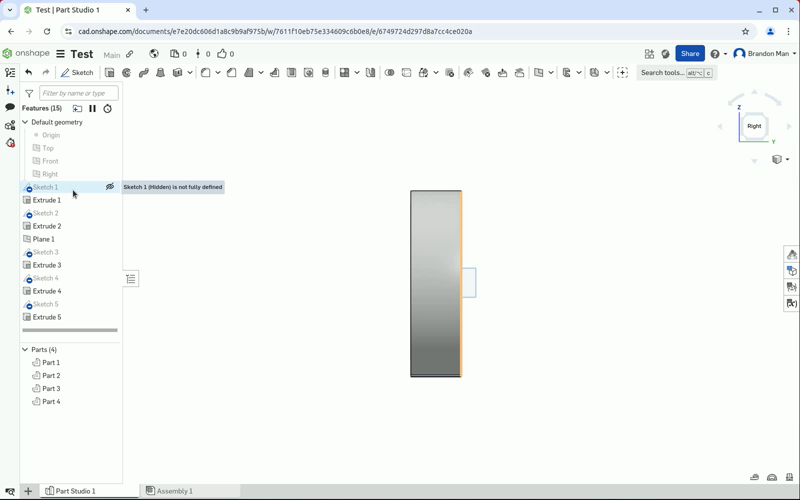
click(73, 189)
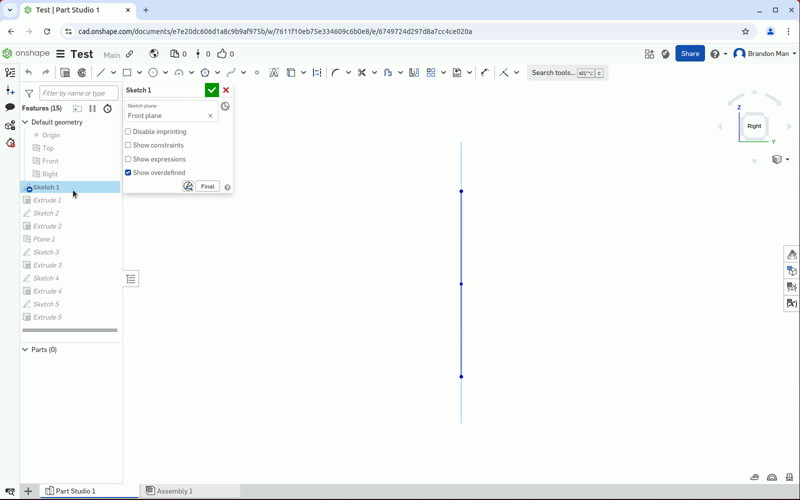
mouse_move(229, 92)
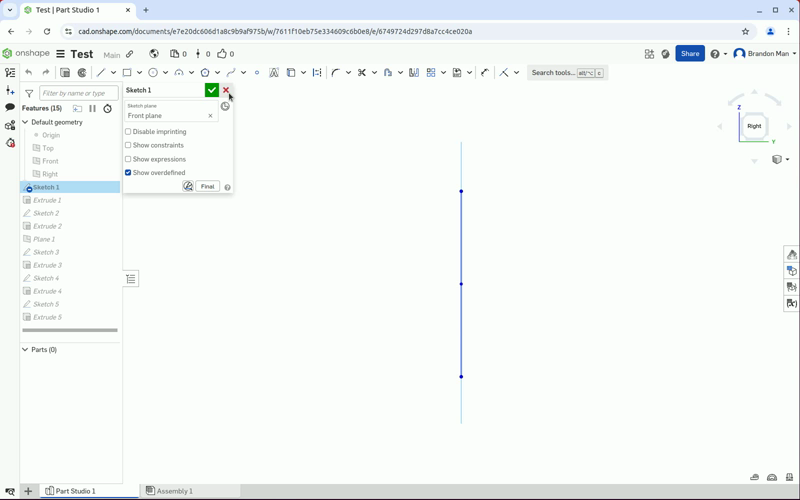
click(229, 92)
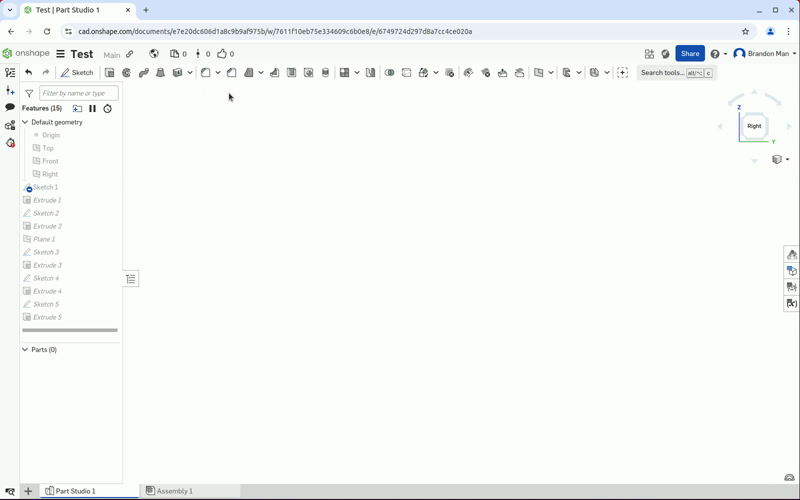
key(shift+s)
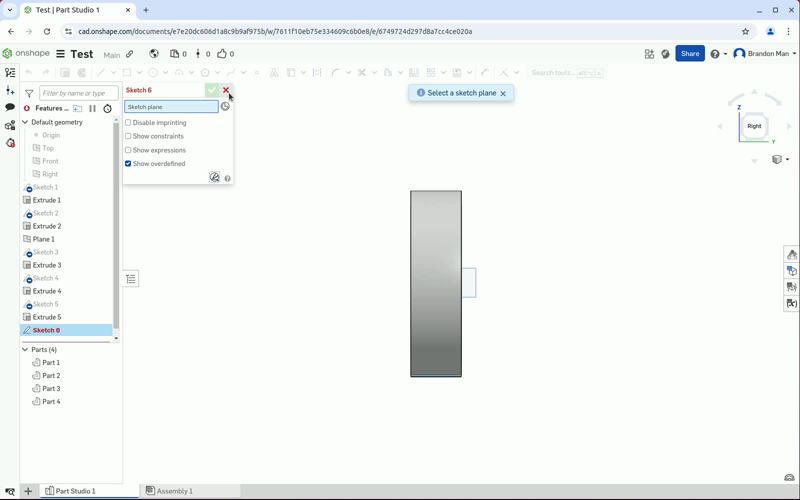
mouse_move(69, 241)
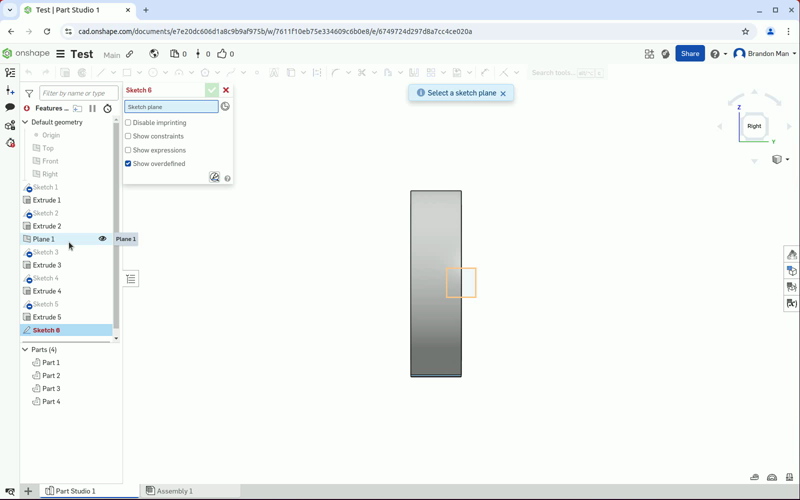
click(69, 241)
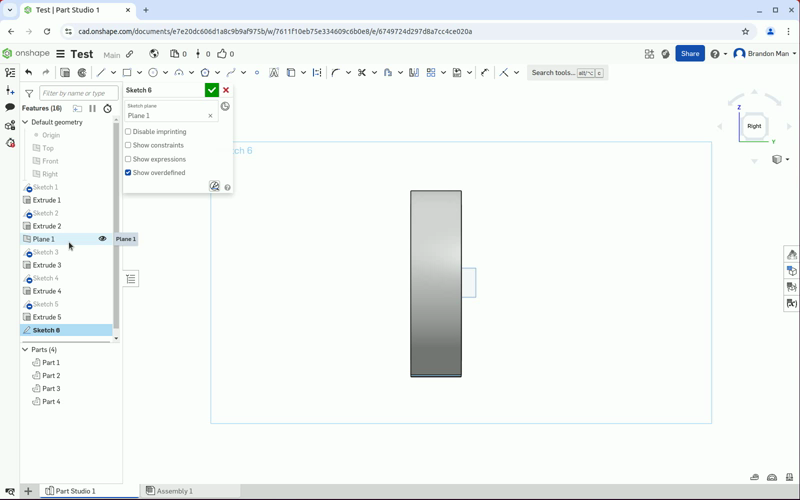
mouse_move(73, 352)
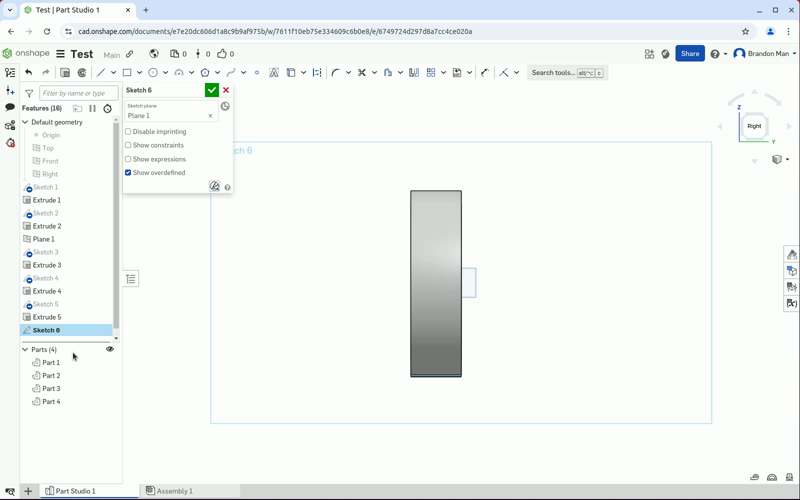
key(y)
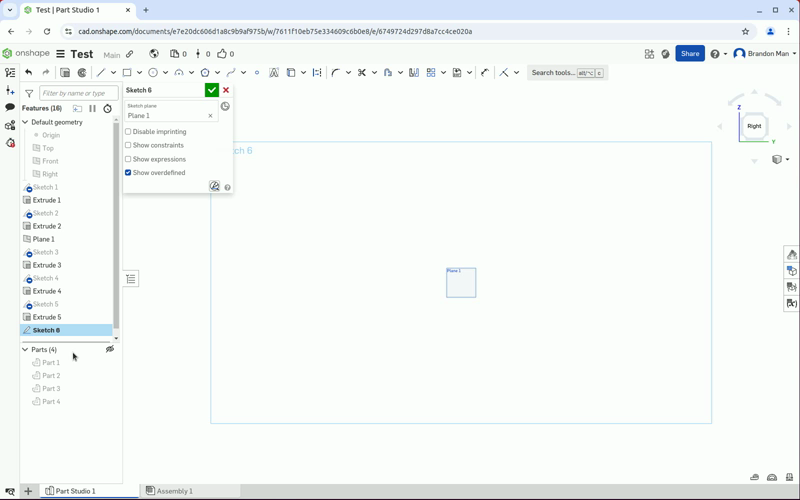
key(a)
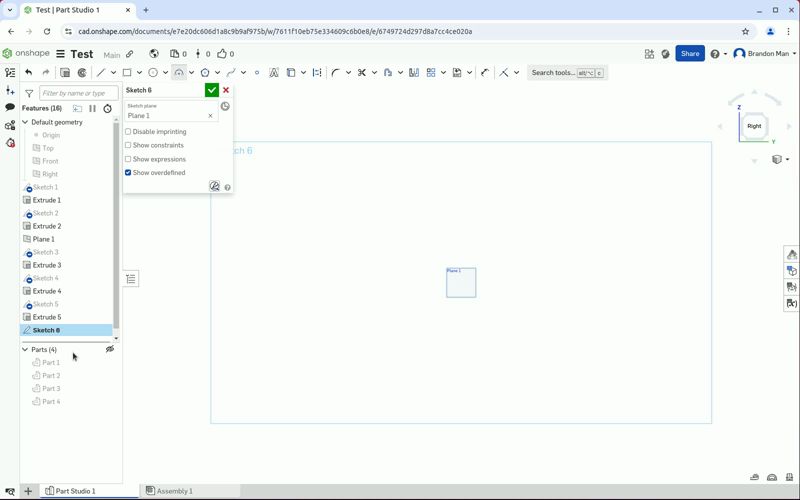
key_down(shift)
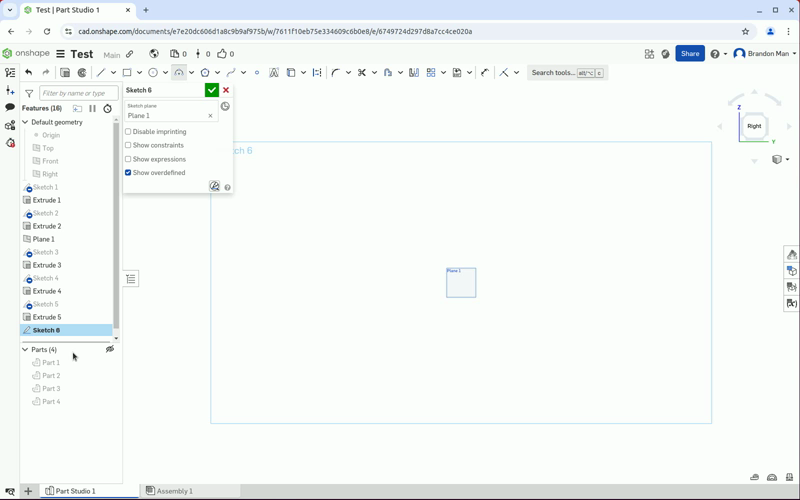
mouse_move(434, 227)
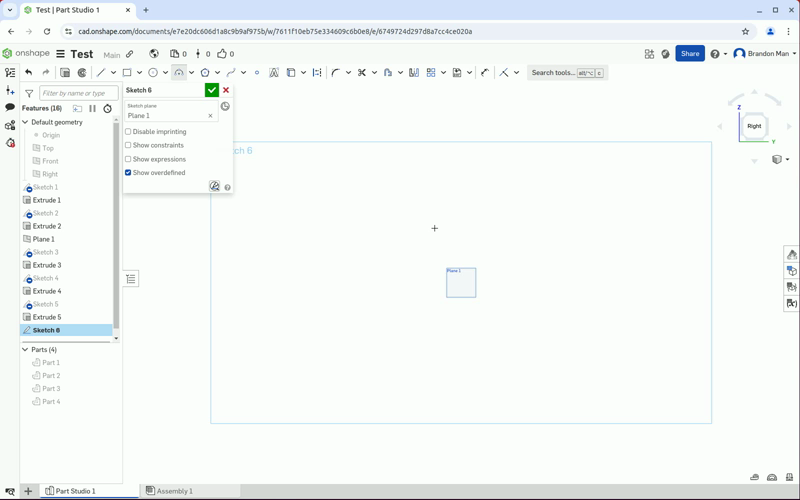
click(434, 227)
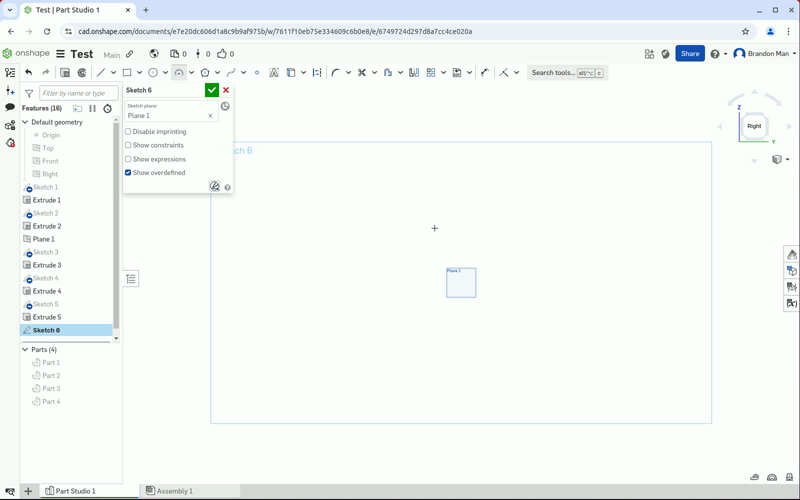
key_up(shift)
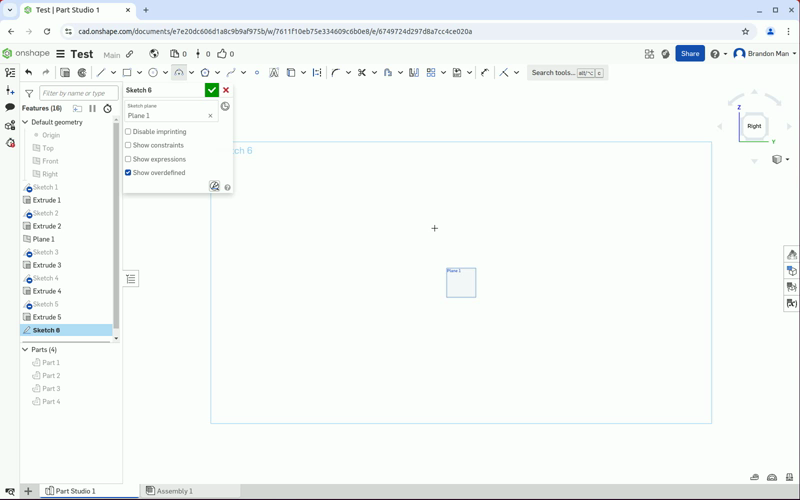
key_down(shift)
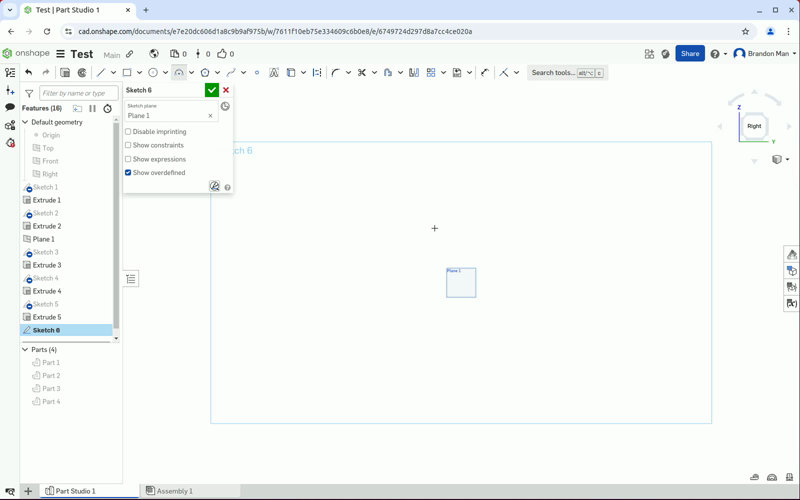
mouse_move(434, 210)
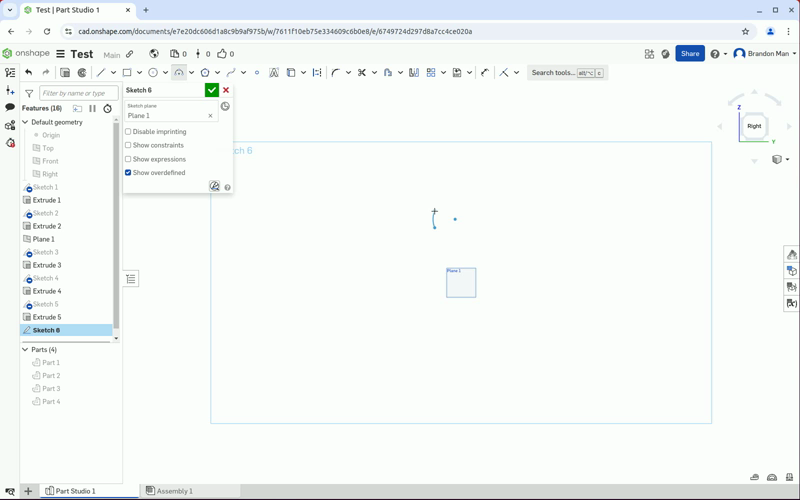
click(434, 210)
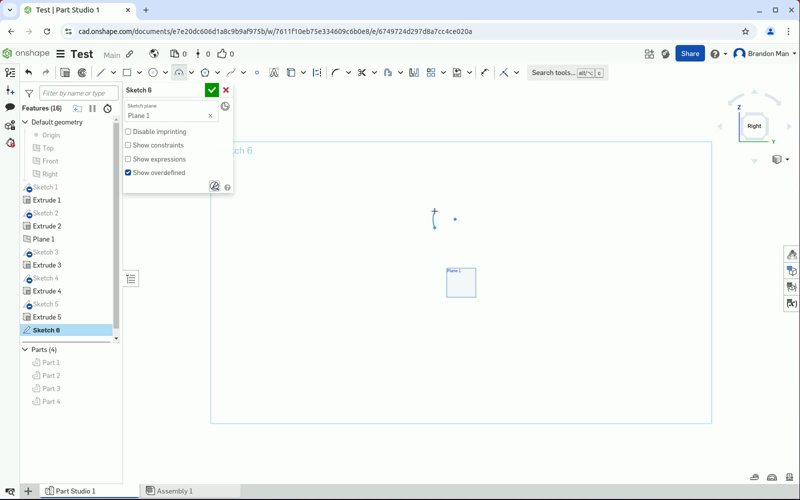
mouse_move(443, 219)
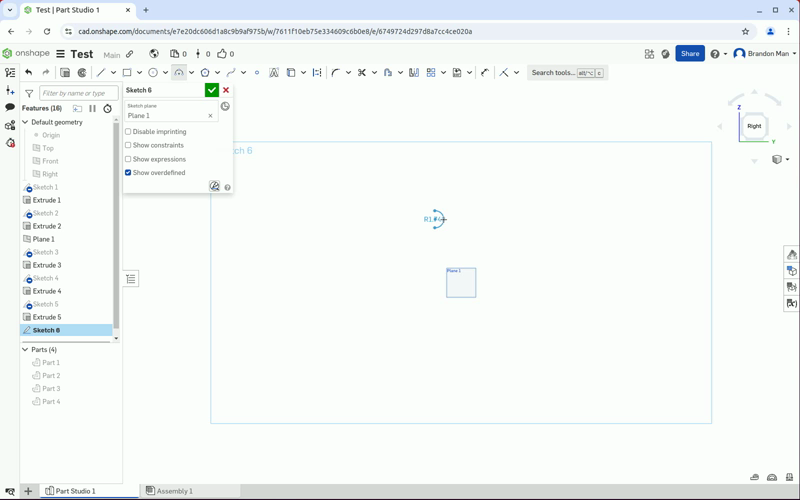
click(443, 219)
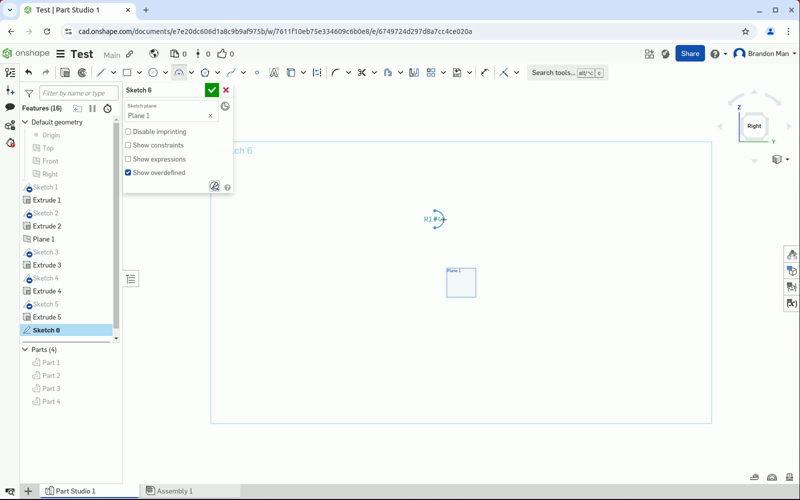
key_up(shift)
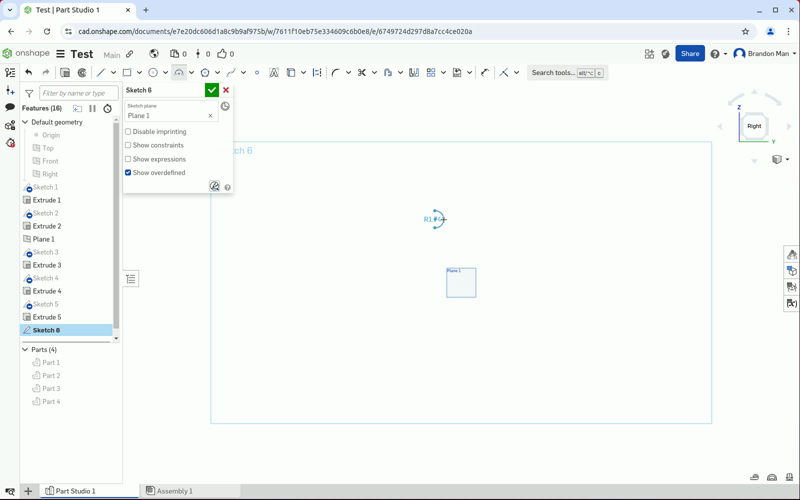
key(esc)
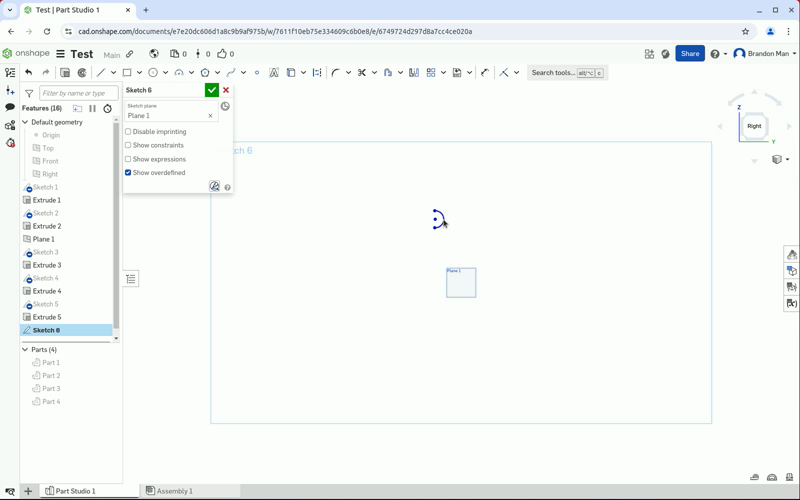
key(l)
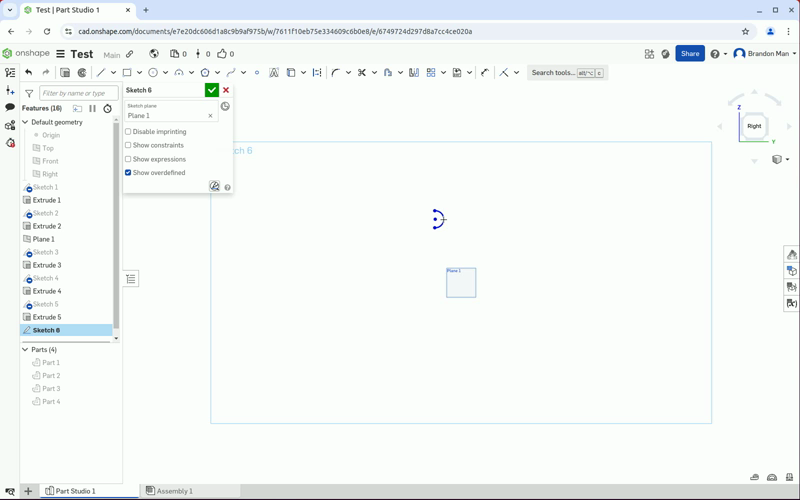
mouse_move(434, 210)
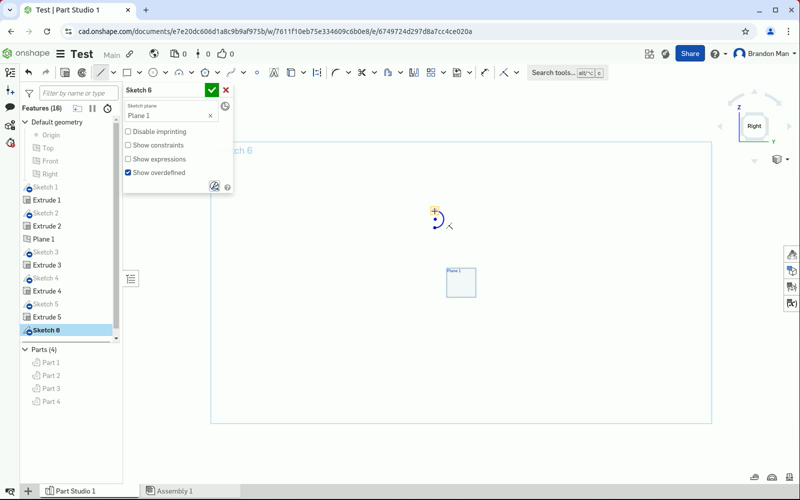
click(434, 210)
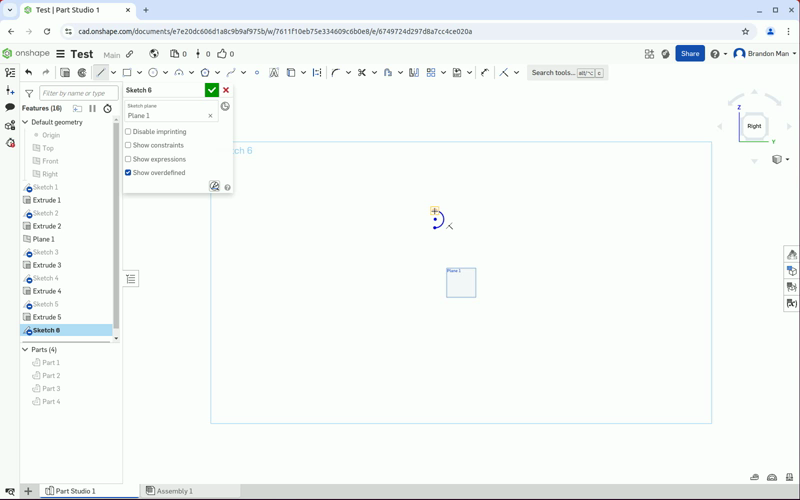
mouse_move(464, 210)
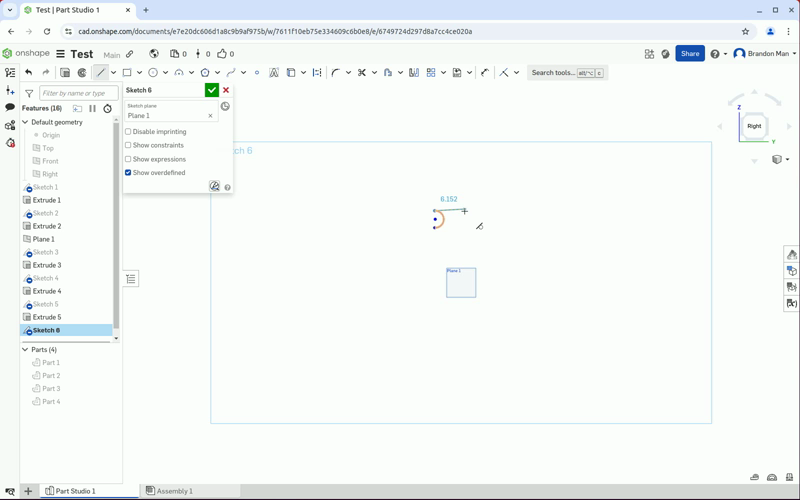
key_down(shift)
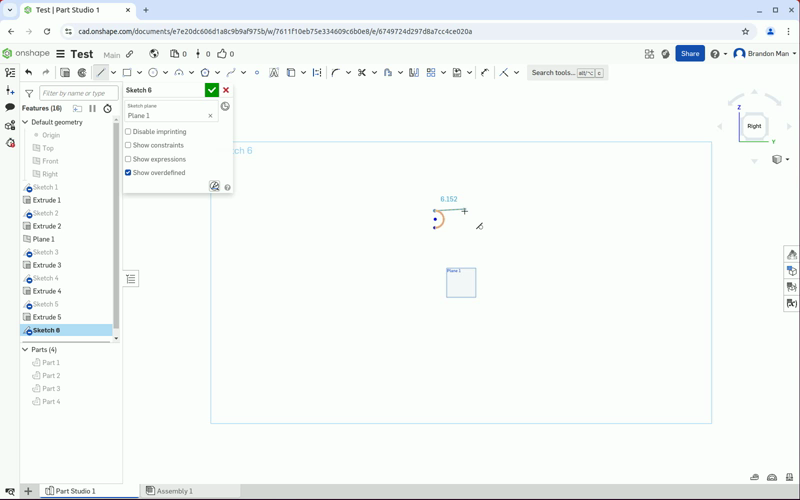
mouse_move(434, 227)
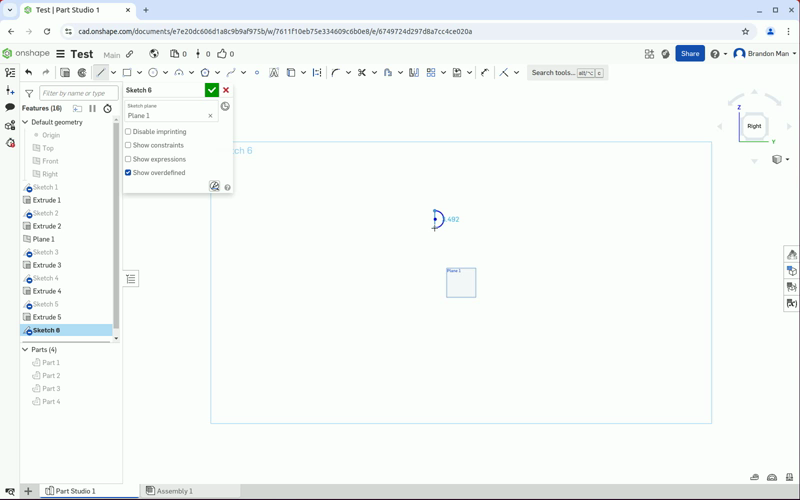
key_up(shift)
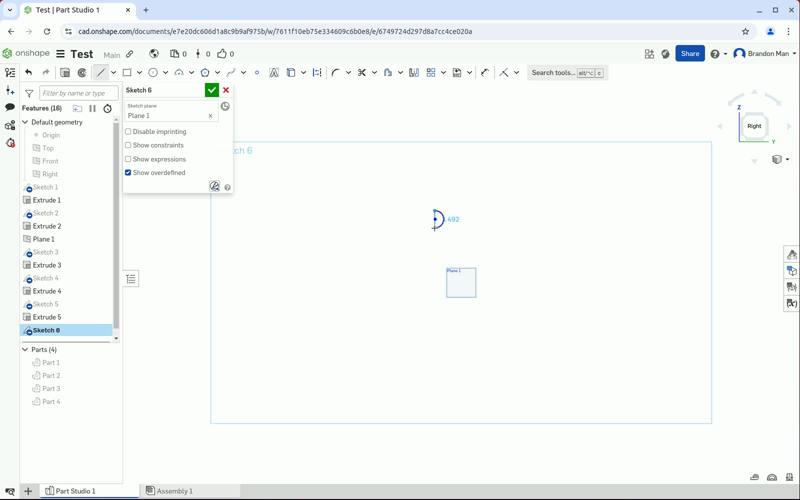
click(434, 227)
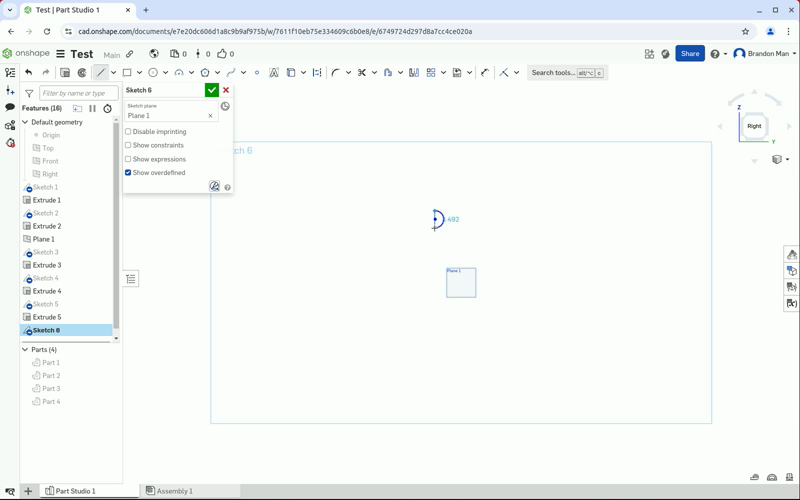
key(esc)
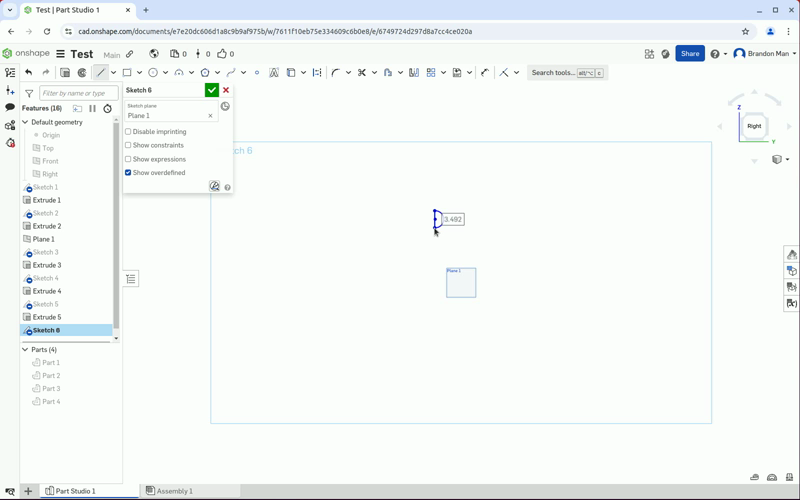
mouse_move(436, 227)
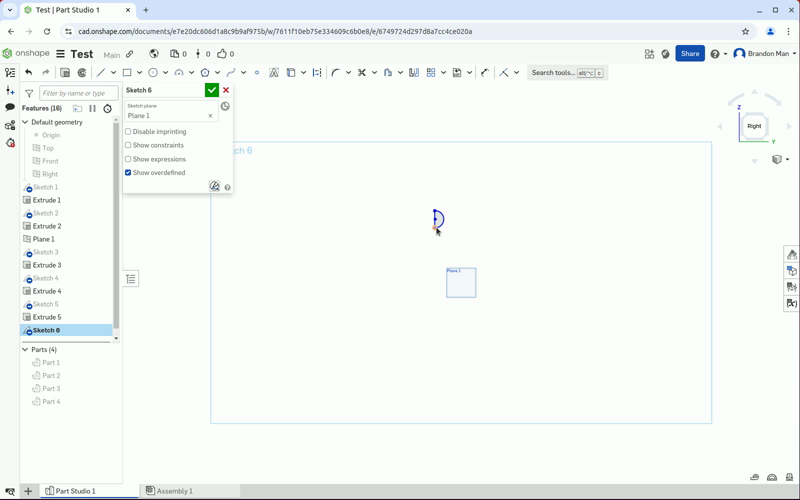
scroll(6)
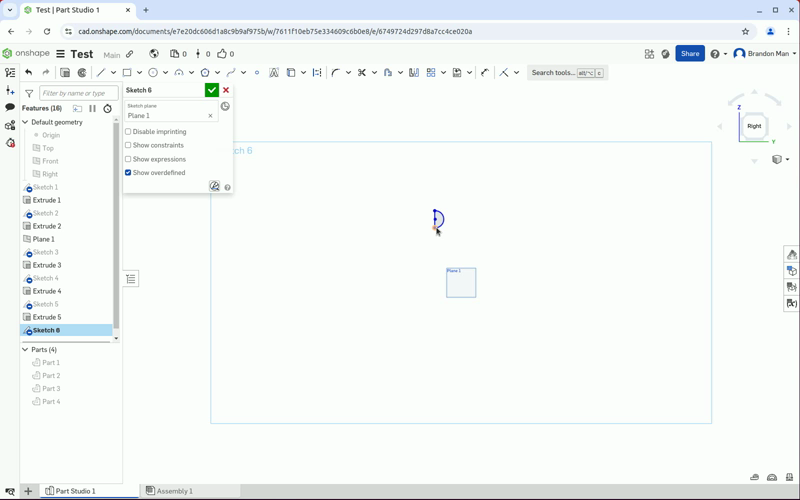
scroll(6)
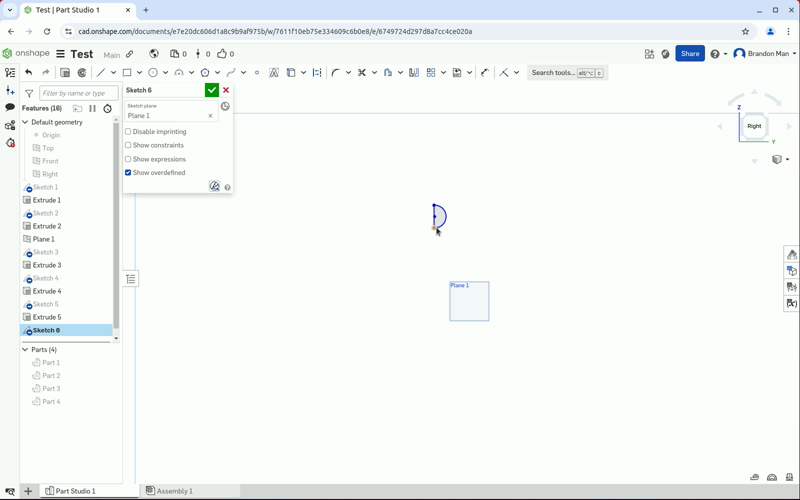
scroll(6)
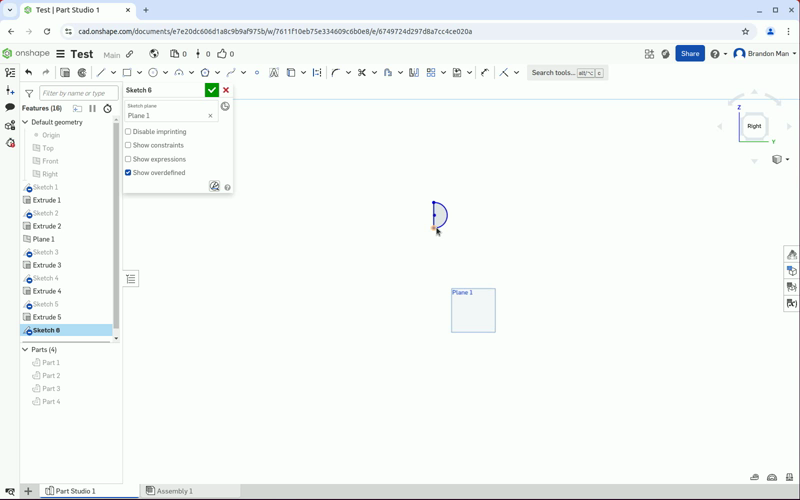
scroll(6)
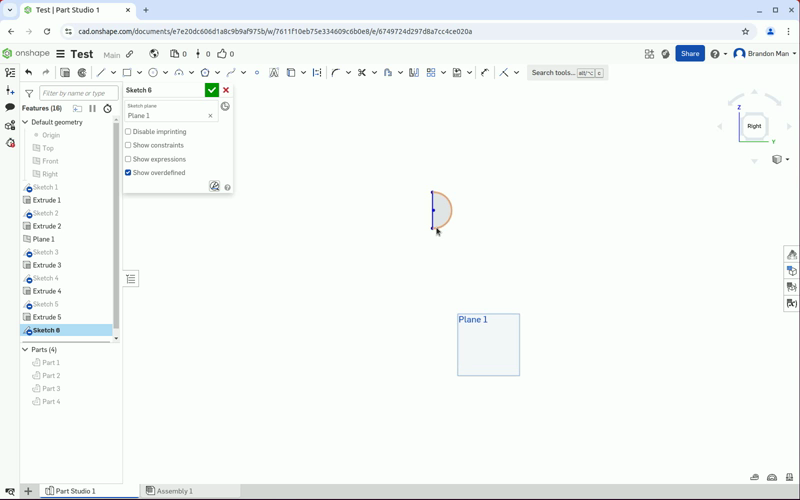
scroll(6)
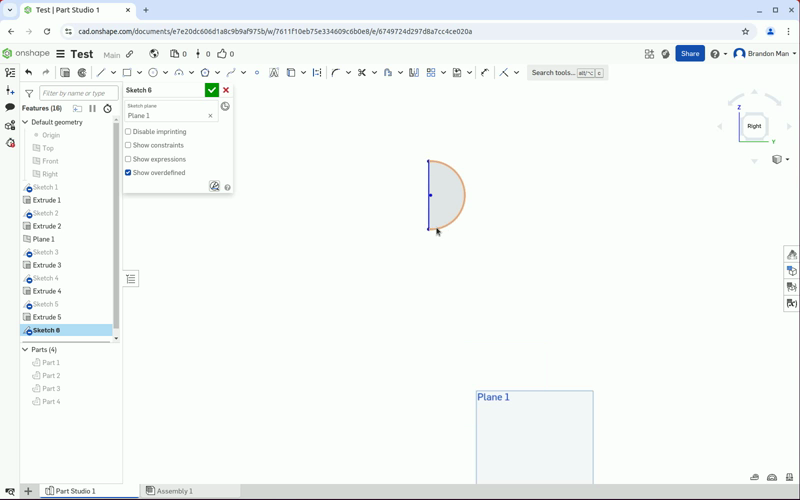
scroll(6)
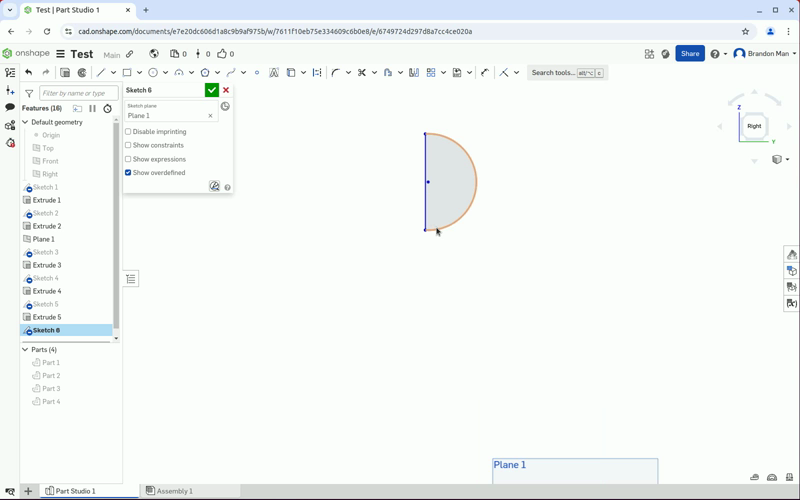
scroll(6)
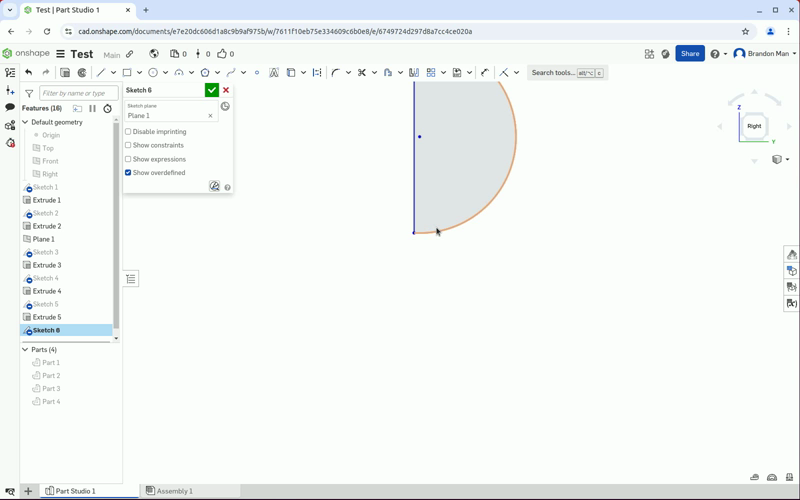
click(436, 227)
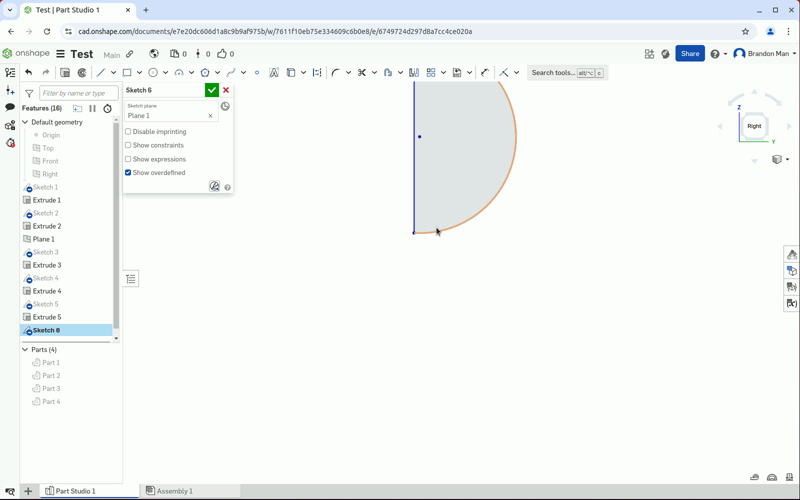
scroll(-6)
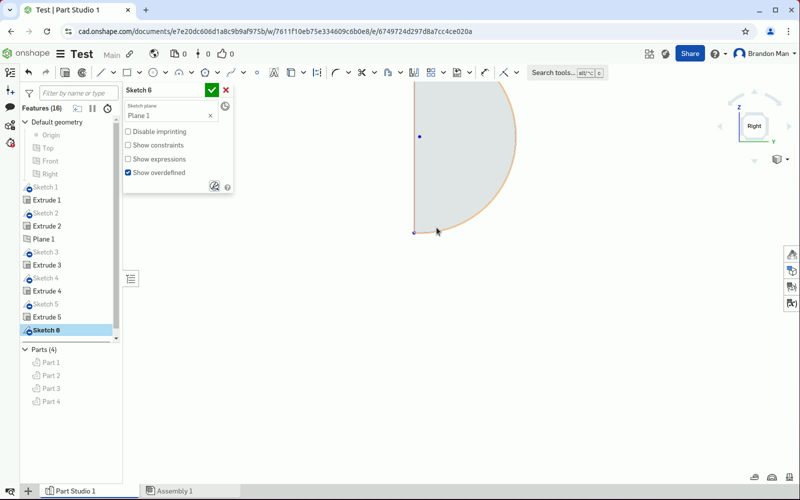
scroll(-6)
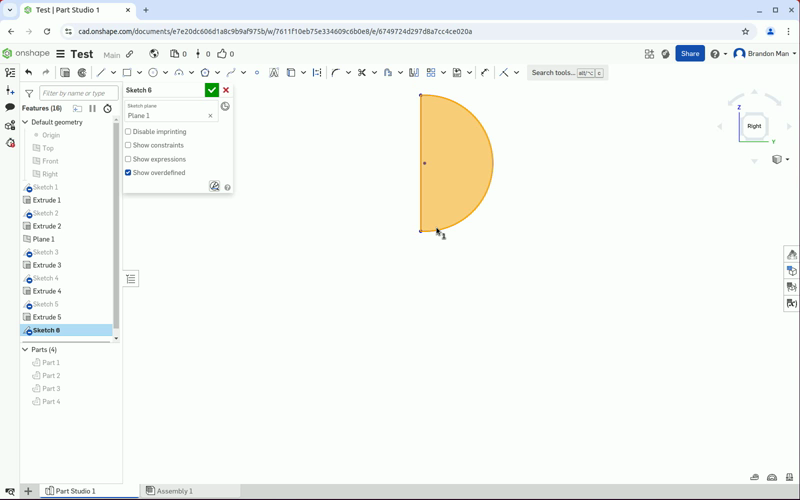
scroll(-6)
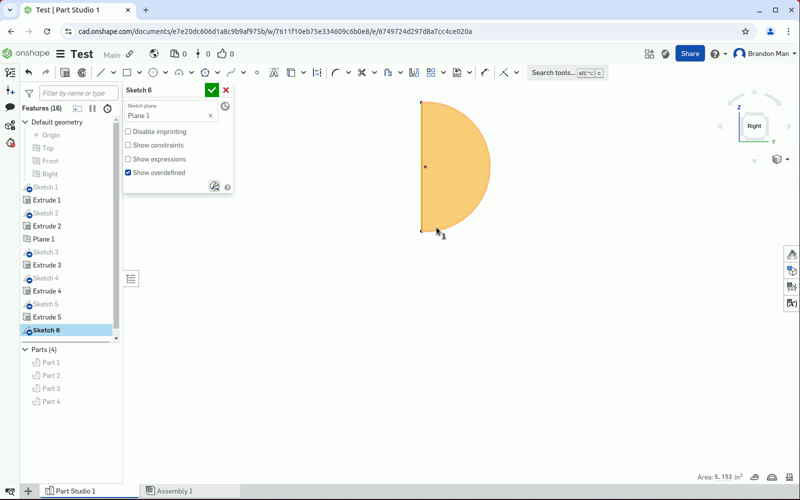
scroll(-6)
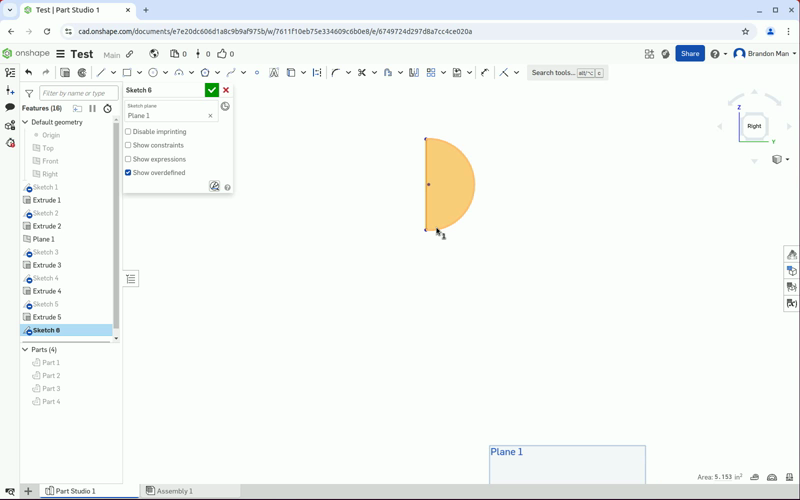
scroll(-6)
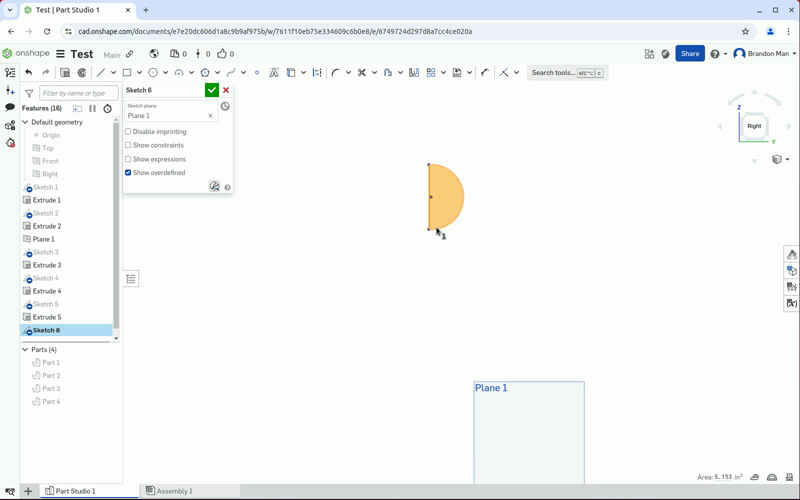
scroll(-6)
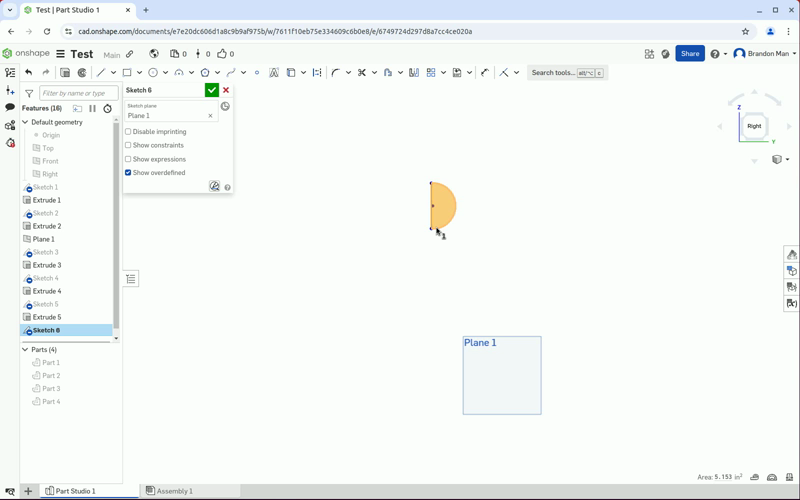
scroll(-6)
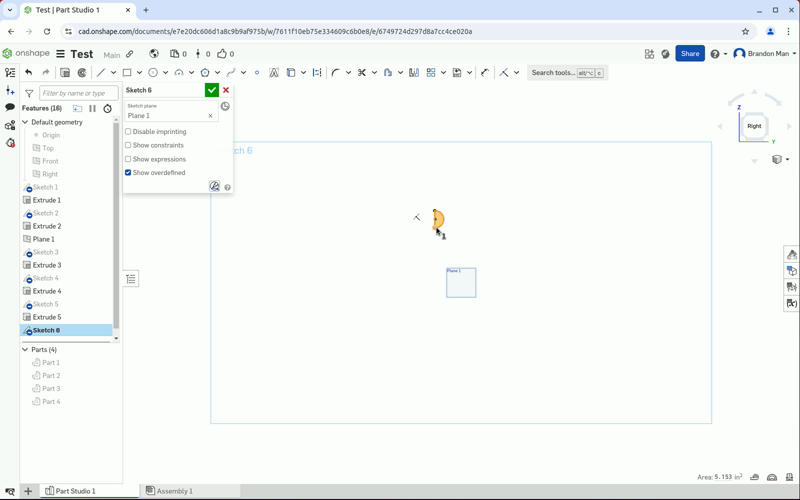
mouse_move(73, 352)
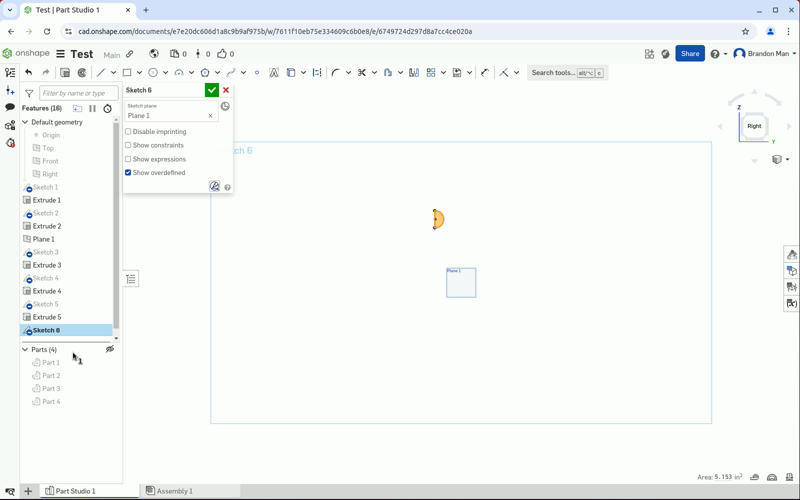
key(shift+y)
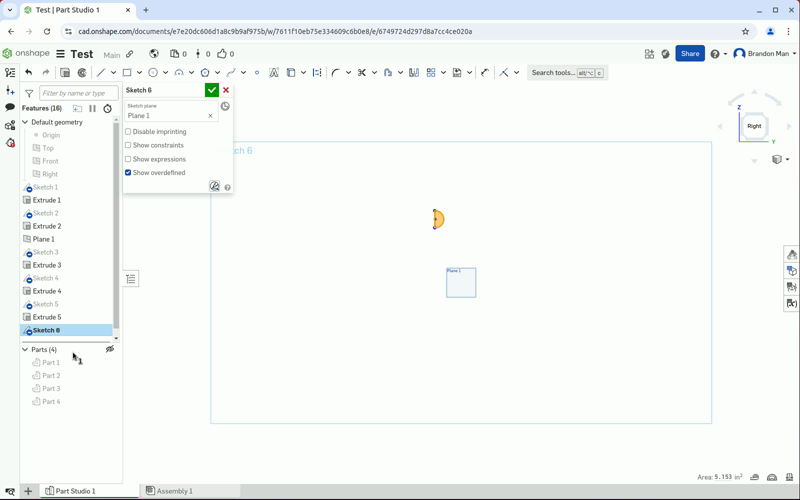
key(shift+e)
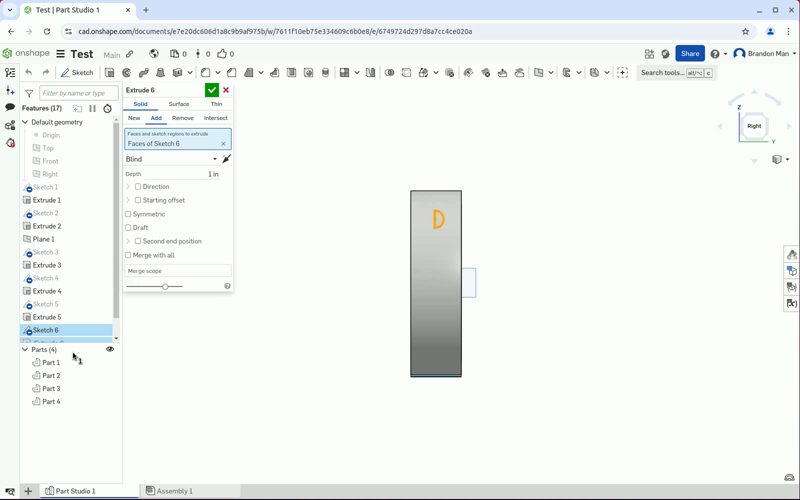
mouse_move(143, 106)
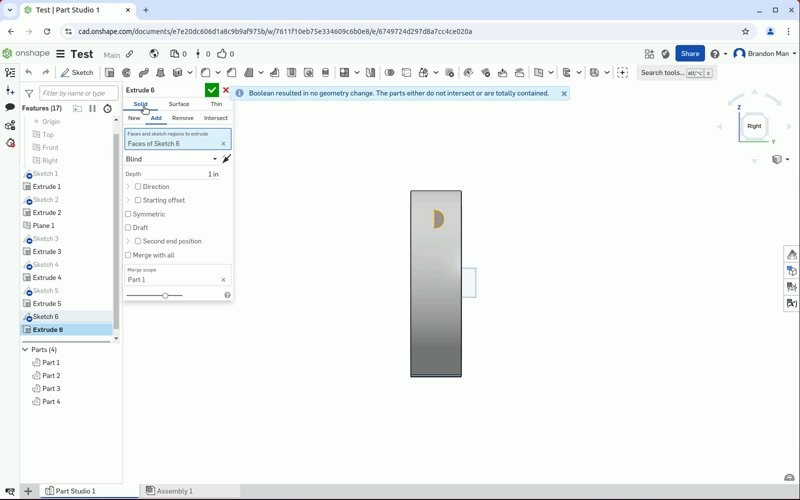
click(143, 106)
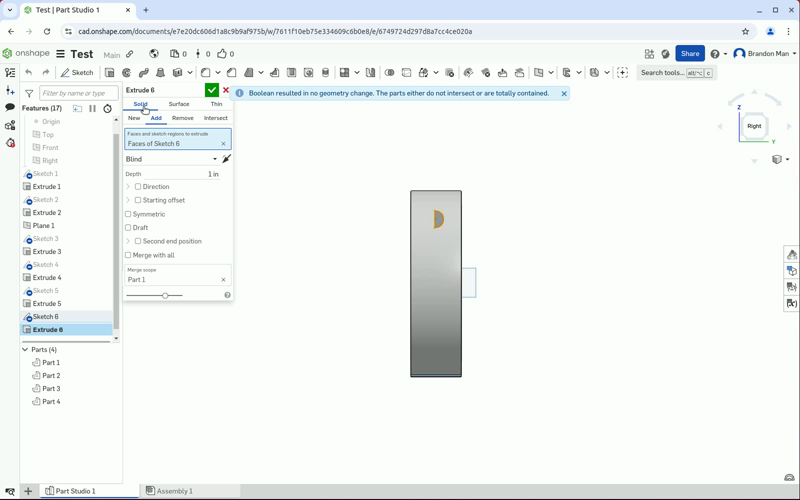
mouse_move(186, 120)
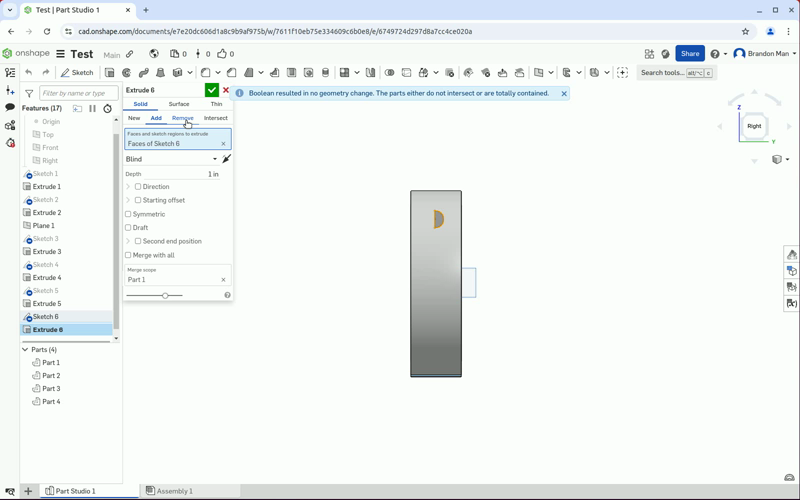
click(186, 120)
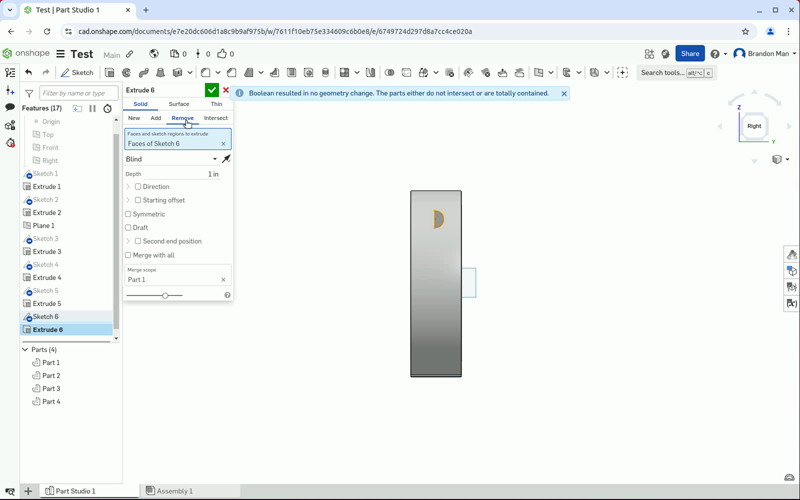
key(tab, 4)
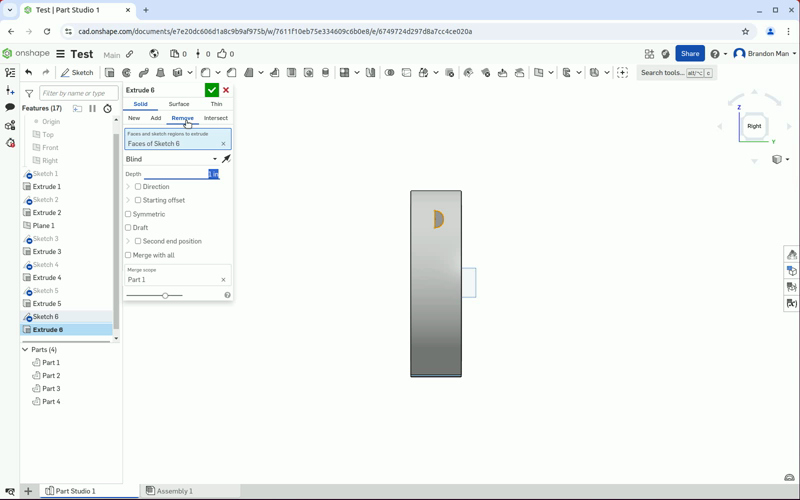
text(17.331)
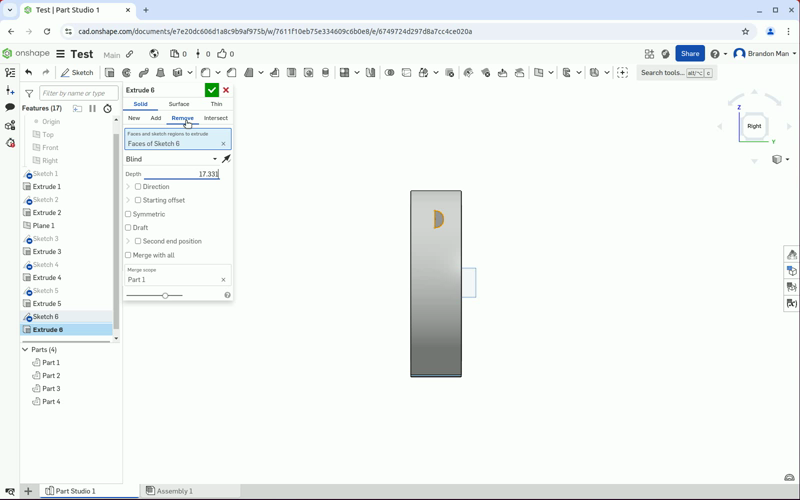
key(tab, 6)
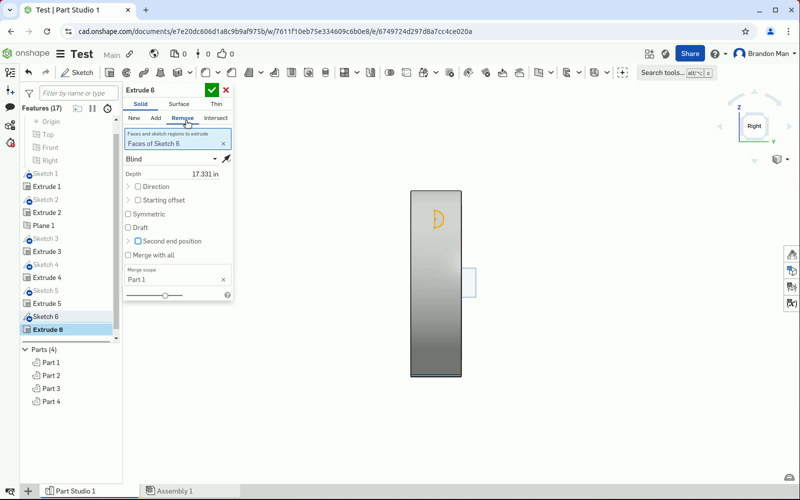
key(space)
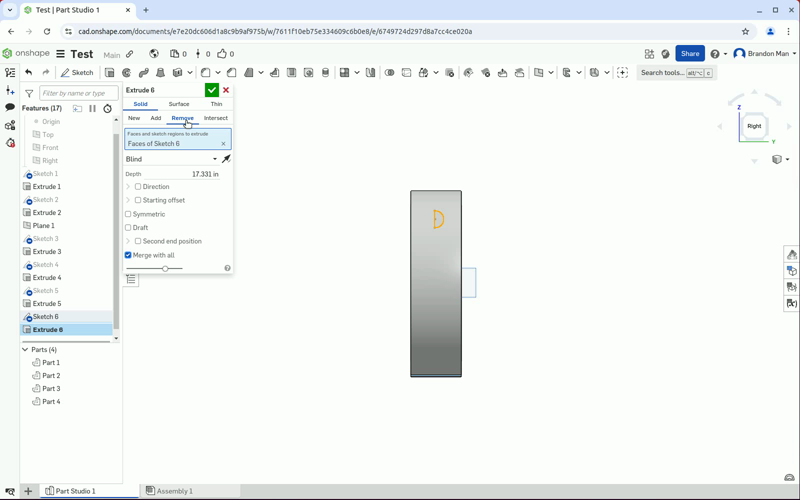
key(enter)
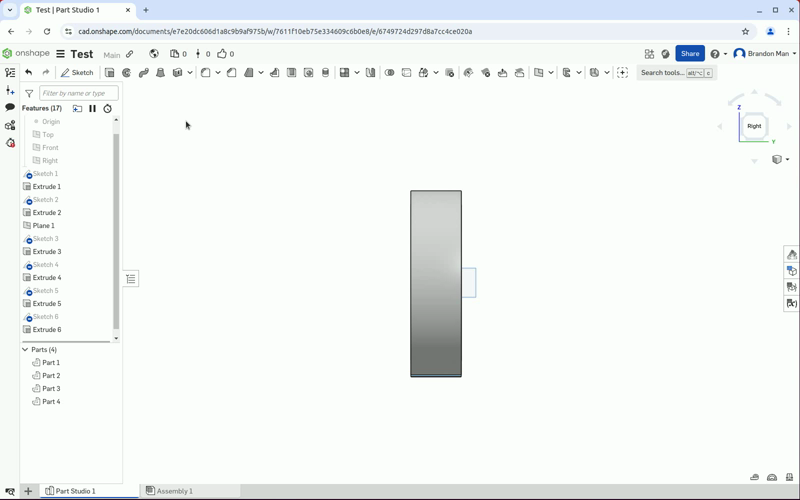
key(shift+h)
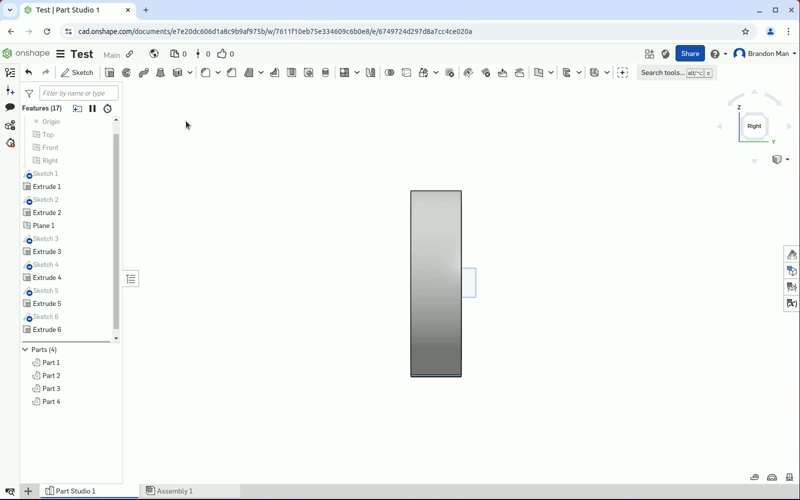
key(shift+h)
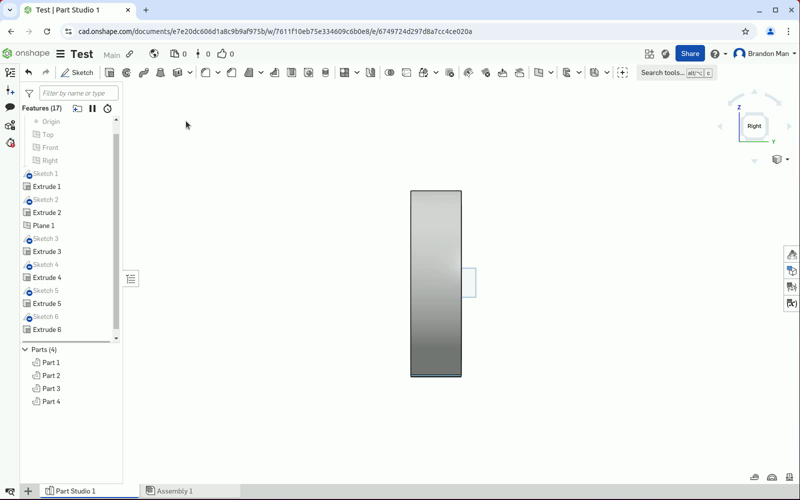
mouse_move(69, 176)
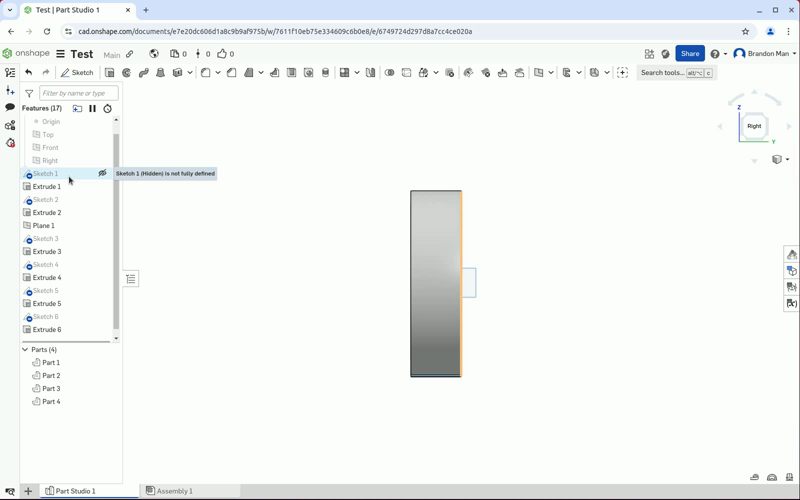
click(69, 176)
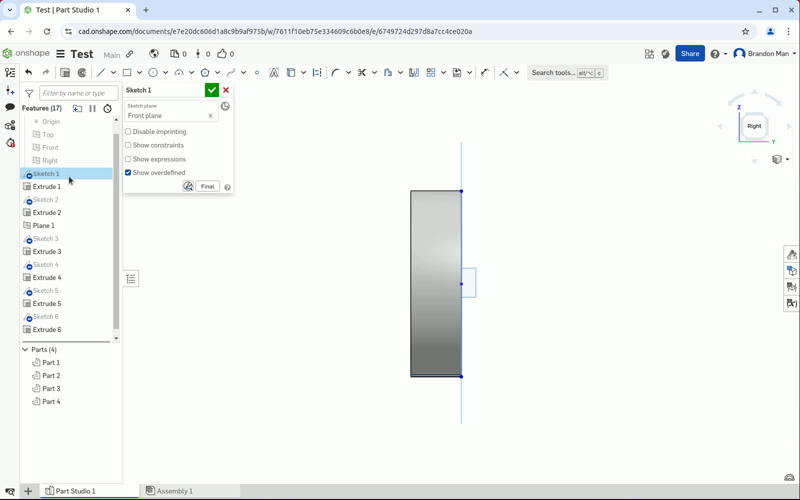
mouse_move(229, 92)
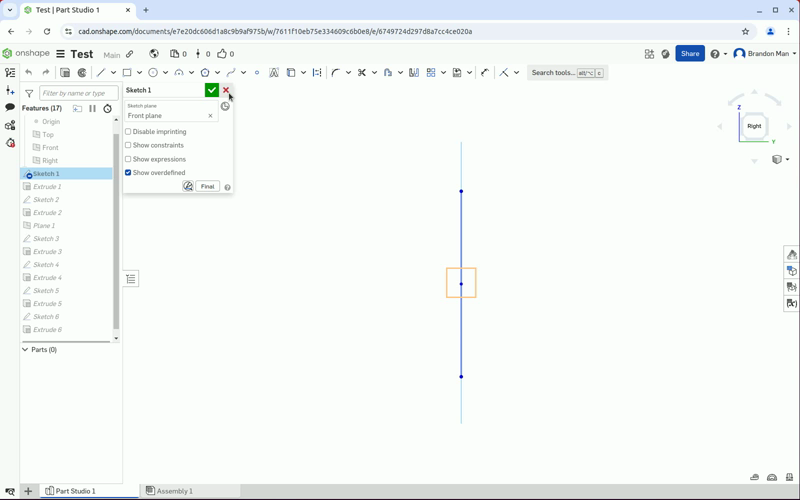
click(229, 92)
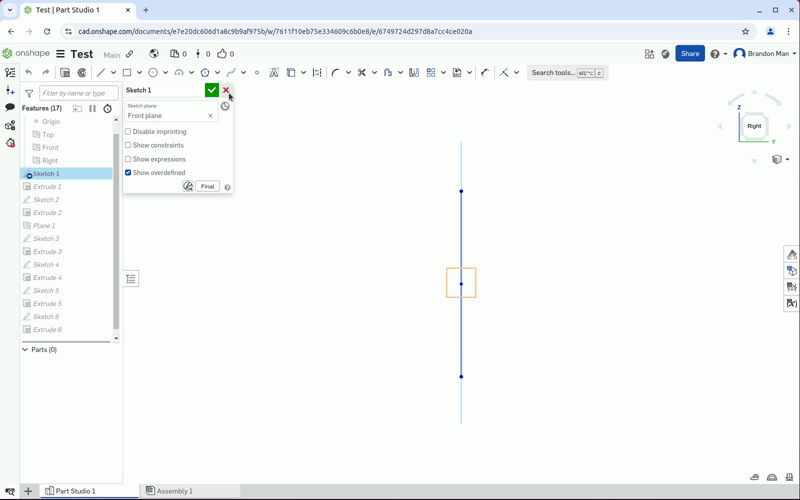
key(shift+s)
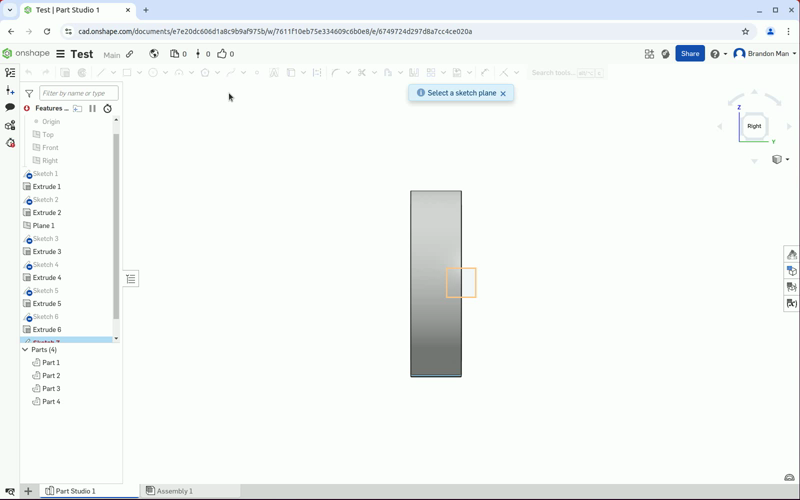
mouse_move(69, 215)
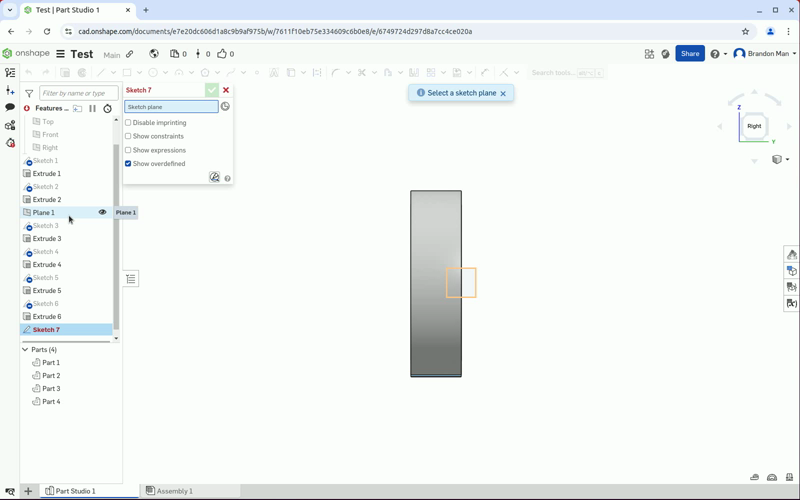
click(69, 215)
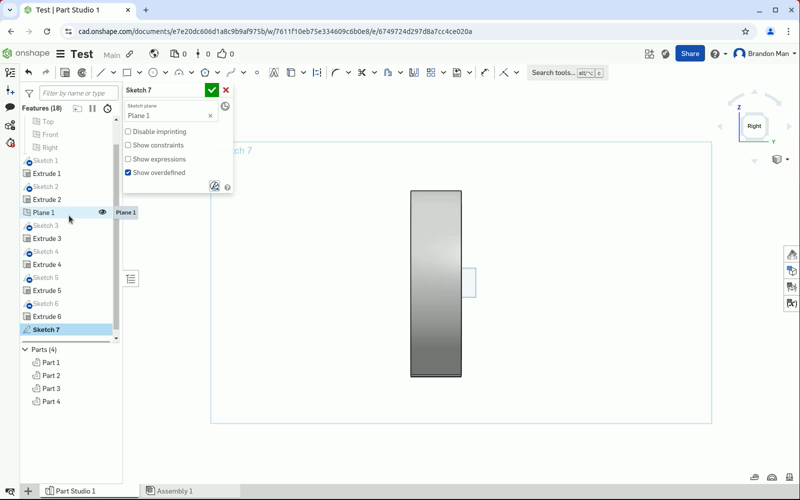
mouse_move(73, 352)
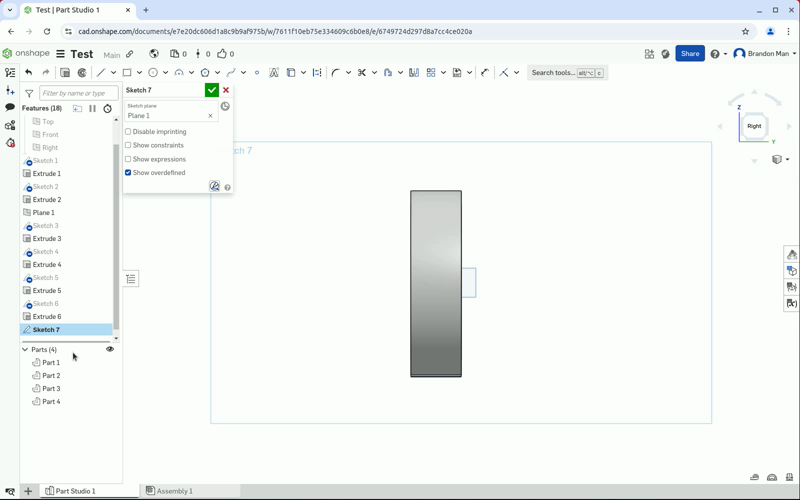
key(y)
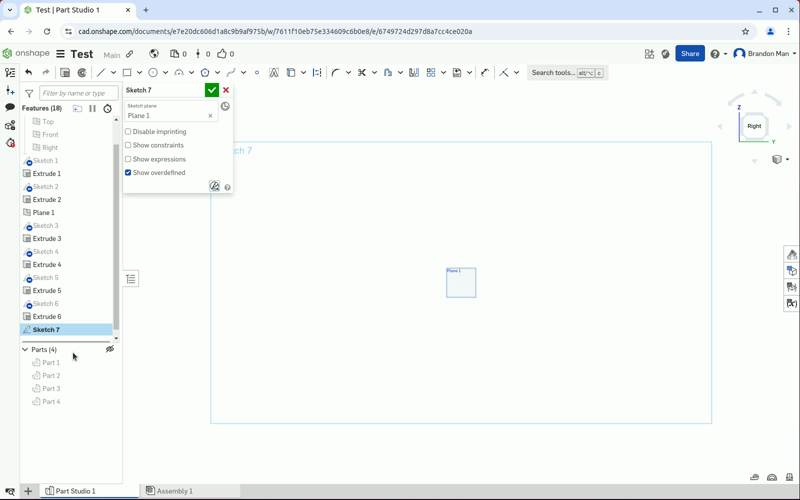
key(a)
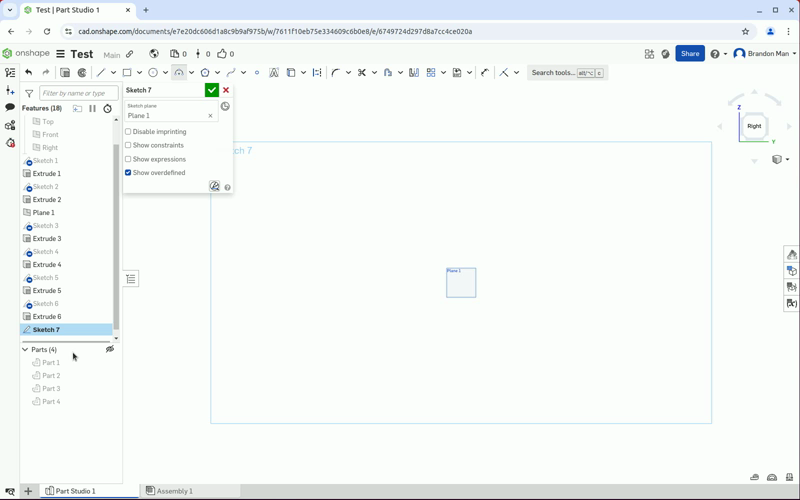
key_down(shift)
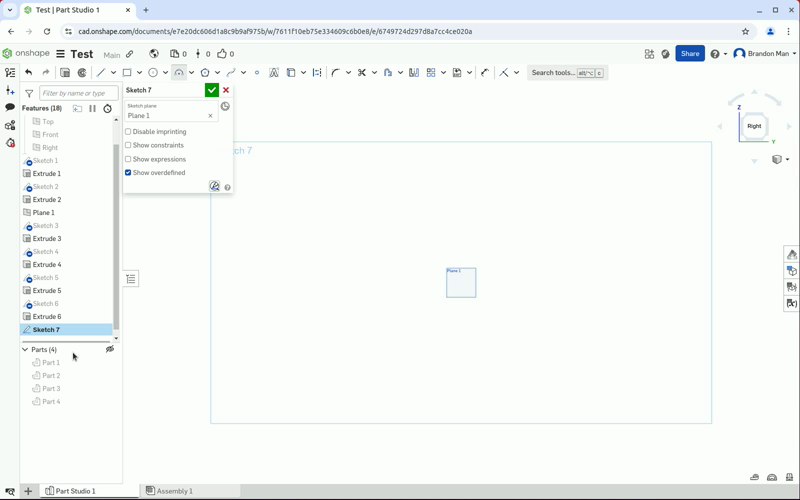
mouse_move(434, 355)
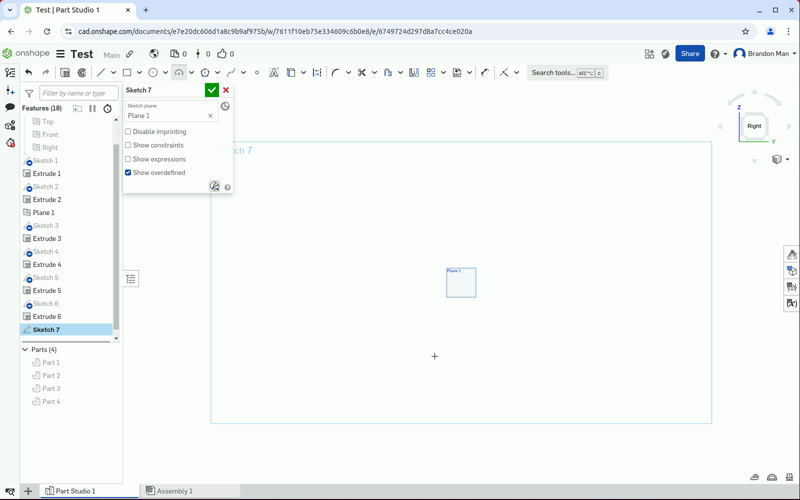
click(434, 355)
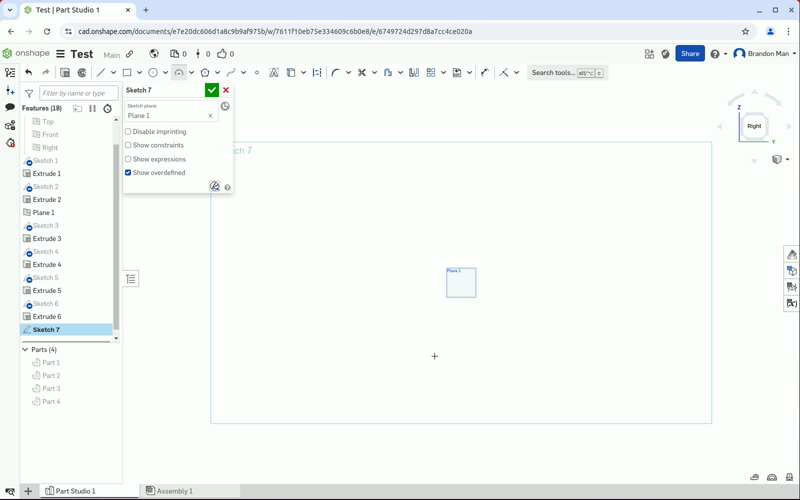
key_up(shift)
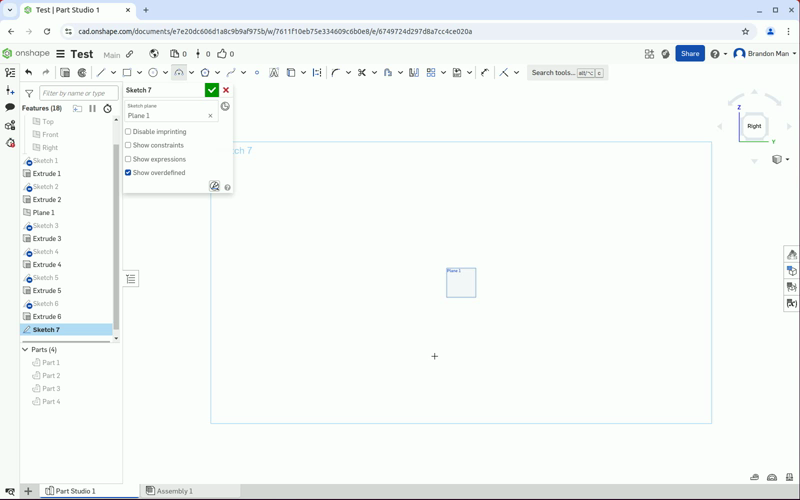
key_down(shift)
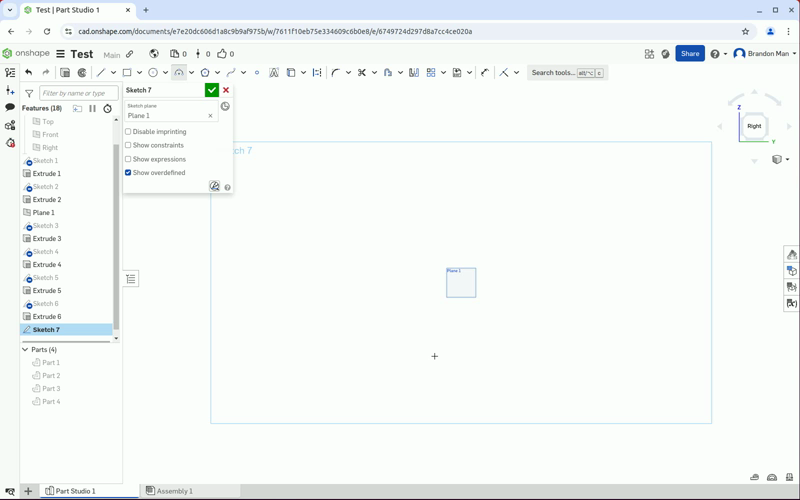
mouse_move(434, 338)
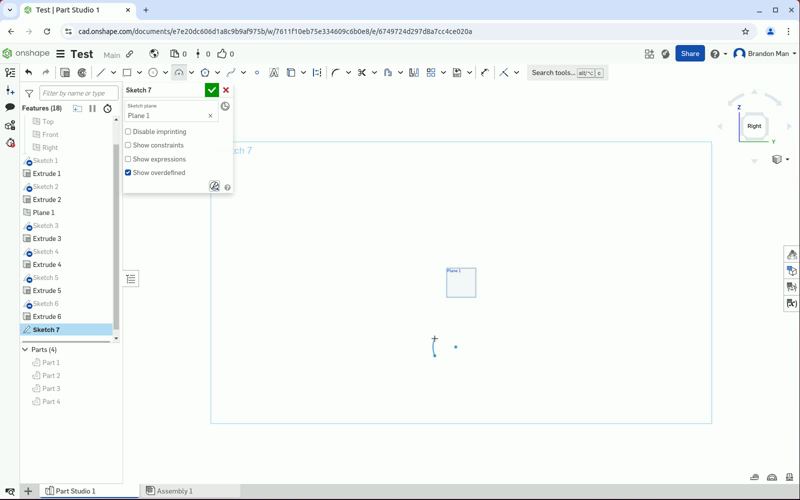
click(434, 338)
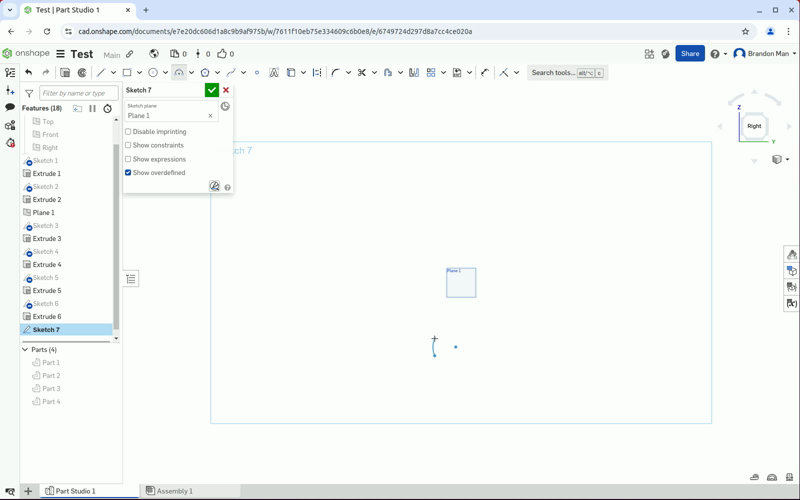
mouse_move(443, 346)
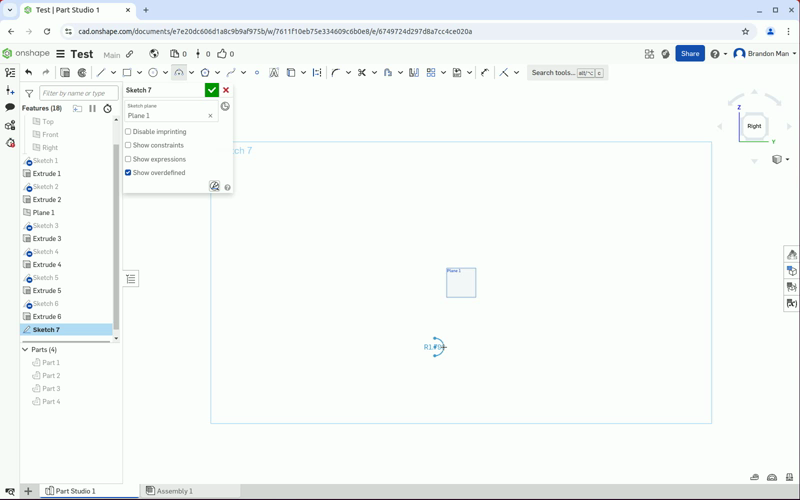
click(443, 346)
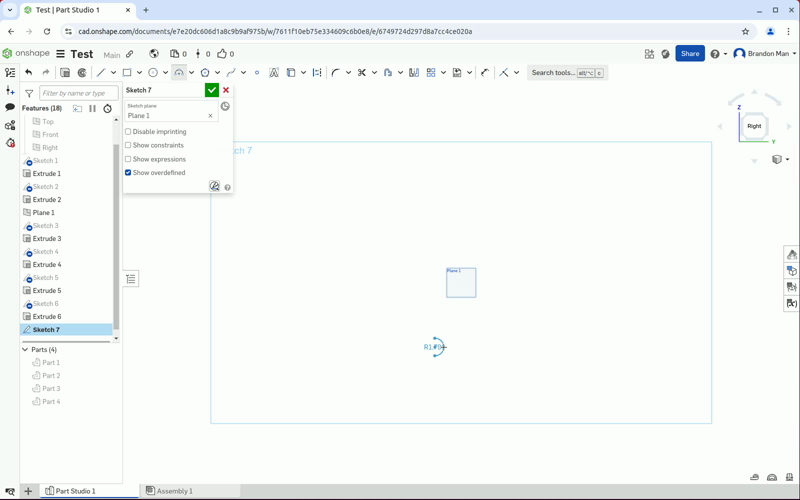
key_up(shift)
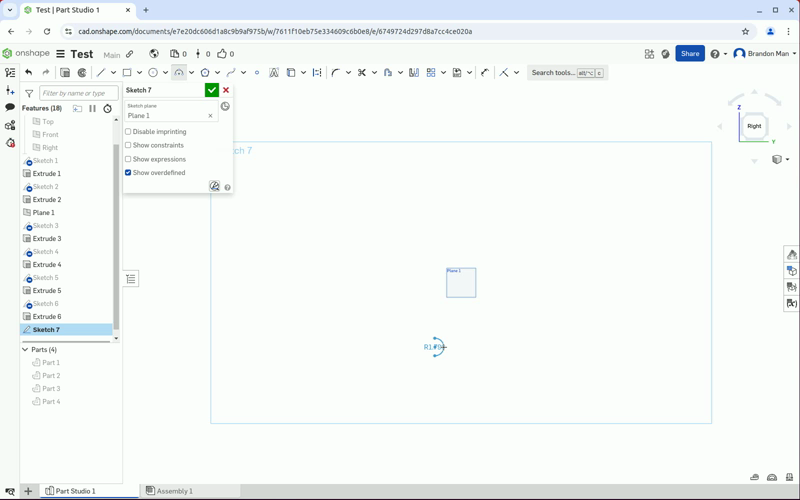
key(esc)
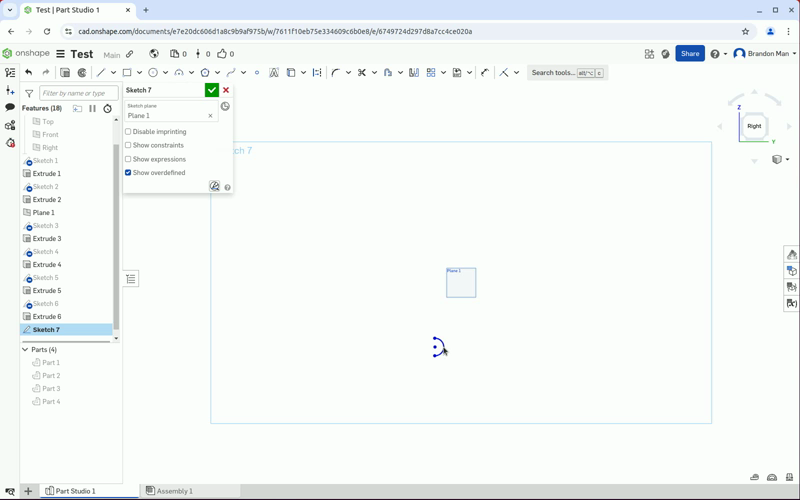
key(l)
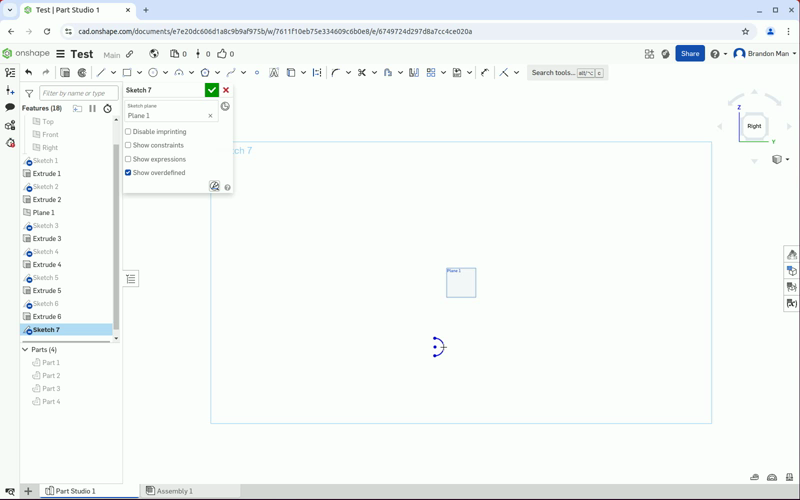
mouse_move(434, 338)
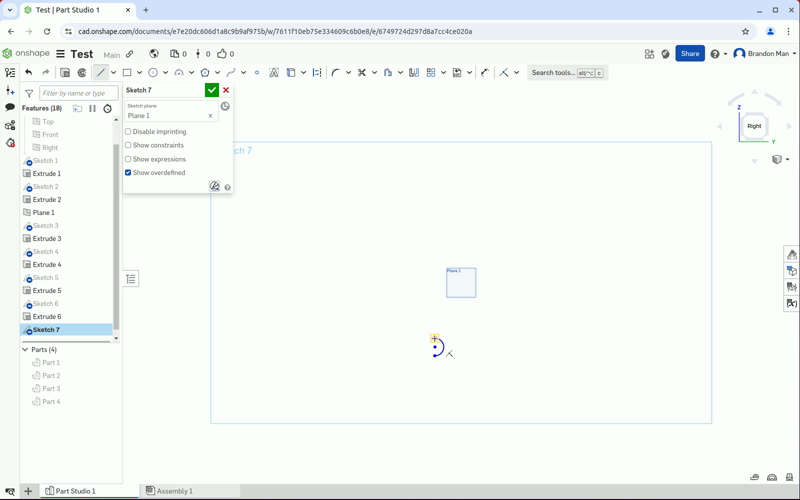
click(434, 338)
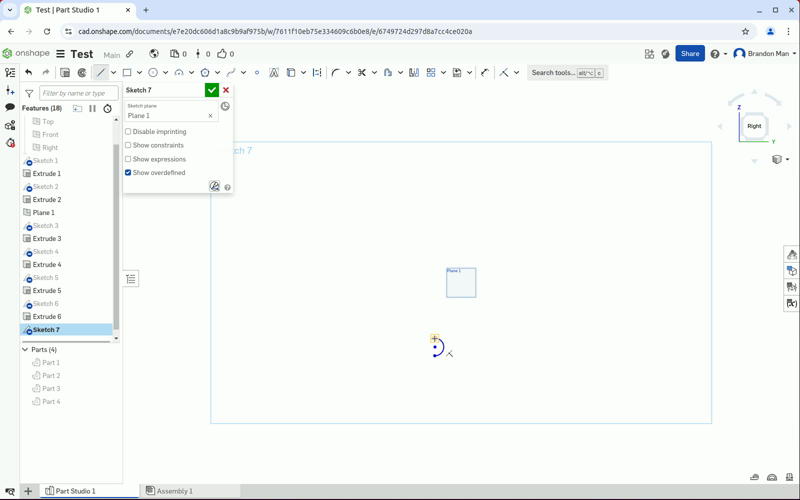
mouse_move(464, 338)
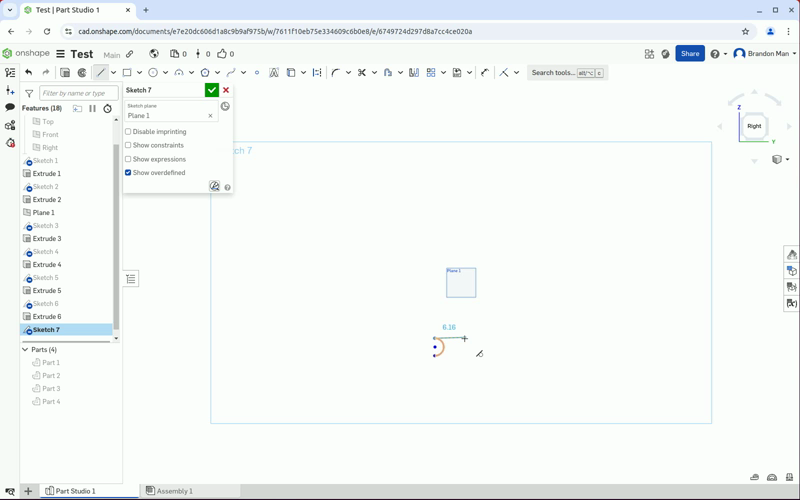
key_down(shift)
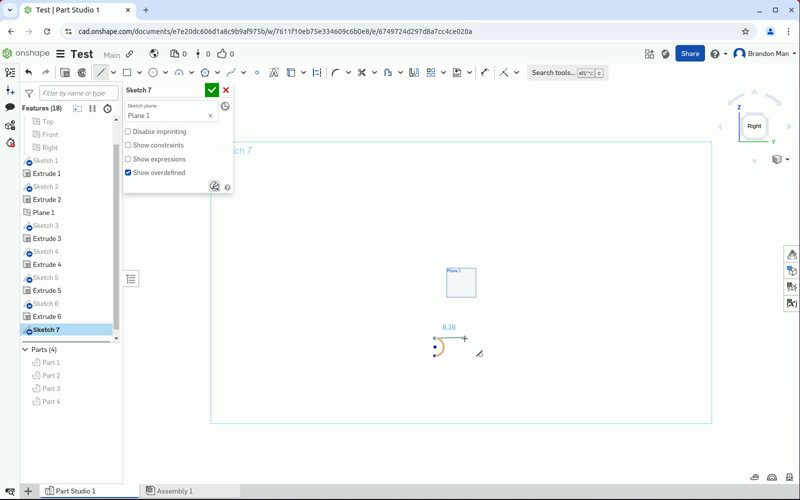
mouse_move(434, 355)
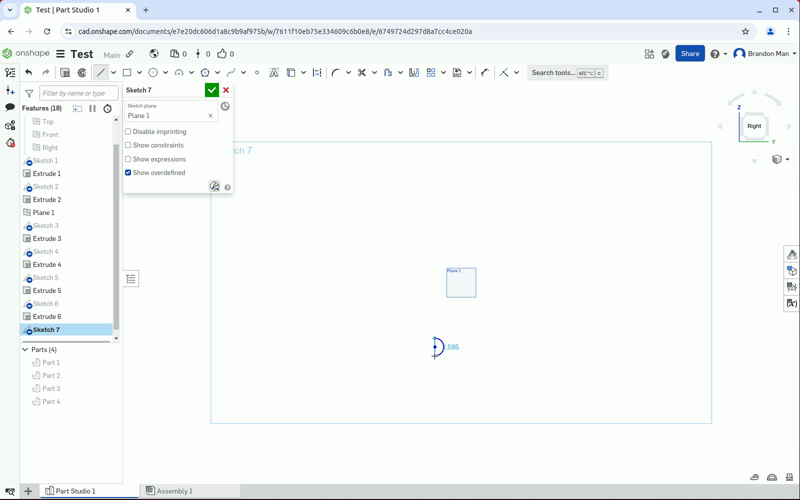
key_up(shift)
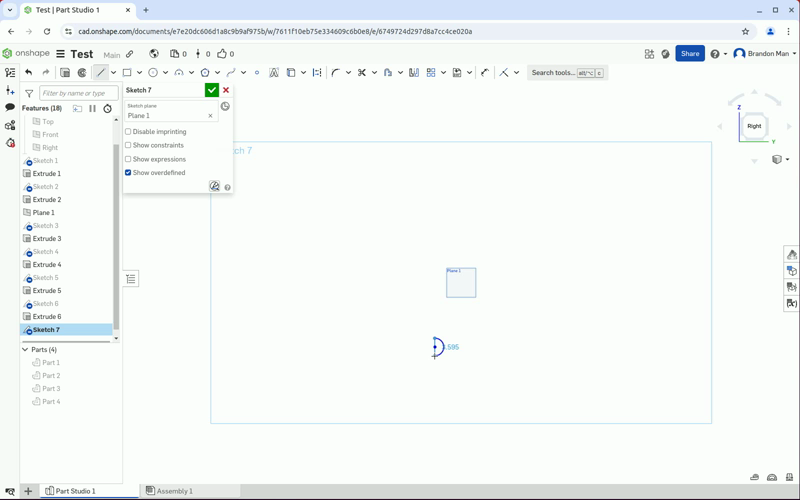
click(434, 355)
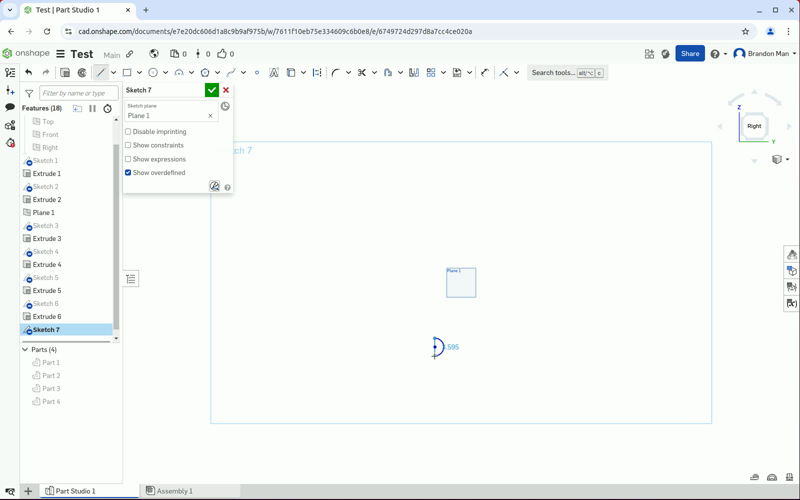
key(esc)
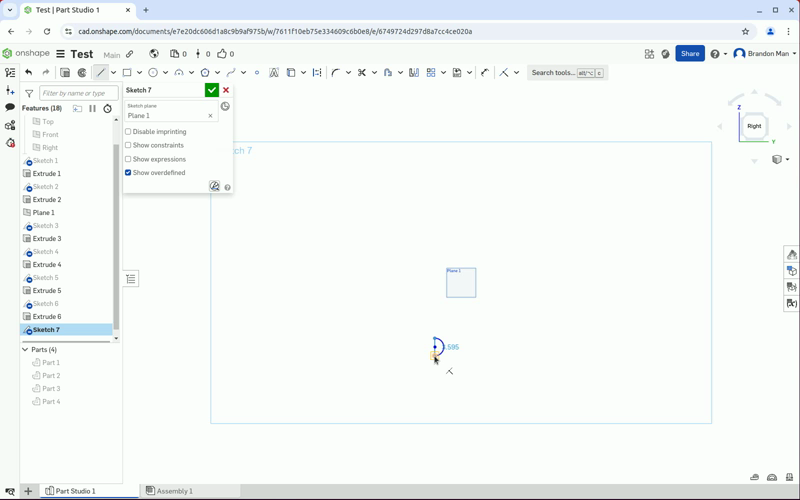
mouse_move(438, 341)
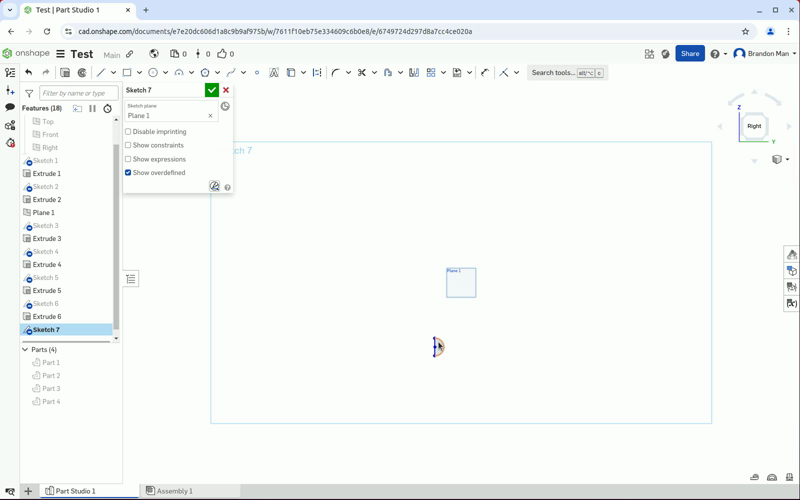
scroll(6)
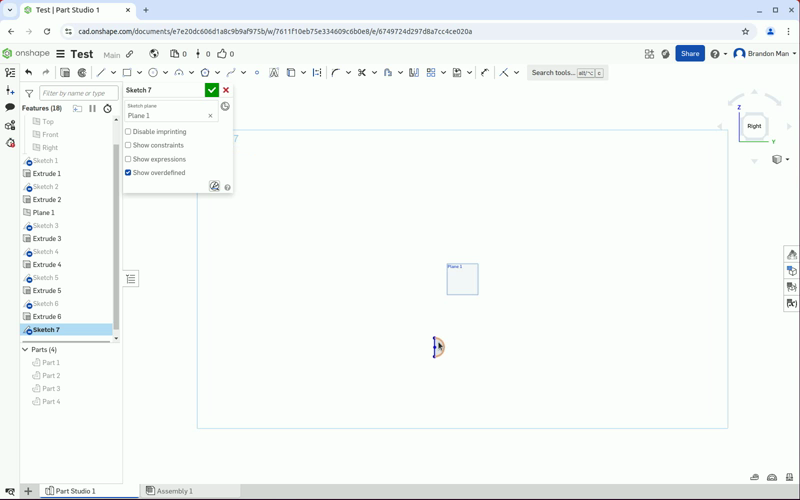
scroll(6)
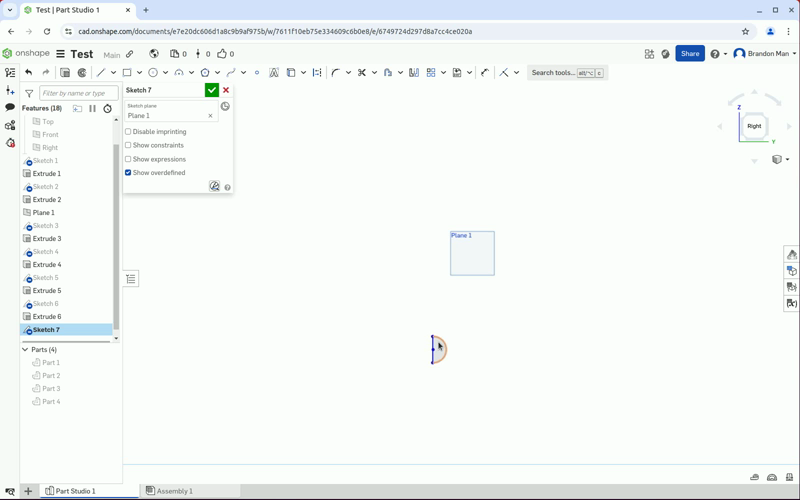
scroll(6)
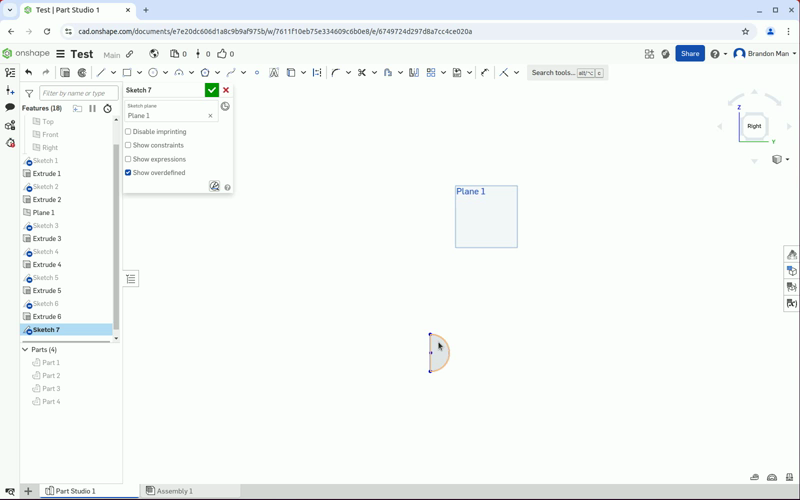
scroll(6)
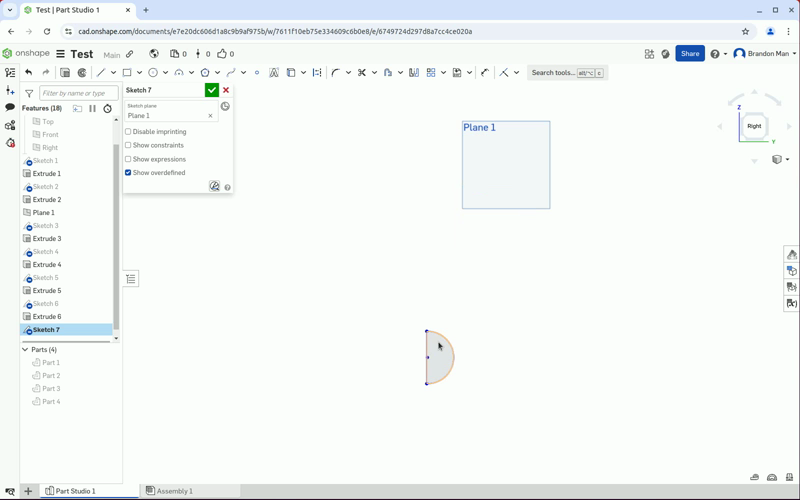
scroll(6)
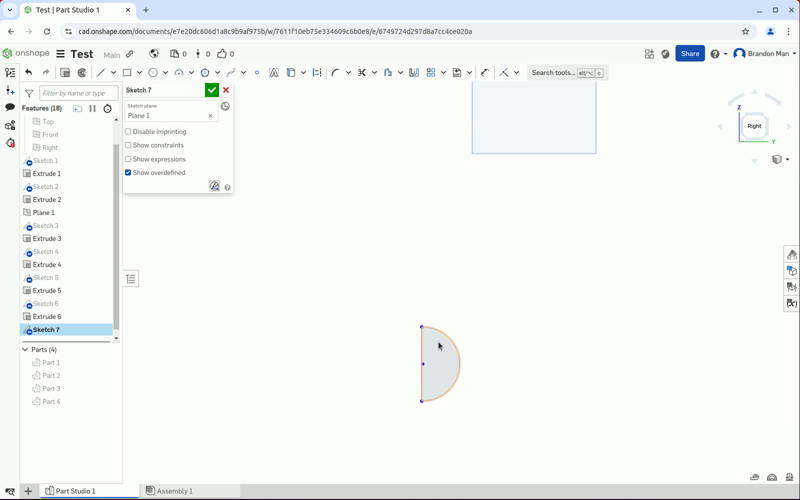
scroll(6)
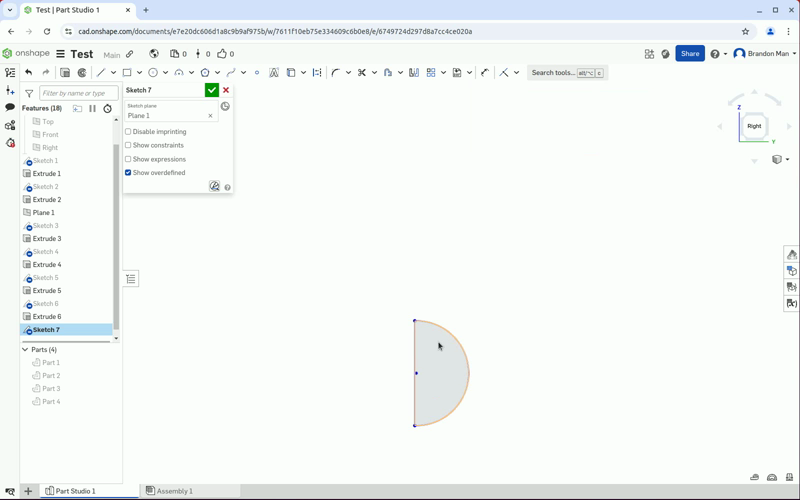
scroll(6)
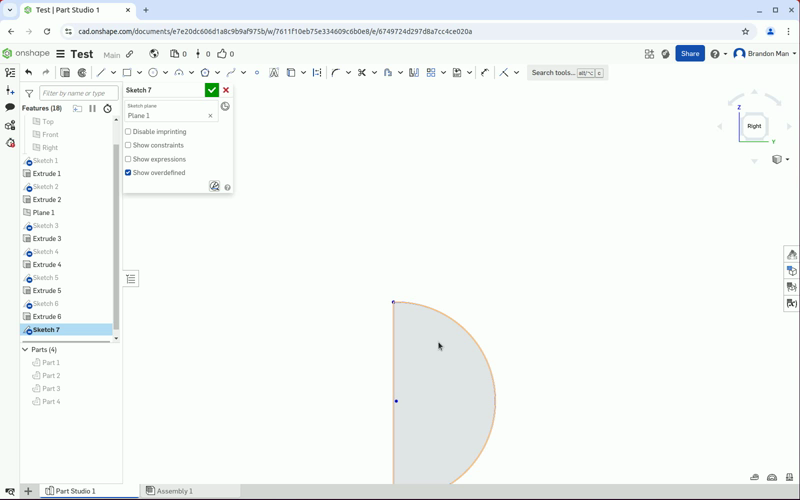
click(438, 341)
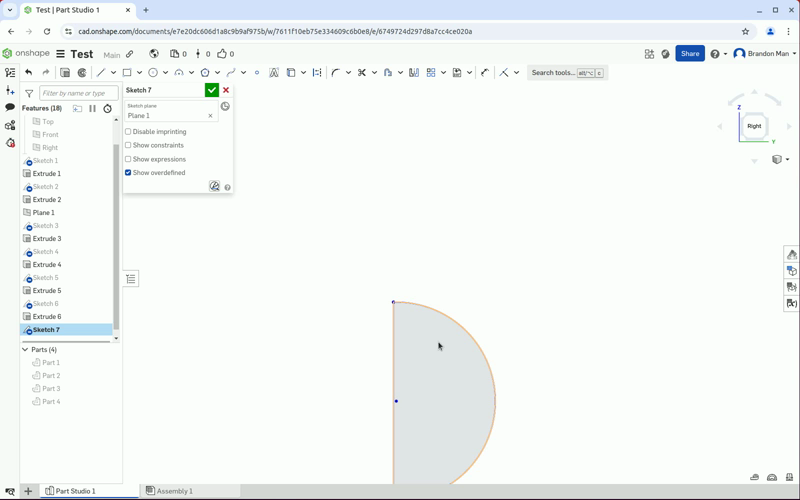
scroll(-6)
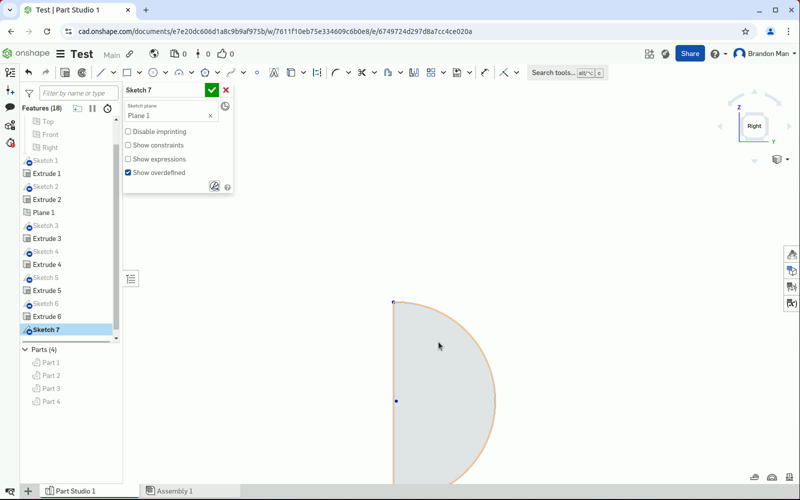
scroll(-6)
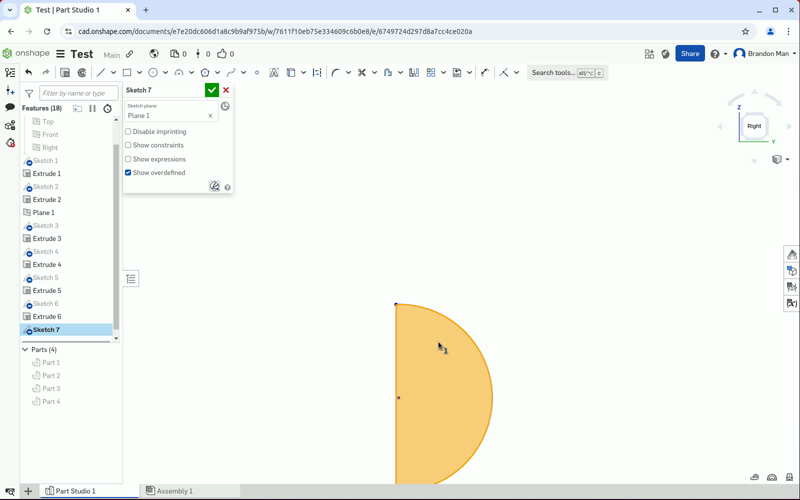
scroll(-6)
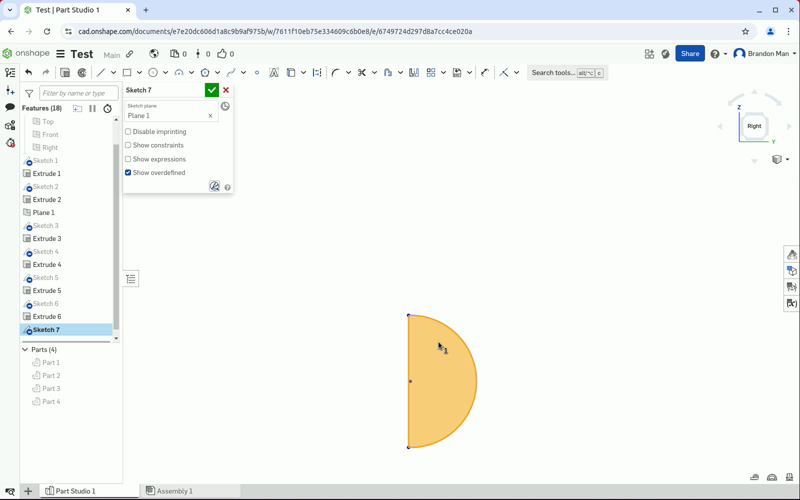
scroll(-6)
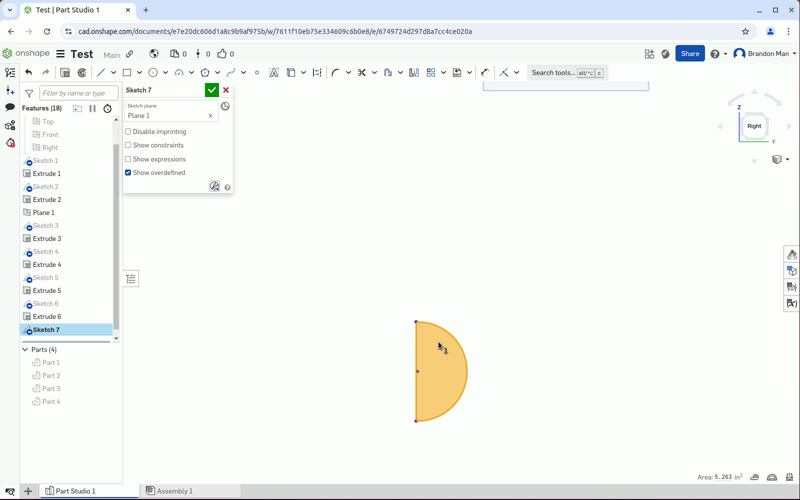
scroll(-6)
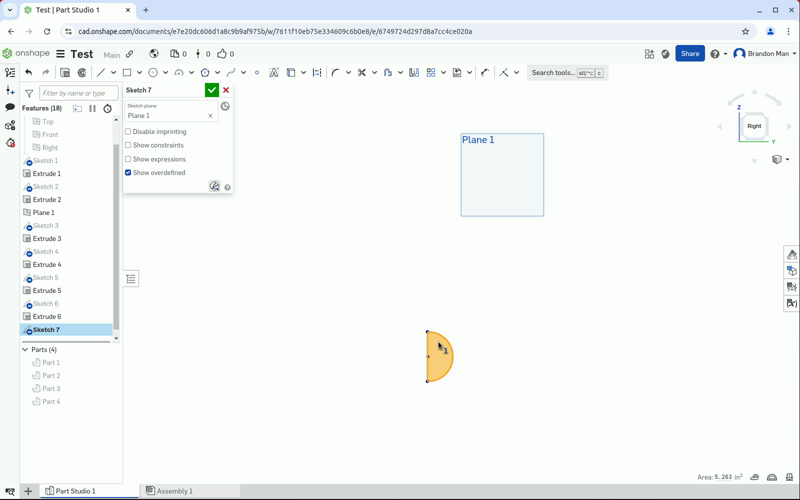
scroll(-6)
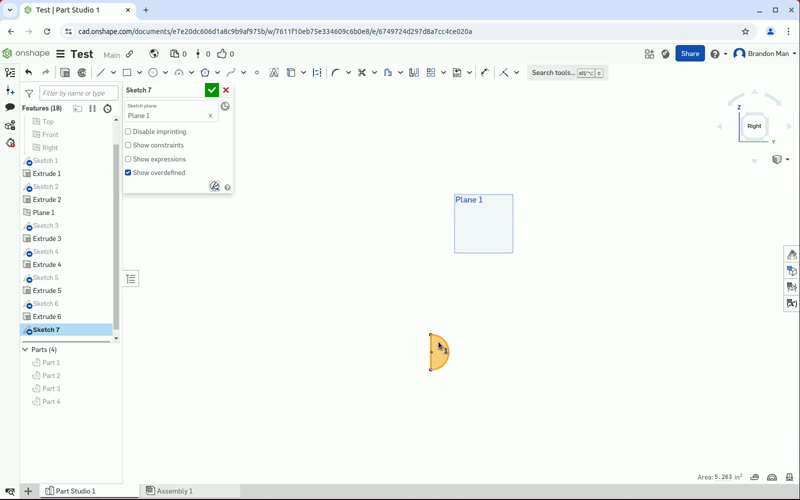
scroll(-6)
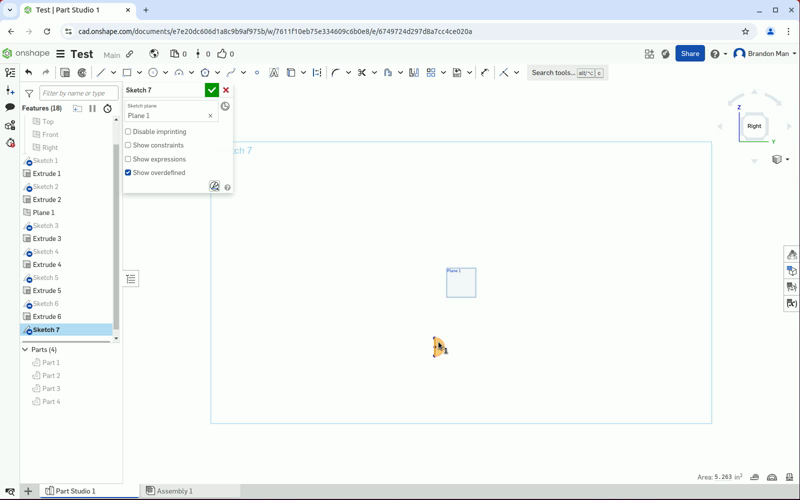
mouse_move(73, 352)
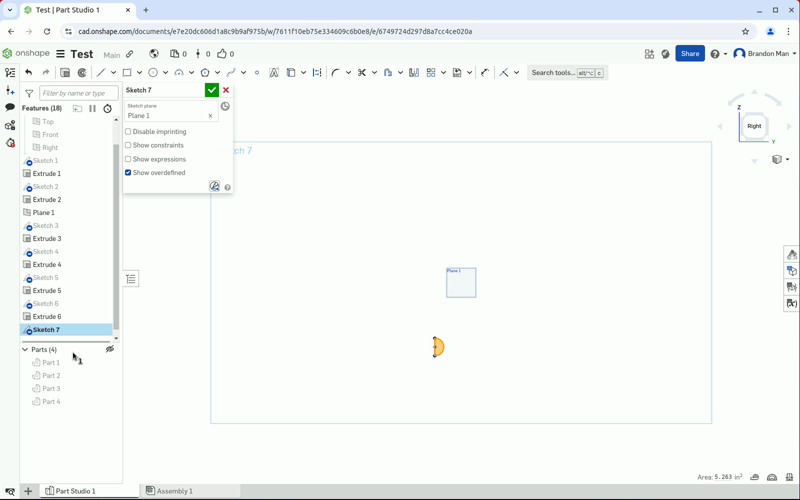
key(shift+y)
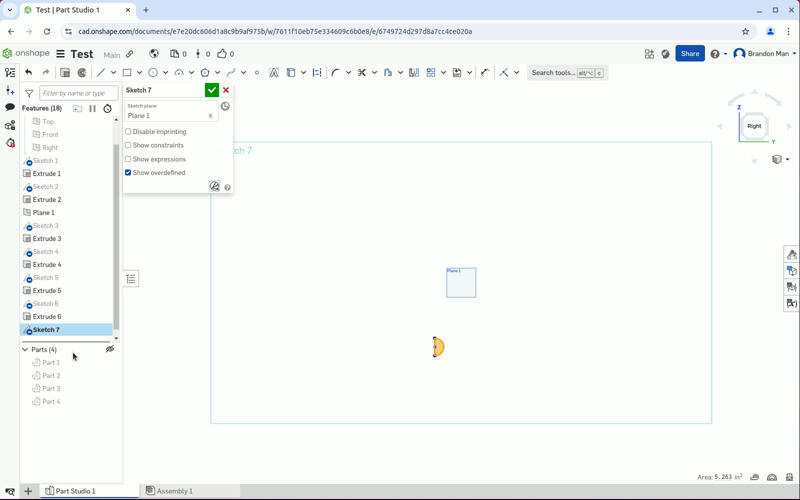
key(shift+e)
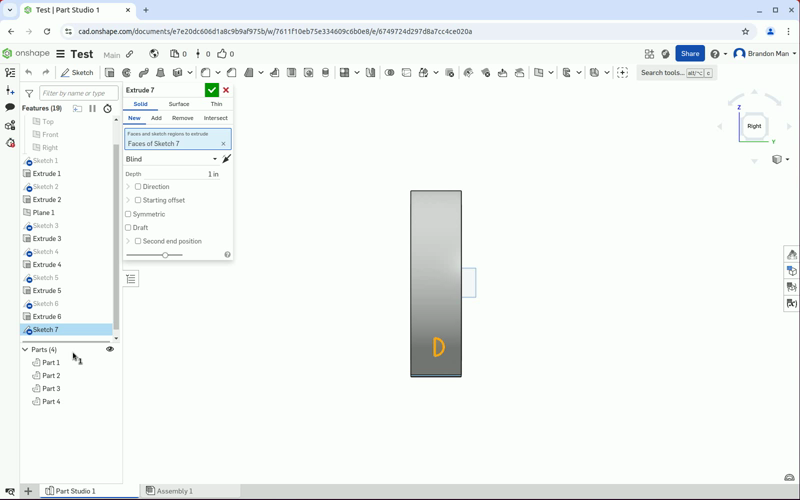
mouse_move(143, 106)
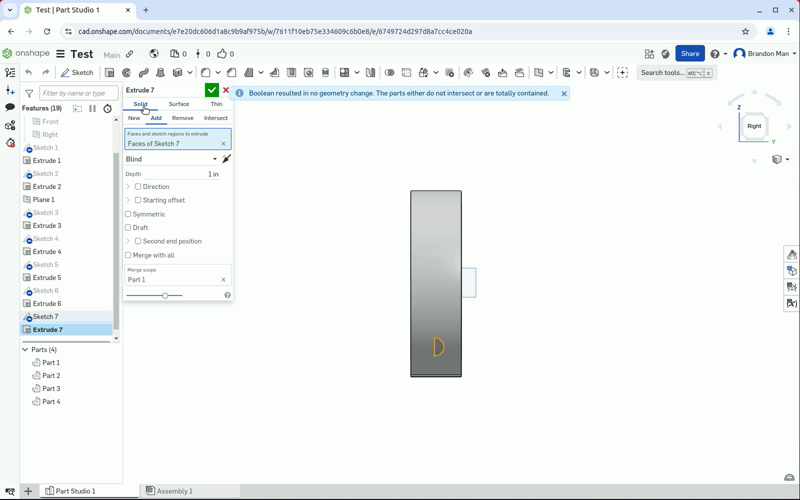
click(143, 106)
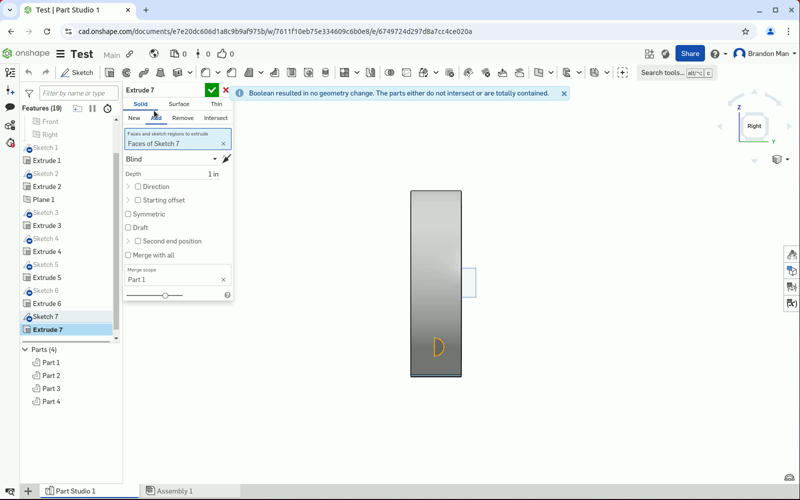
mouse_move(186, 120)
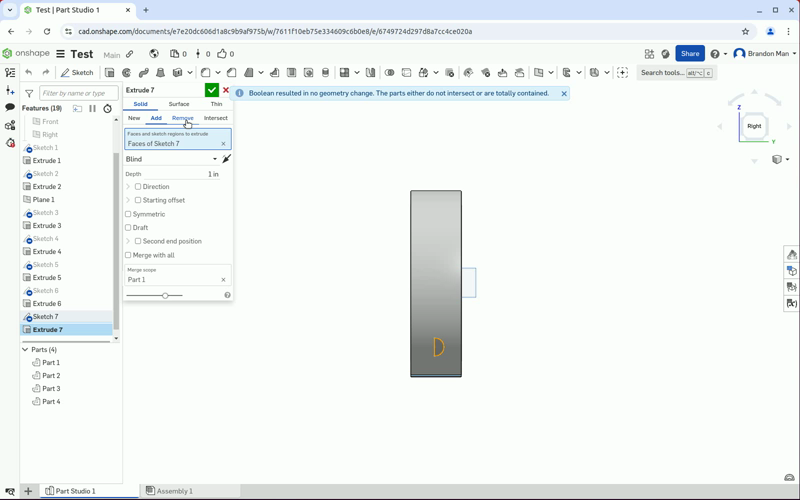
click(186, 120)
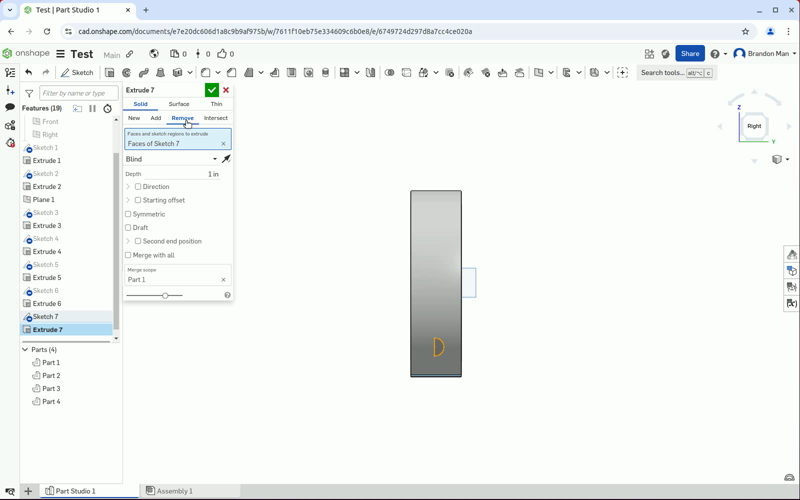
key(tab, 4)
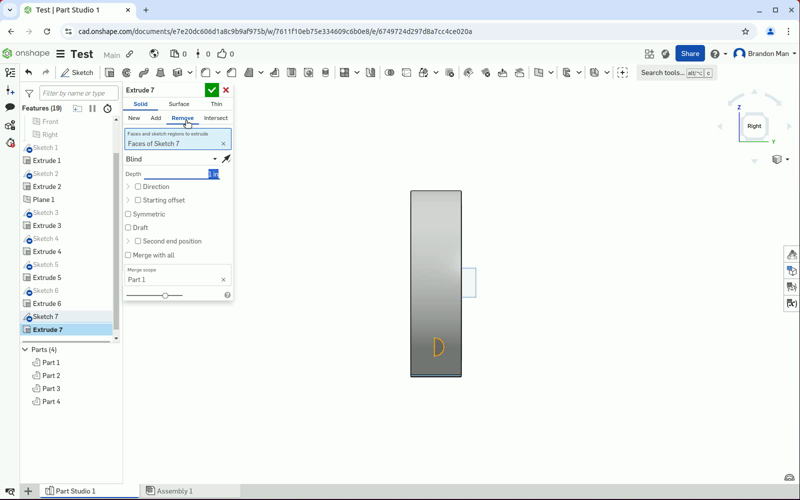
text(17.331)
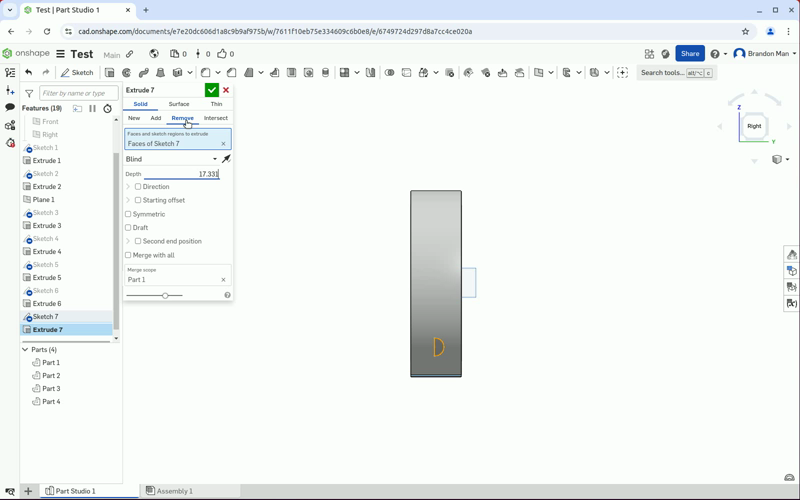
key(tab, 6)
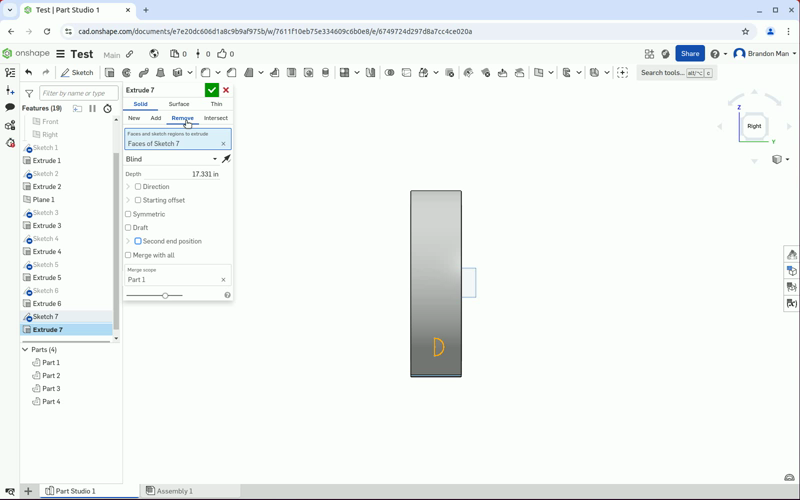
key(space)
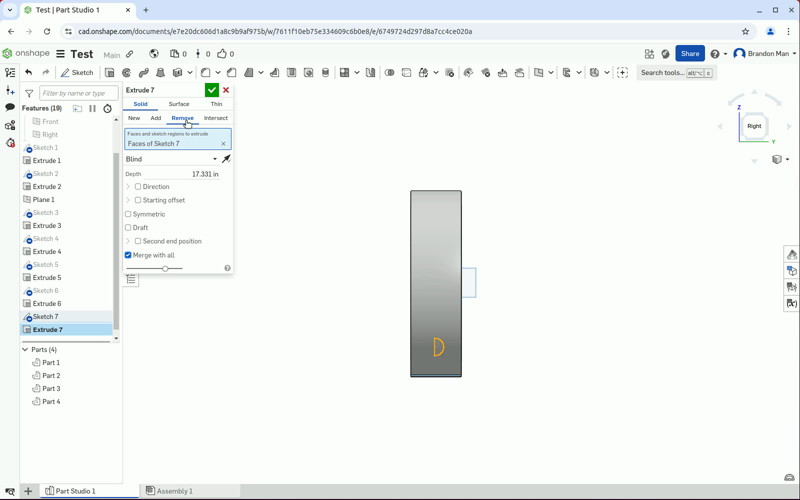
key(enter)
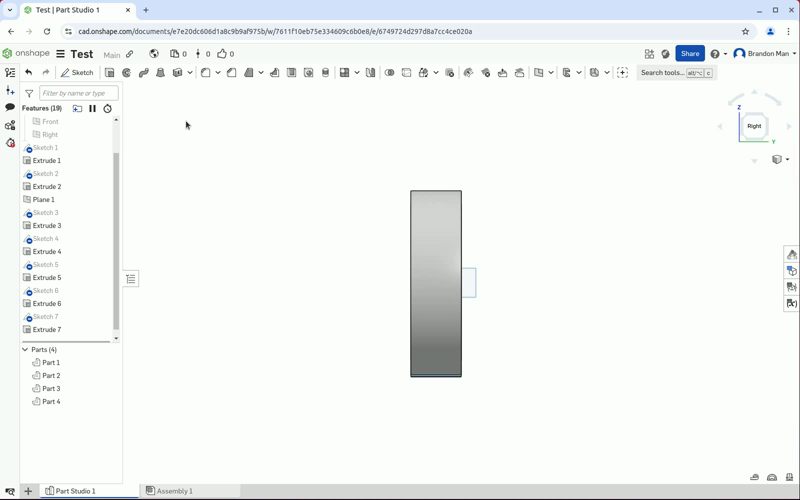
key(shift+h)
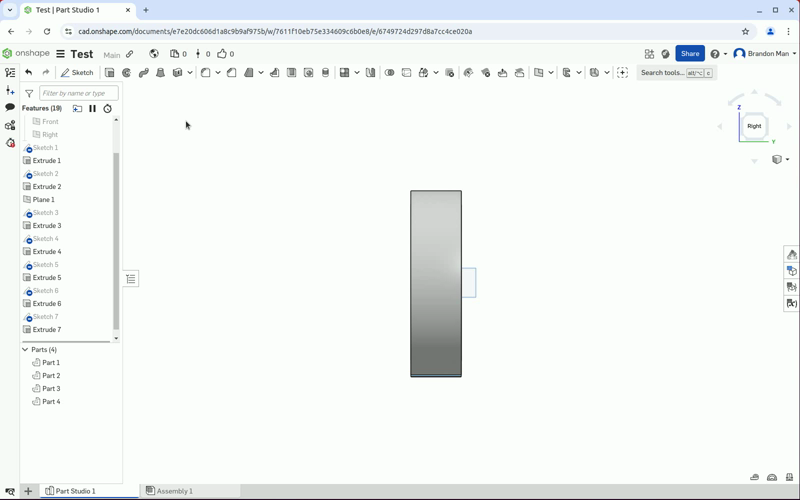
key(shift+h)
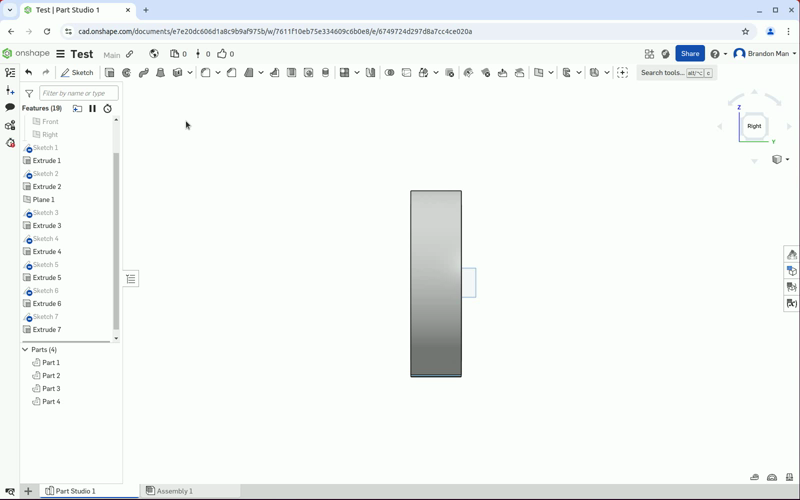
mouse_move(69, 150)
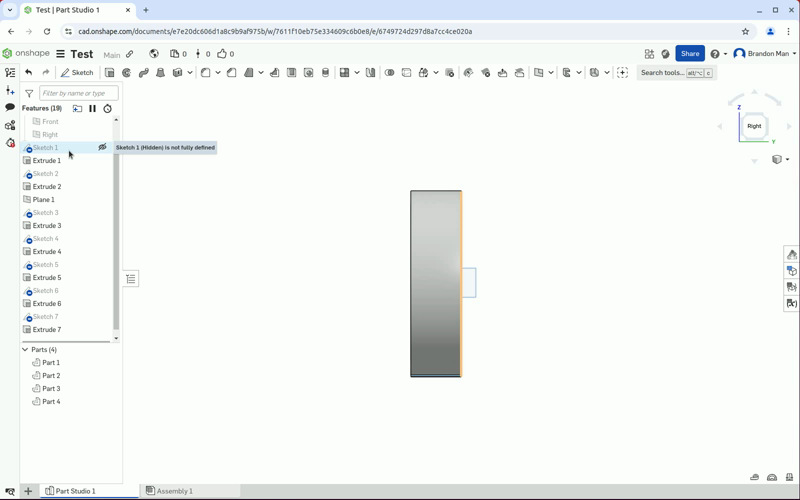
click(69, 150)
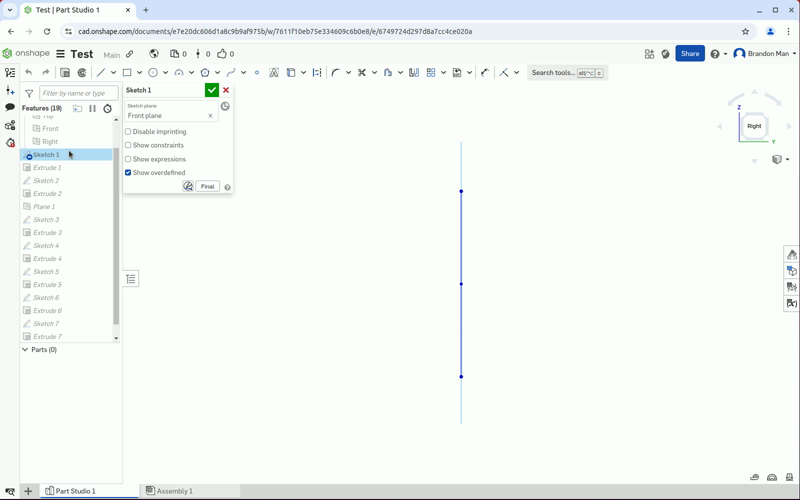
mouse_move(229, 92)
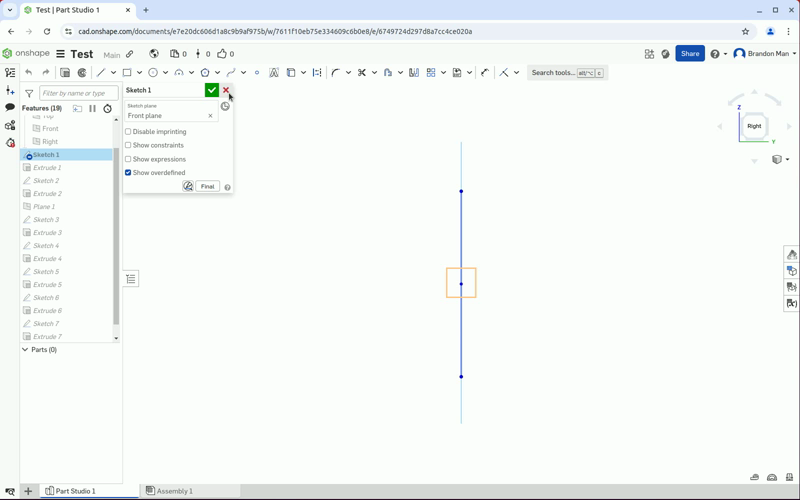
click(229, 92)
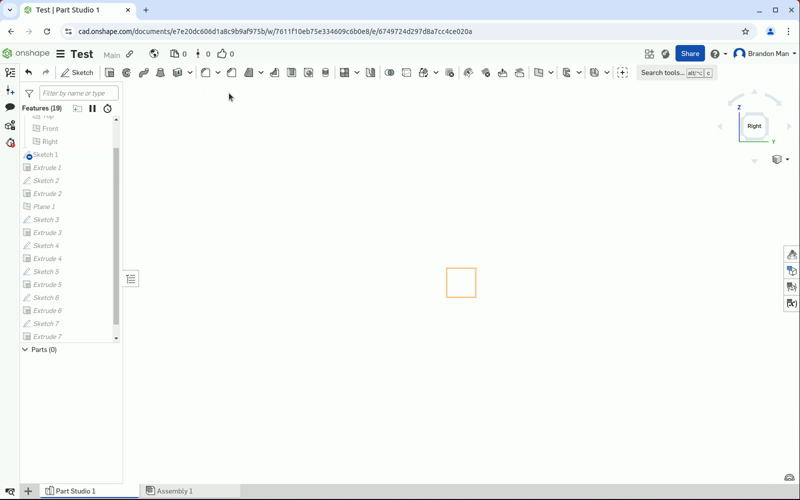
key(shift+s)
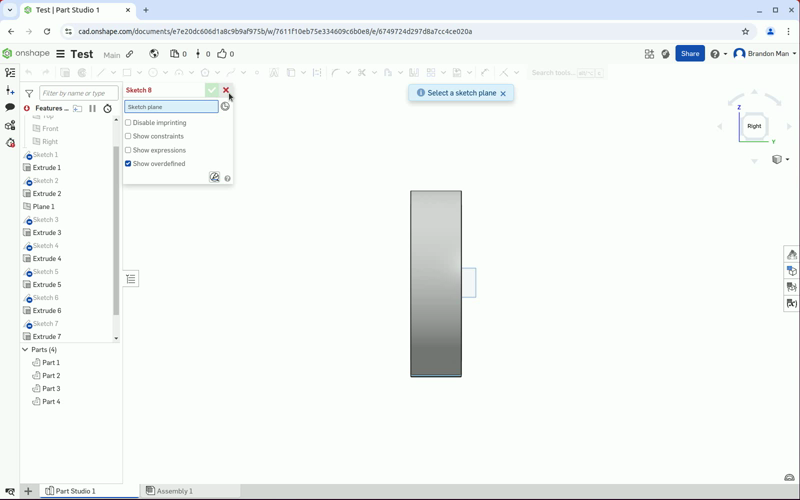
mouse_move(69, 189)
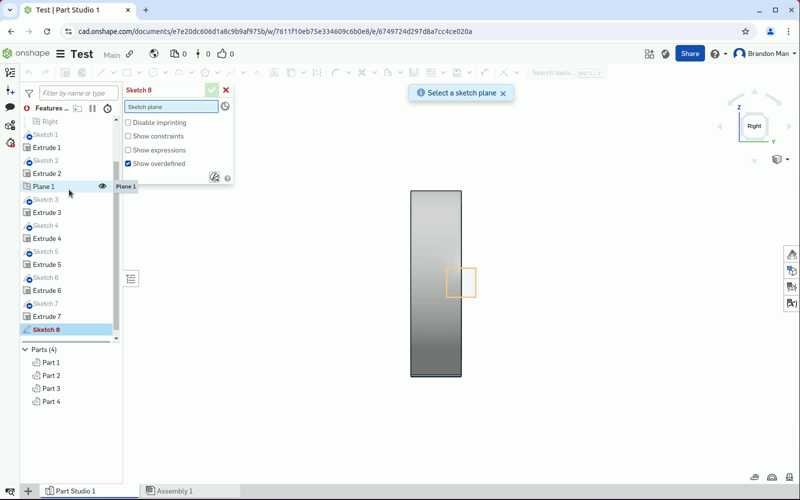
click(69, 189)
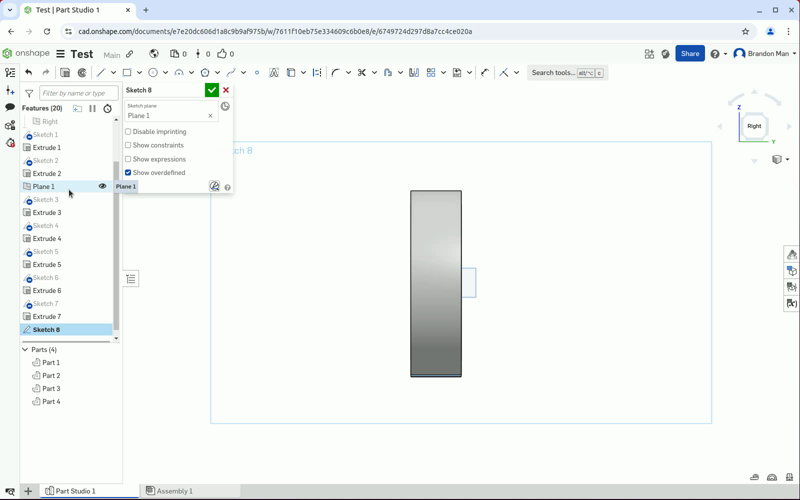
mouse_move(73, 352)
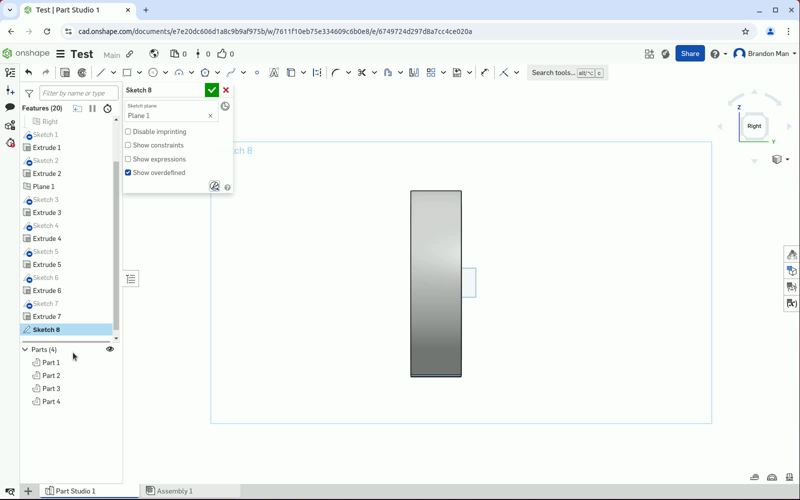
key(y)
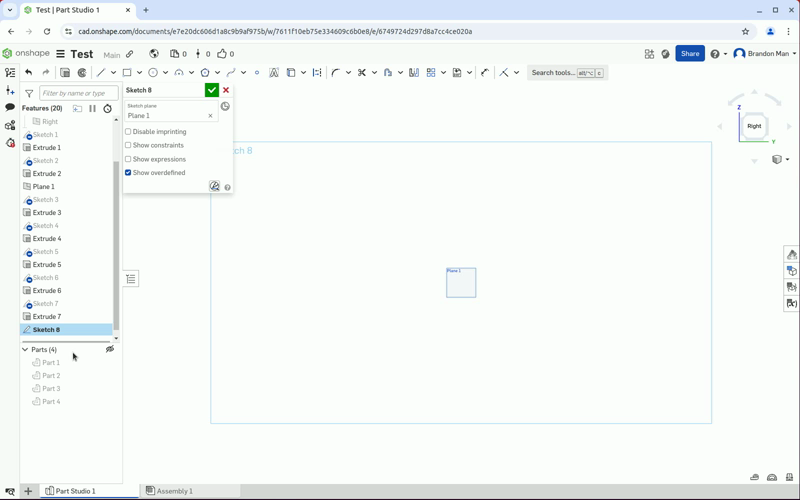
key(l)
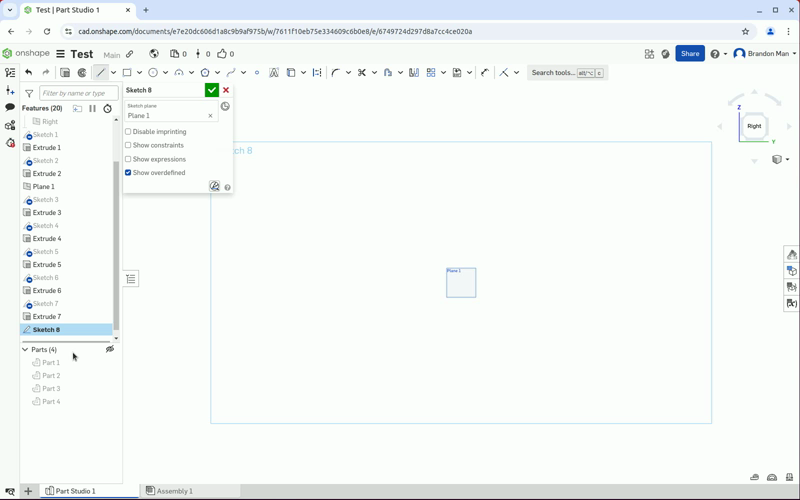
key_down(shift)
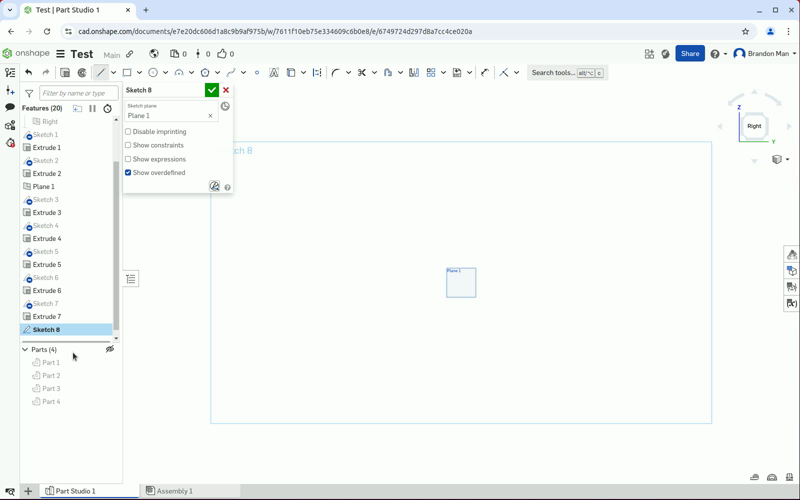
mouse_move(434, 355)
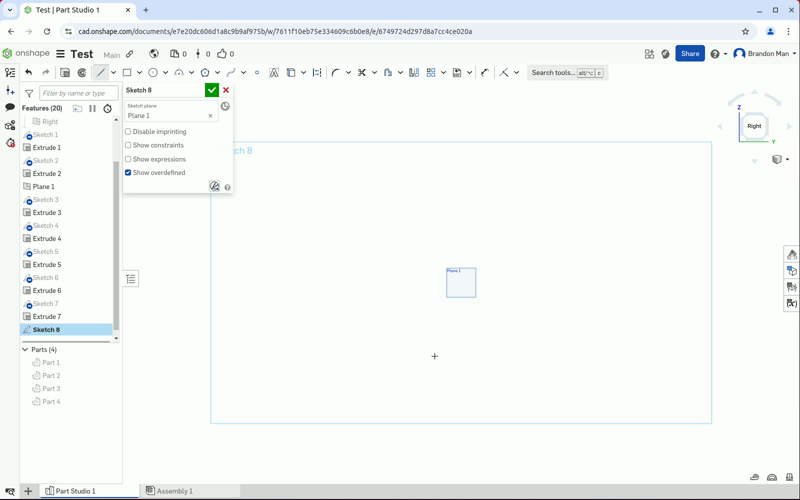
click(434, 355)
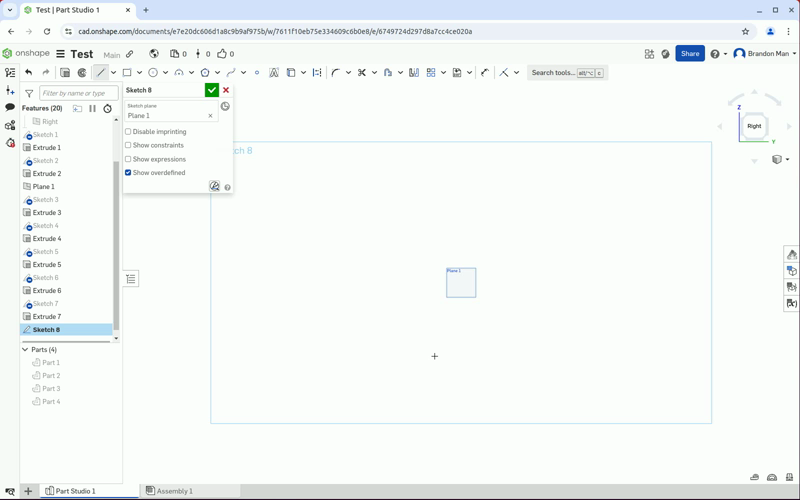
key_up(shift)
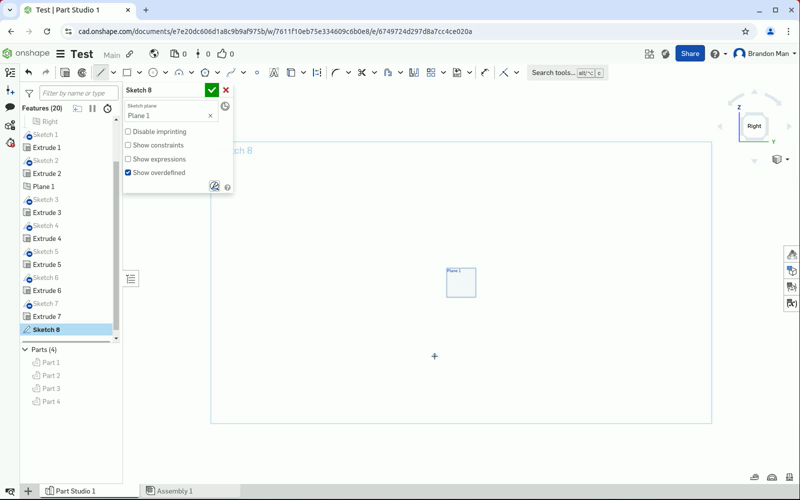
key_down(shift)
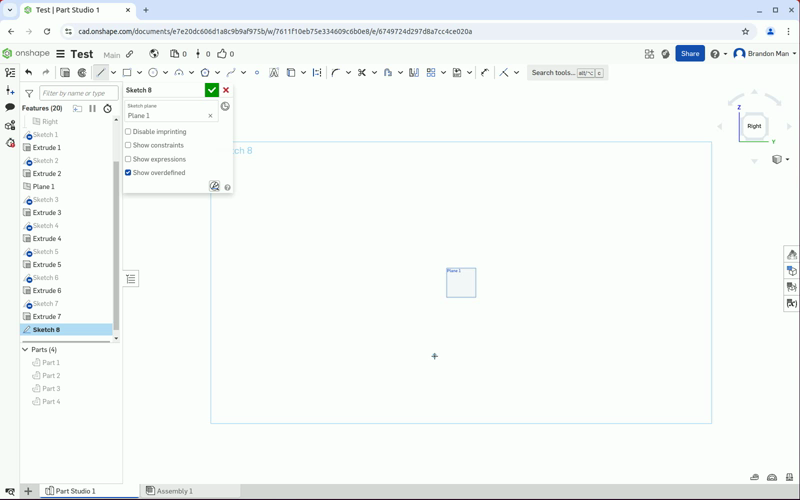
mouse_move(464, 355)
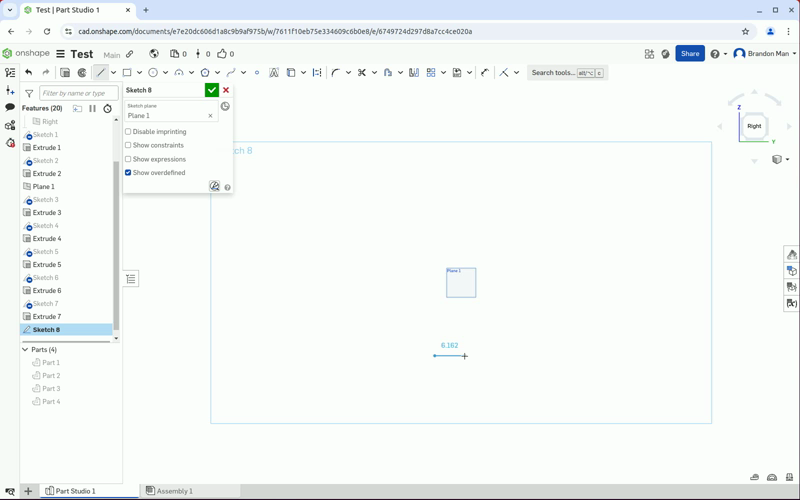
mouse_move(434, 338)
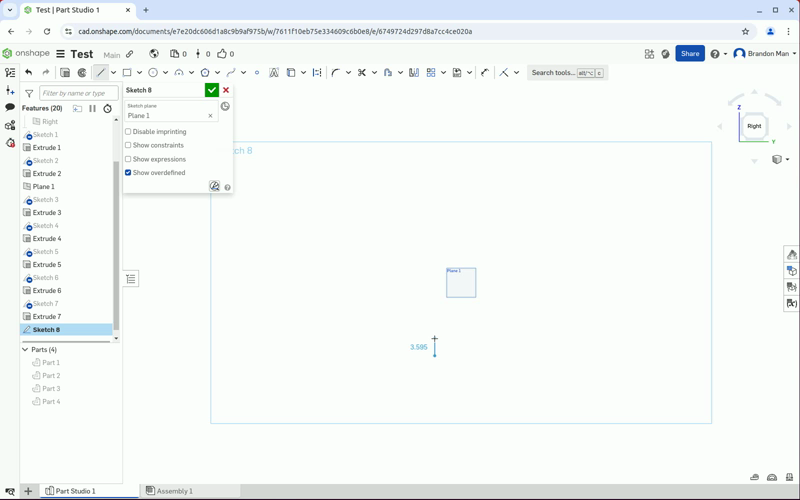
click(434, 338)
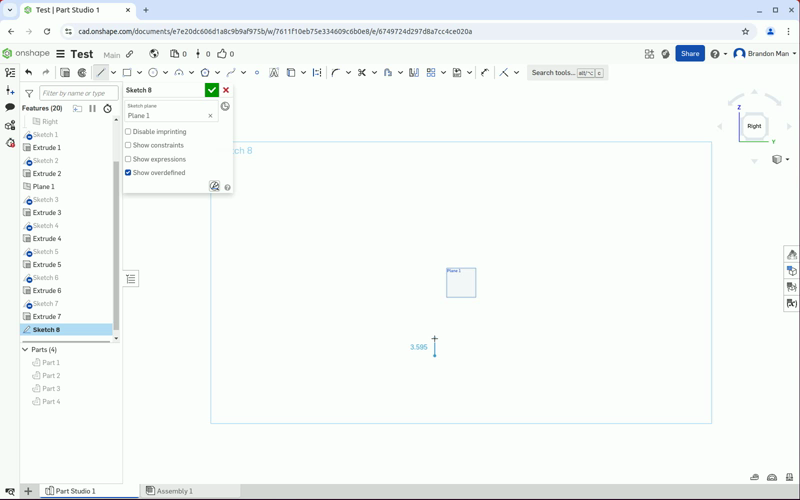
key_up(shift)
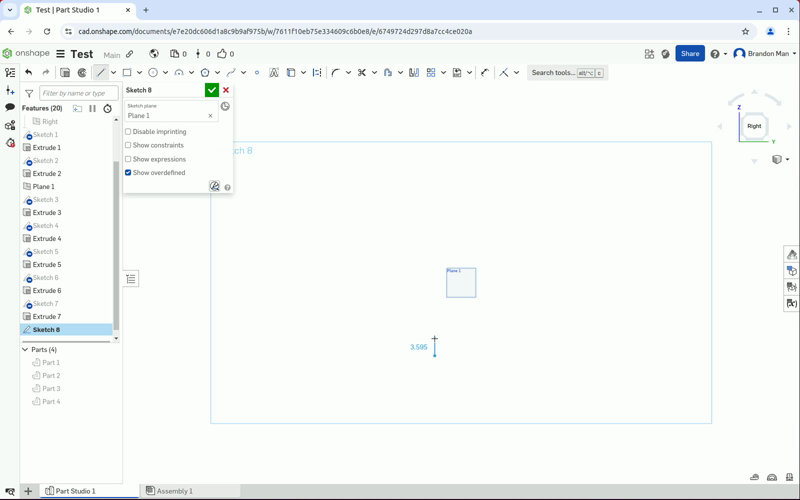
key(esc)
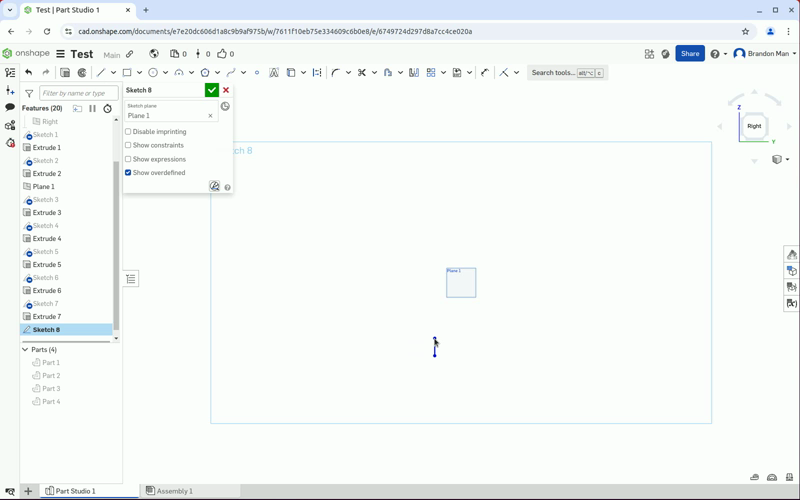
key(a)
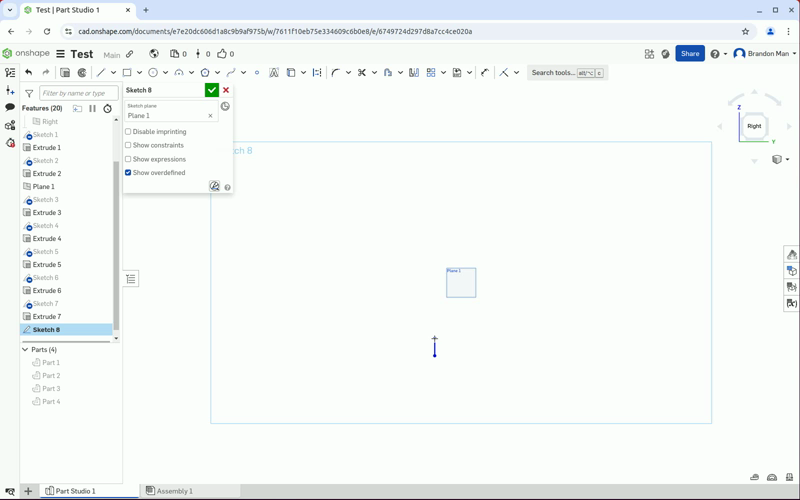
mouse_move(434, 338)
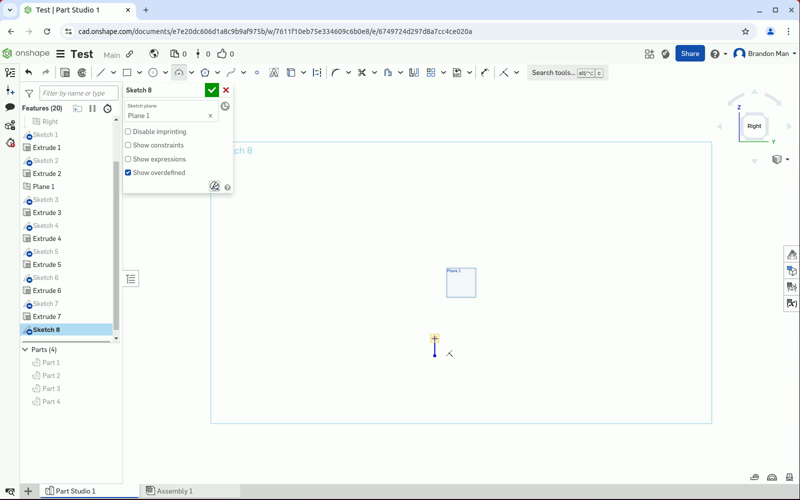
click(434, 338)
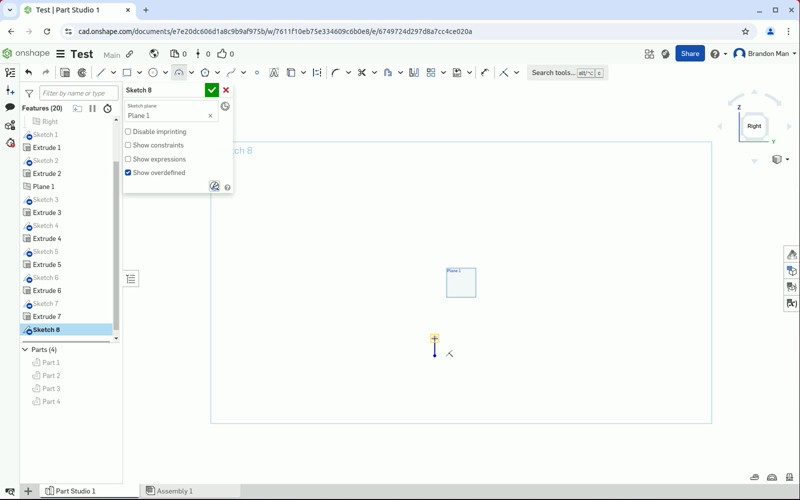
mouse_move(434, 355)
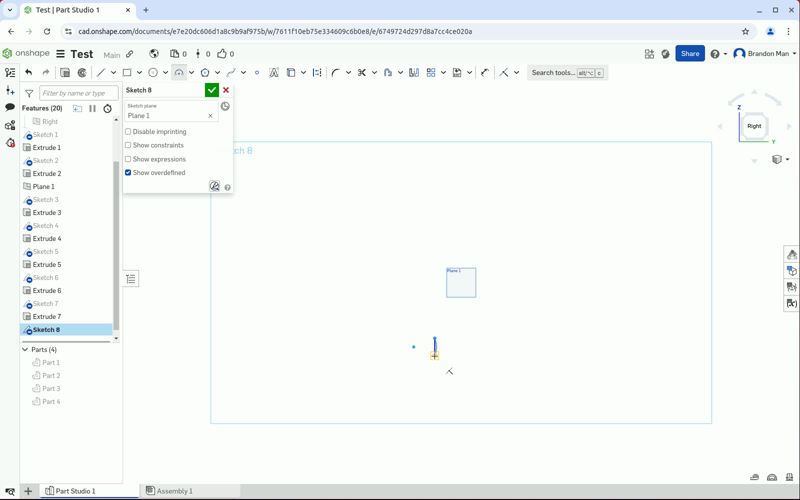
click(434, 355)
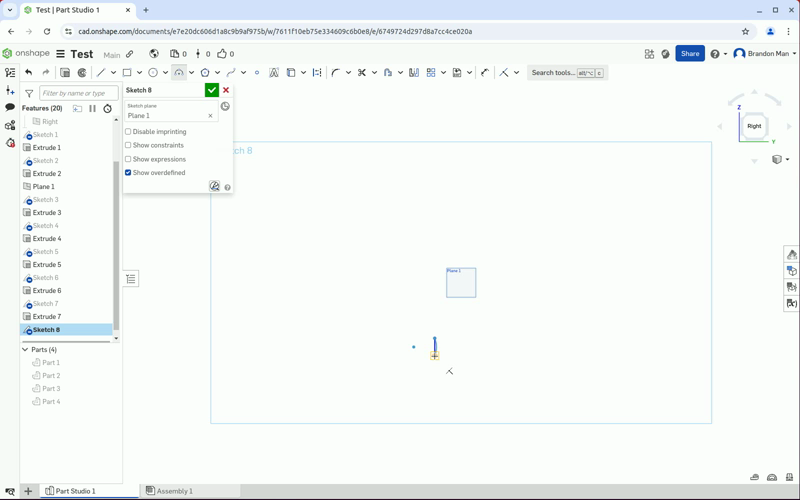
key_down(shift)
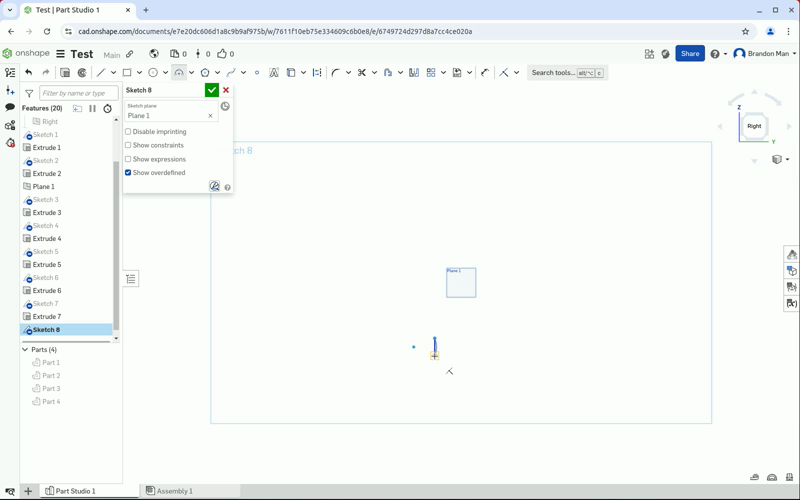
mouse_move(426, 346)
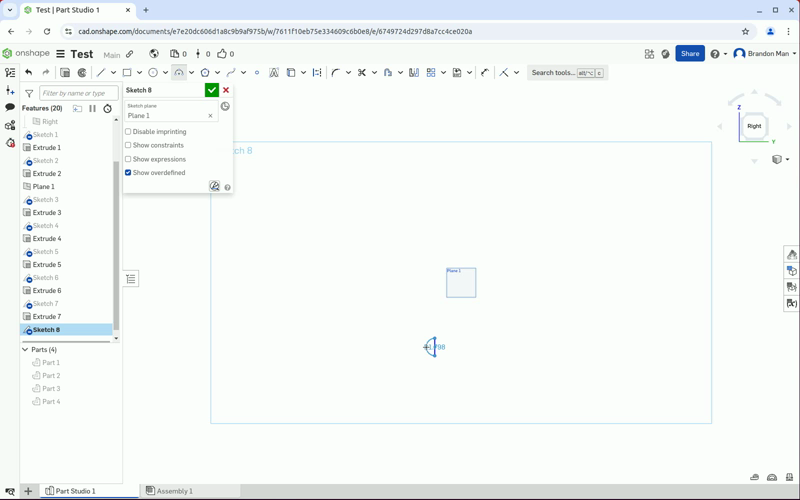
click(426, 346)
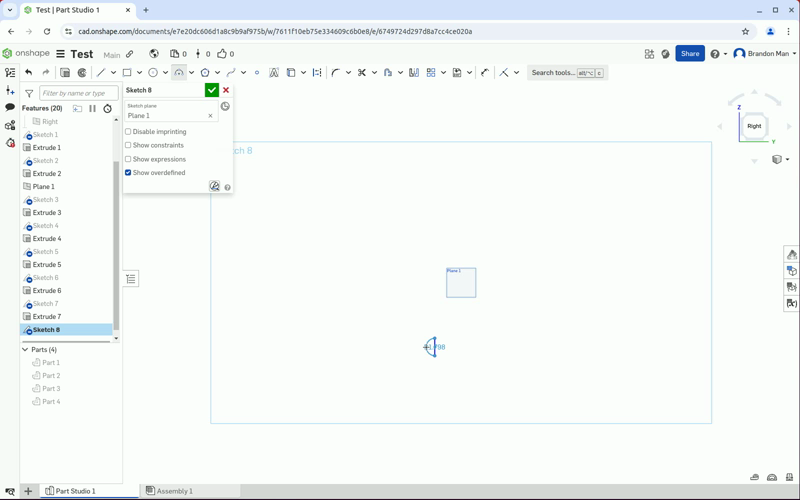
key_up(shift)
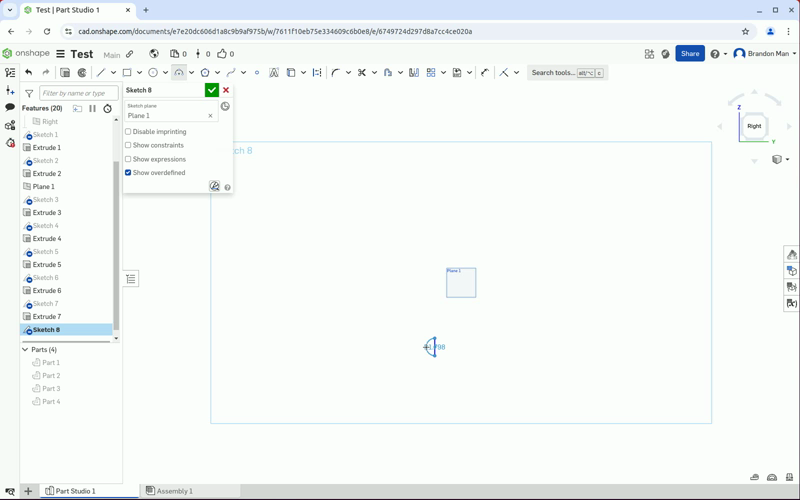
key(esc)
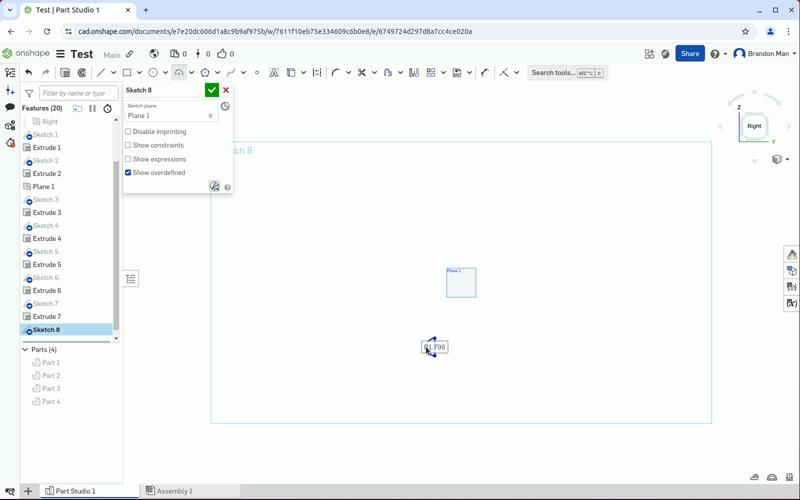
mouse_move(427, 348)
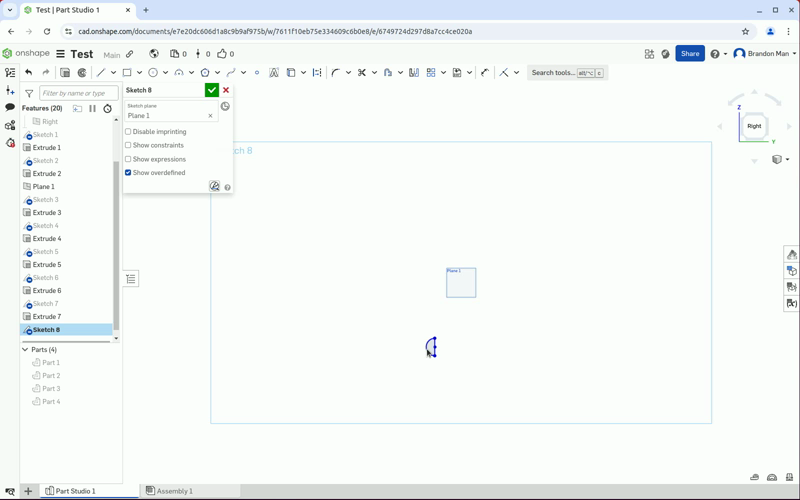
scroll(6)
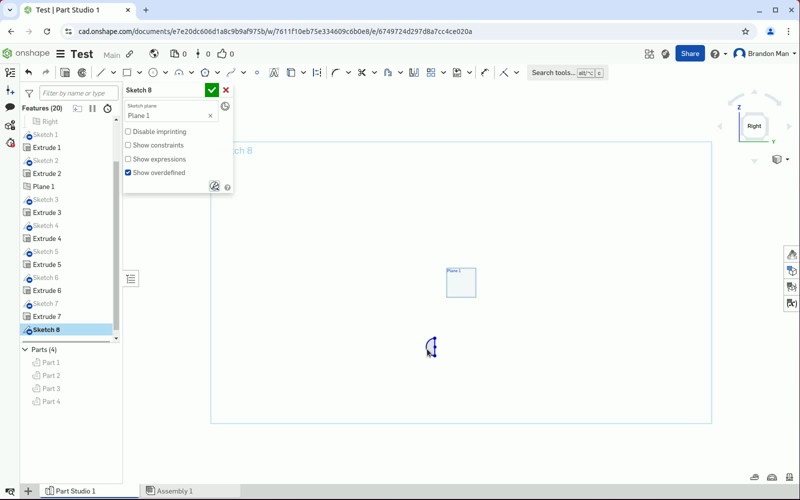
scroll(6)
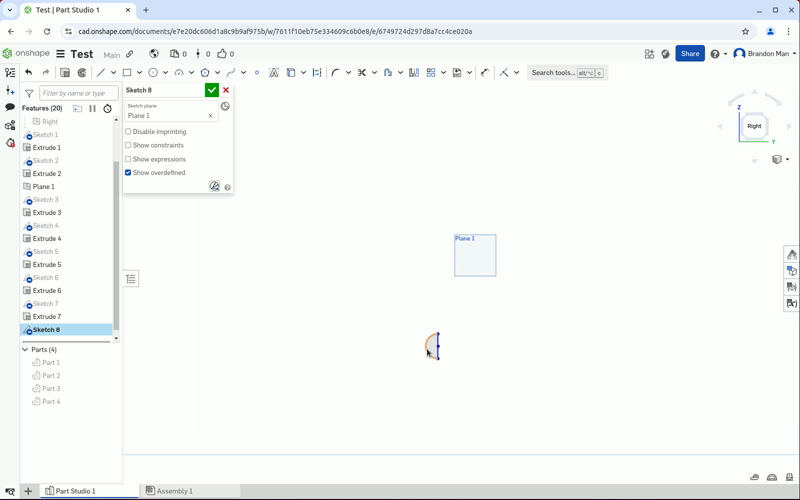
scroll(6)
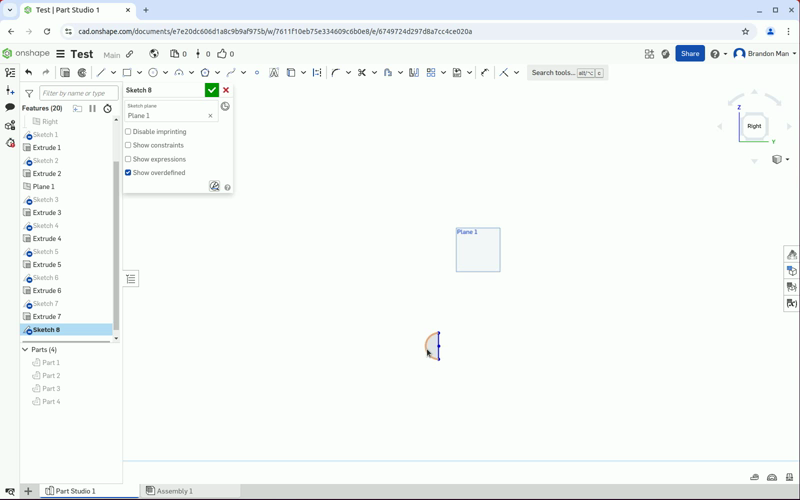
scroll(6)
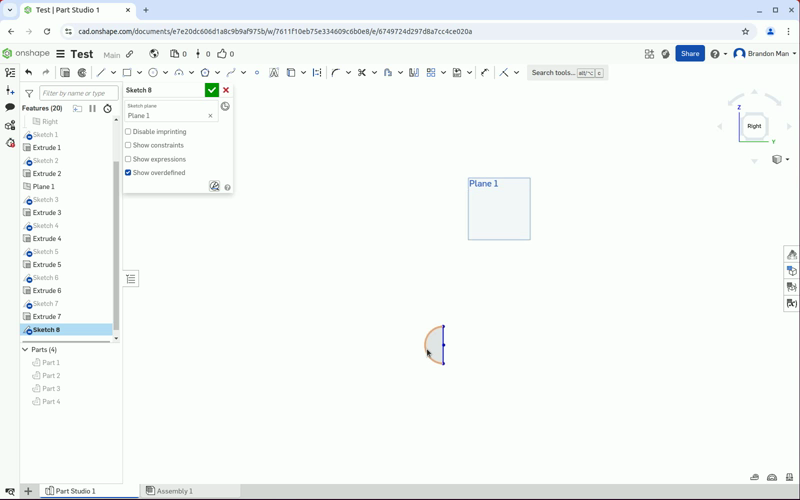
scroll(6)
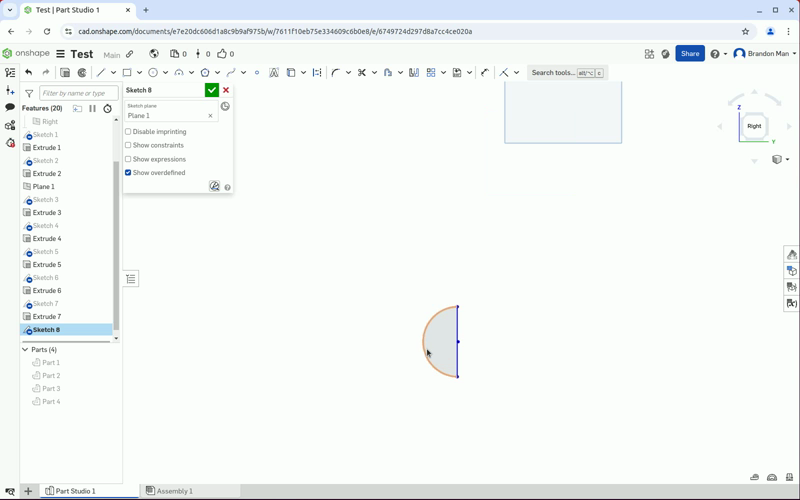
scroll(6)
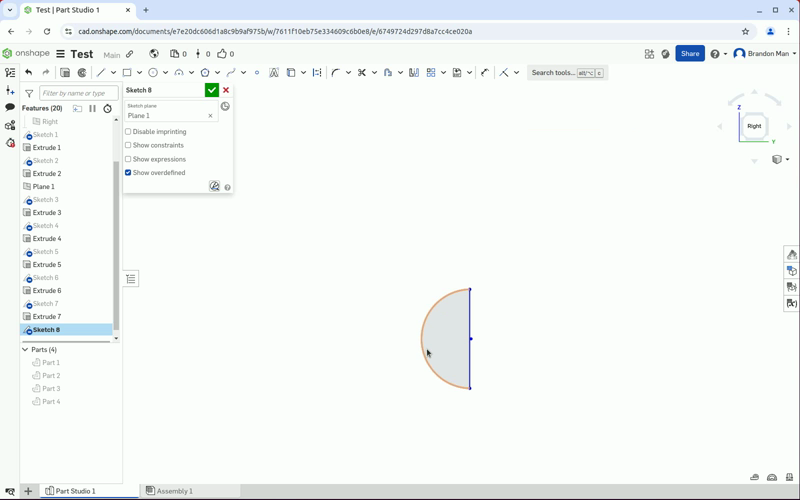
scroll(6)
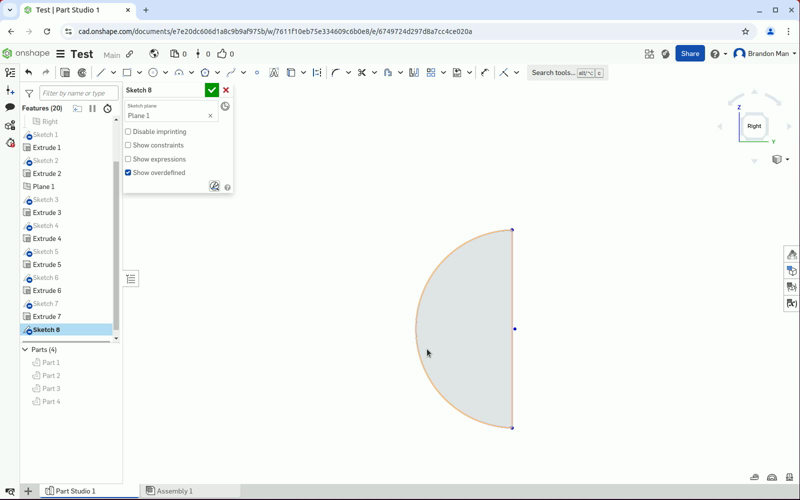
click(427, 348)
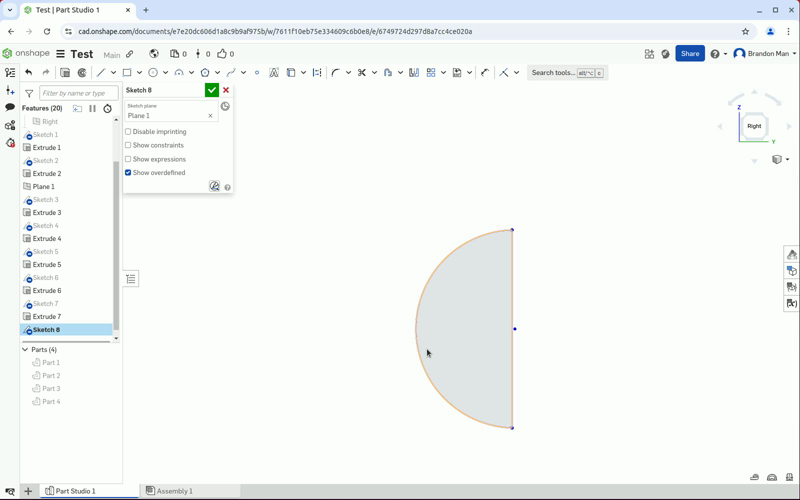
scroll(-6)
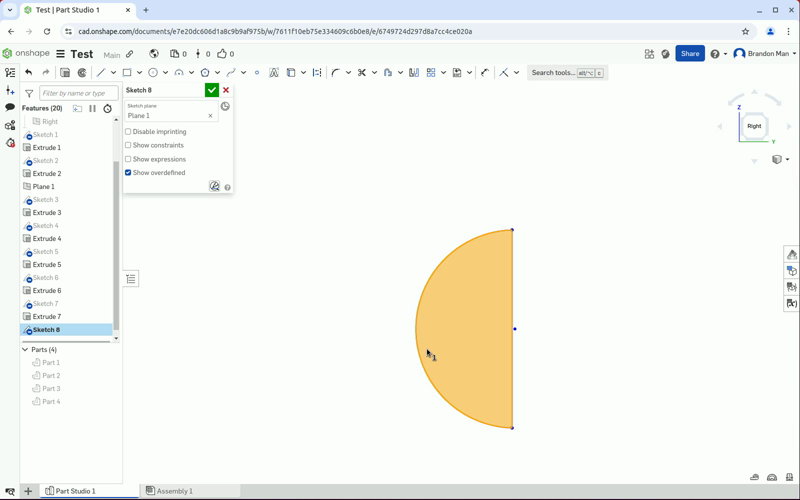
scroll(-6)
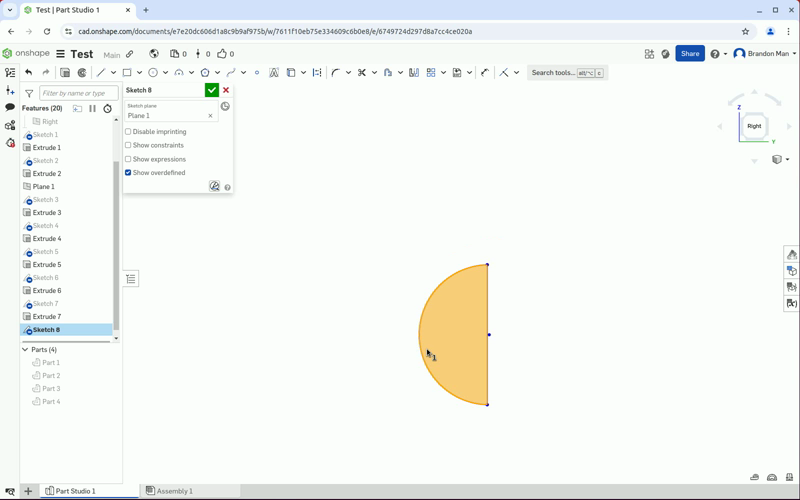
scroll(-6)
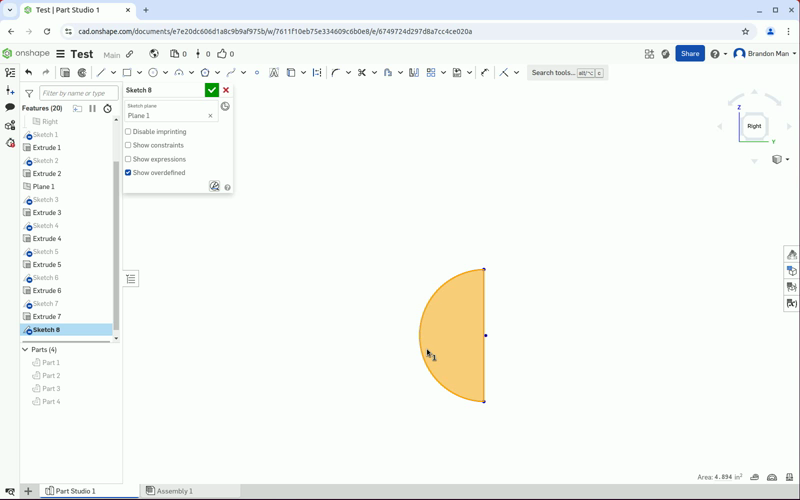
scroll(-6)
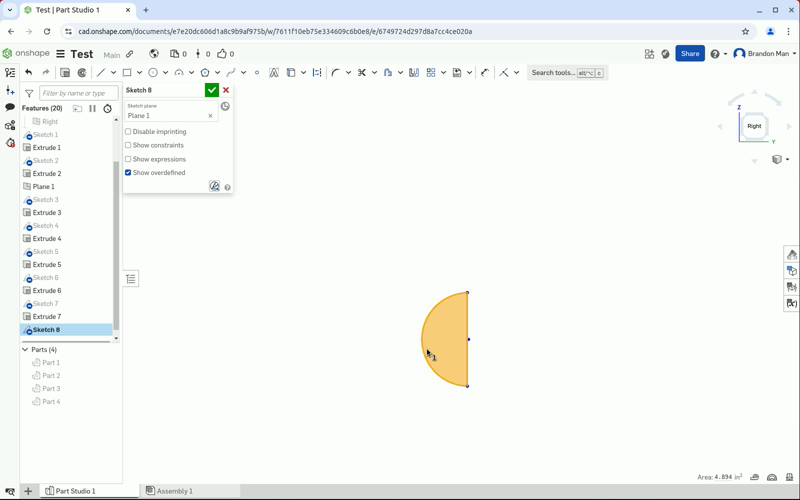
scroll(-6)
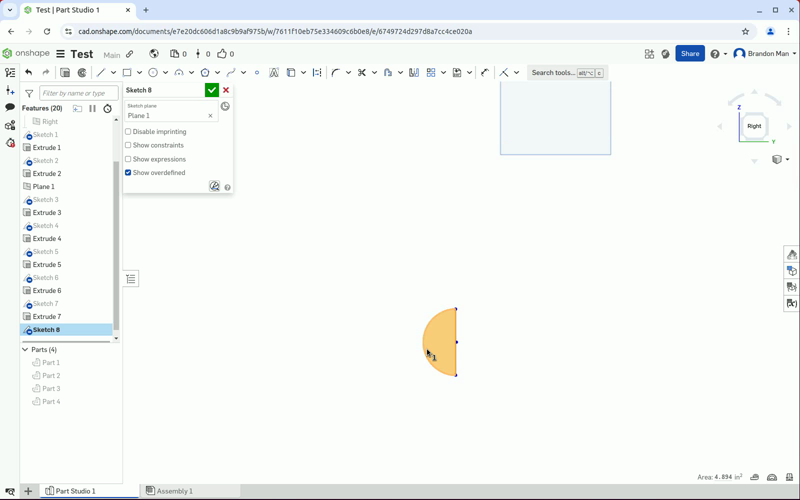
scroll(-6)
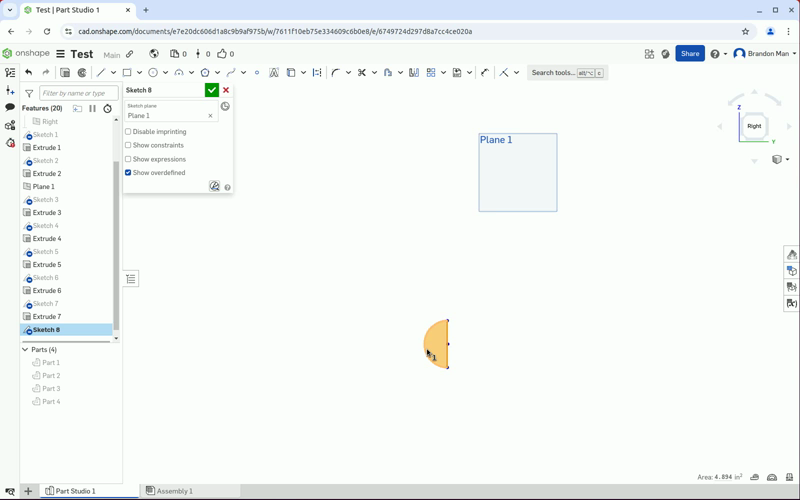
scroll(-6)
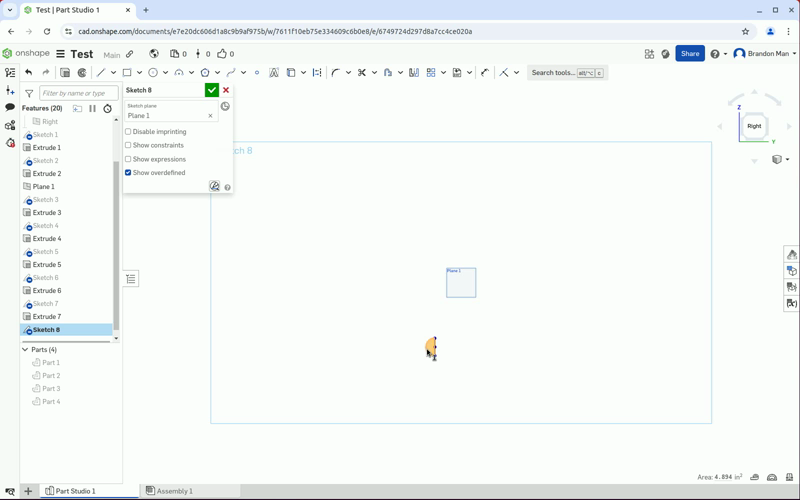
mouse_move(73, 352)
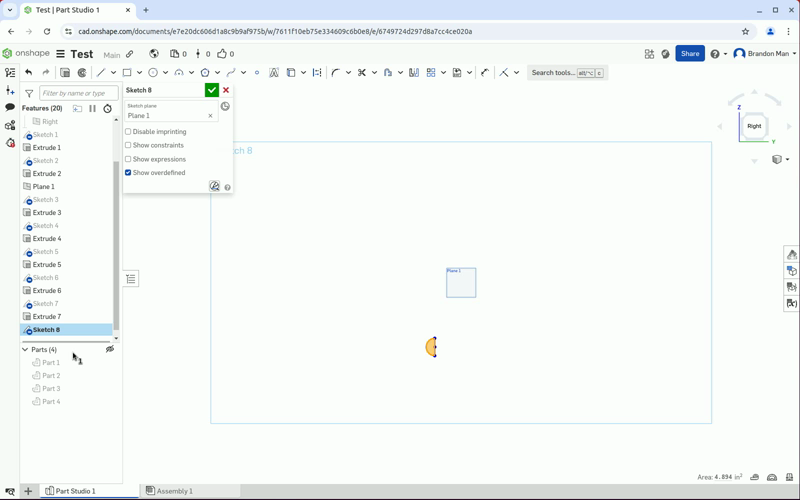
key(shift+y)
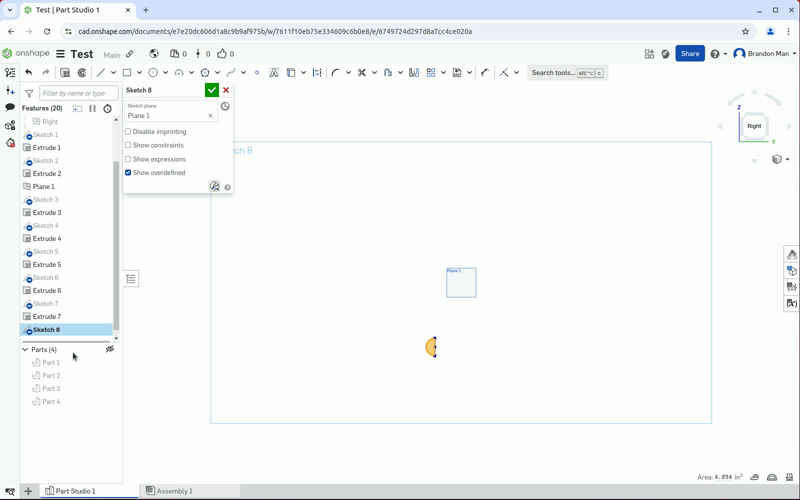
key(shift+e)
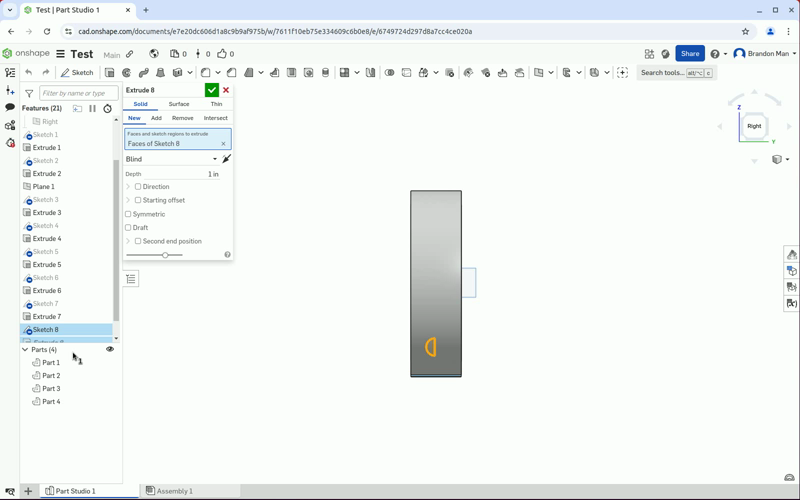
mouse_move(143, 106)
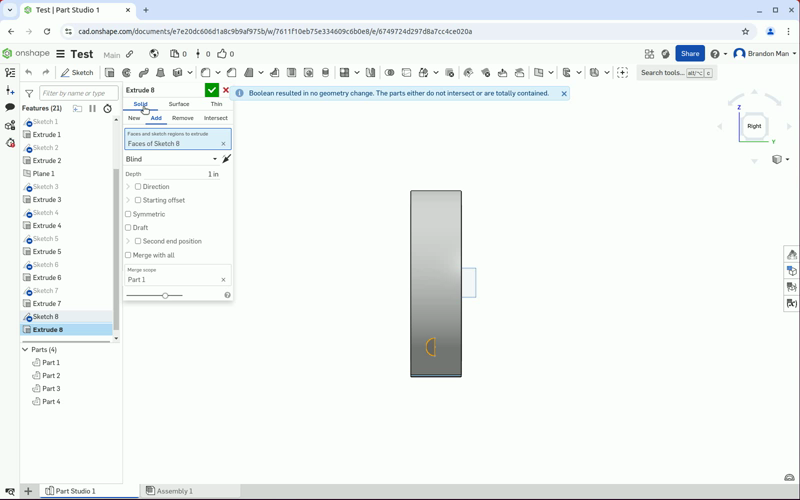
click(143, 106)
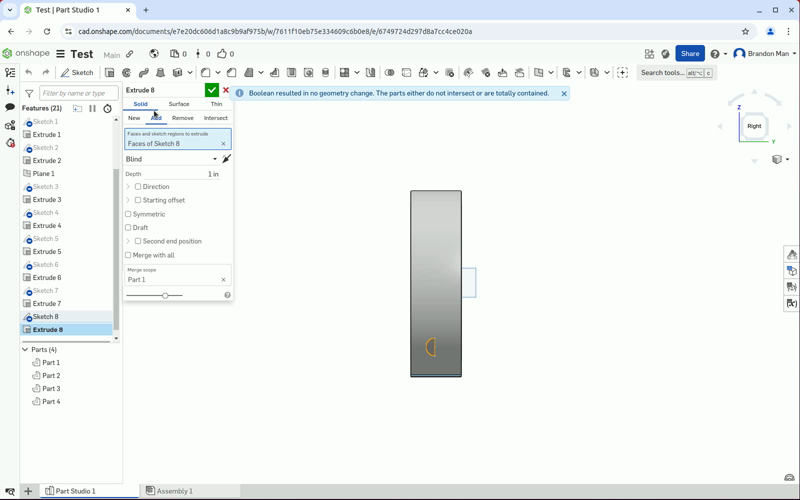
mouse_move(186, 120)
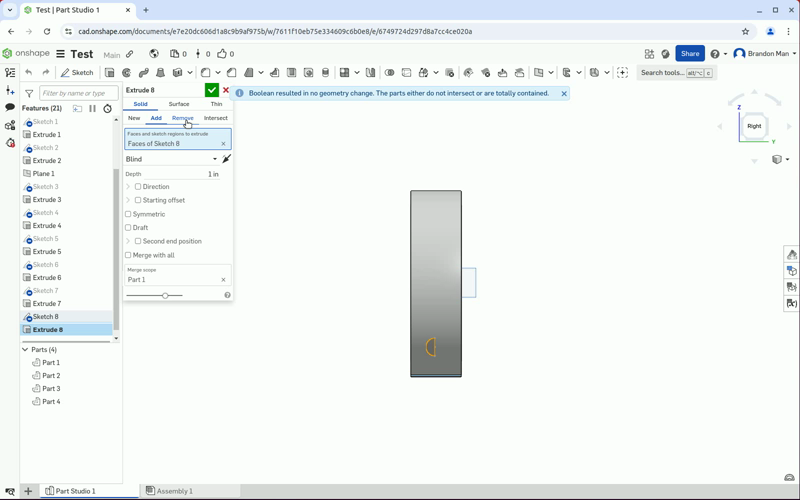
click(186, 120)
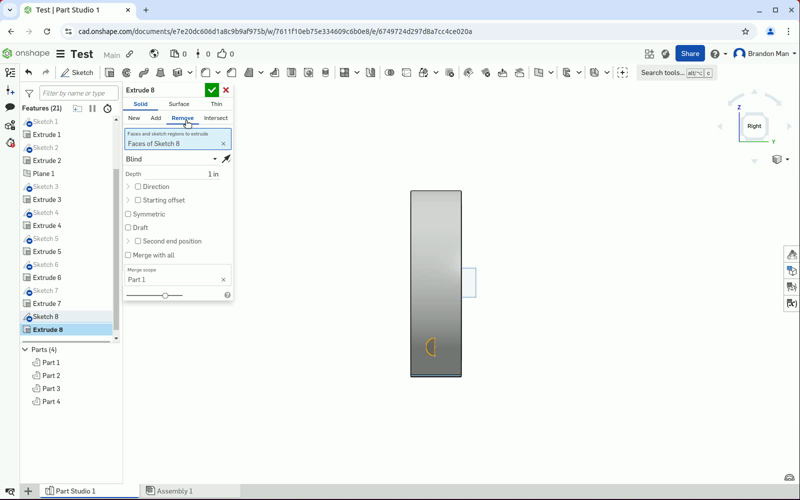
key(tab, 4)
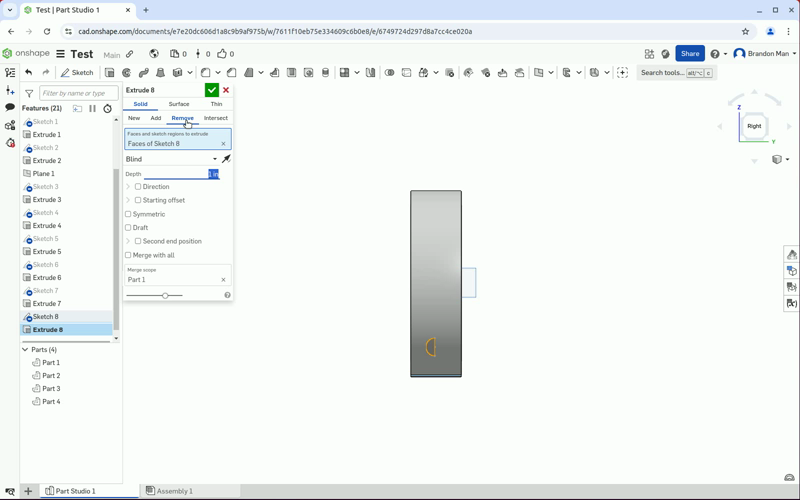
text(17.331)
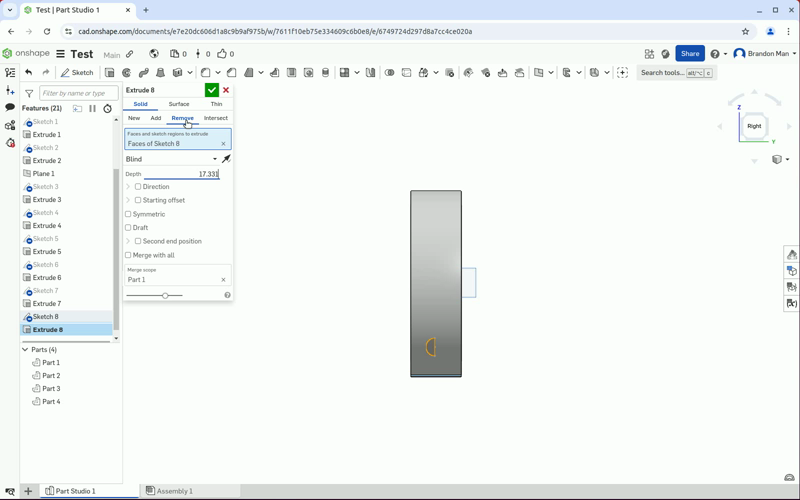
key(tab, 6)
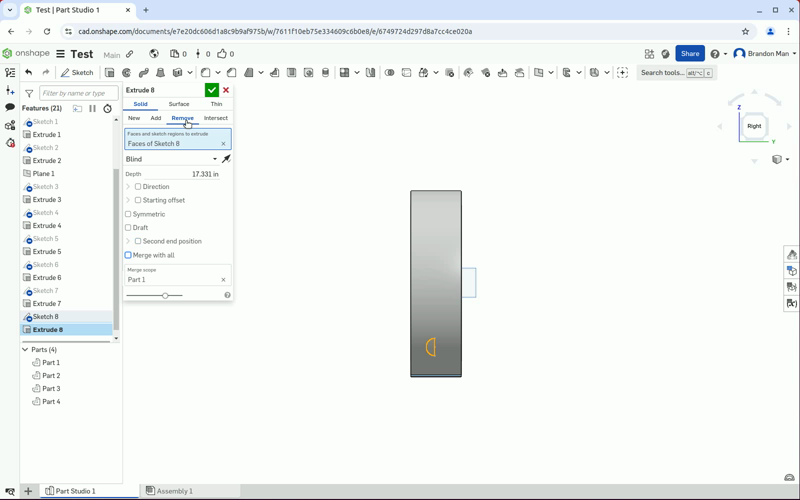
key(space)
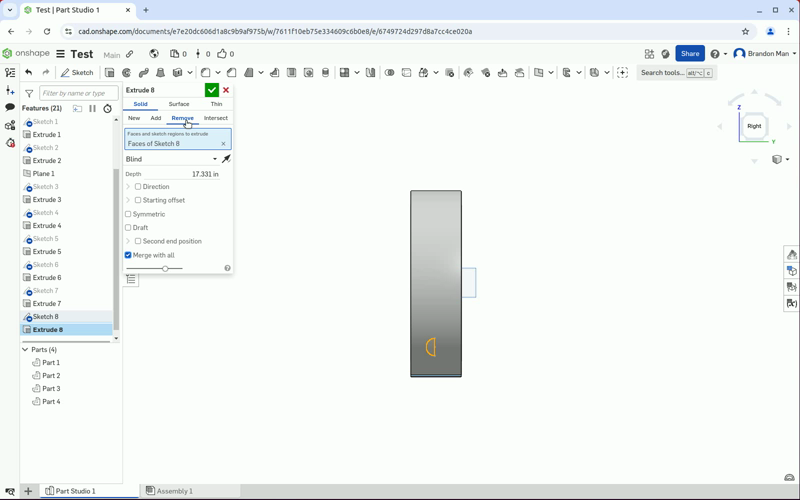
key(enter)
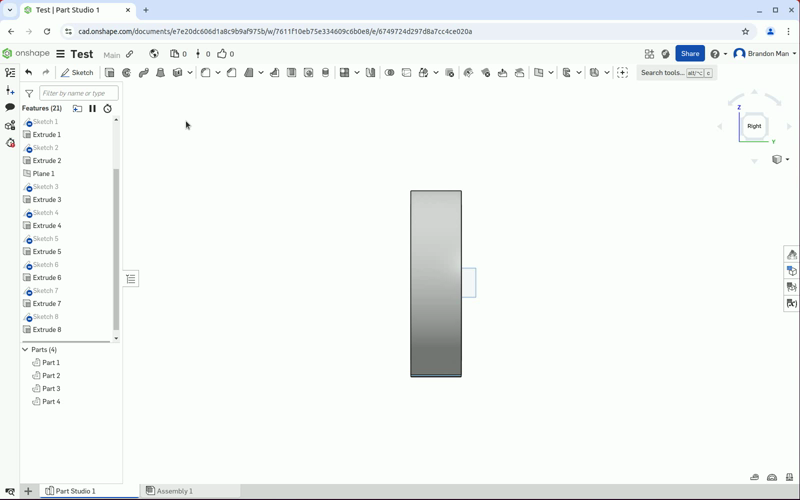
key(shift+h)
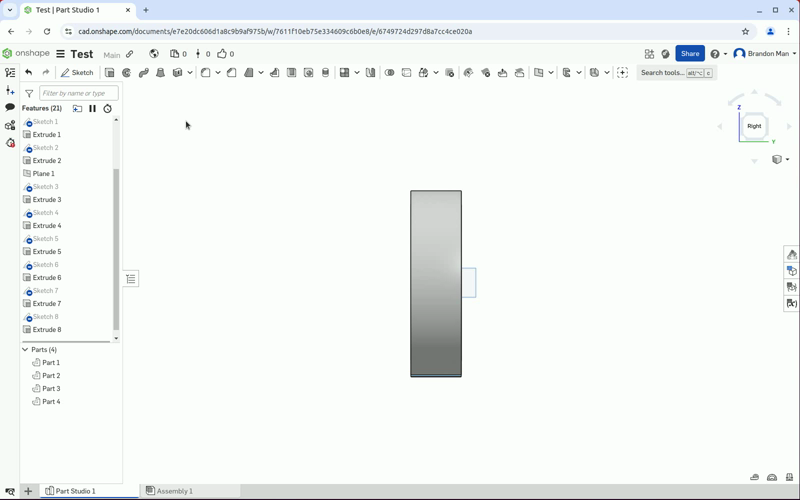
key(shift+h)
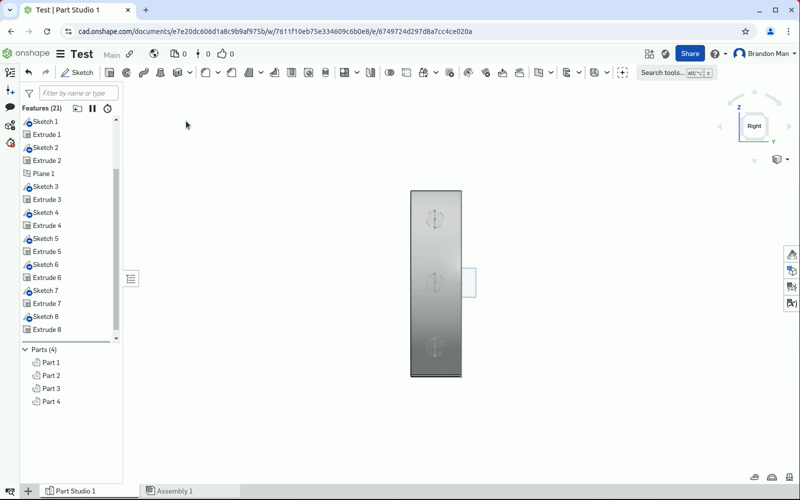
key(shift+7)
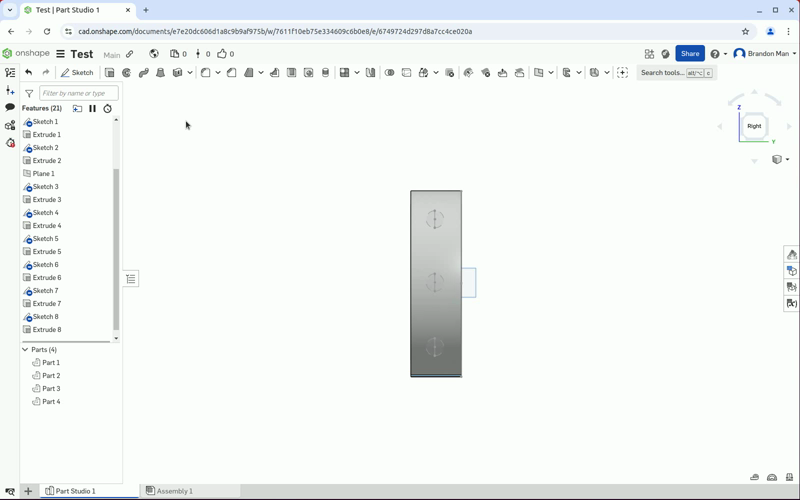
key(right, 2)
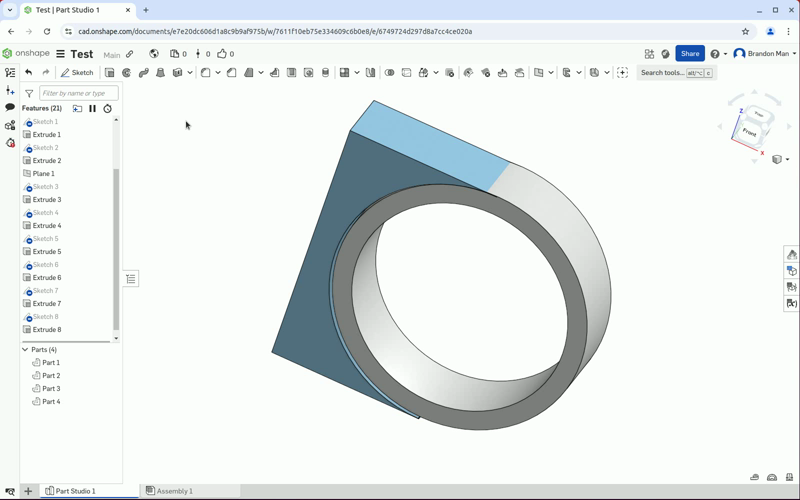
key(down, 2)
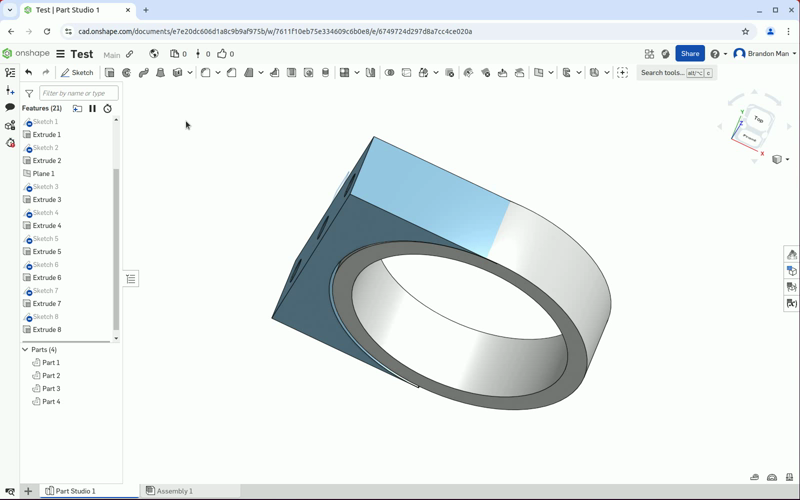
key(up, 2)
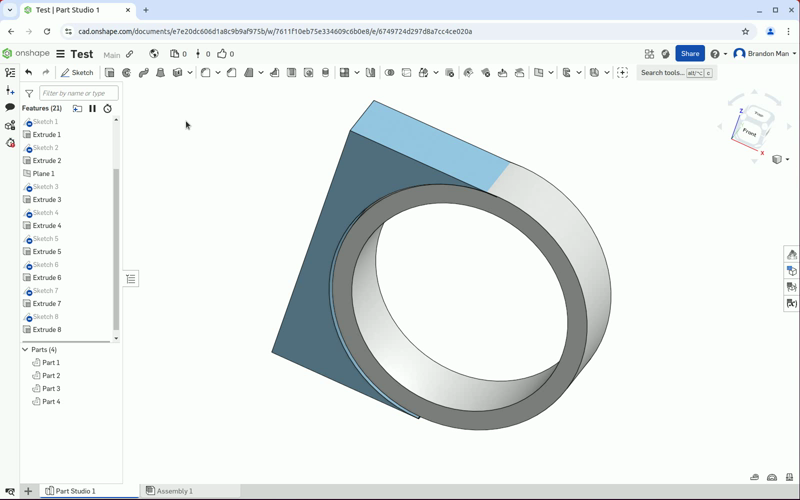
key(left, 2)
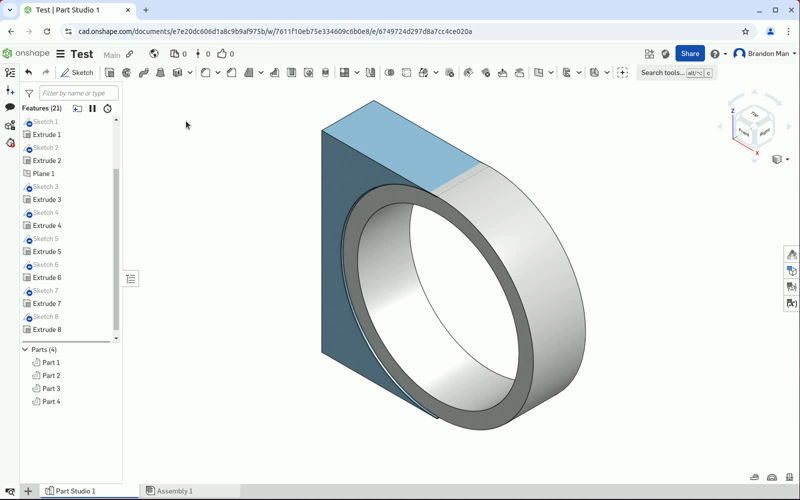
mouse_move(69, 124)
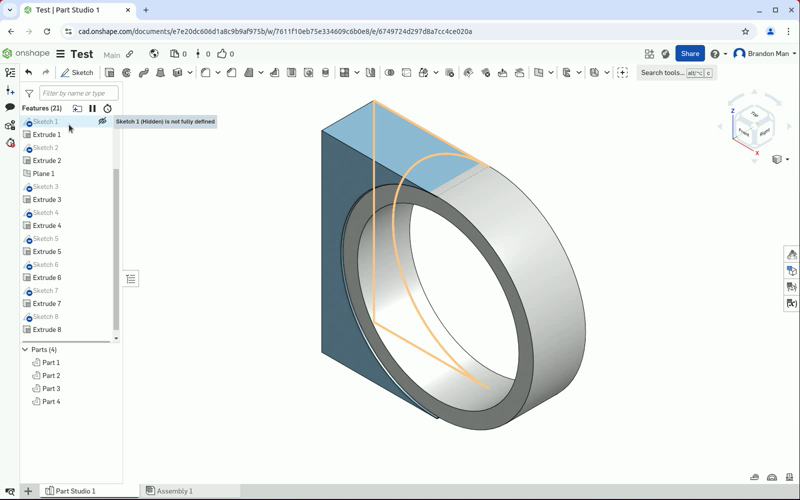
click(69, 124)